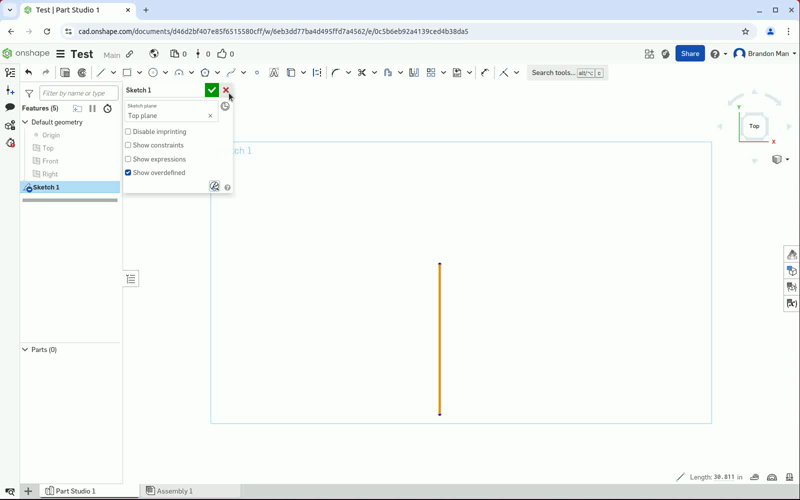
key(shift+h)
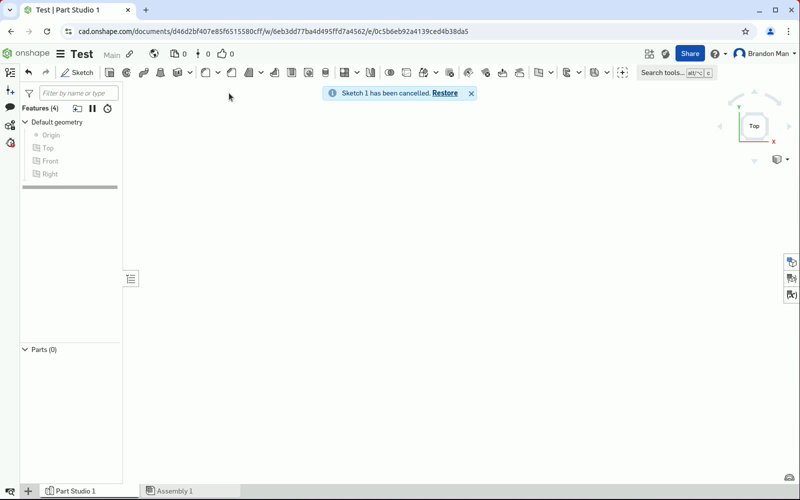
mouse_move(73, 352)
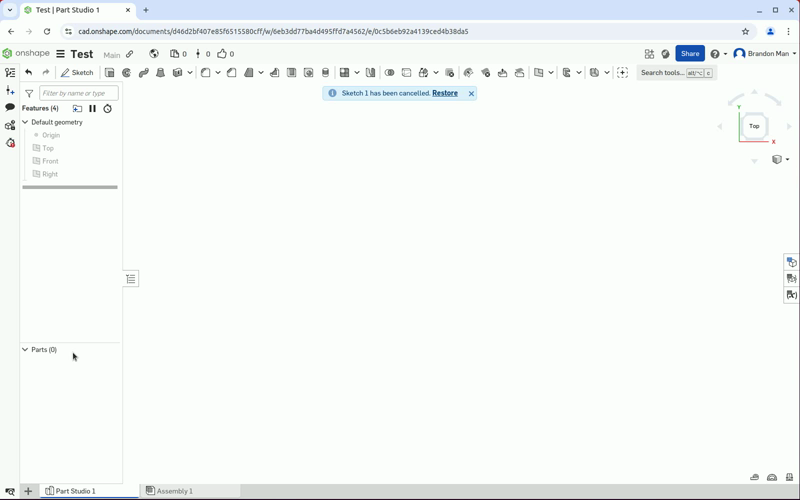
key(y)
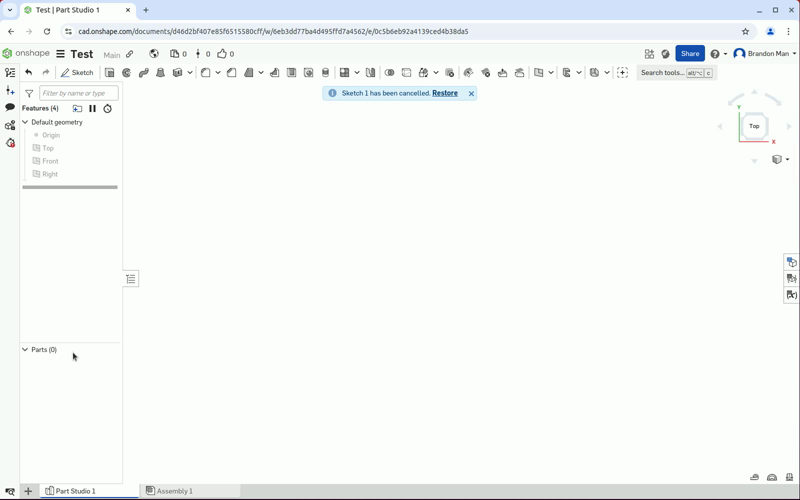
key(shift+p)
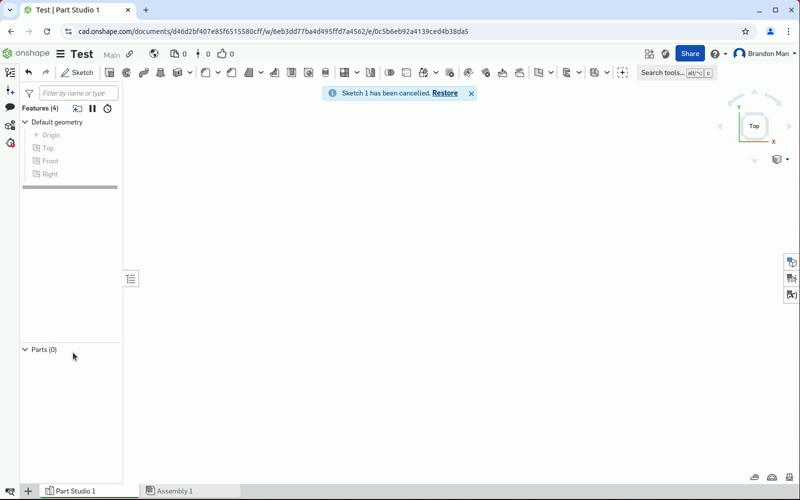
key(space)
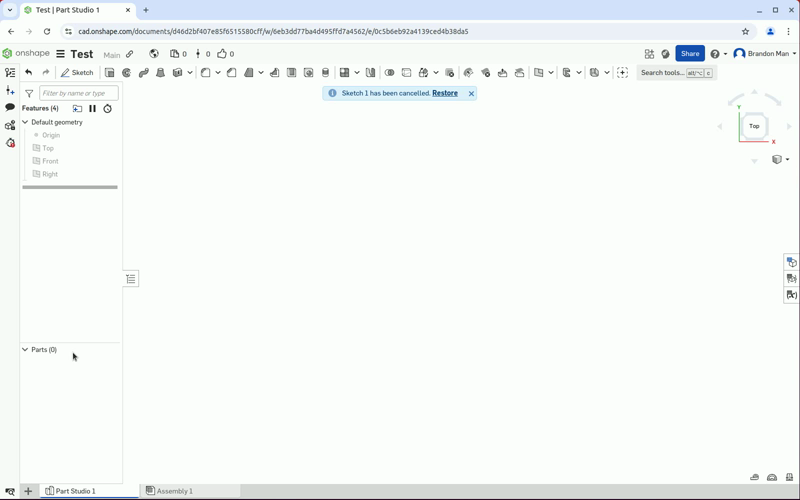
key_down(shift)
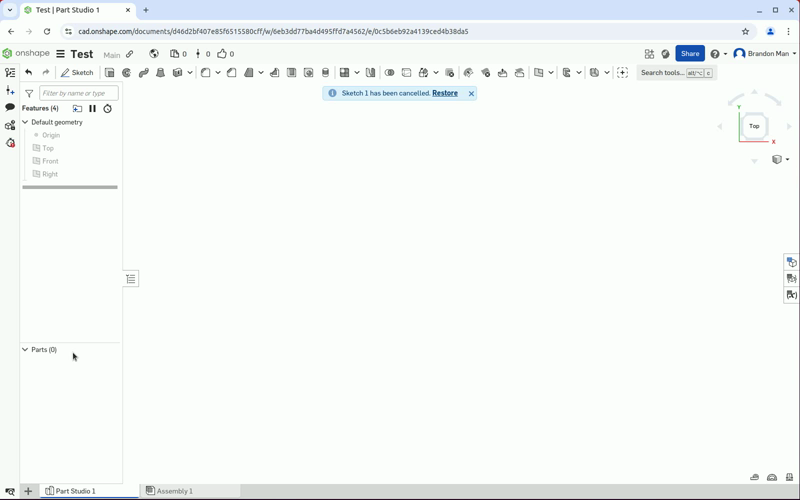
key(up)
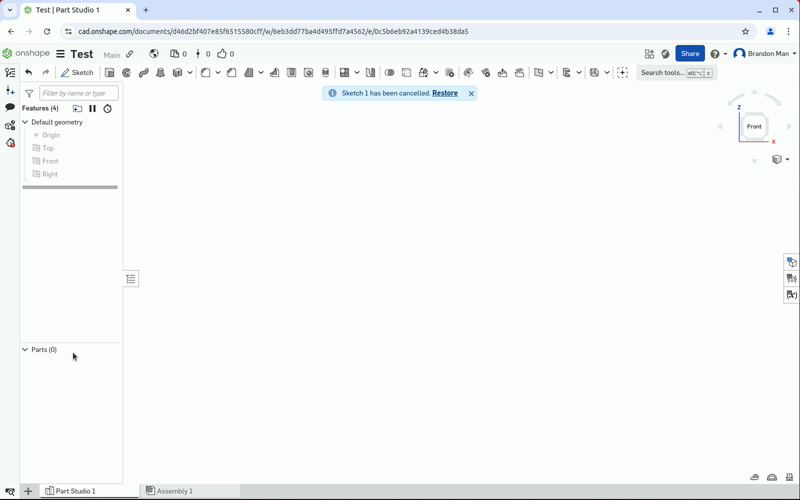
key_up(shift)
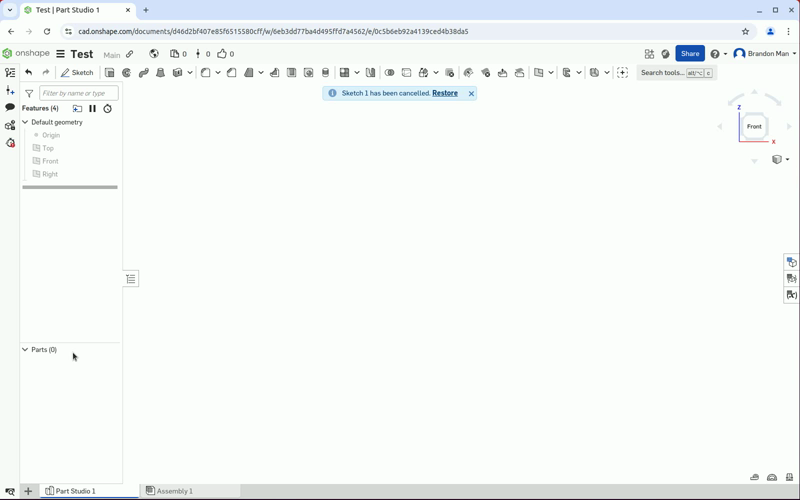
mouse_move(73, 352)
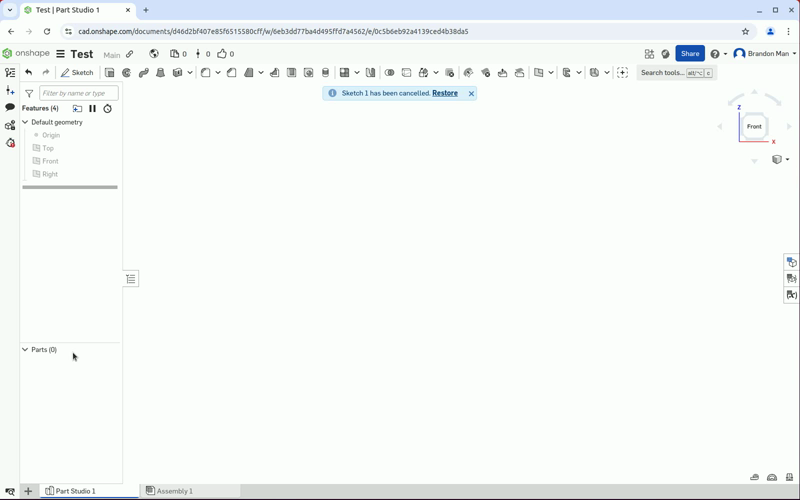
key(shift+y)
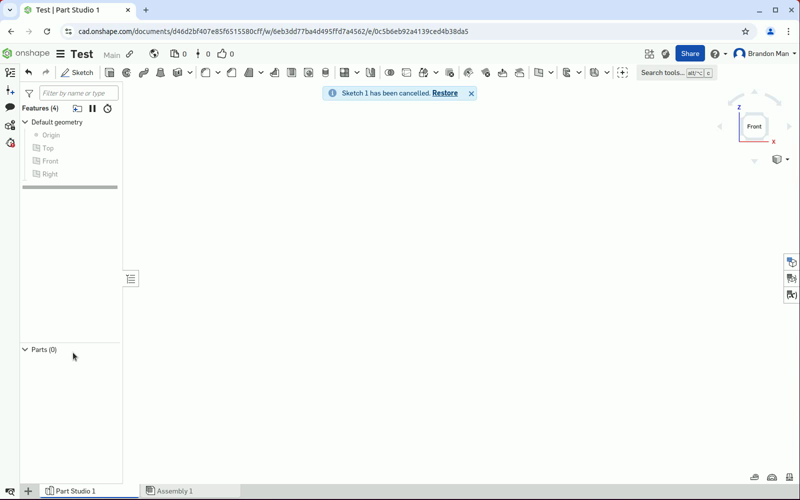
key(shift+s)
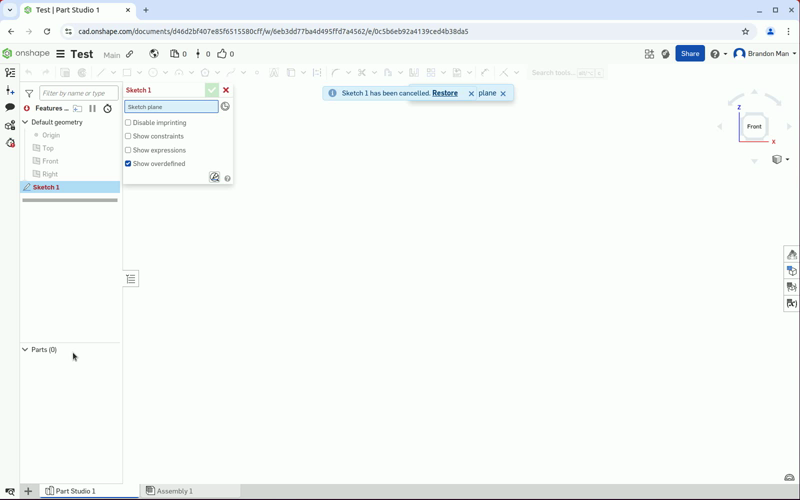
mouse_move(73, 163)
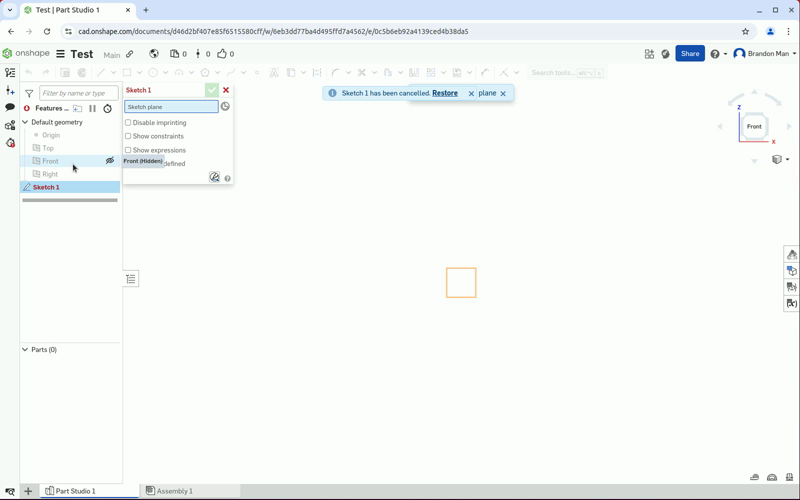
click(73, 163)
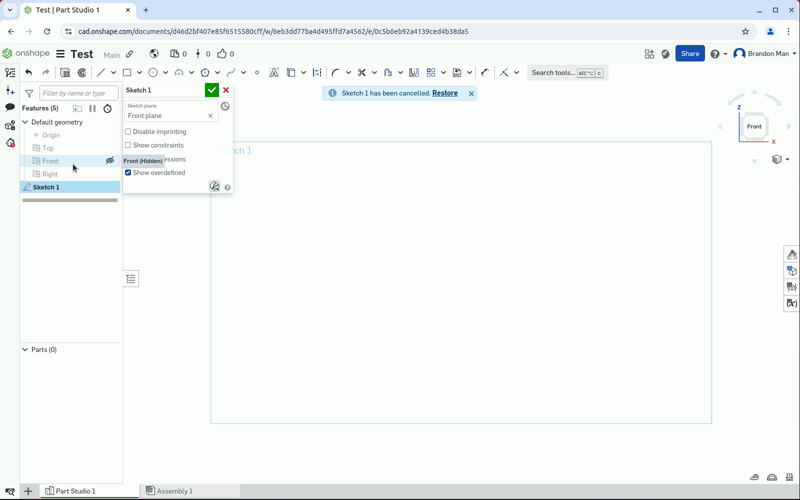
mouse_move(73, 352)
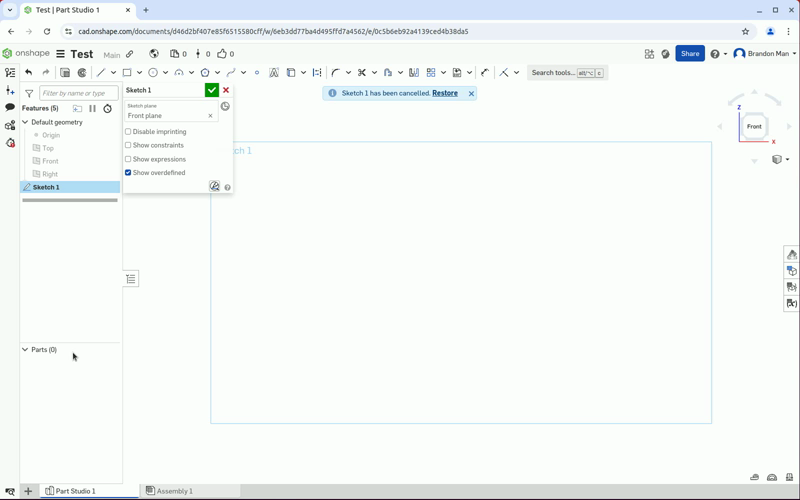
key(y)
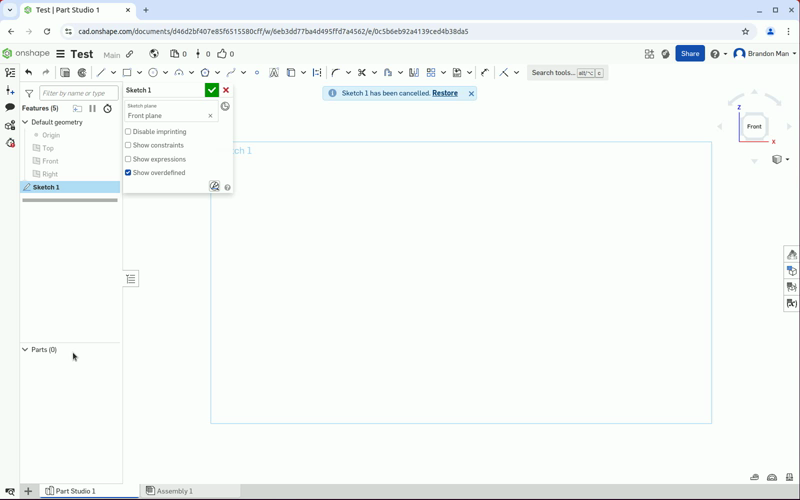
key(c)
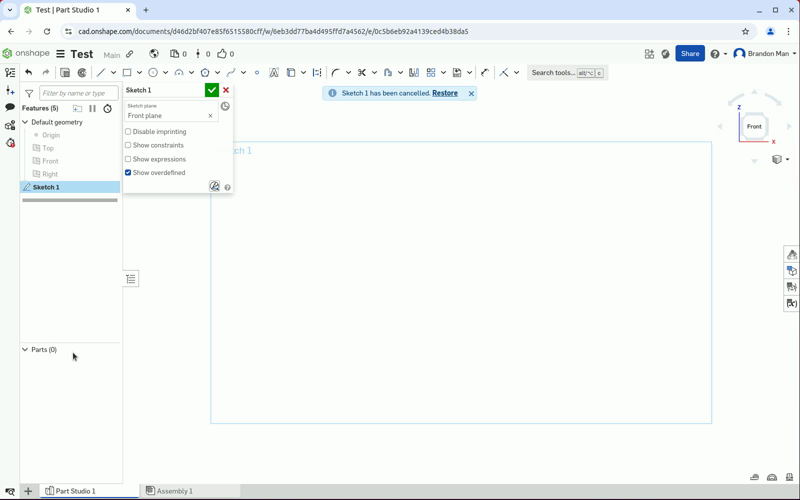
key_down(shift)
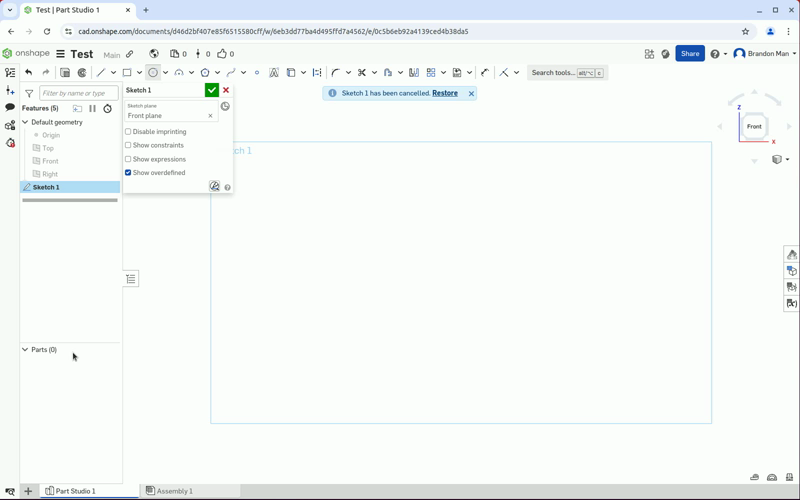
mouse_move(461, 178)
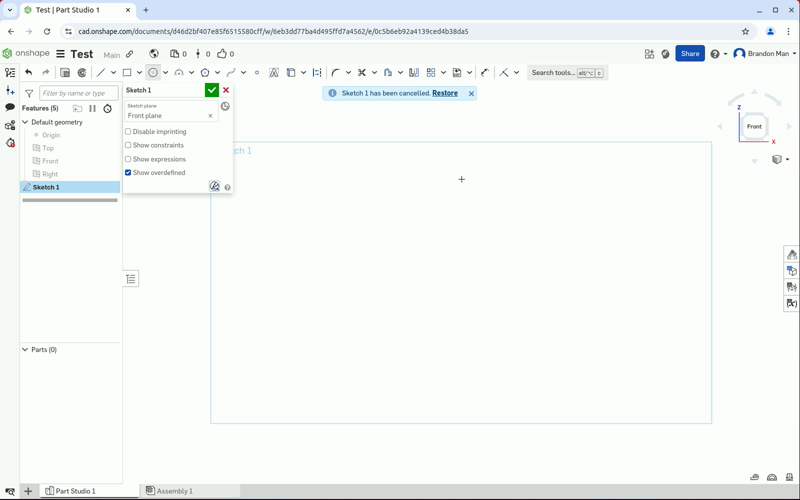
click(461, 178)
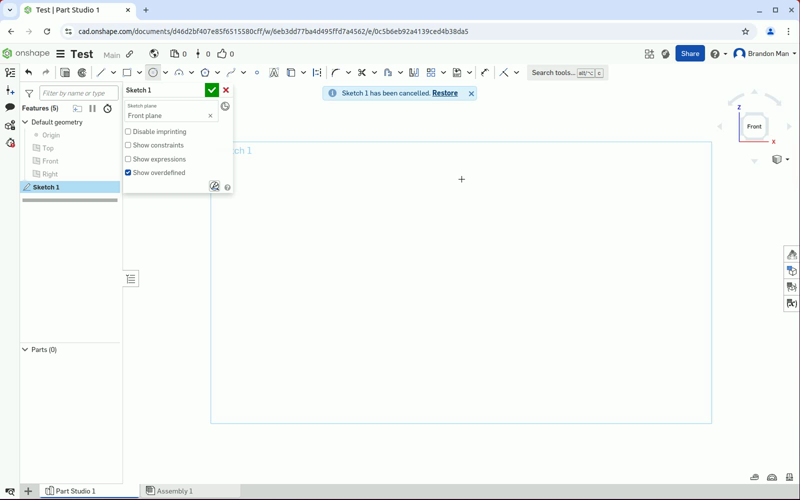
key_up(shift)
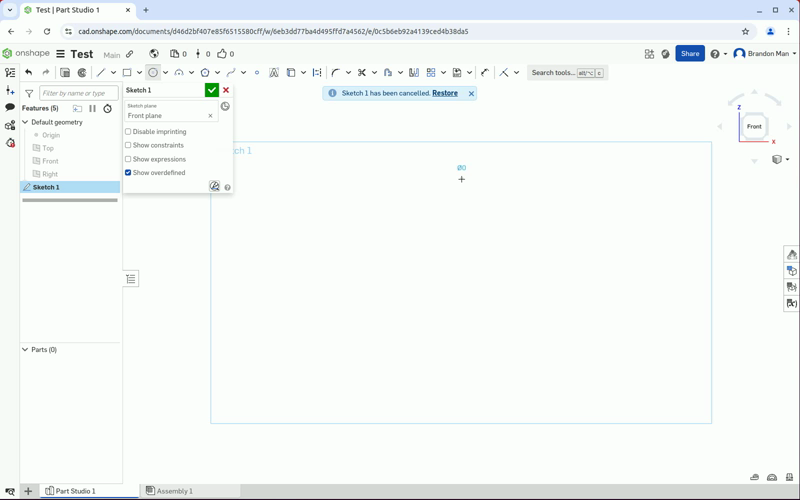
mouse_move(471, 178)
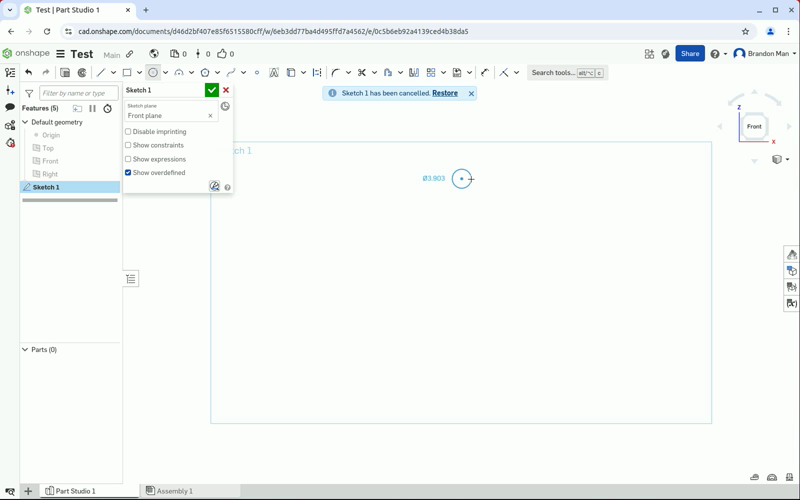
click(471, 178)
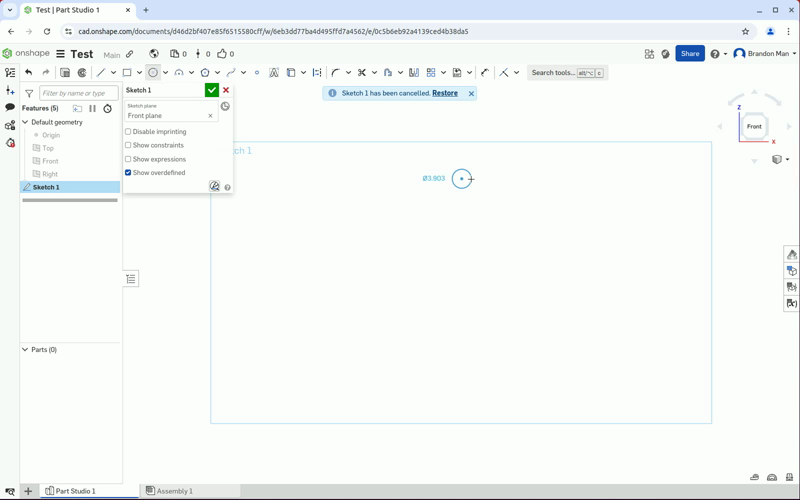
key(esc)
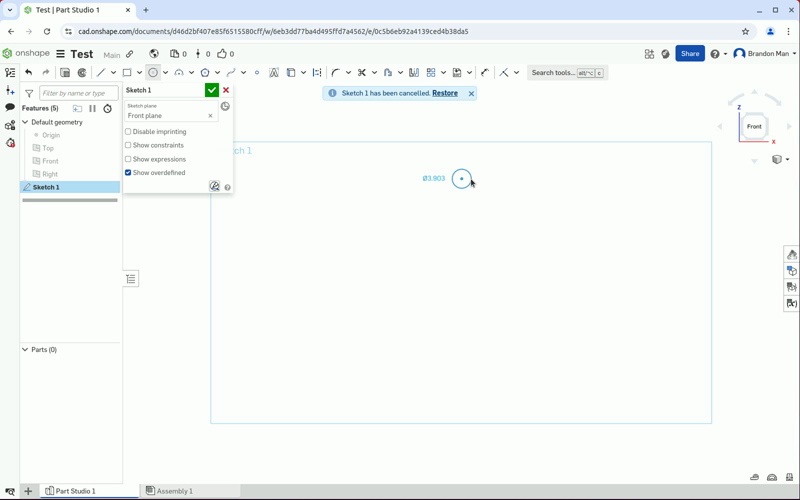
key(c)
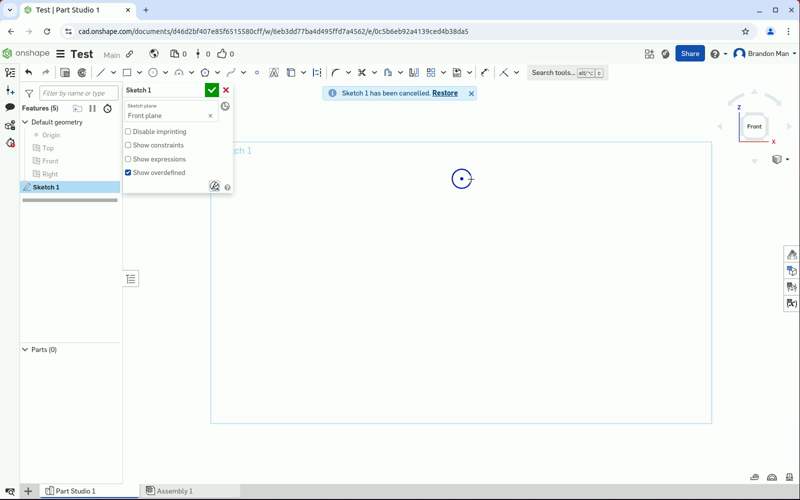
key_down(shift)
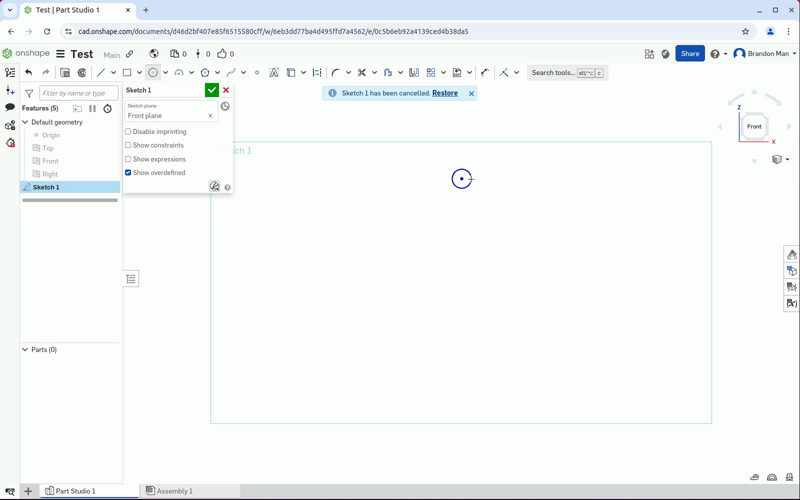
mouse_move(461, 178)
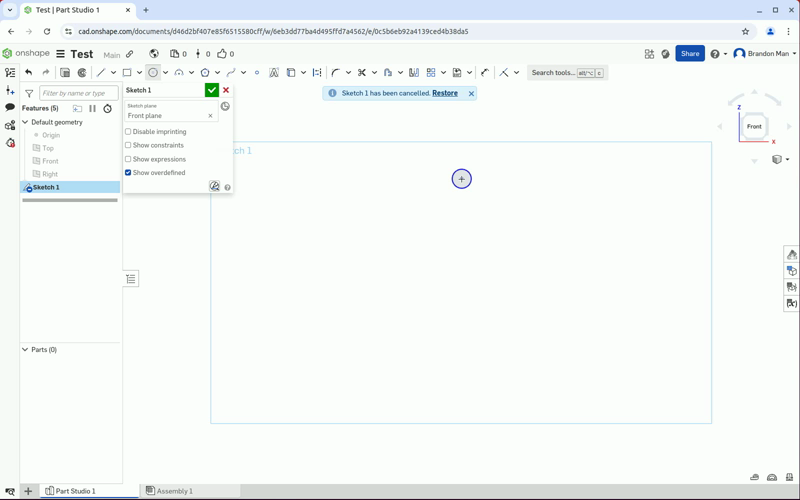
click(461, 178)
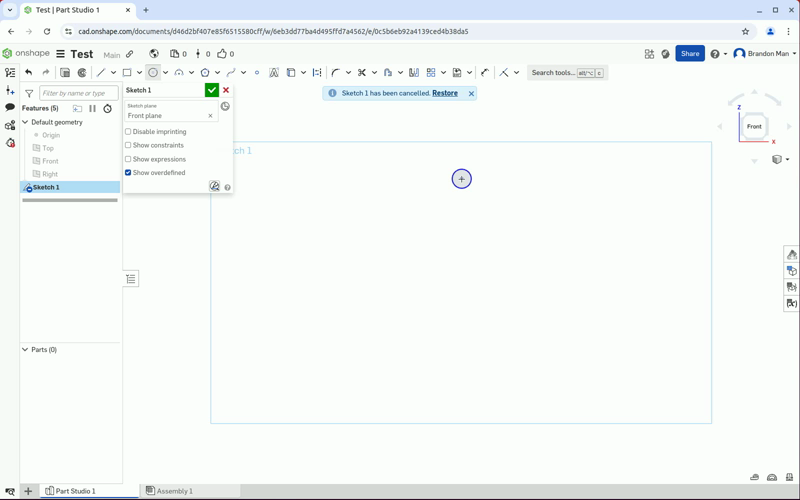
key_up(shift)
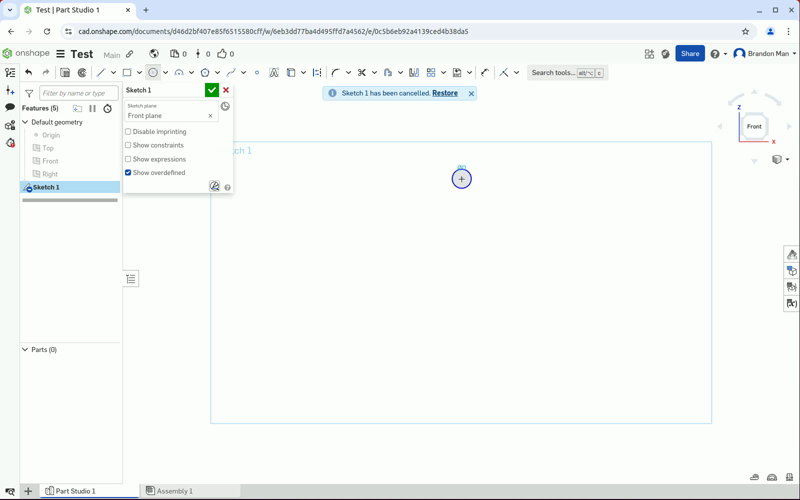
mouse_move(464, 178)
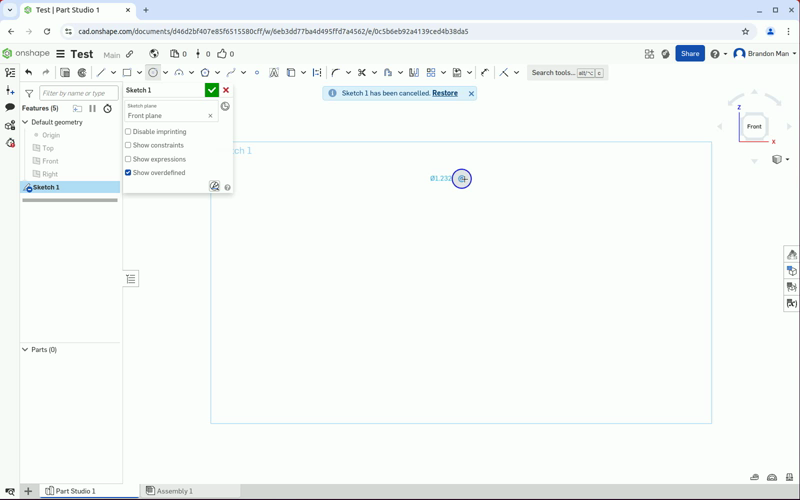
scroll(6)
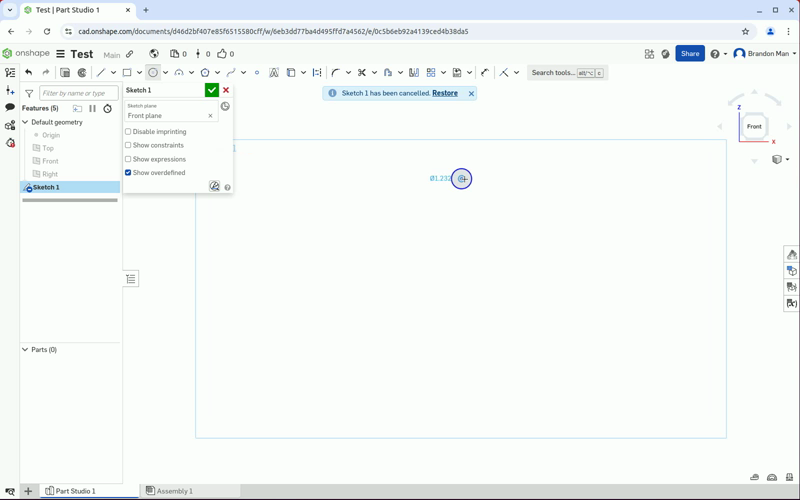
scroll(6)
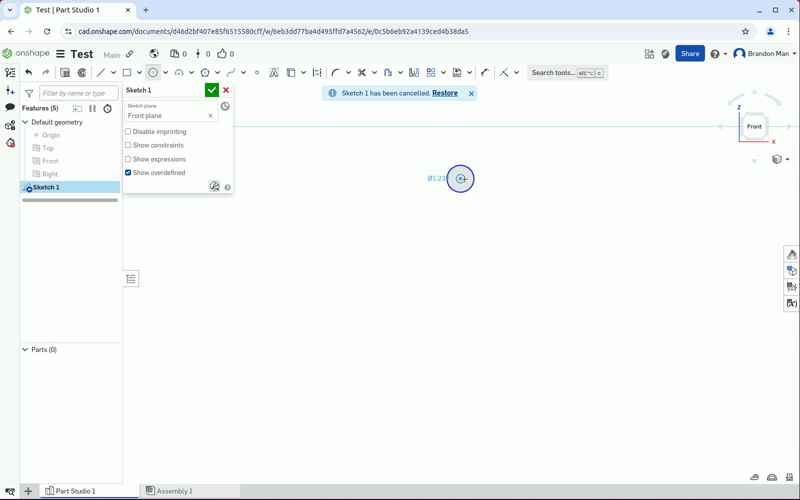
scroll(6)
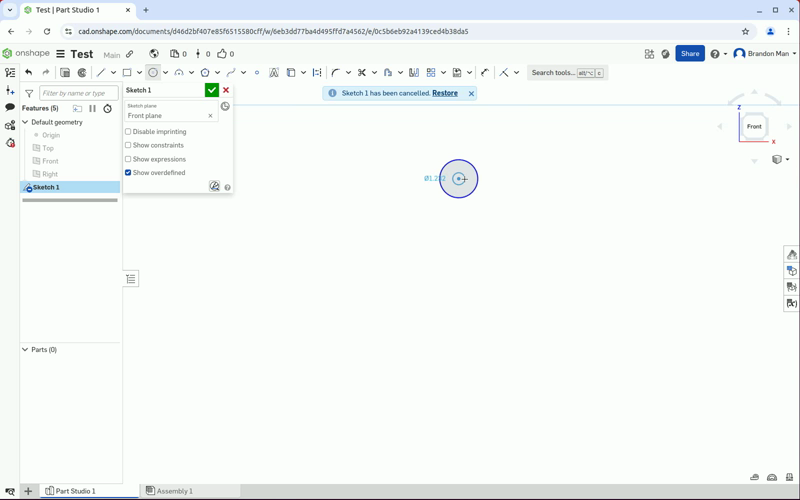
scroll(6)
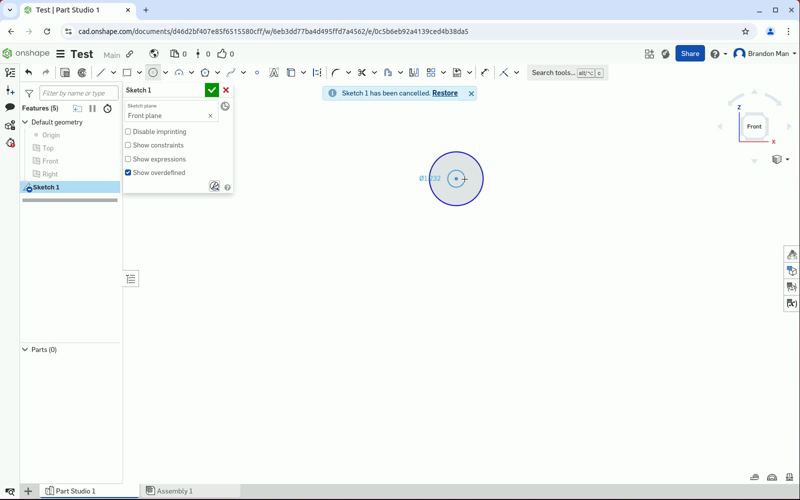
scroll(6)
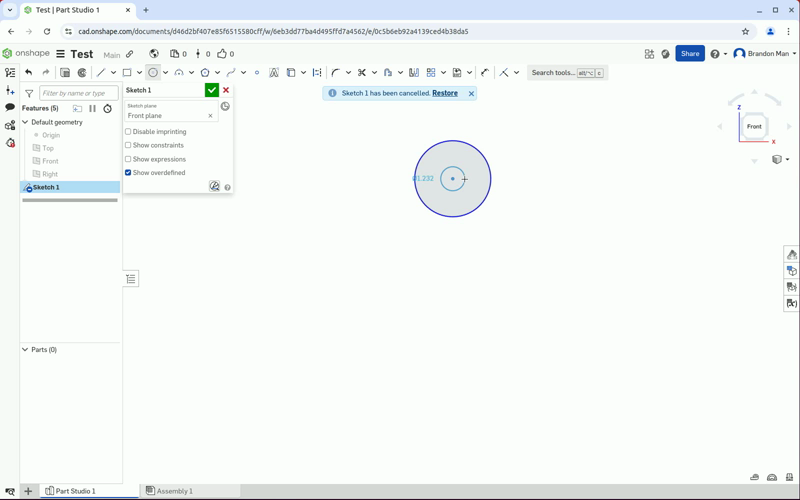
scroll(6)
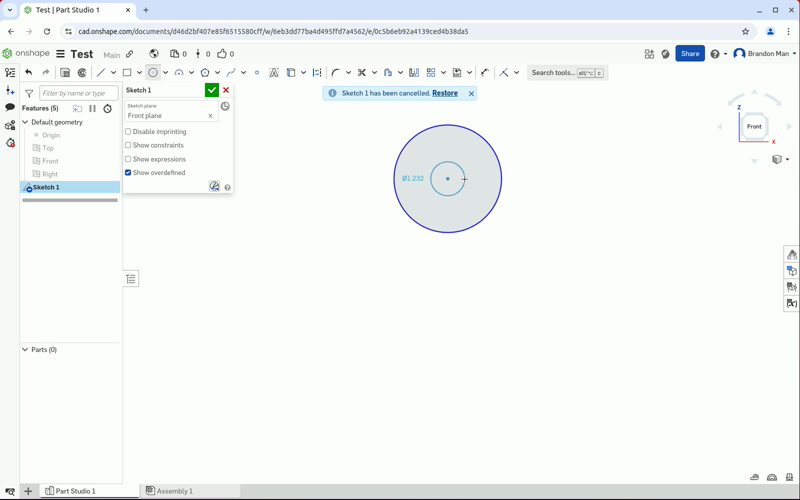
scroll(6)
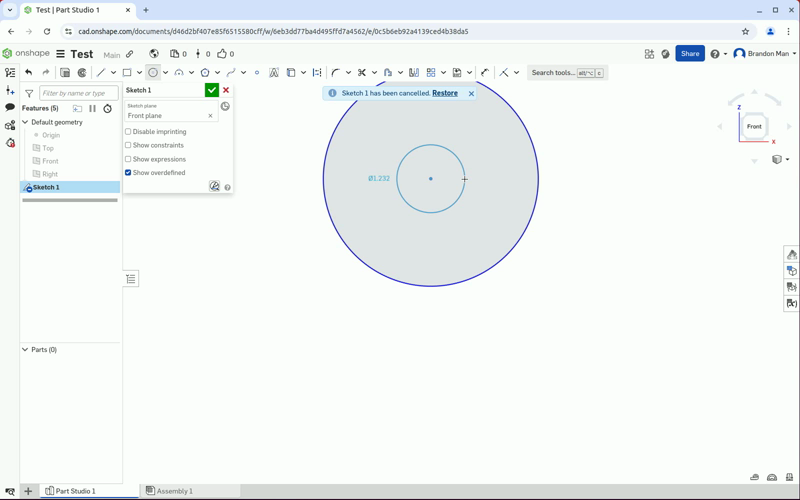
click(464, 178)
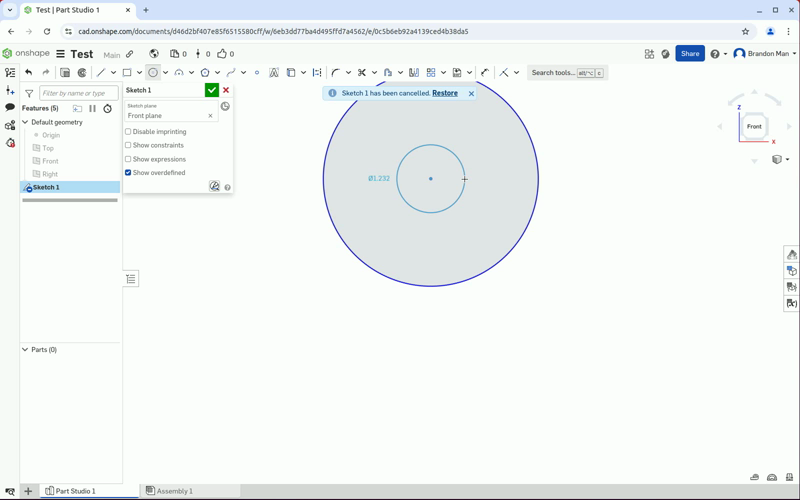
scroll(-6)
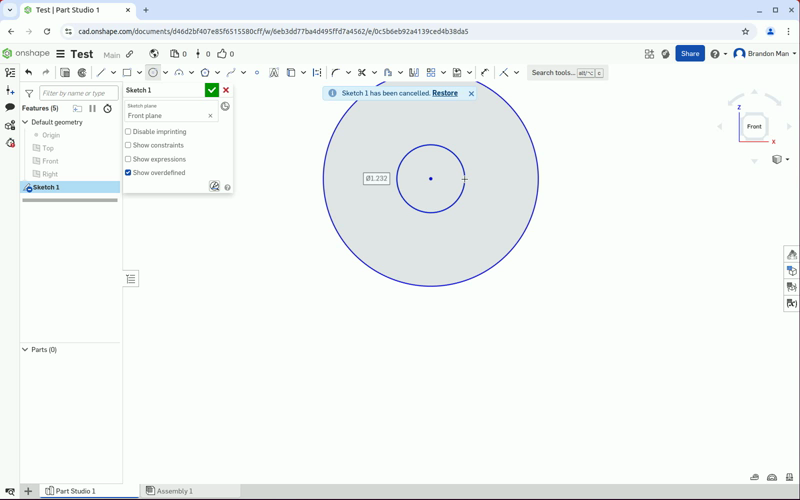
scroll(-6)
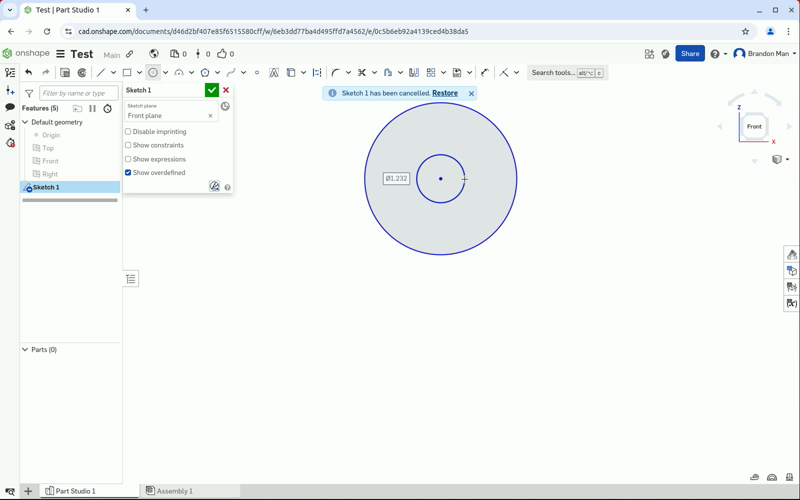
scroll(-6)
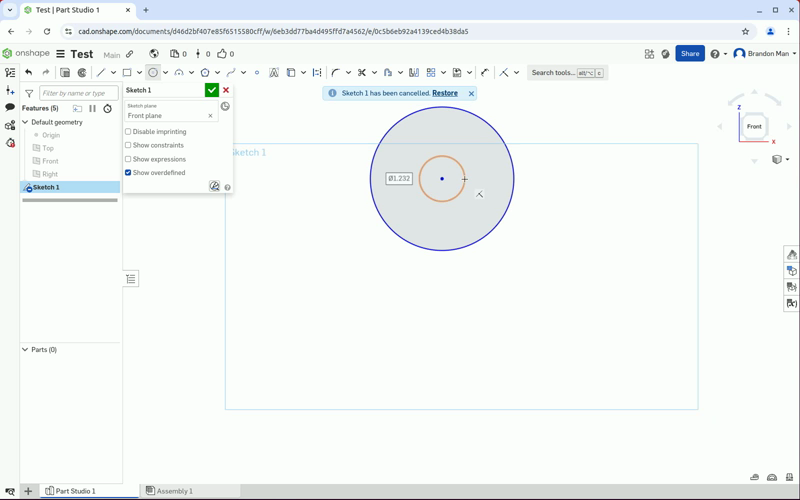
scroll(-6)
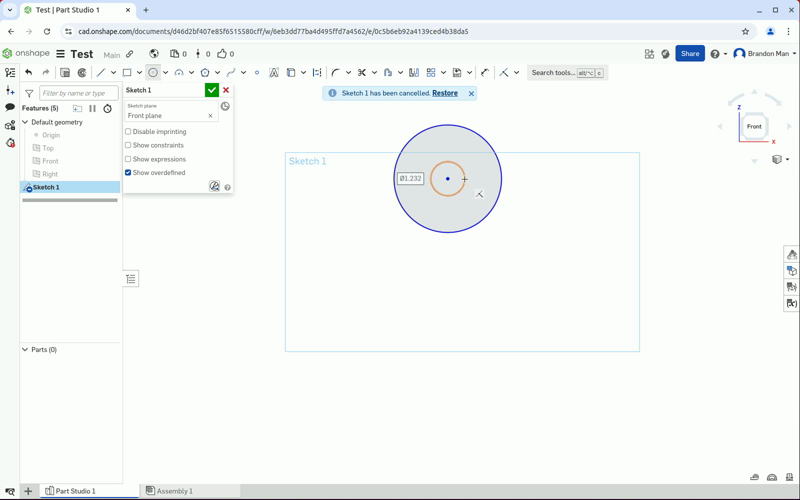
scroll(-6)
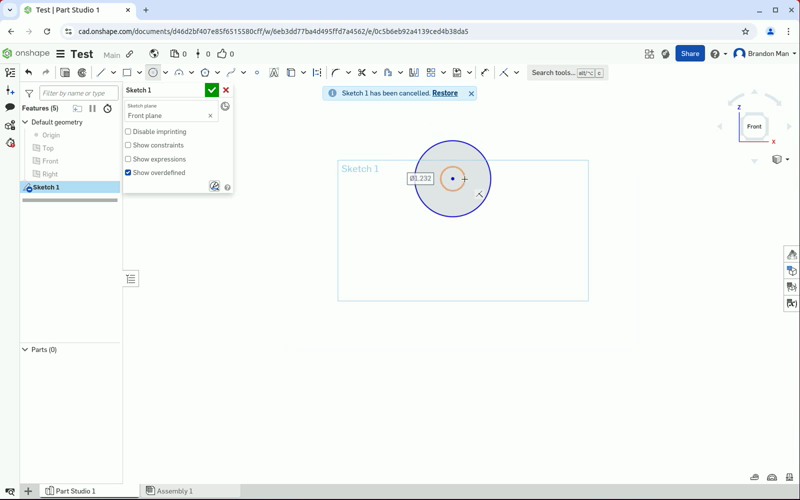
scroll(-6)
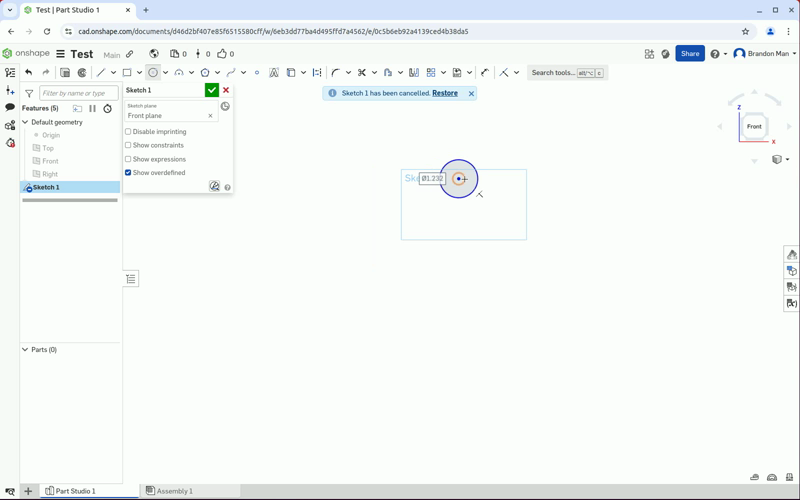
scroll(-6)
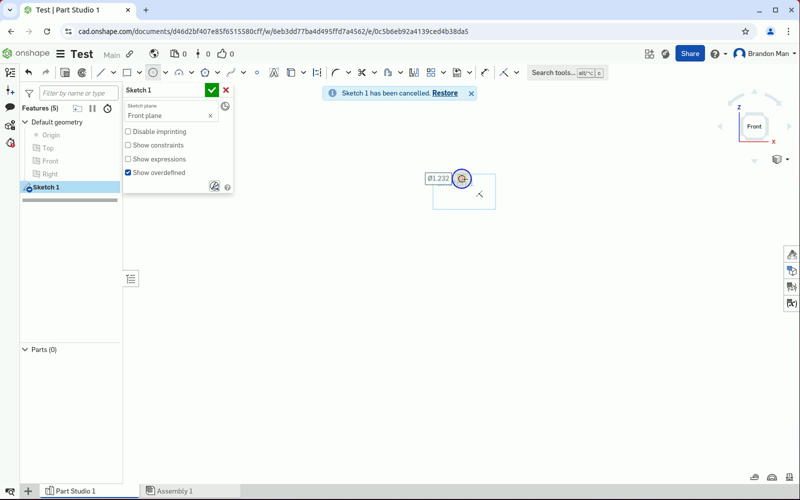
key(esc)
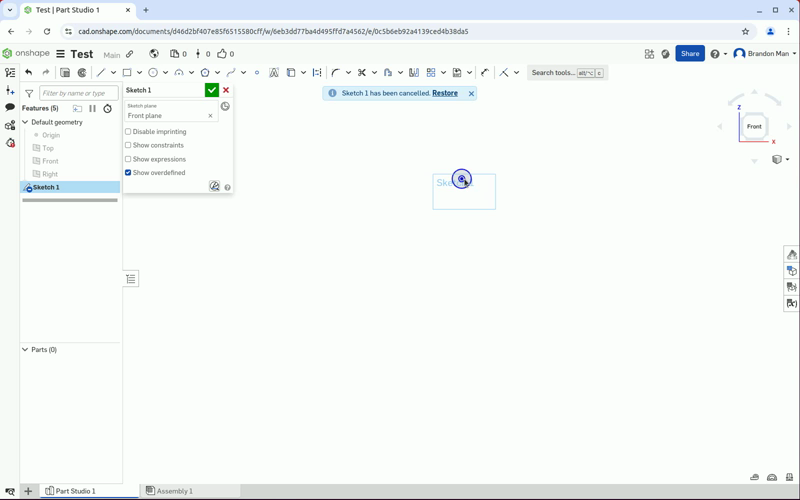
mouse_move(455, 180)
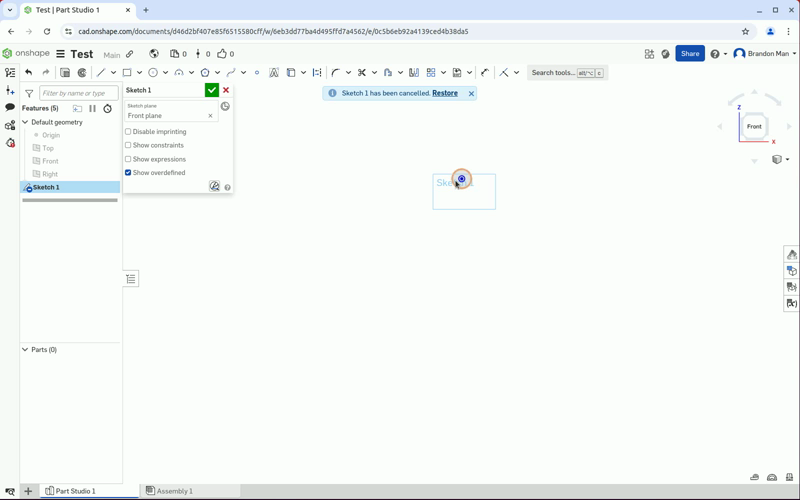
scroll(6)
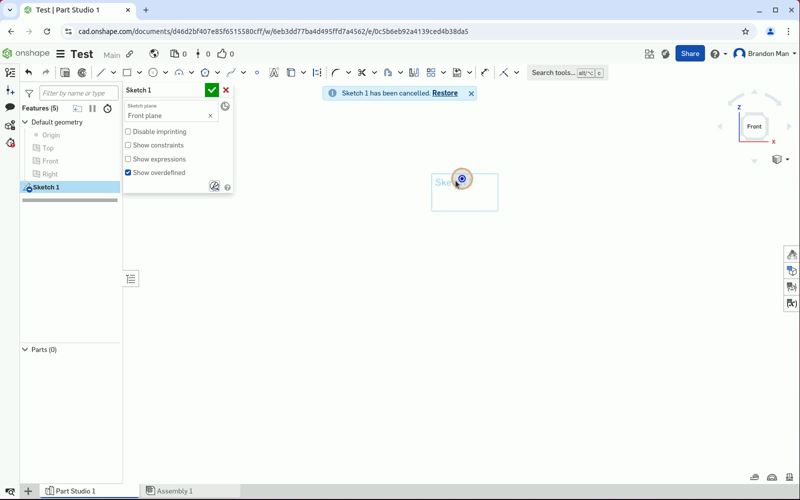
scroll(6)
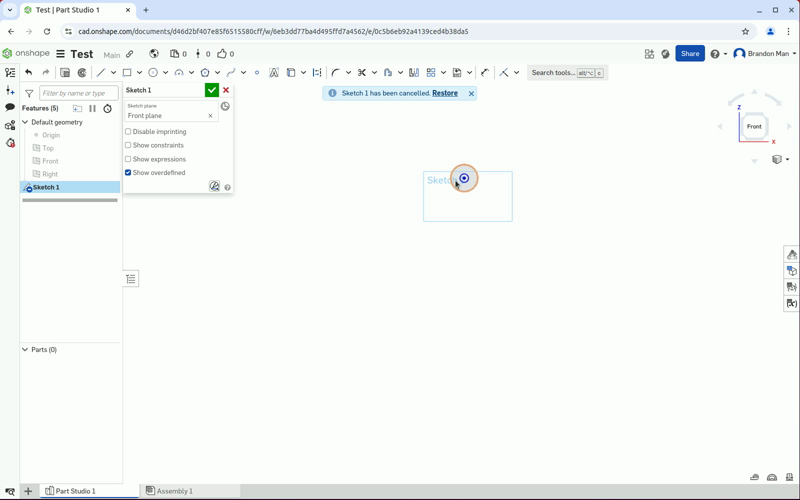
scroll(6)
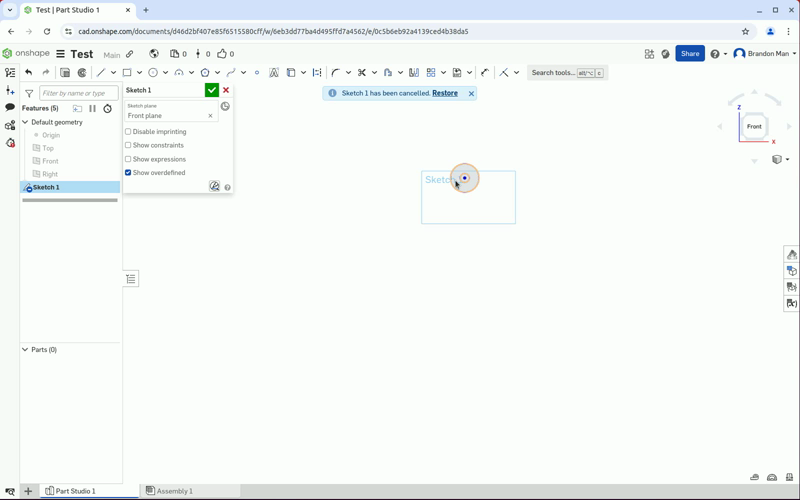
scroll(6)
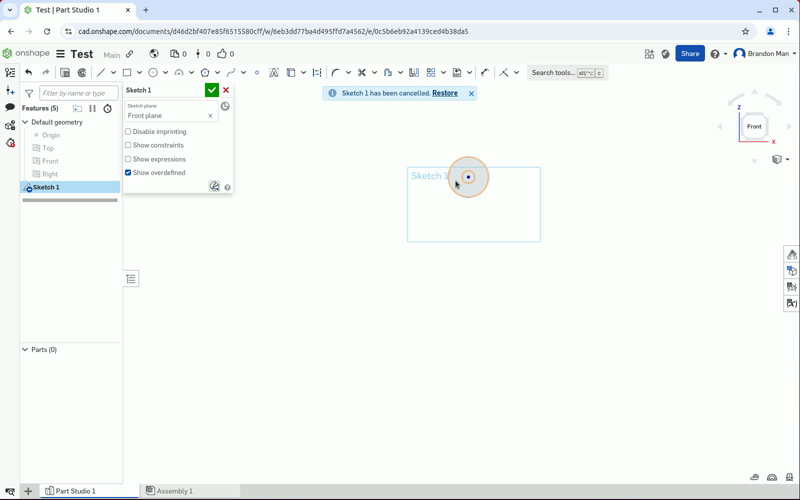
scroll(6)
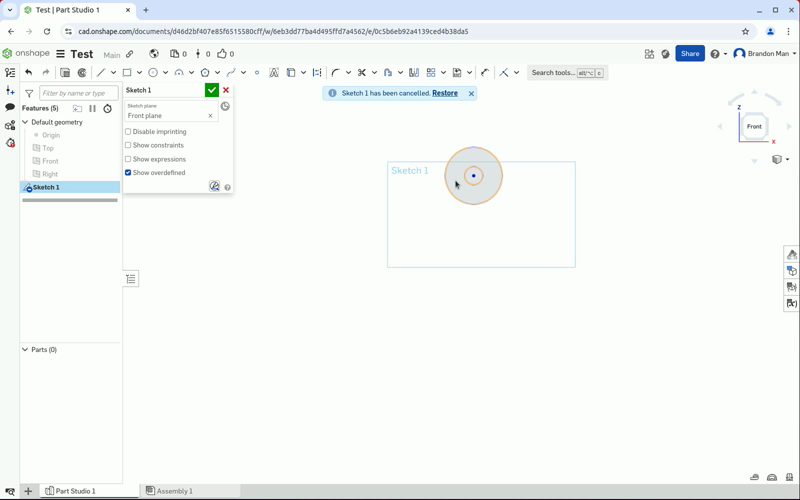
scroll(6)
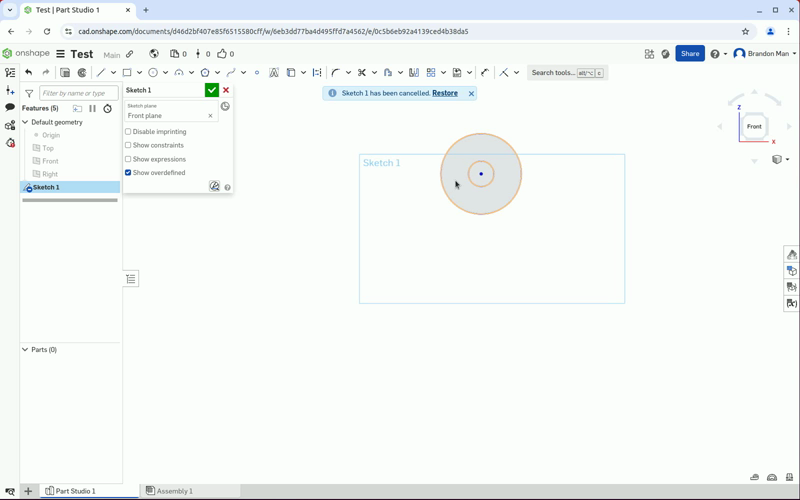
scroll(6)
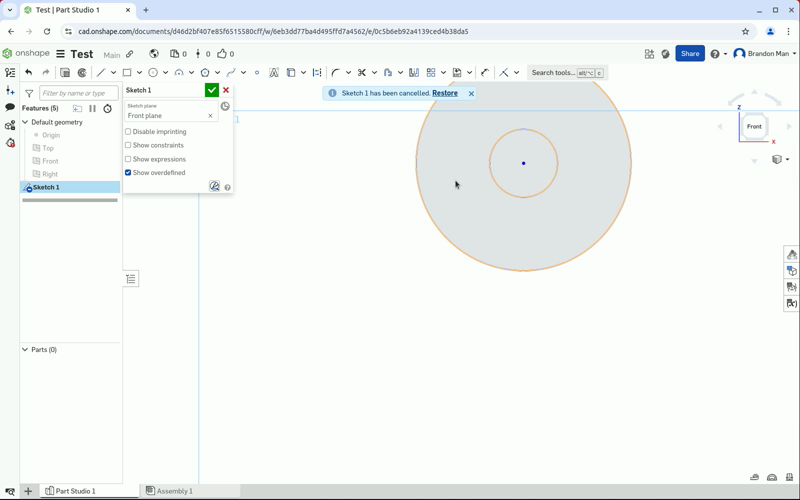
click(455, 180)
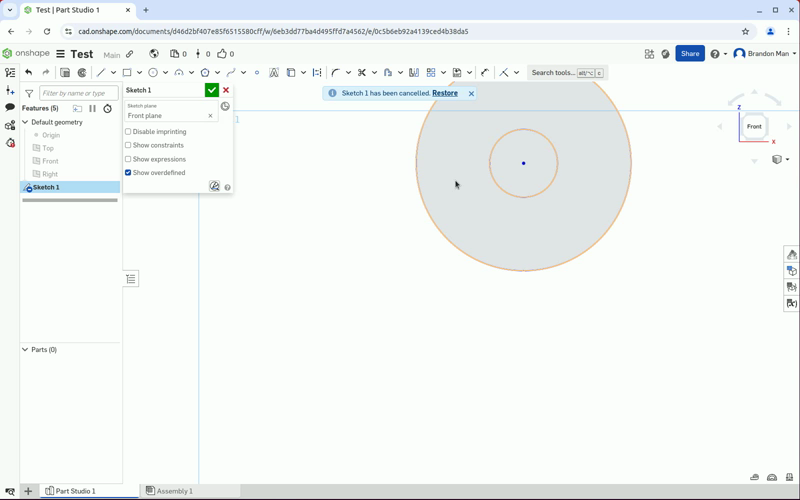
scroll(-6)
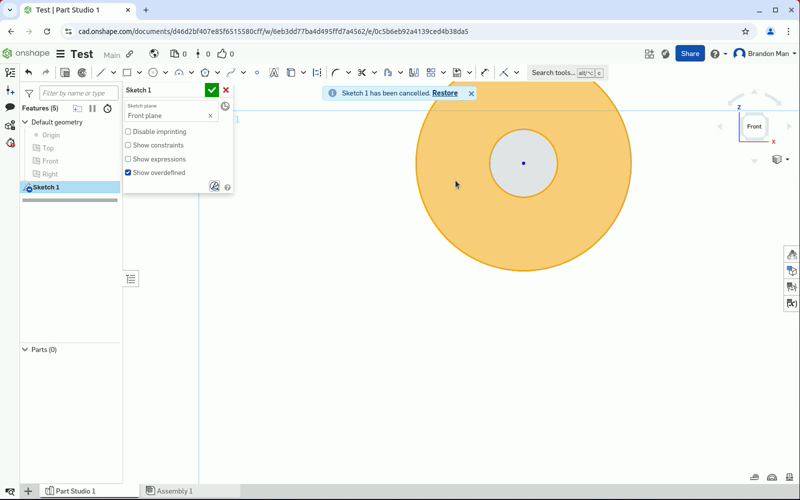
scroll(-6)
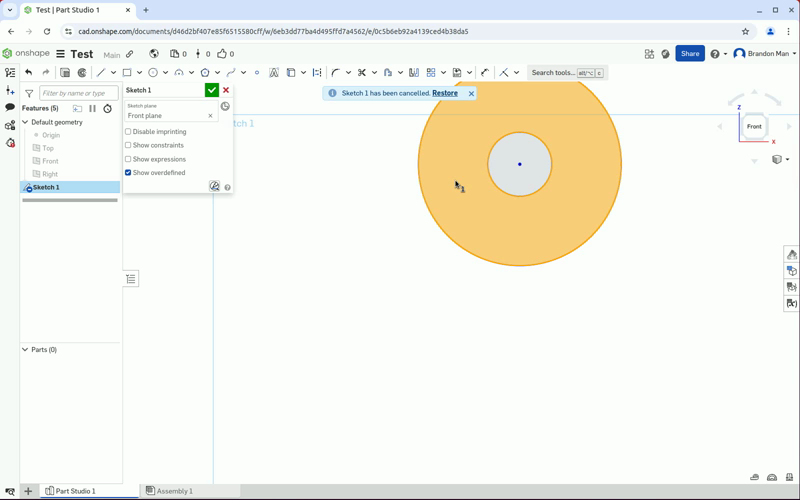
scroll(-6)
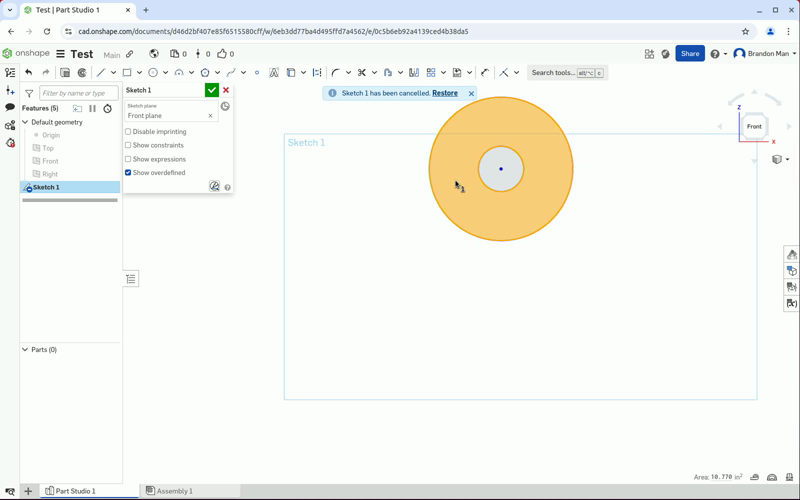
scroll(-6)
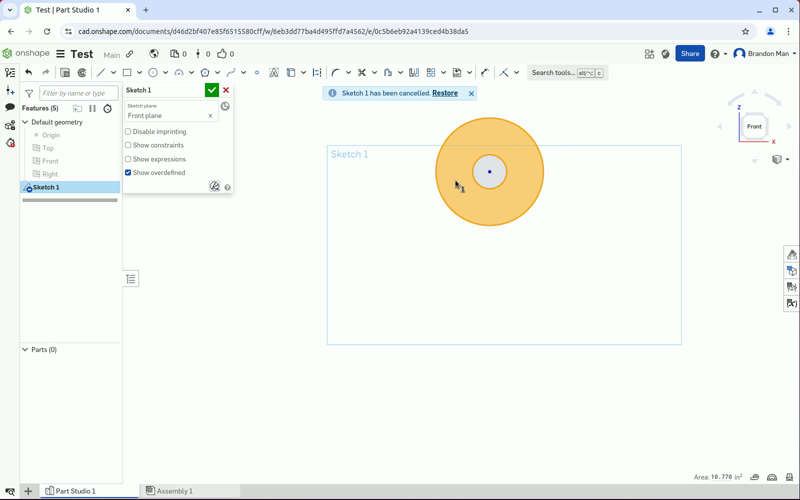
scroll(-6)
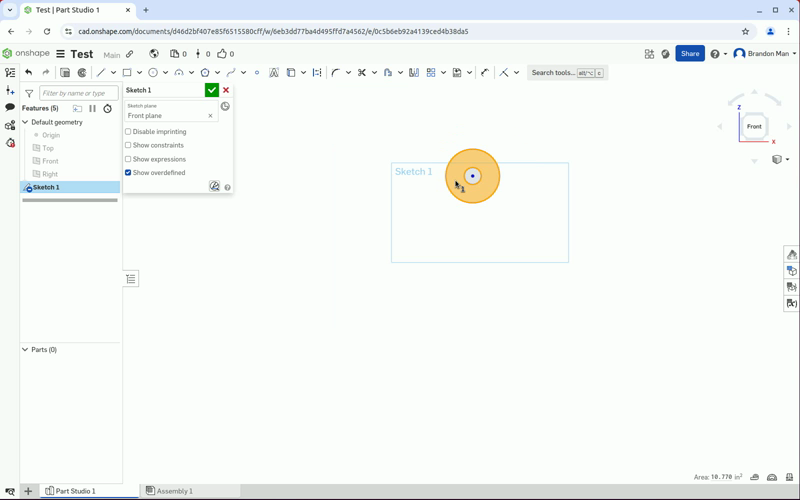
scroll(-6)
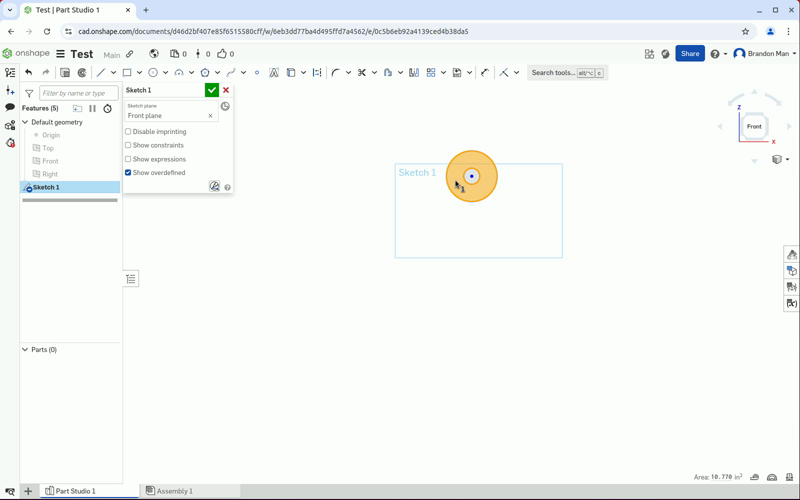
scroll(-6)
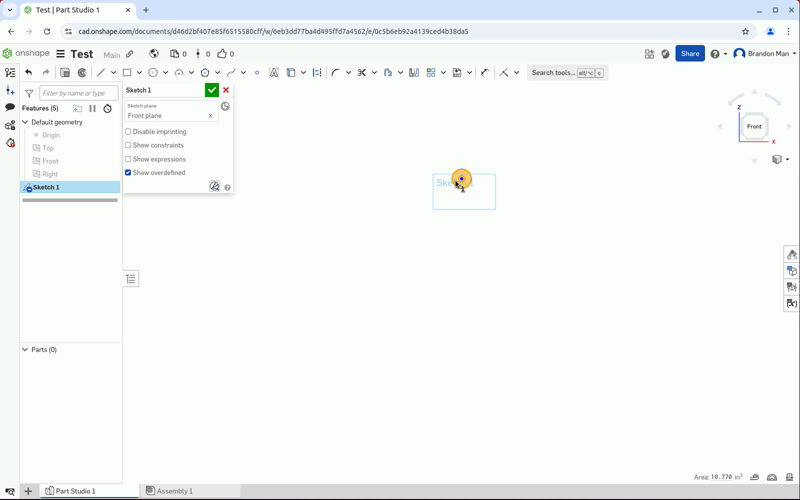
mouse_move(73, 352)
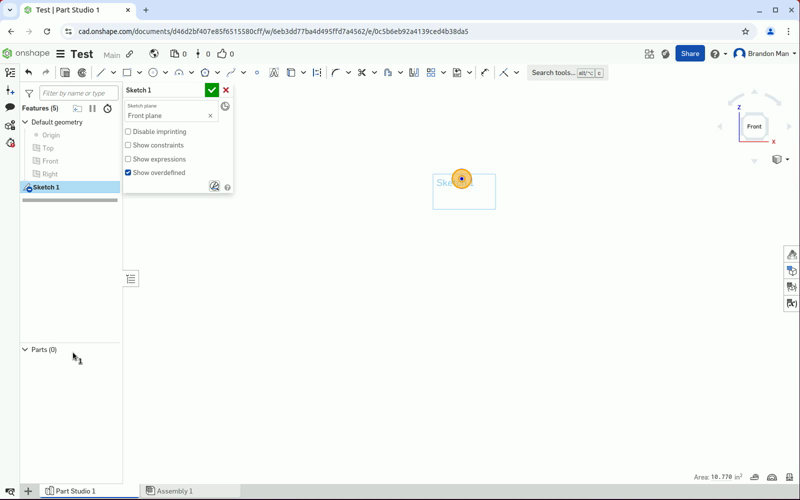
key(shift+y)
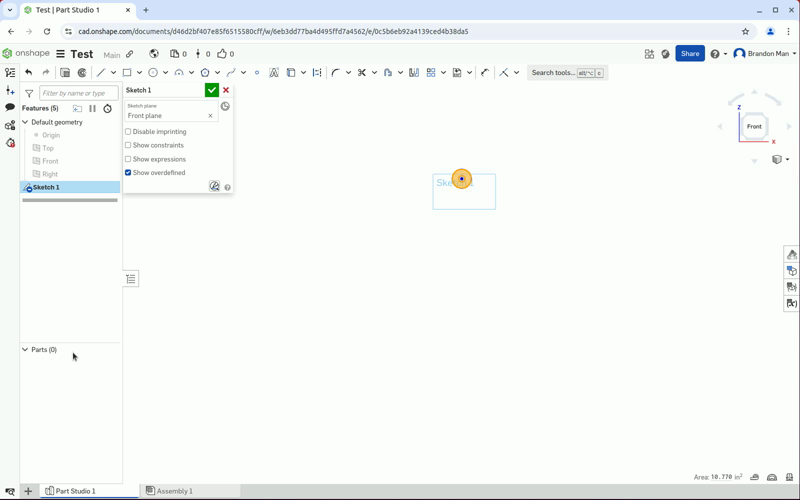
key(shift+e)
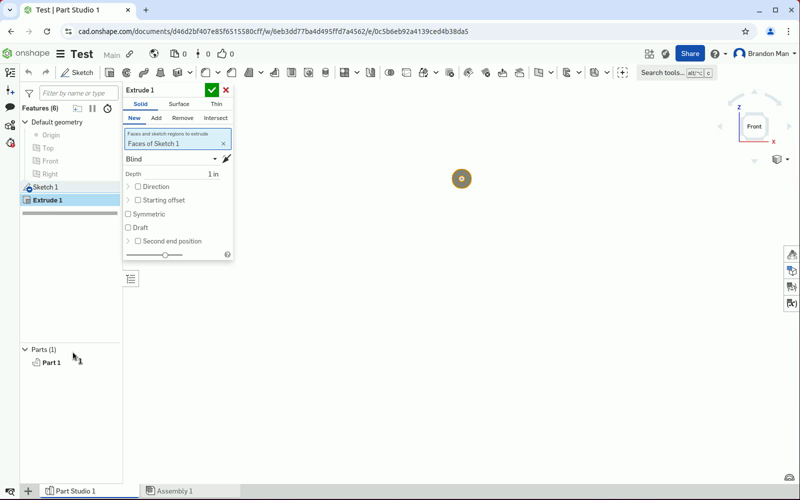
mouse_move(143, 106)
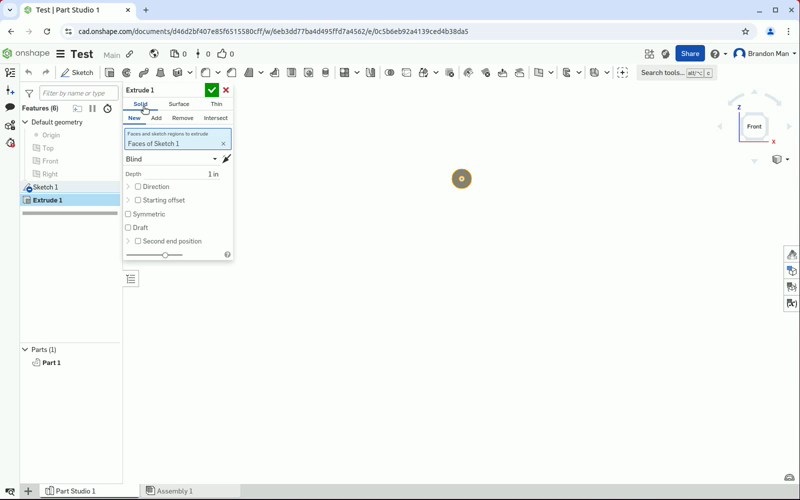
click(143, 106)
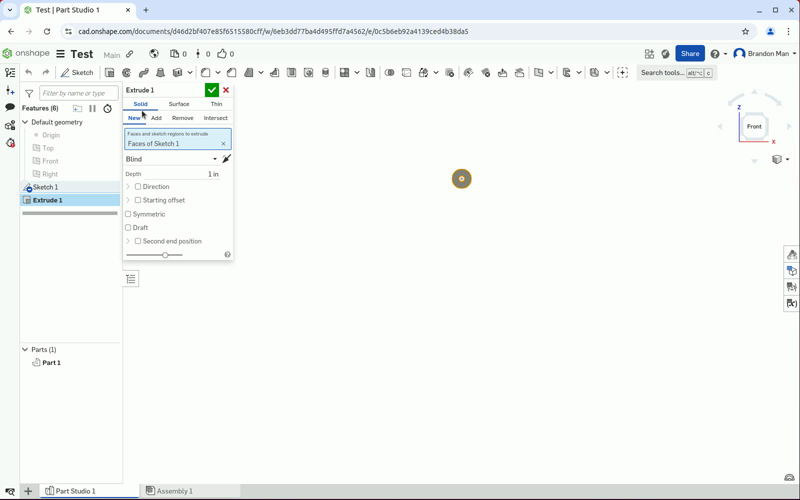
mouse_move(137, 120)
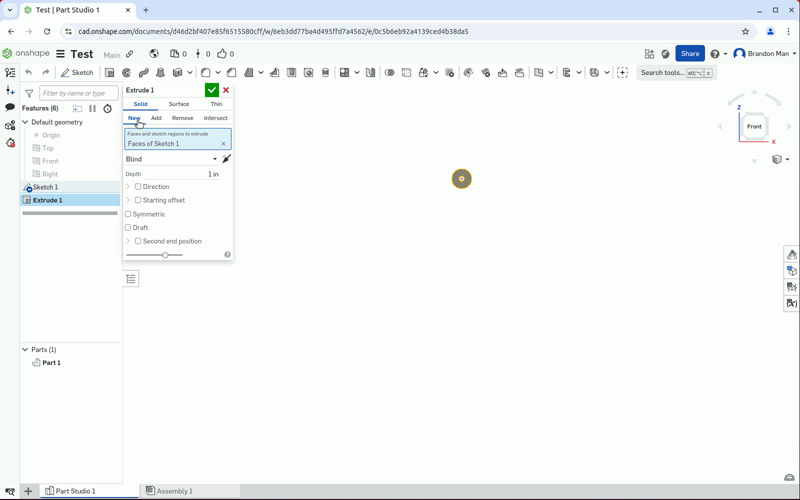
click(137, 120)
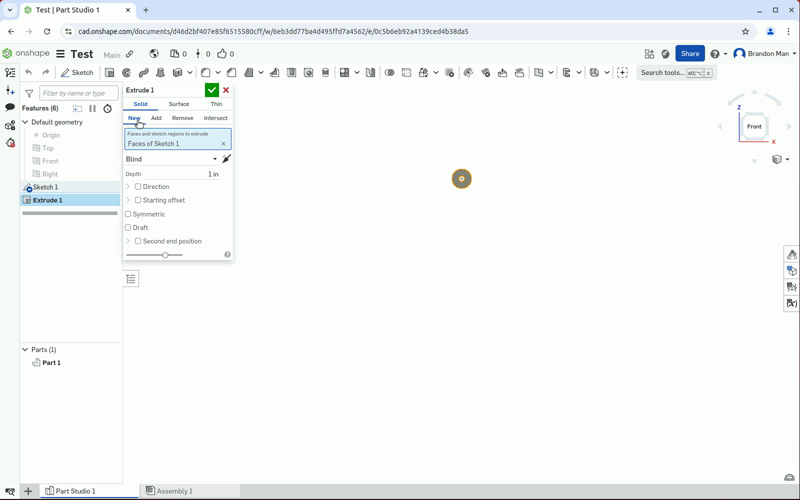
key(tab, 4)
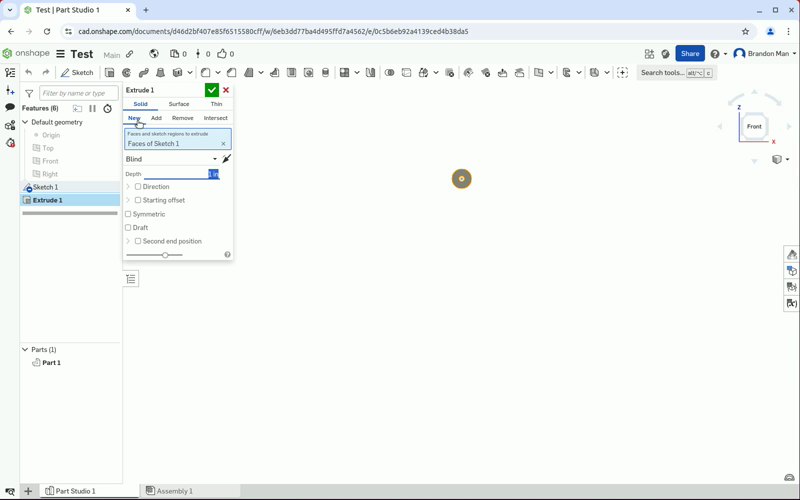
text(0.481)
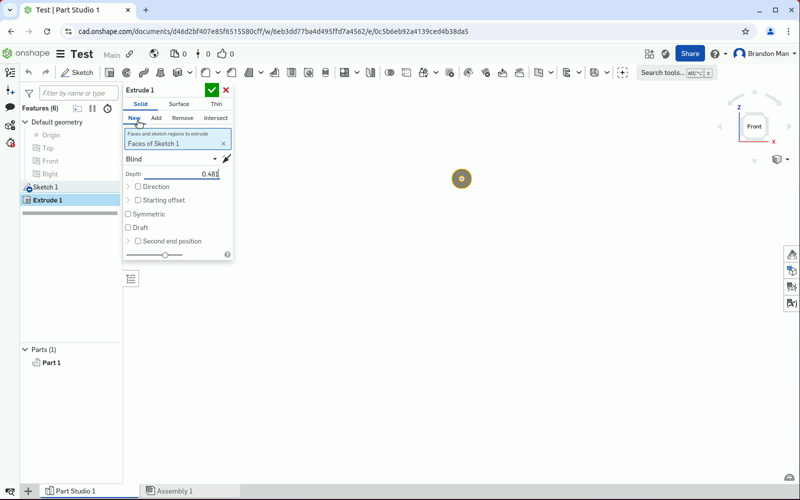
key(enter)
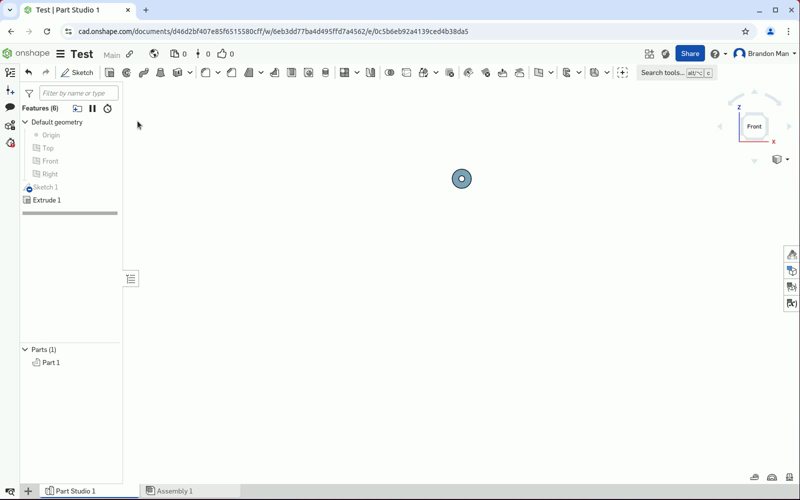
key(shift+h)
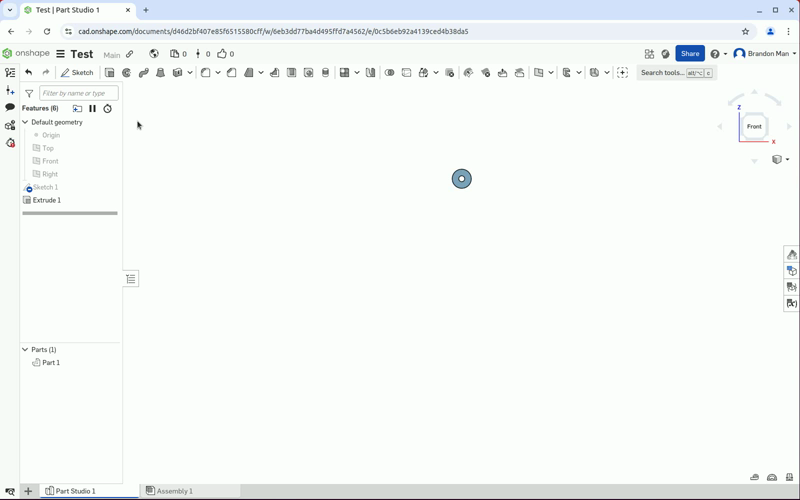
key(shift+h)
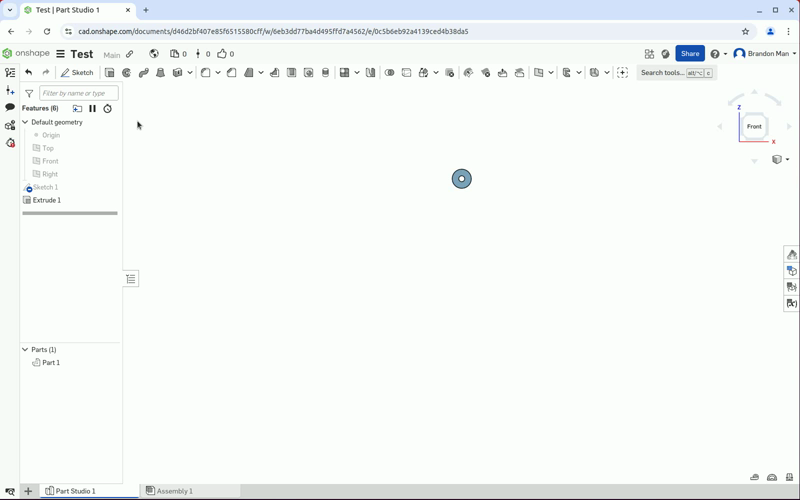
mouse_move(73, 189)
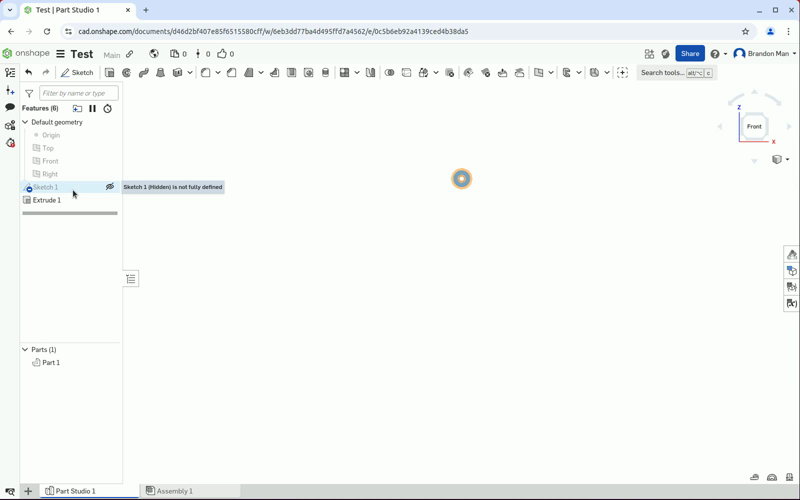
click(73, 189)
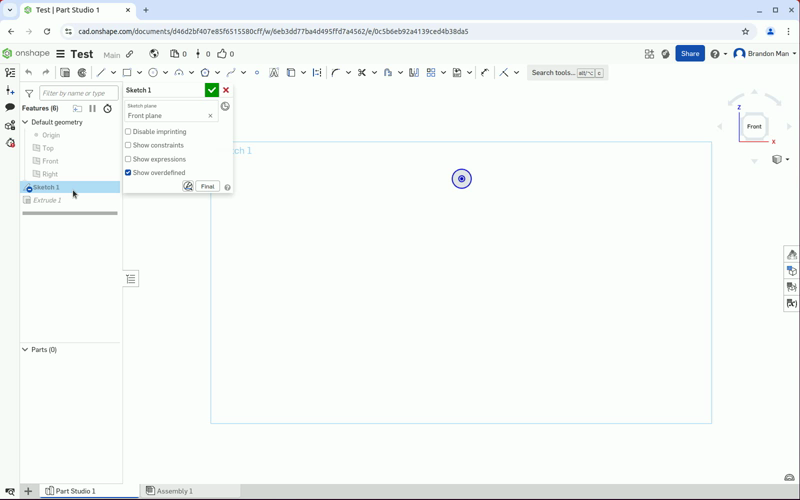
mouse_move(229, 92)
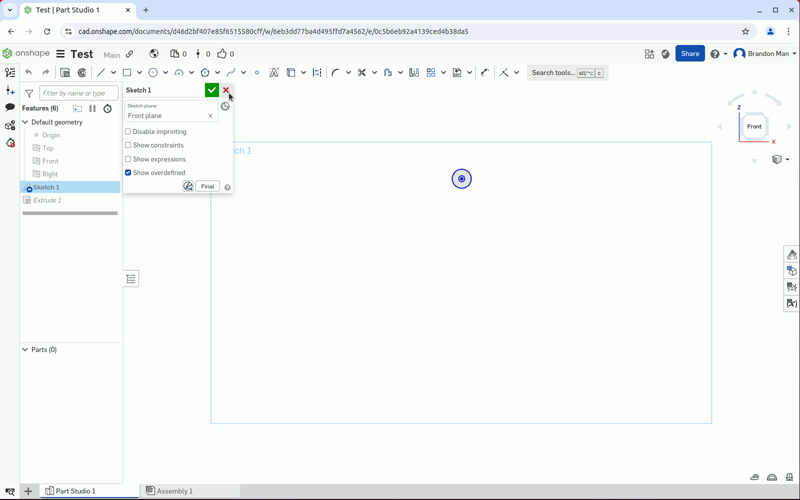
click(229, 92)
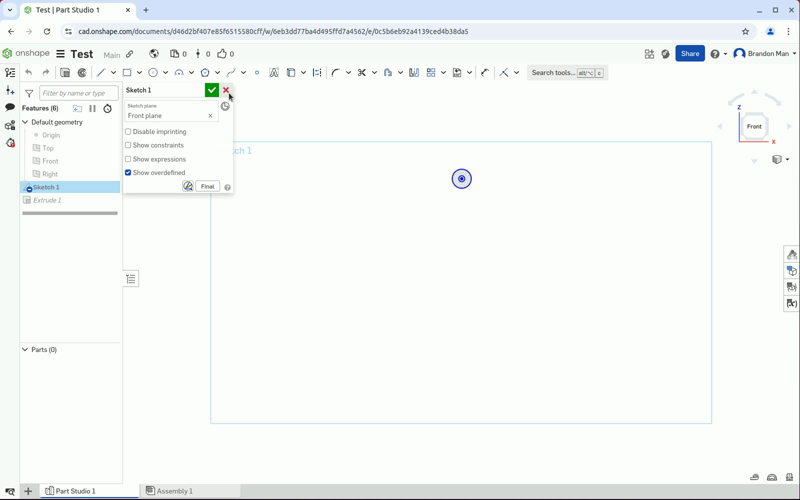
key(shift+s)
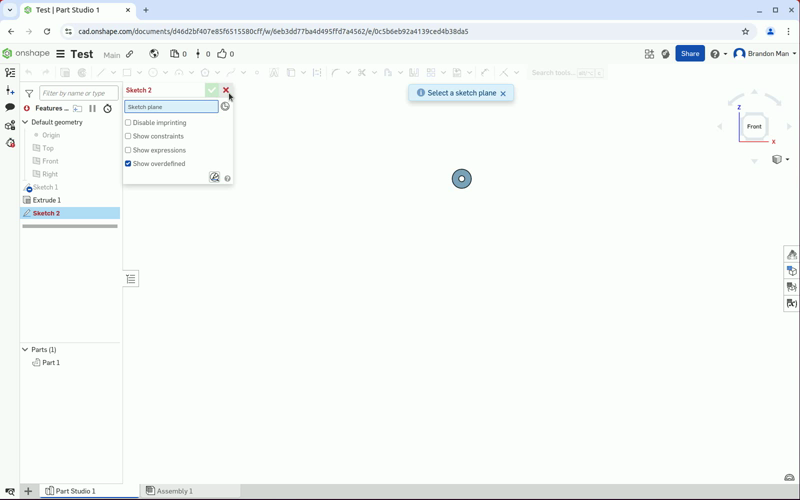
mouse_move(73, 163)
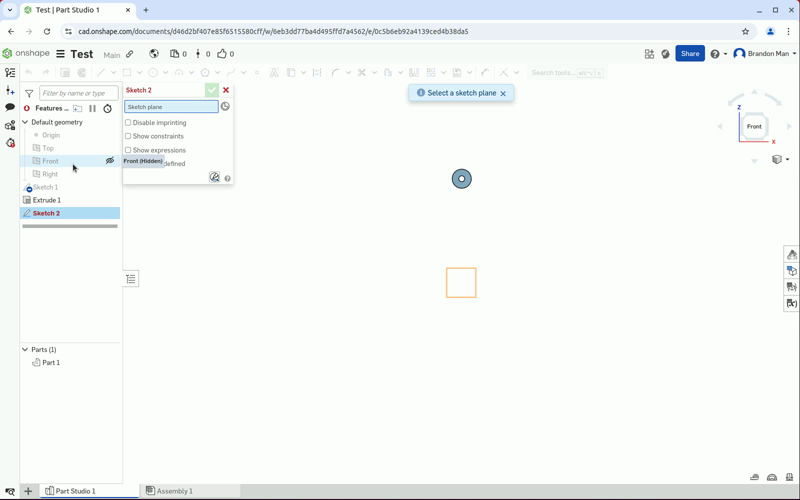
click(73, 163)
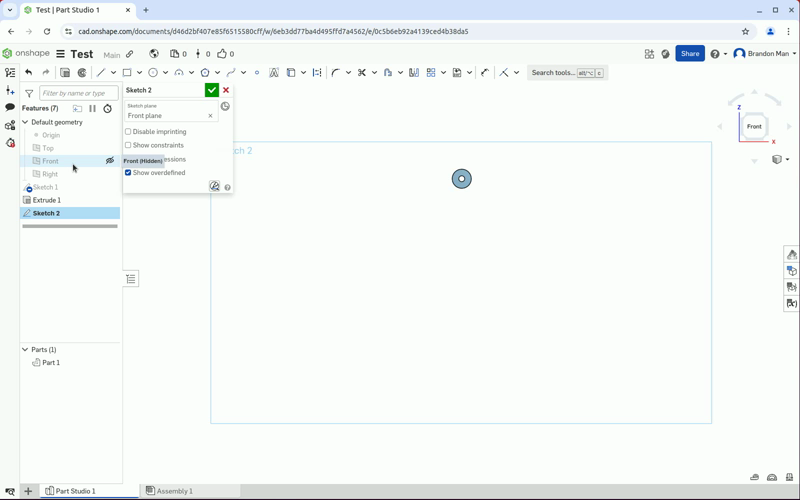
mouse_move(73, 352)
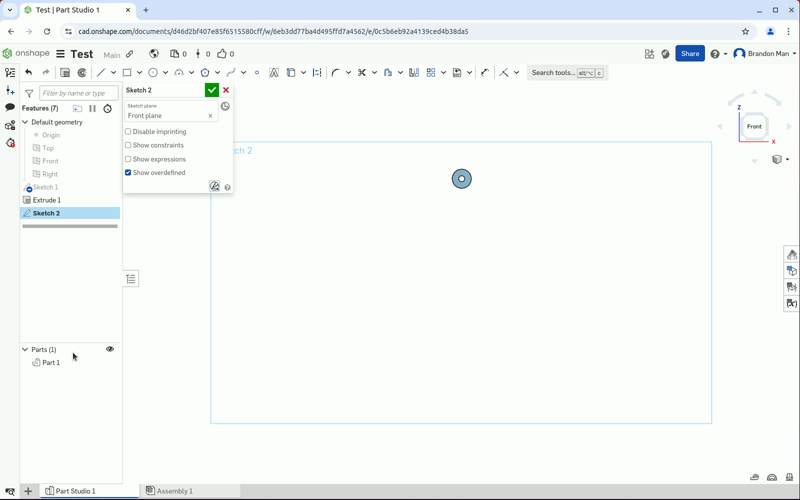
key(y)
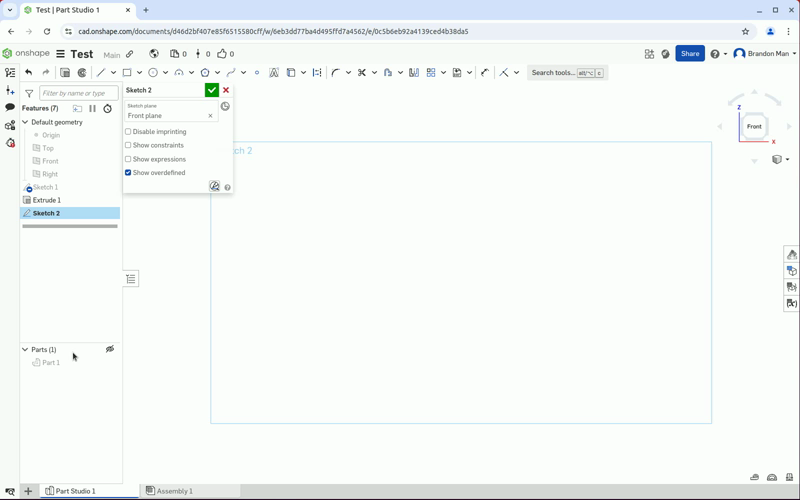
key(c)
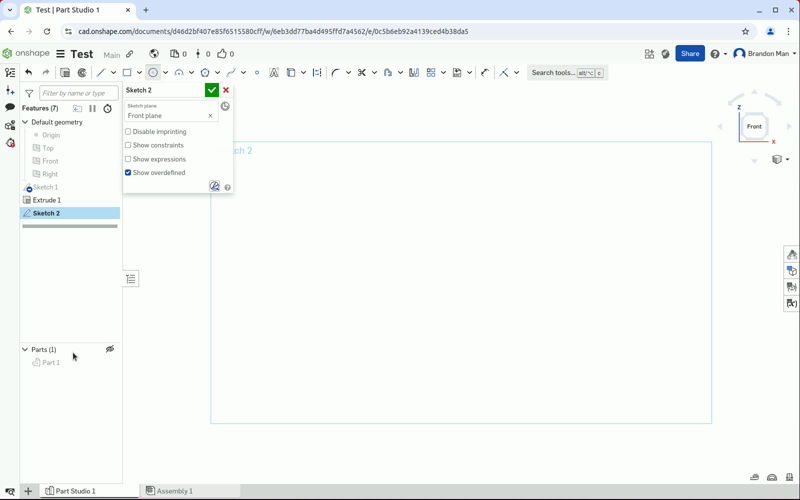
key_down(shift)
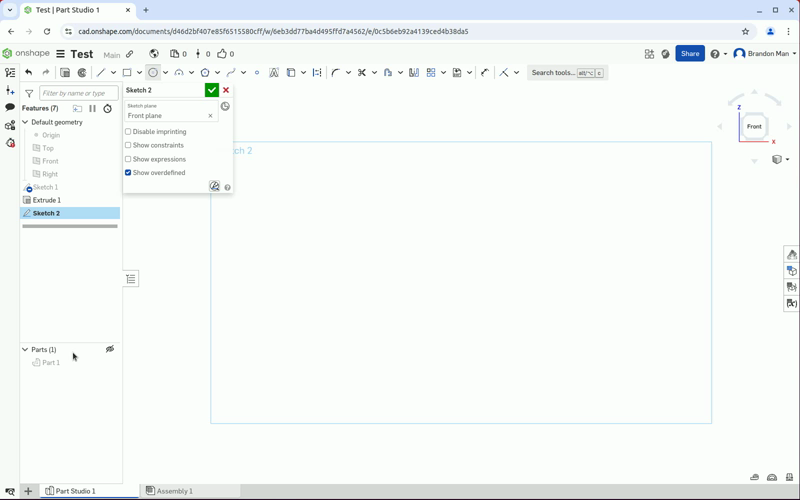
mouse_move(461, 282)
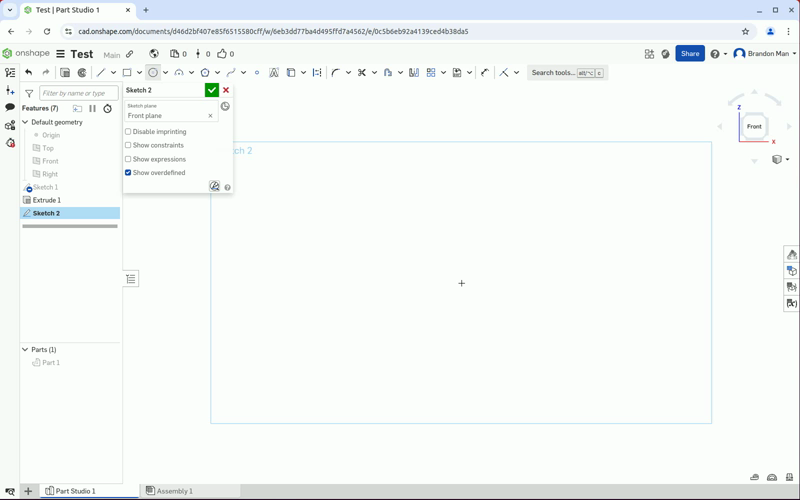
click(461, 282)
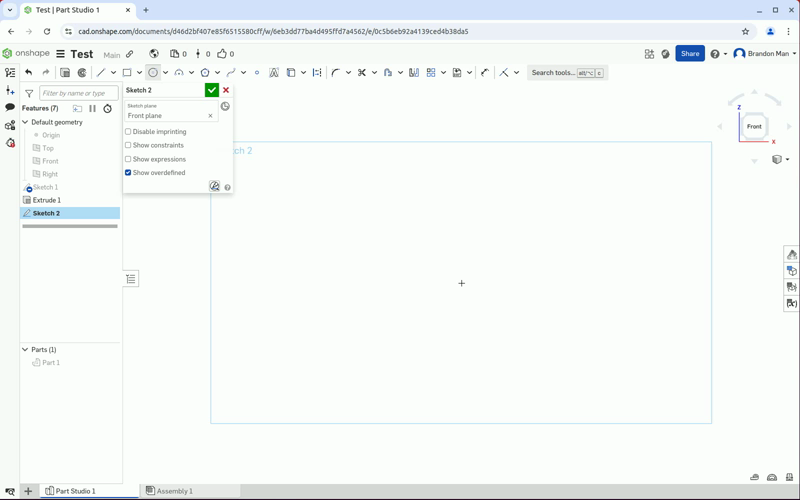
key_up(shift)
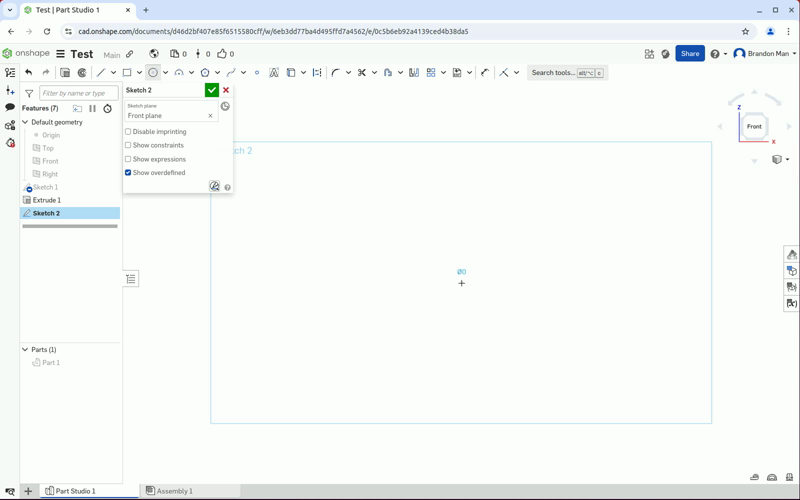
mouse_move(471, 282)
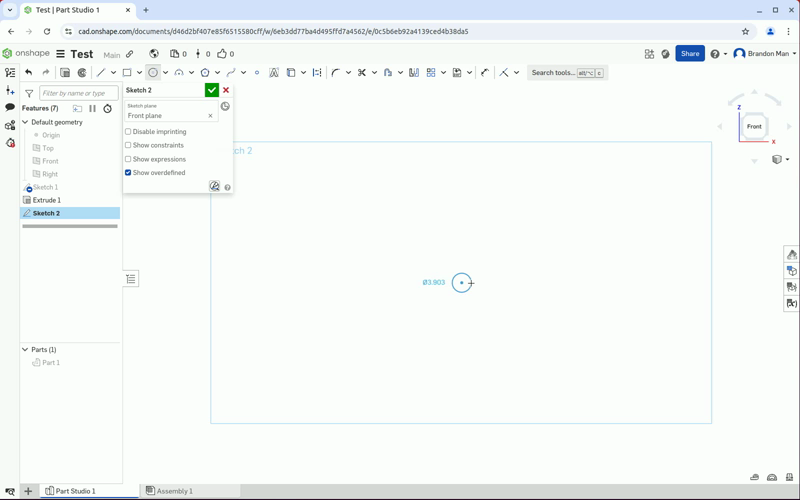
click(471, 282)
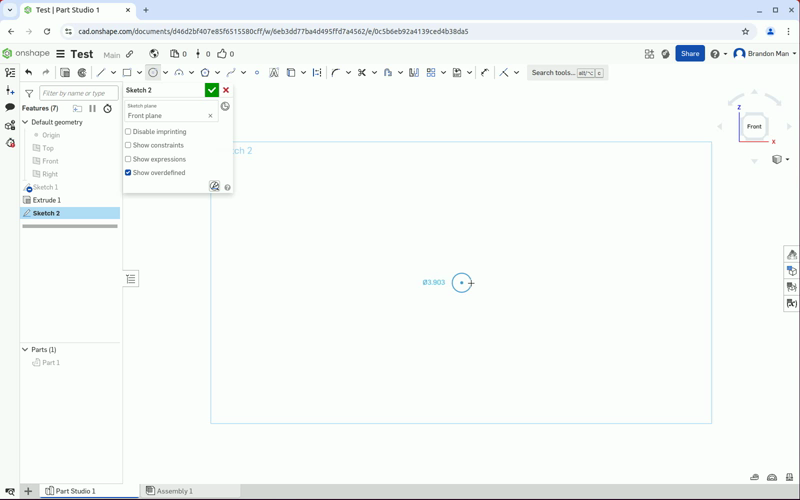
key(esc)
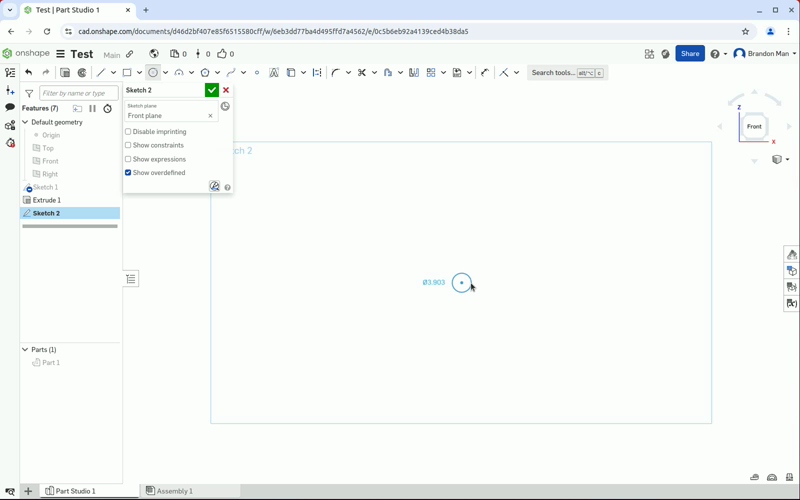
key(c)
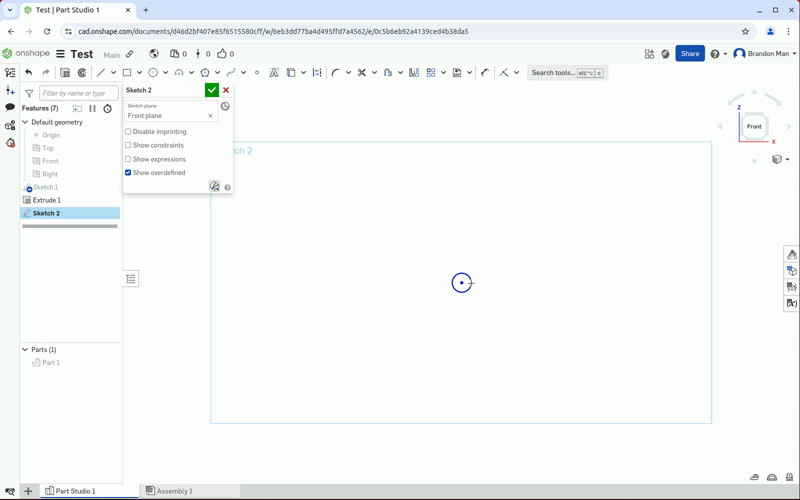
key_down(shift)
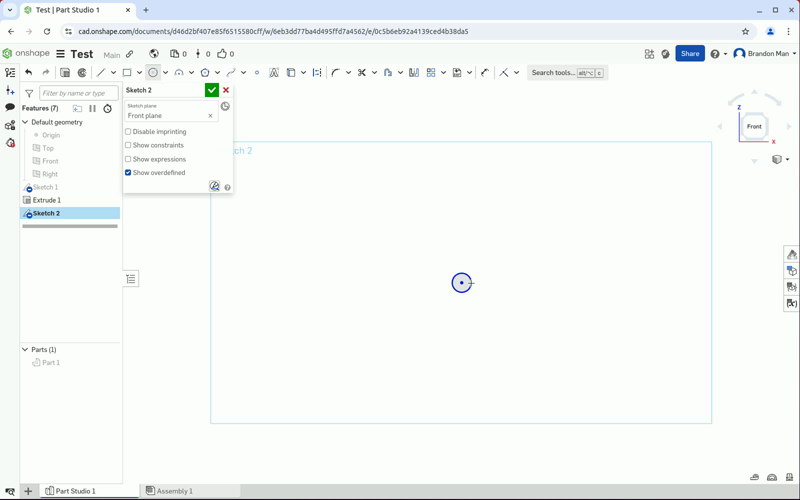
mouse_move(461, 282)
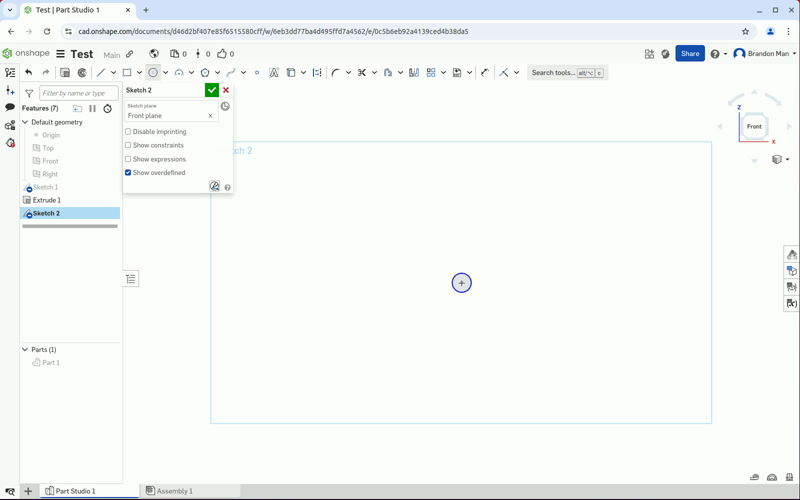
click(461, 282)
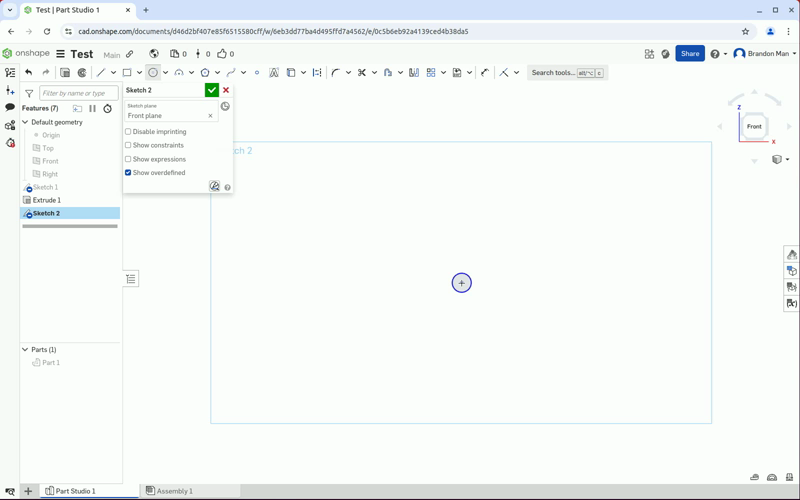
key_up(shift)
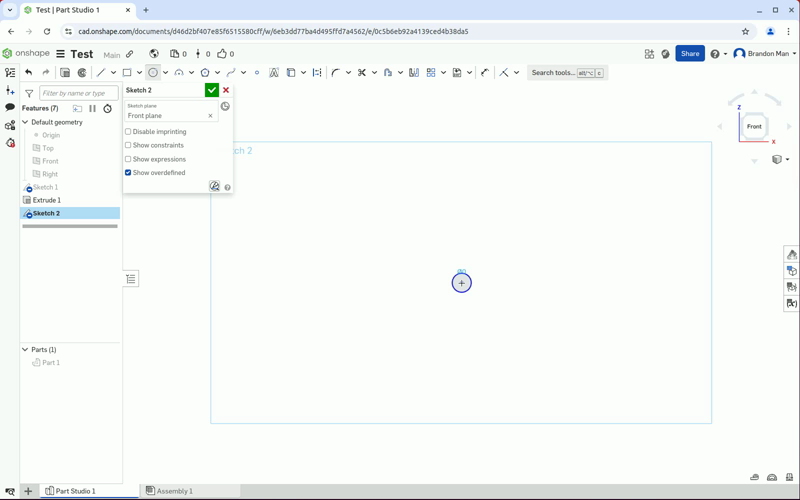
mouse_move(464, 282)
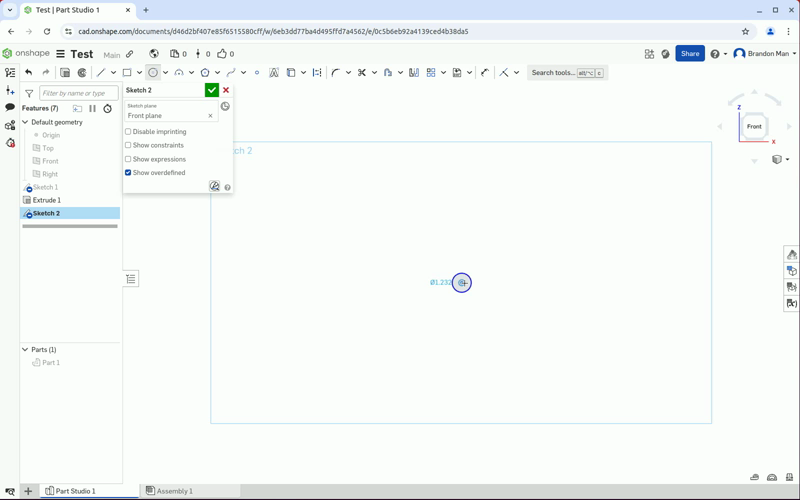
scroll(6)
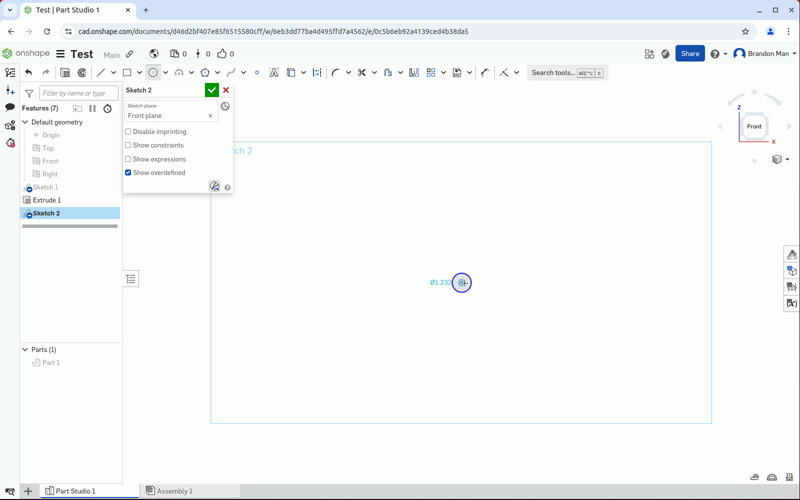
scroll(6)
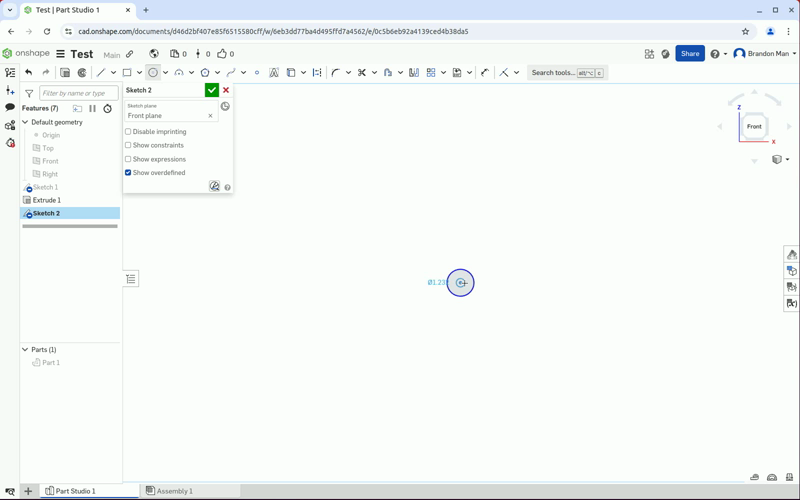
scroll(6)
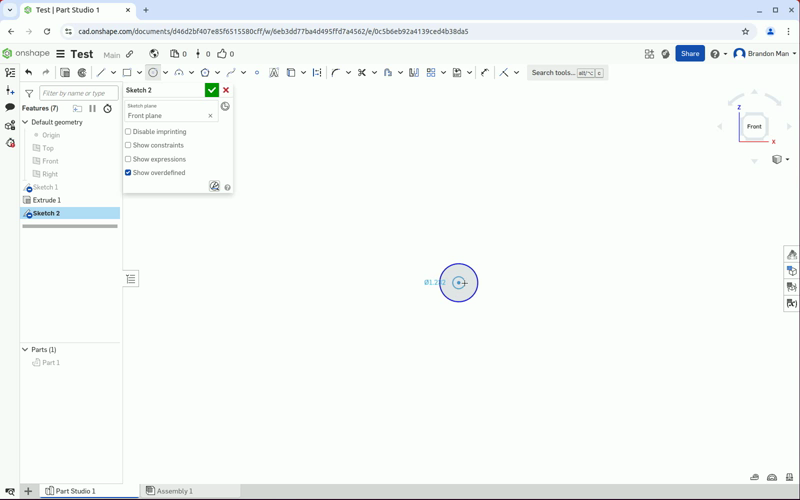
scroll(6)
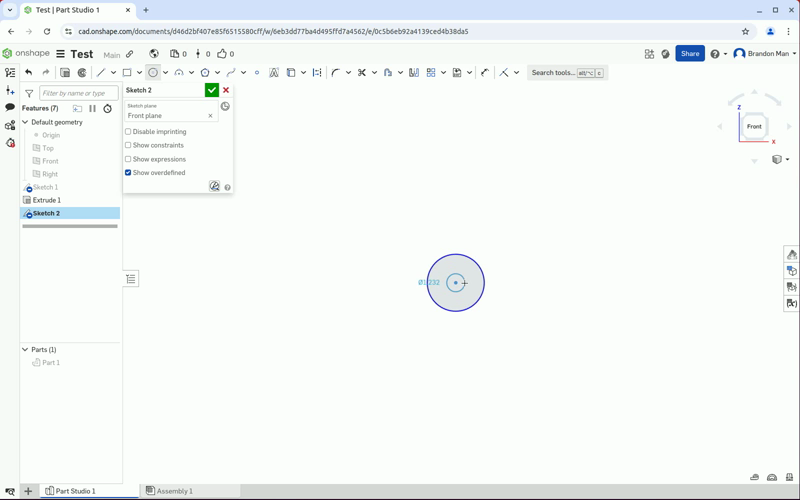
scroll(6)
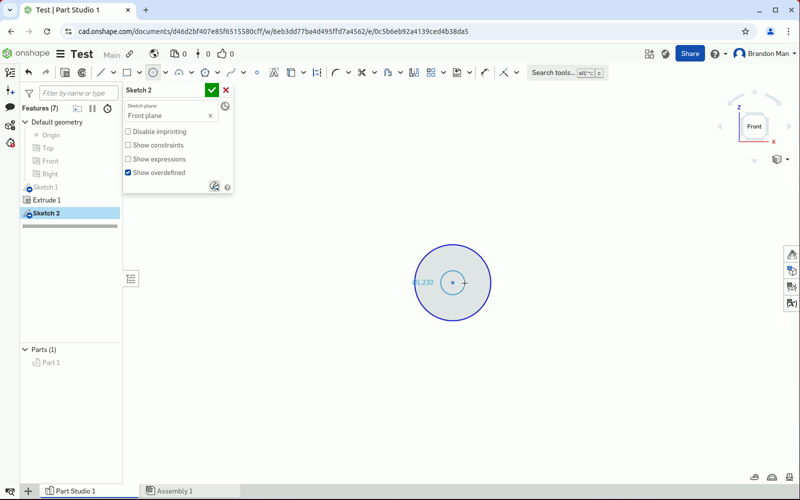
scroll(6)
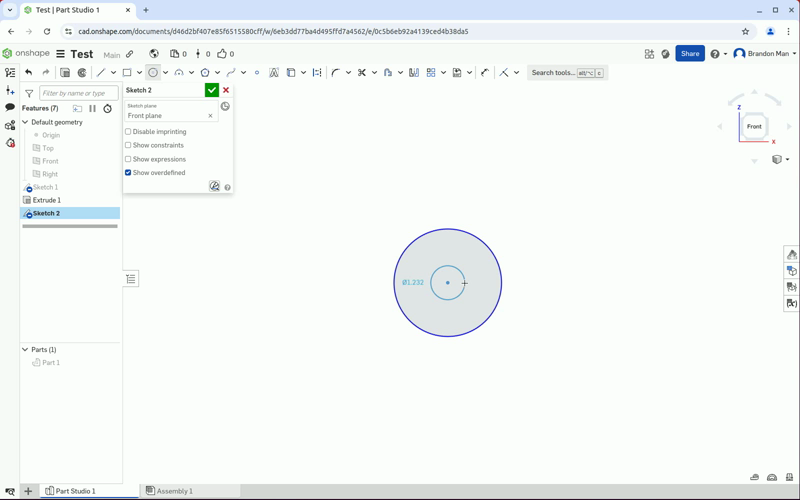
scroll(6)
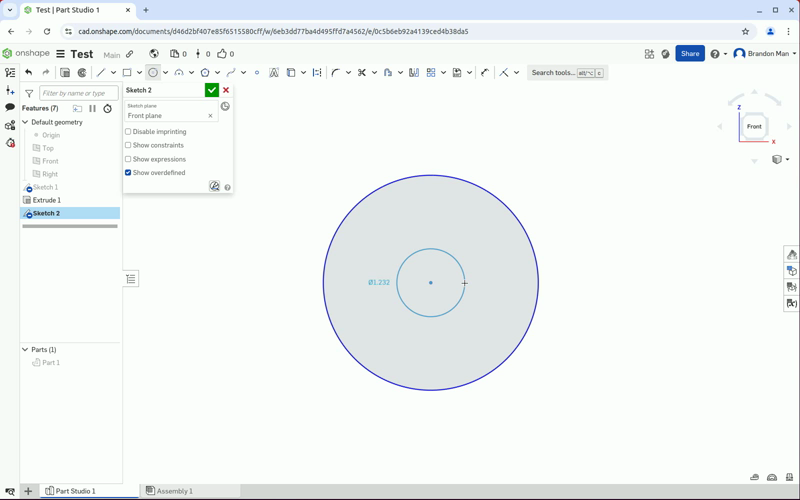
click(464, 282)
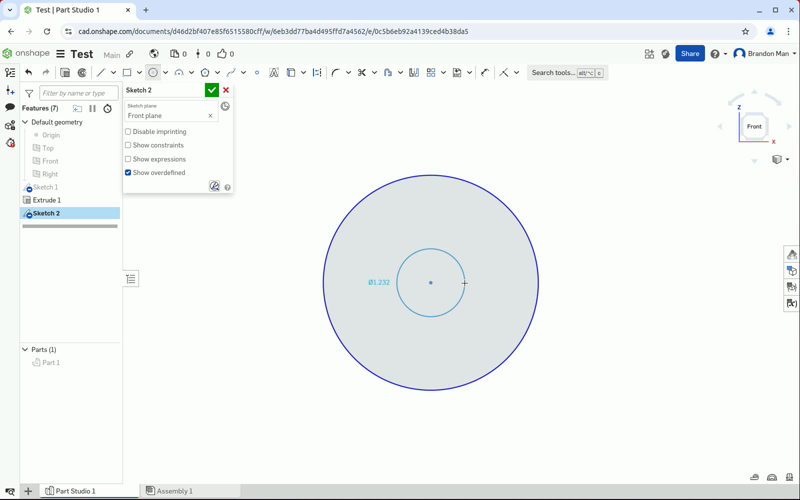
scroll(-6)
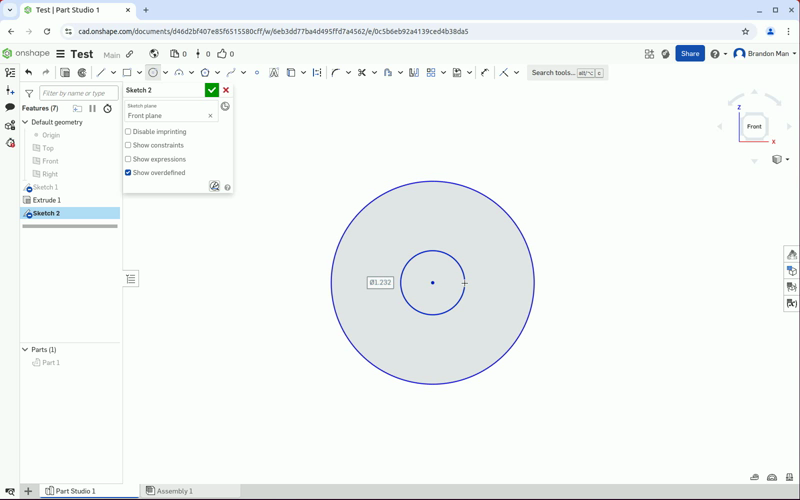
scroll(-6)
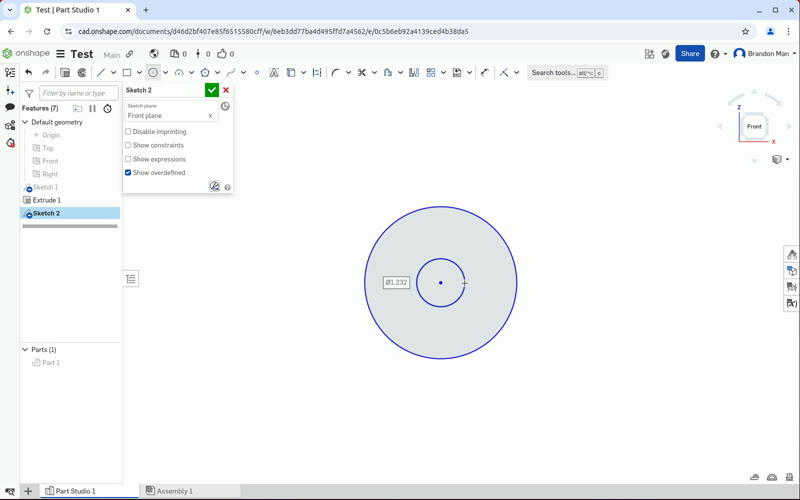
scroll(-6)
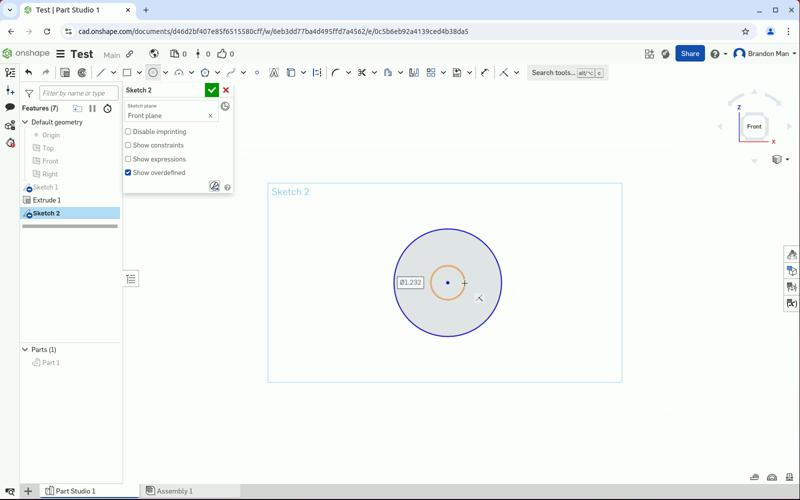
scroll(-6)
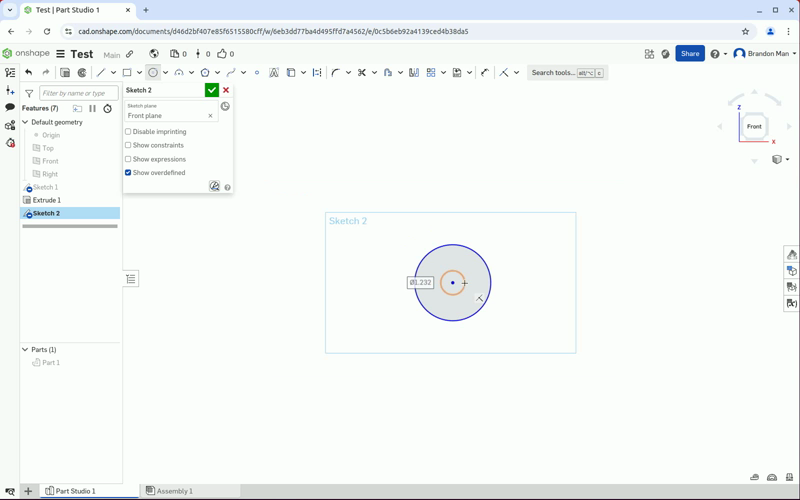
scroll(-6)
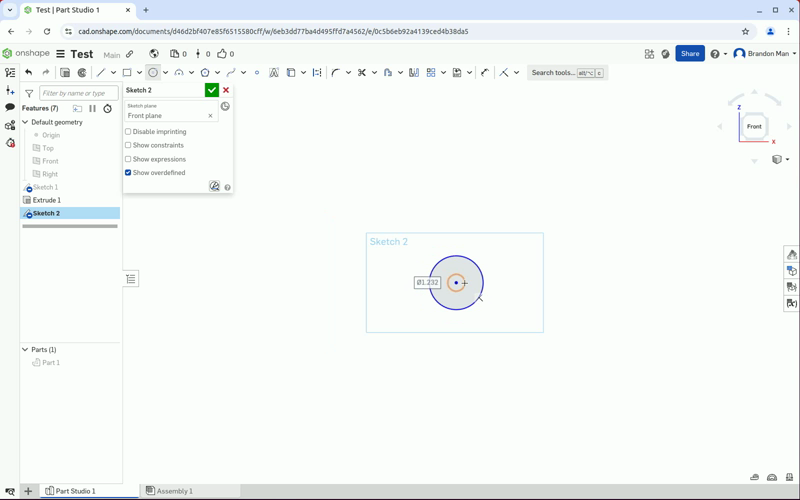
scroll(-6)
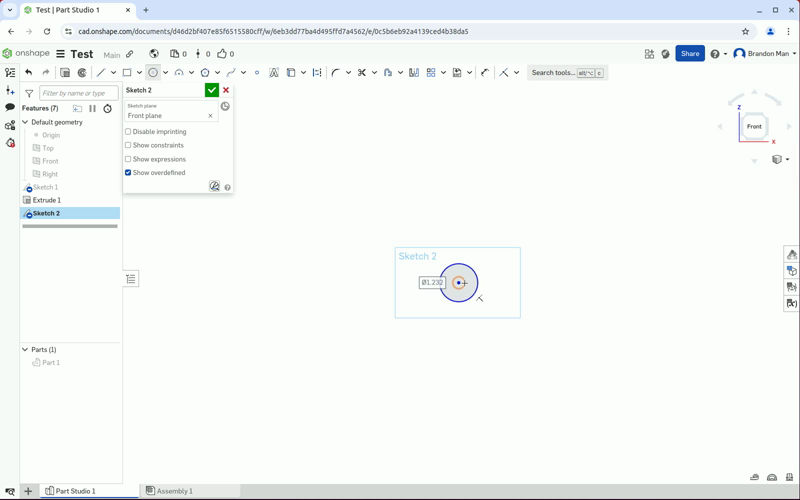
scroll(-6)
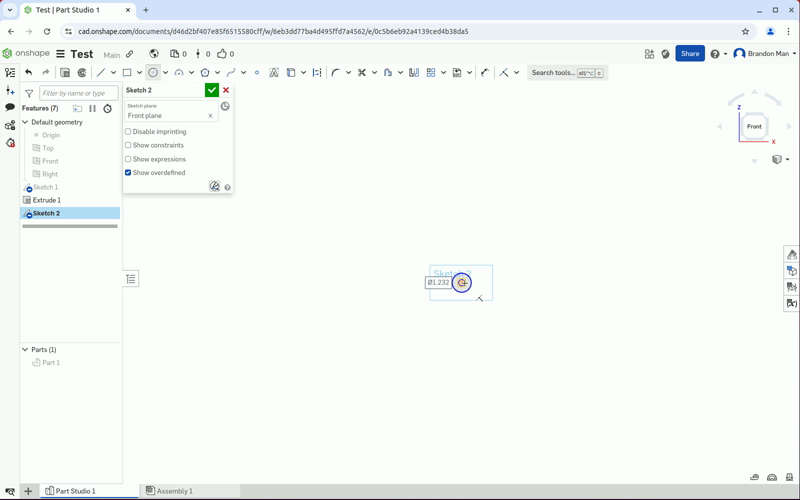
key(esc)
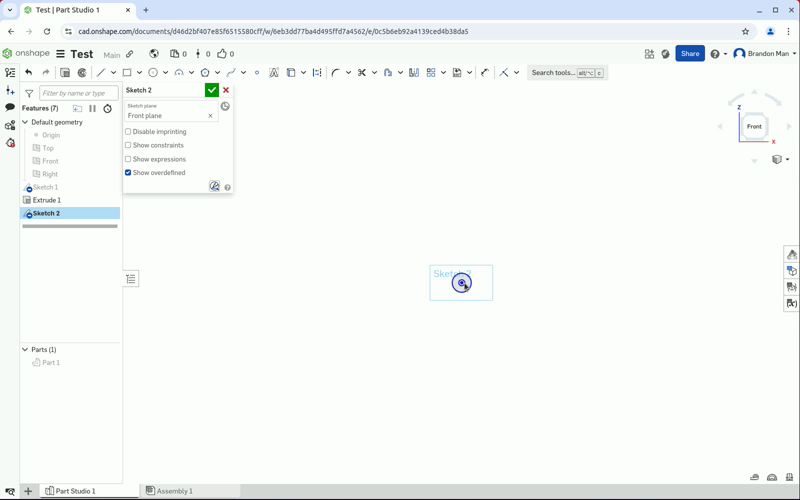
mouse_move(463, 277)
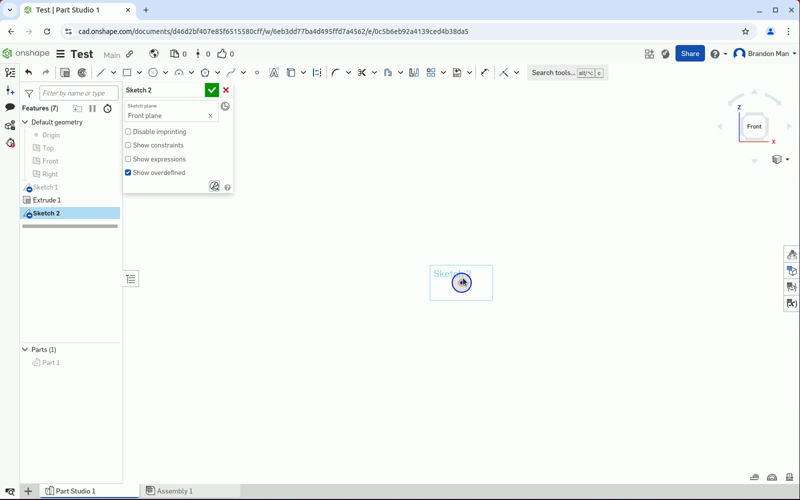
scroll(6)
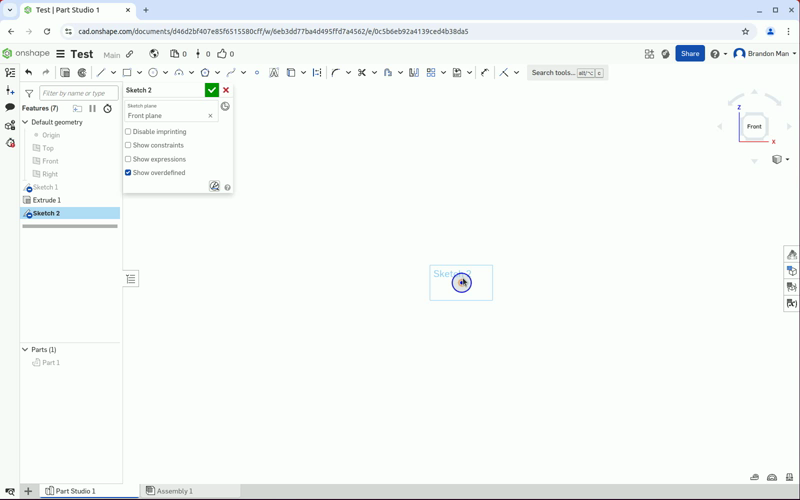
scroll(6)
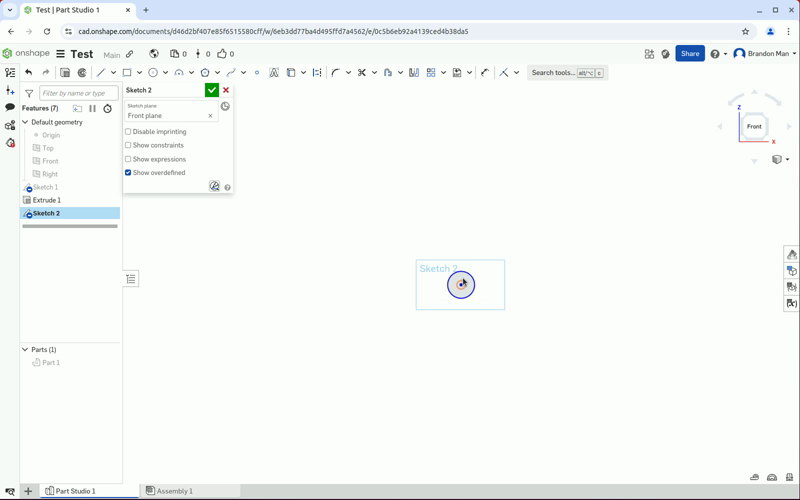
scroll(6)
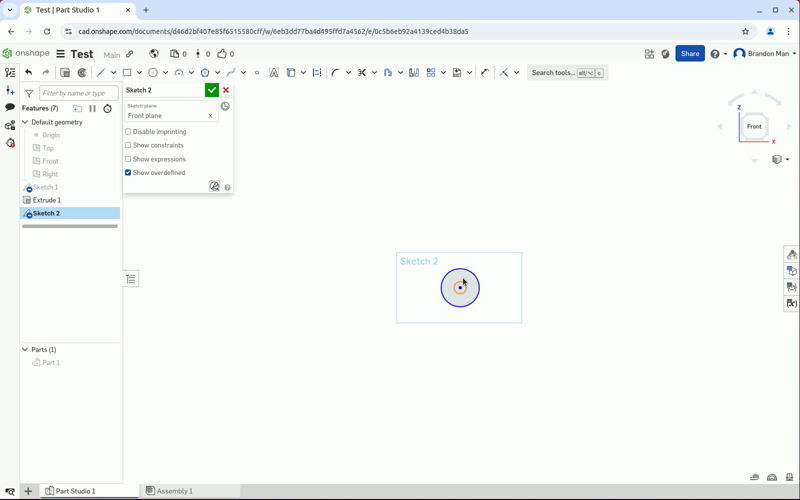
scroll(6)
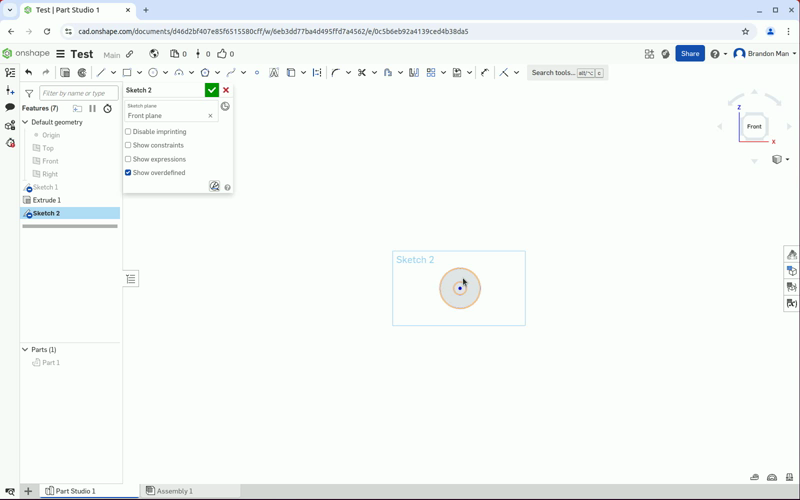
scroll(6)
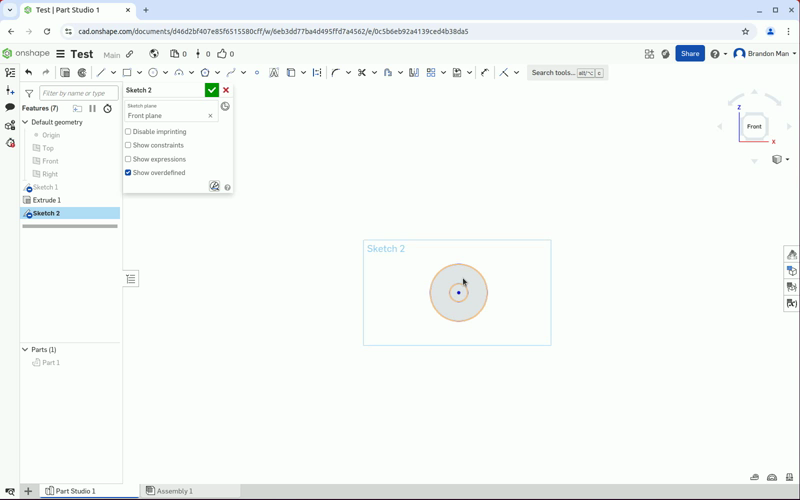
scroll(6)
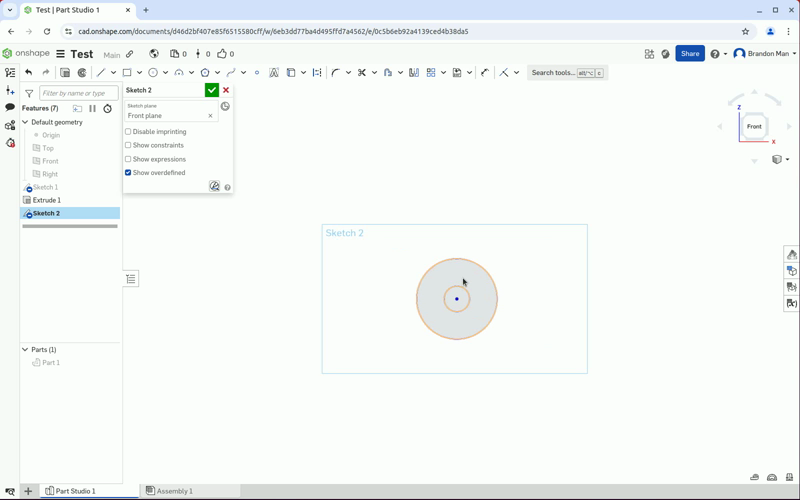
scroll(6)
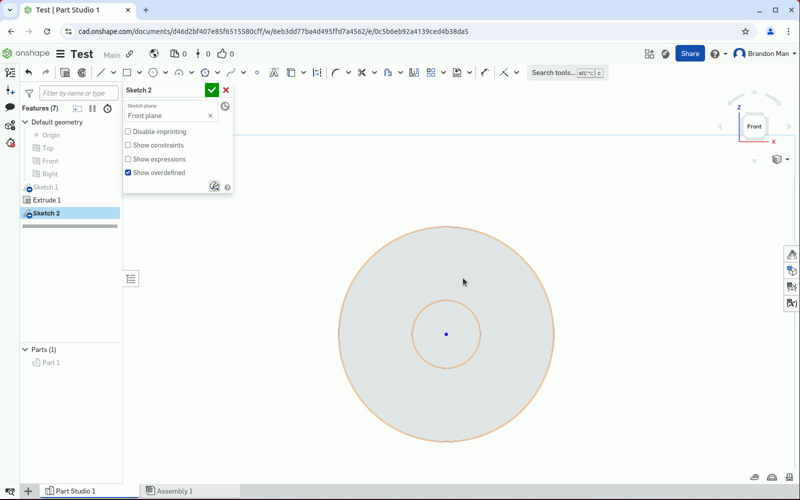
click(463, 277)
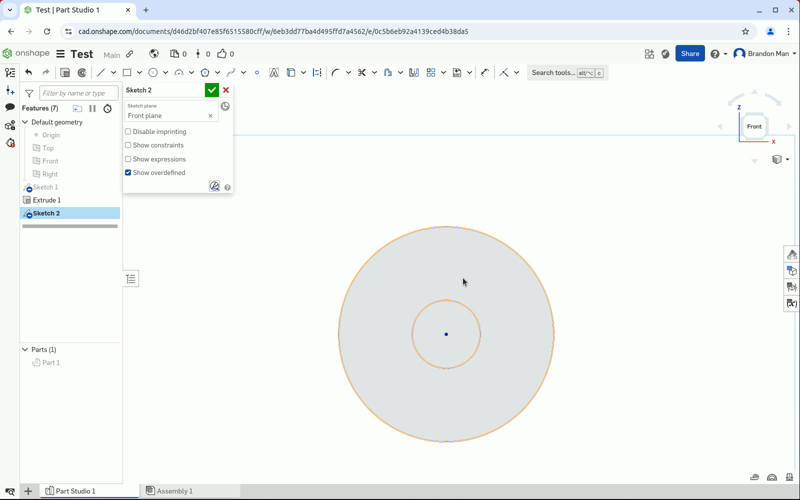
scroll(-6)
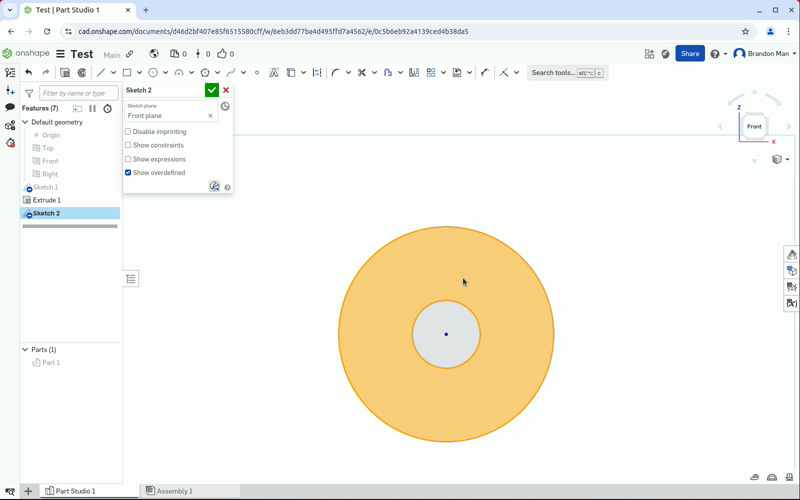
scroll(-6)
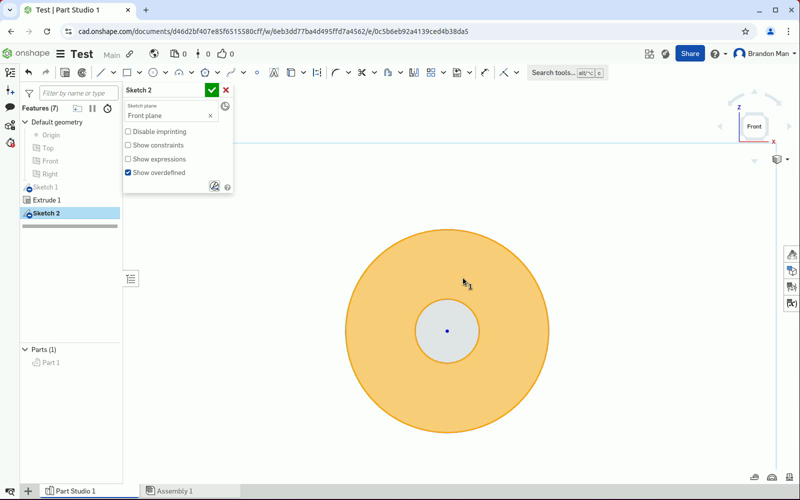
scroll(-6)
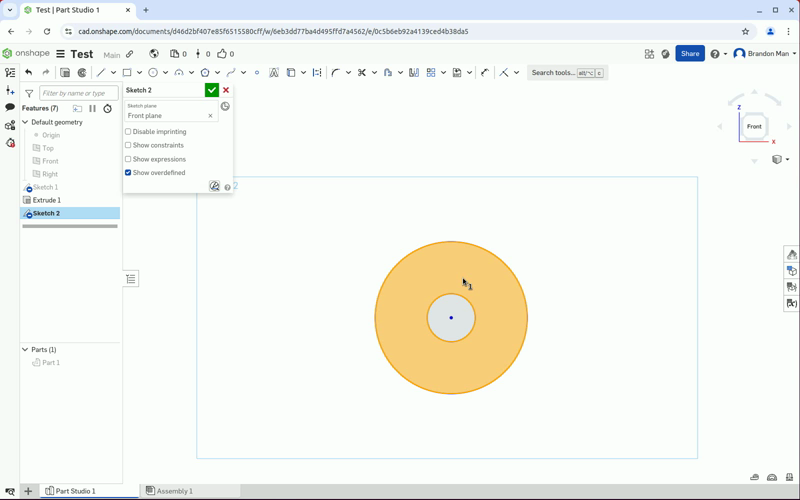
scroll(-6)
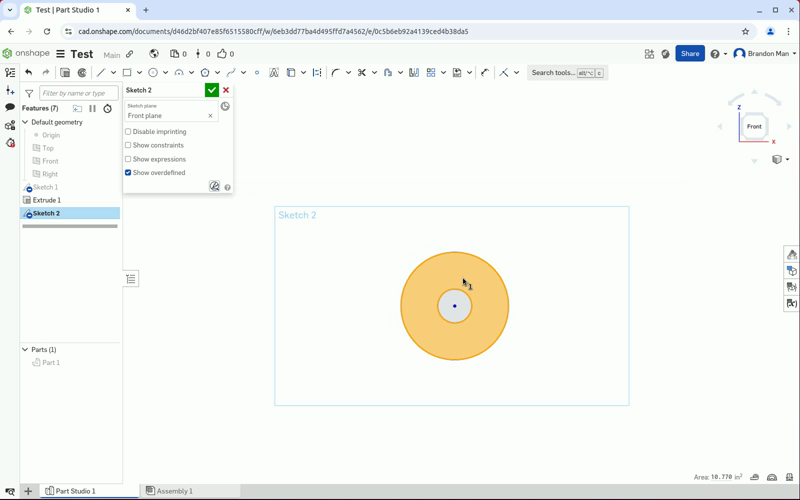
scroll(-6)
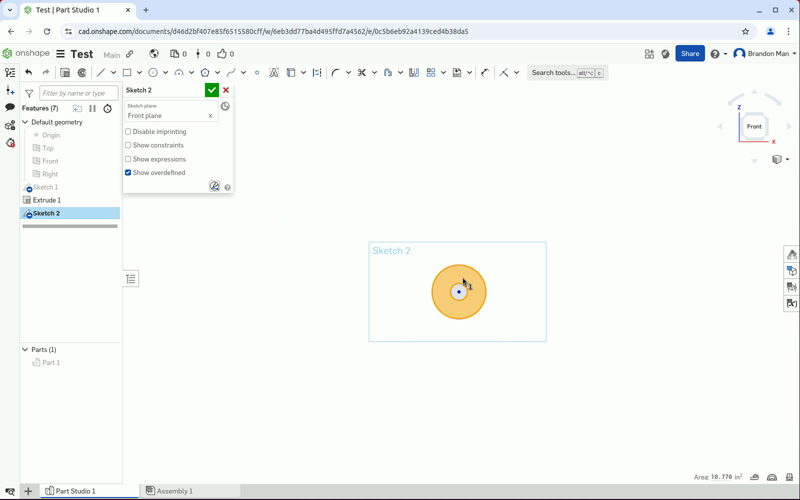
scroll(-6)
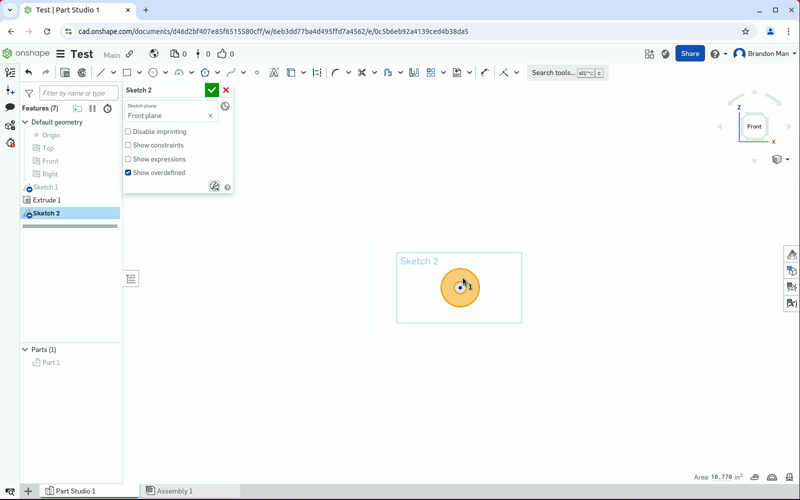
scroll(-6)
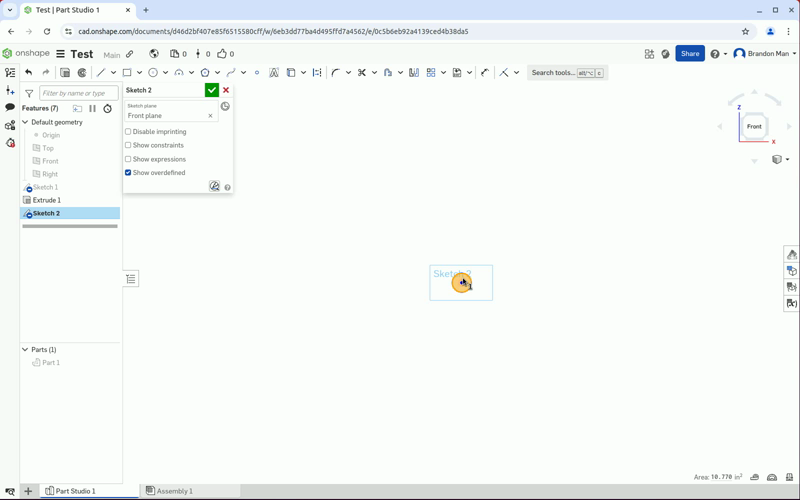
mouse_move(73, 352)
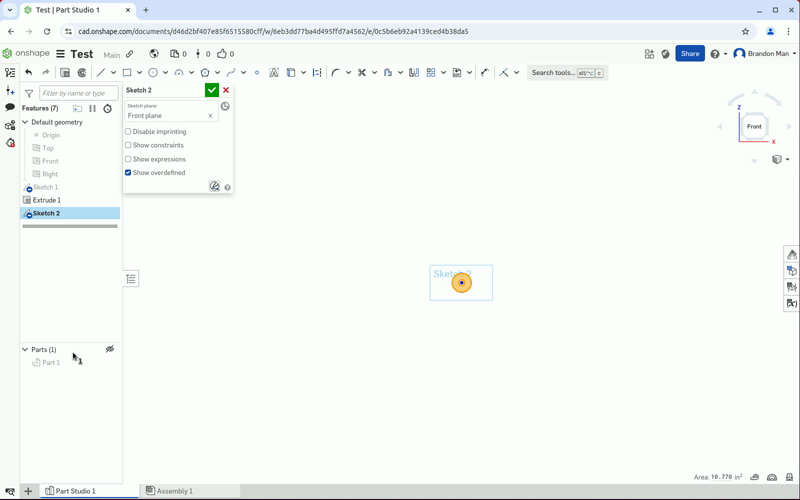
key(shift+y)
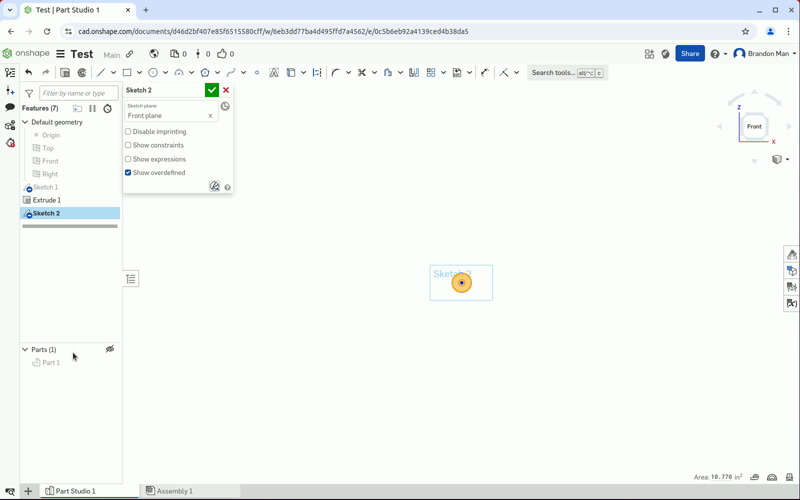
key(shift+e)
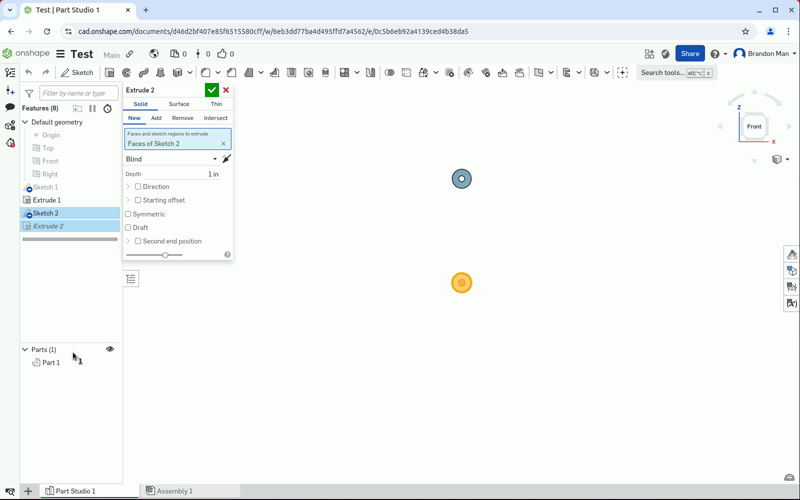
mouse_move(143, 106)
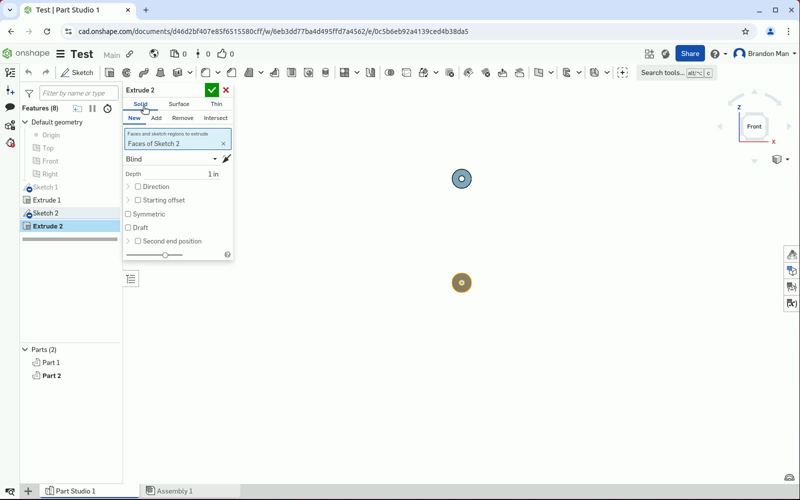
click(143, 106)
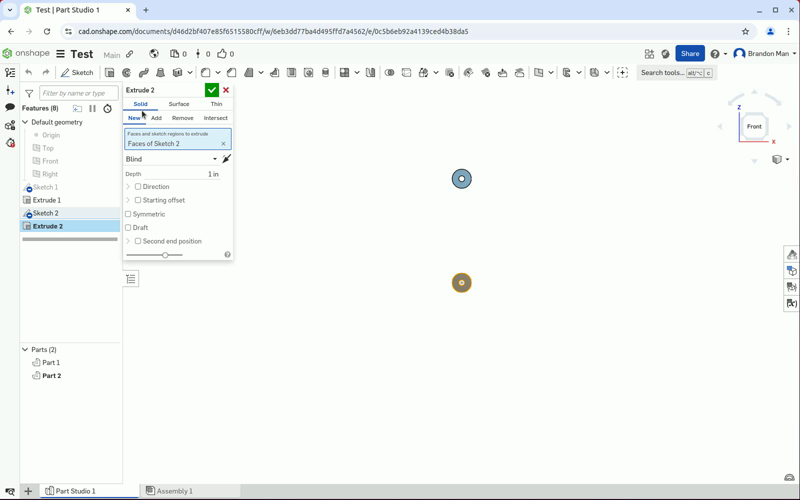
mouse_move(137, 120)
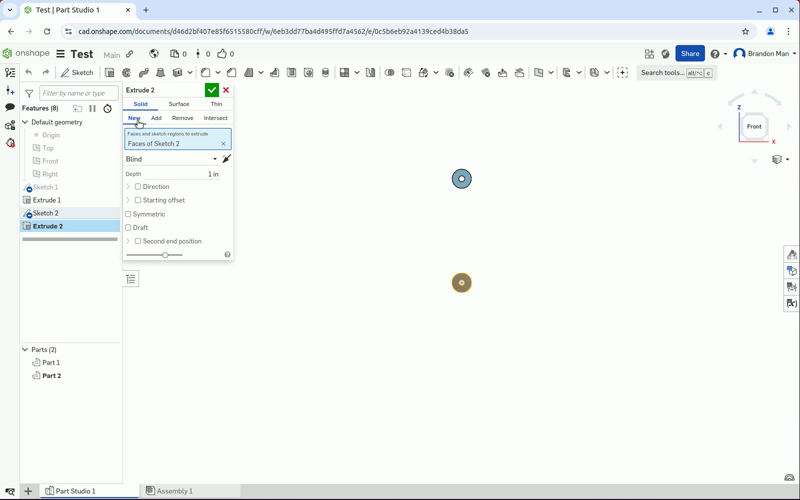
click(137, 120)
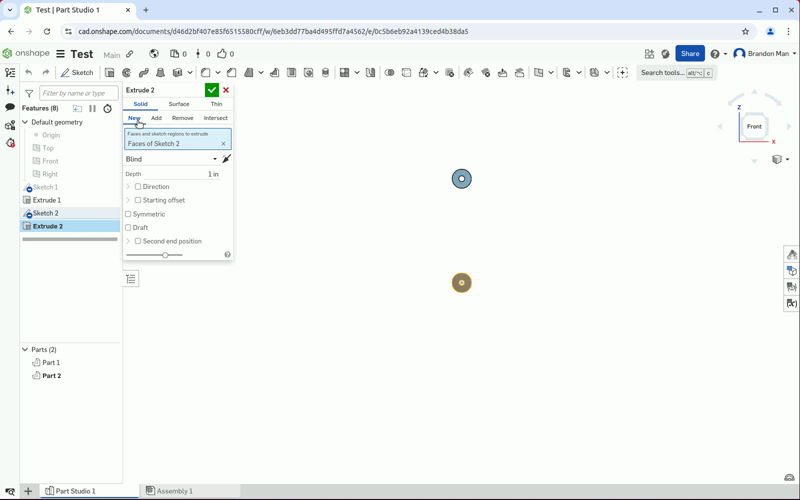
key(tab, 4)
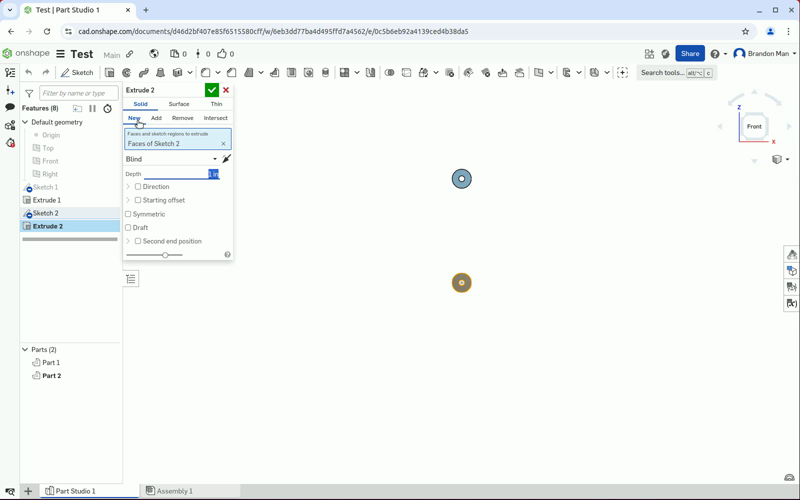
text(0.481)
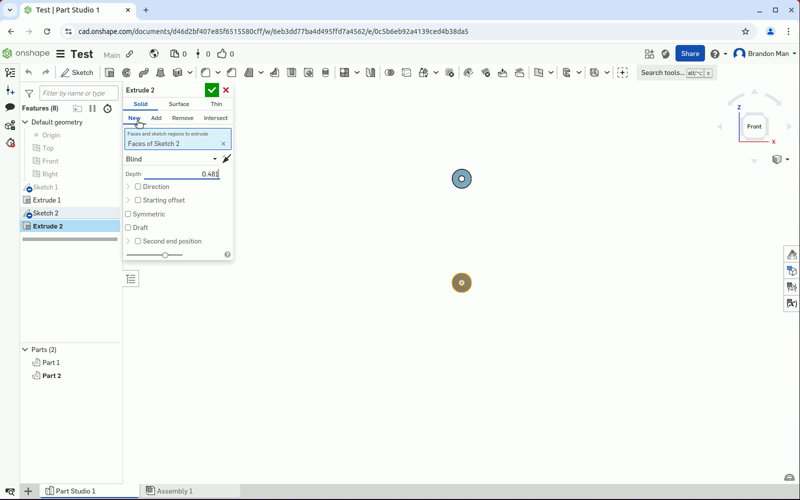
key(enter)
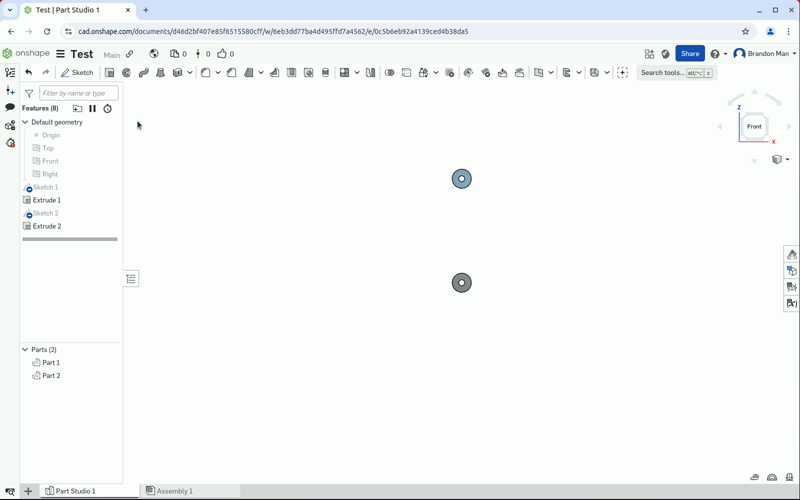
key(shift+h)
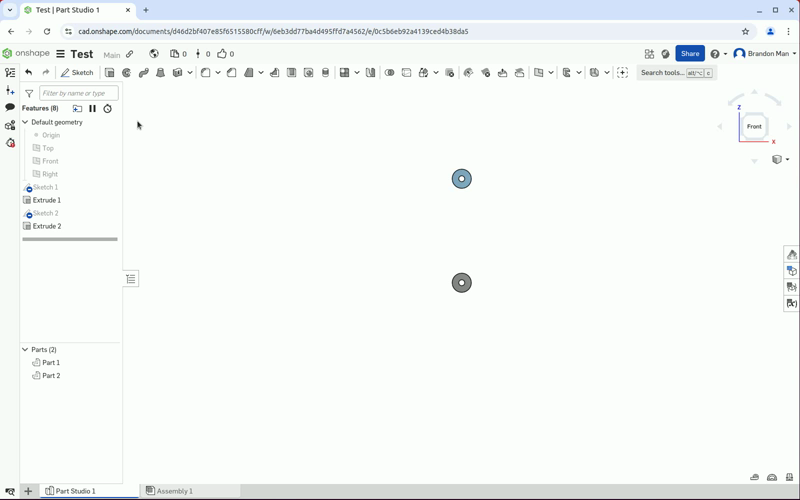
key(shift+h)
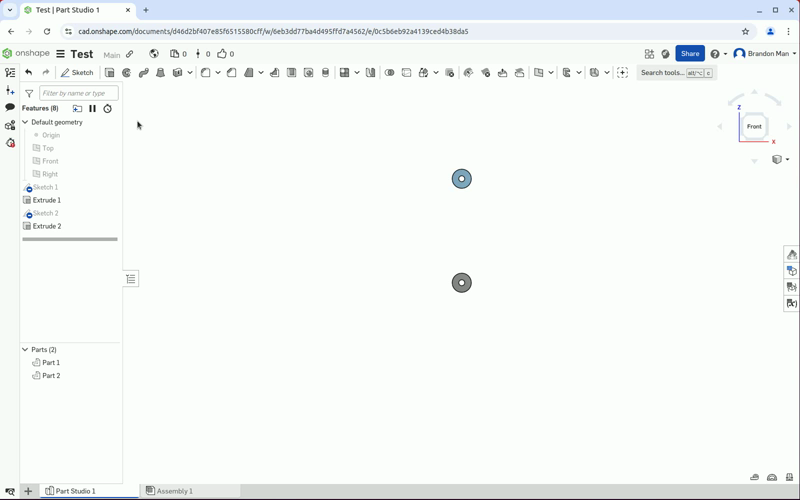
mouse_move(73, 189)
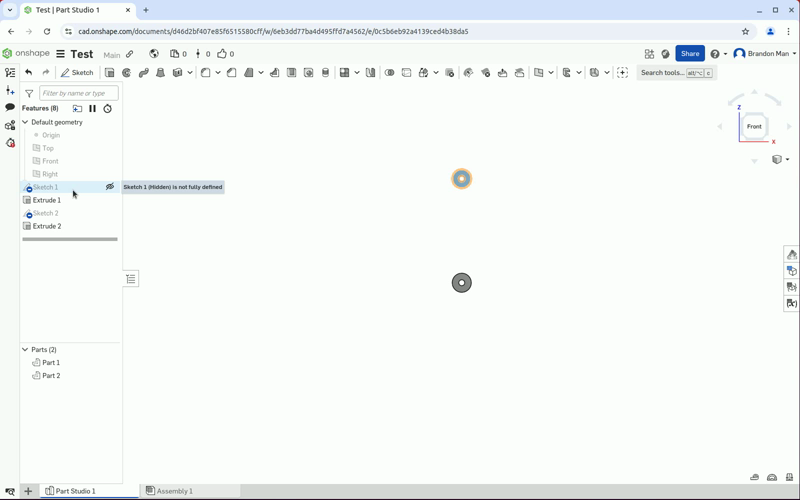
click(73, 189)
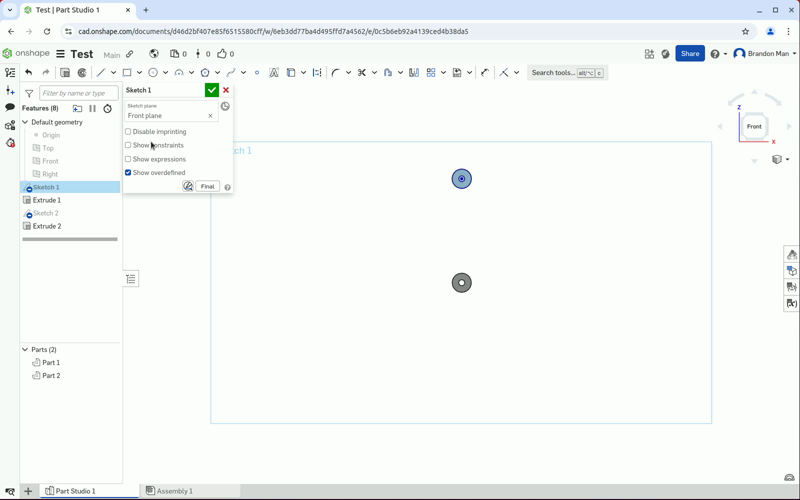
mouse_move(229, 92)
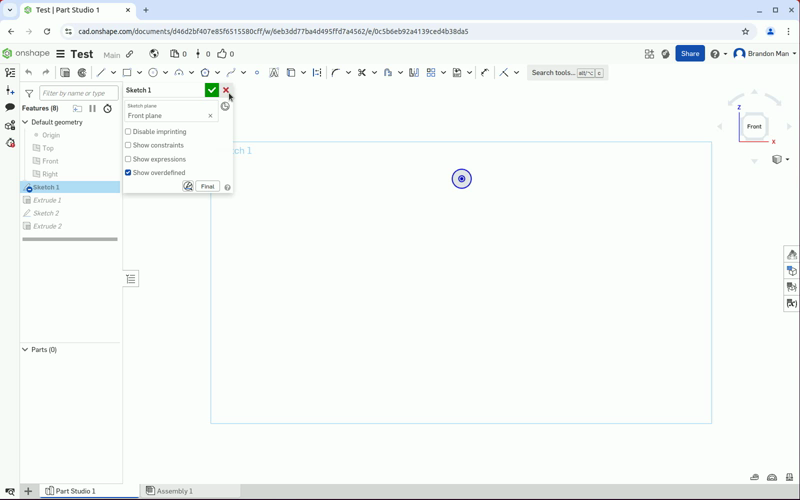
click(229, 92)
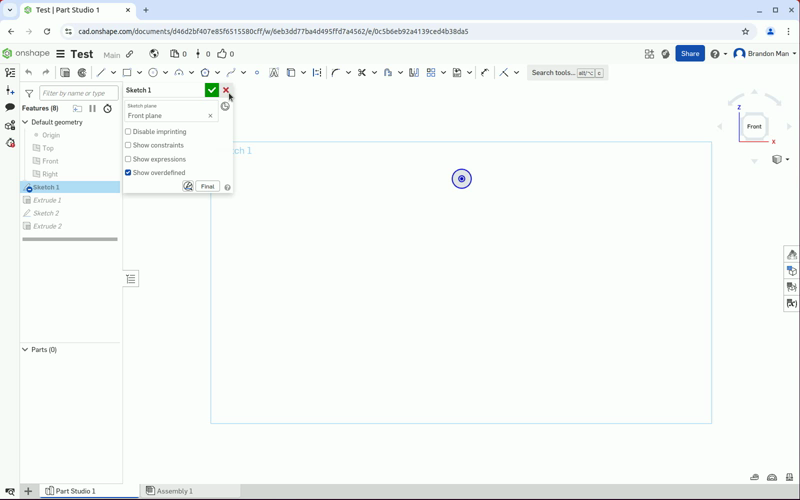
key(shift+s)
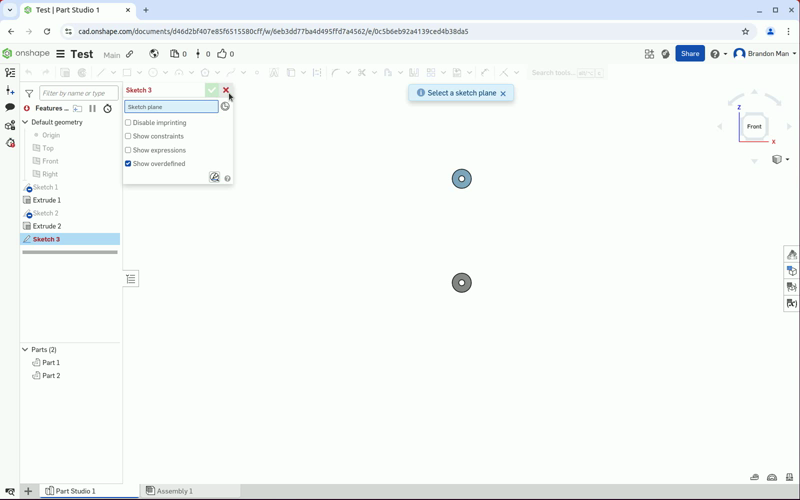
mouse_move(73, 163)
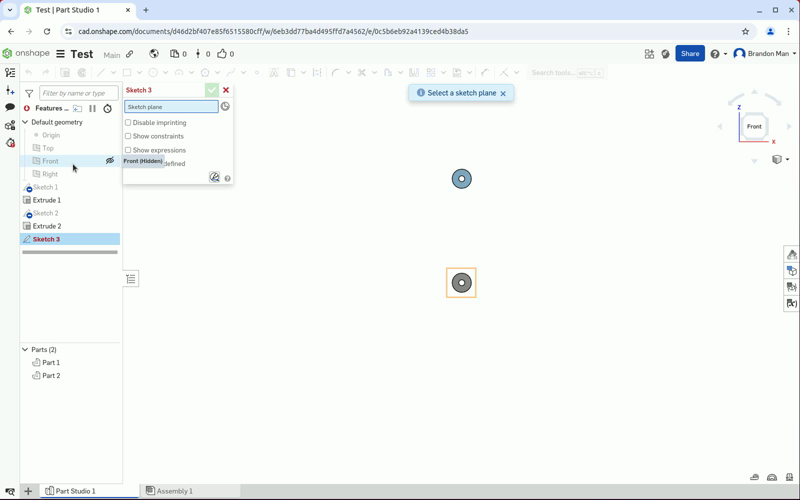
click(73, 163)
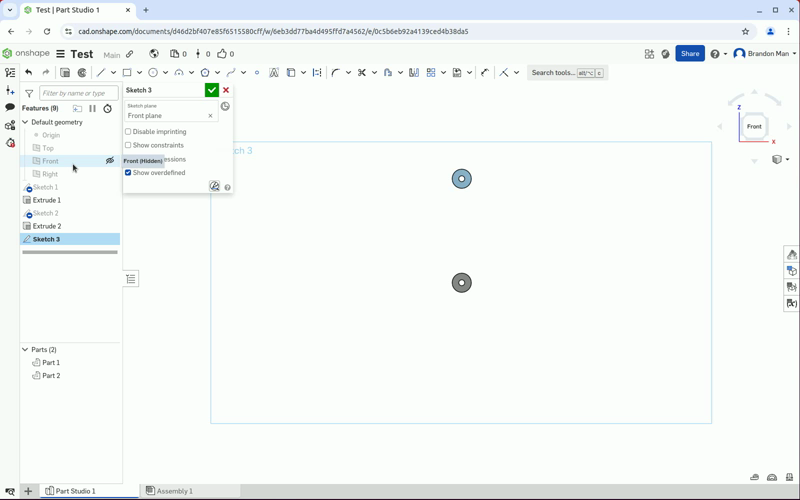
mouse_move(73, 352)
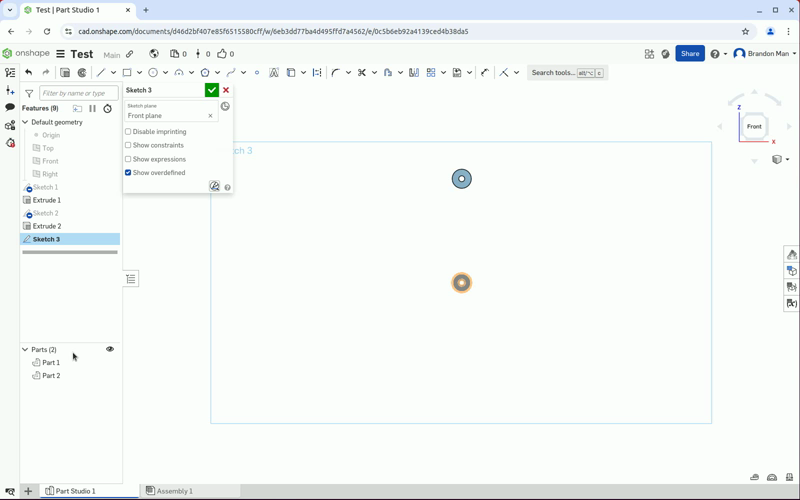
key(y)
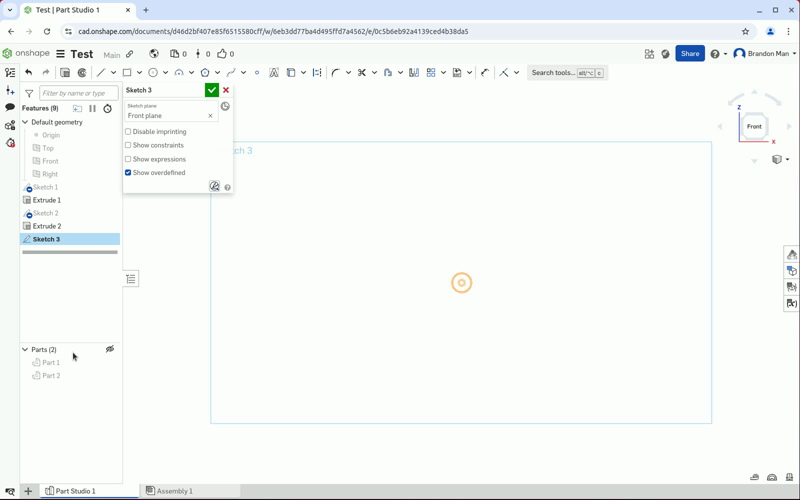
key(c)
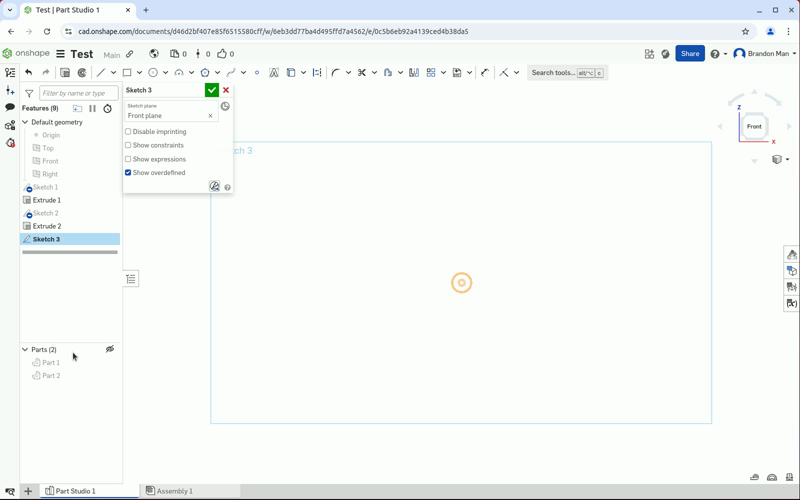
key_down(shift)
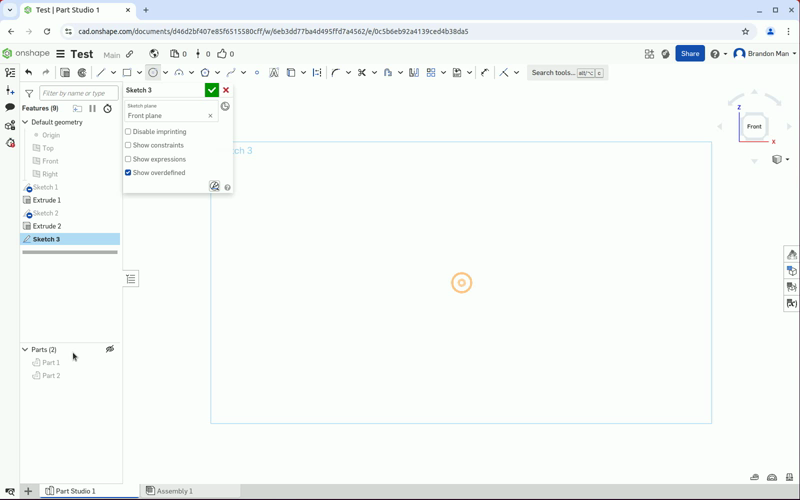
mouse_move(501, 282)
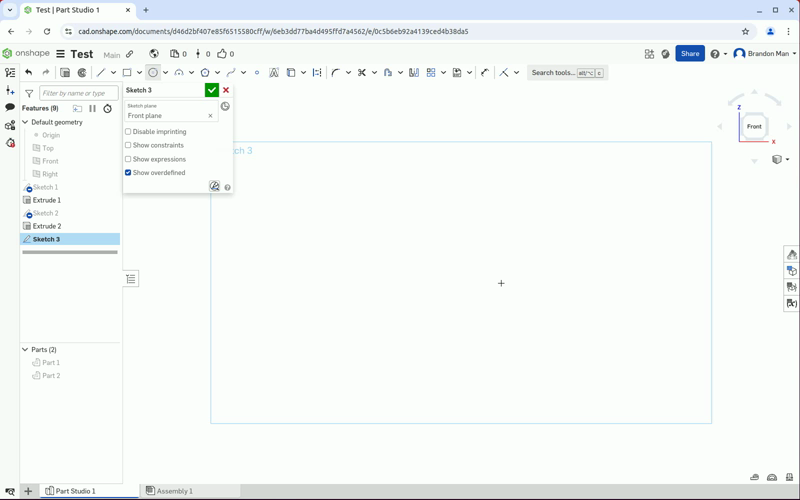
click(501, 282)
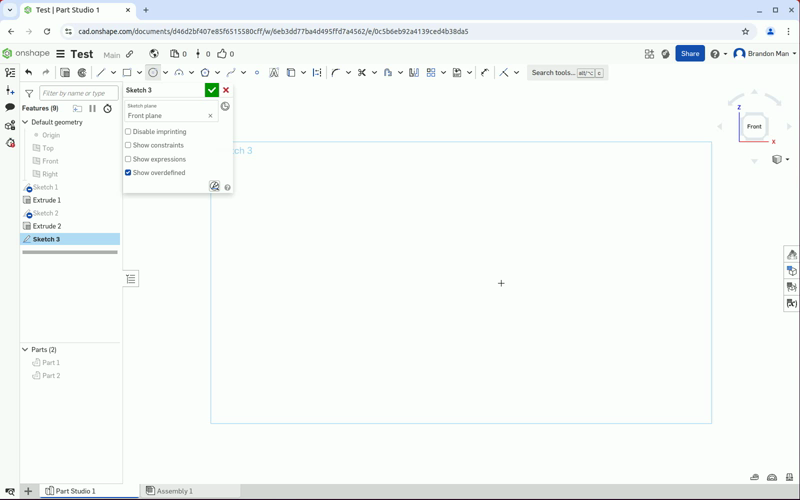
key_up(shift)
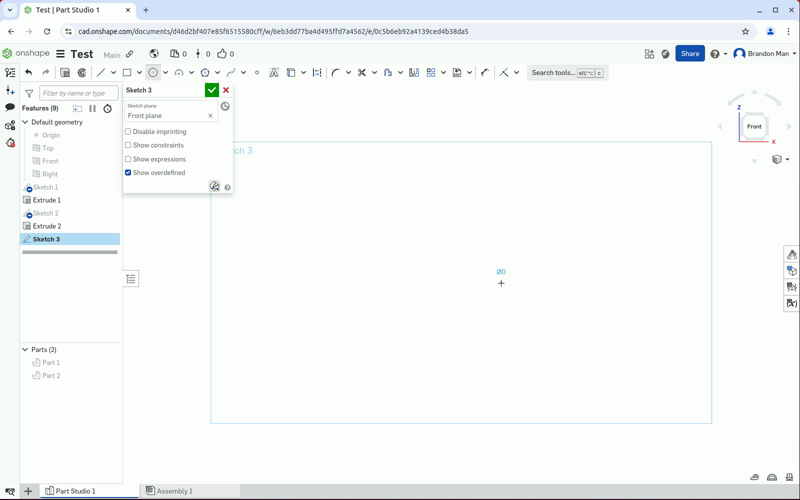
mouse_move(508, 282)
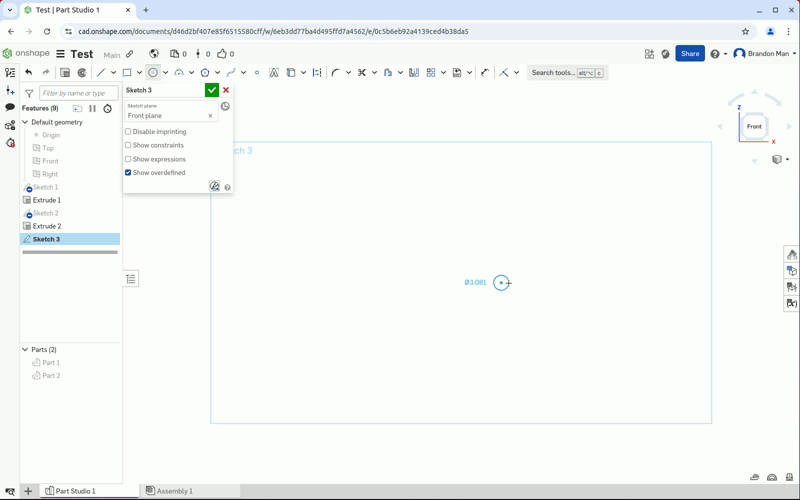
click(508, 282)
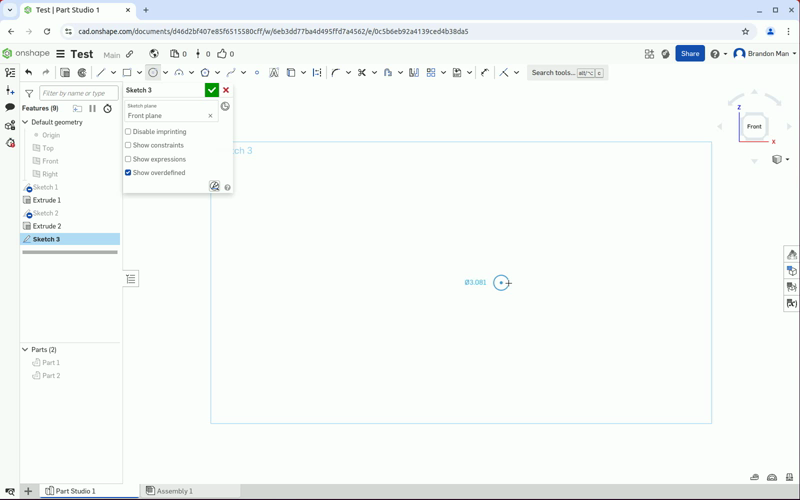
key(esc)
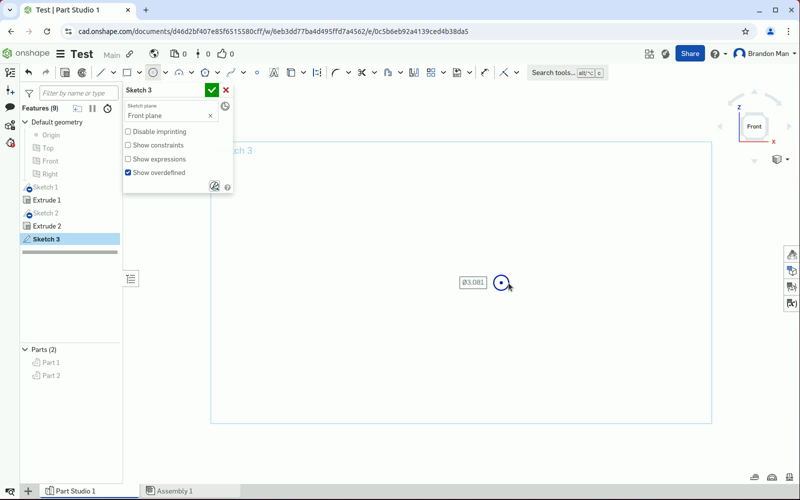
key(c)
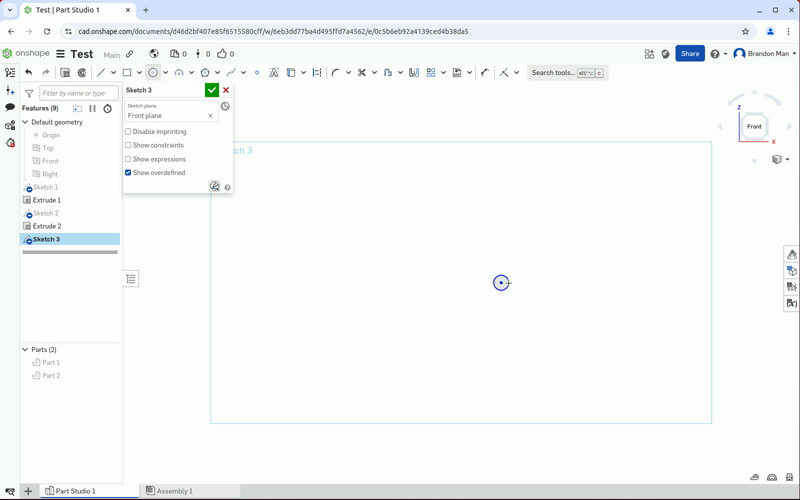
key_down(shift)
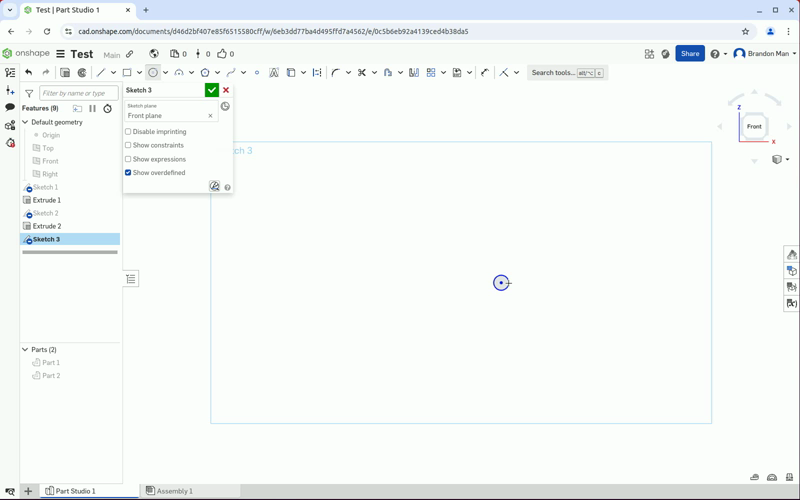
mouse_move(501, 282)
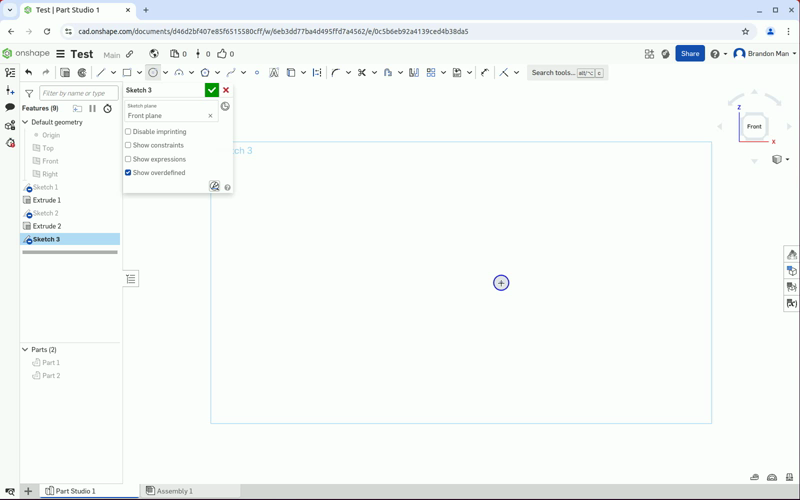
click(501, 282)
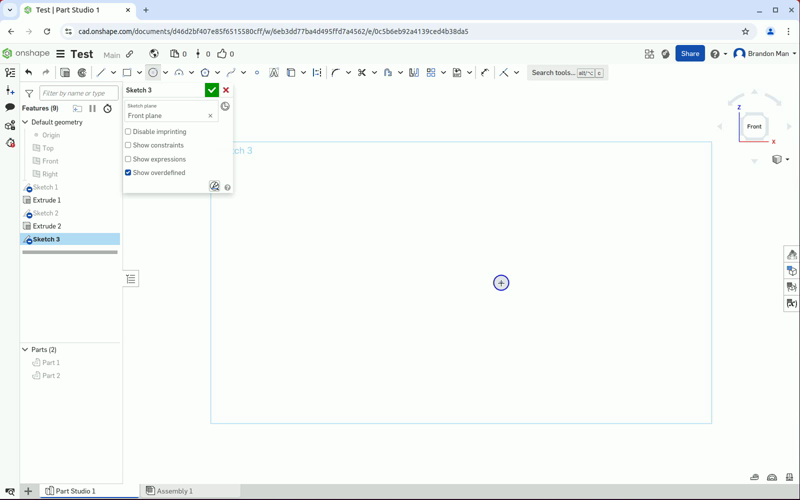
key_up(shift)
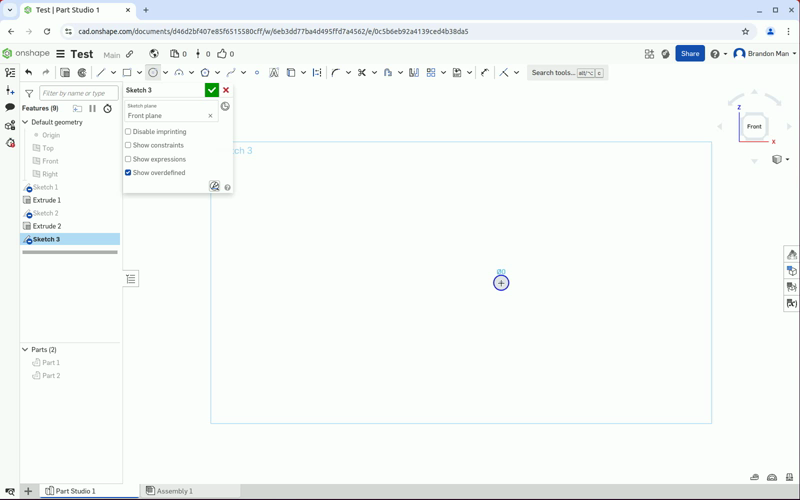
mouse_move(504, 282)
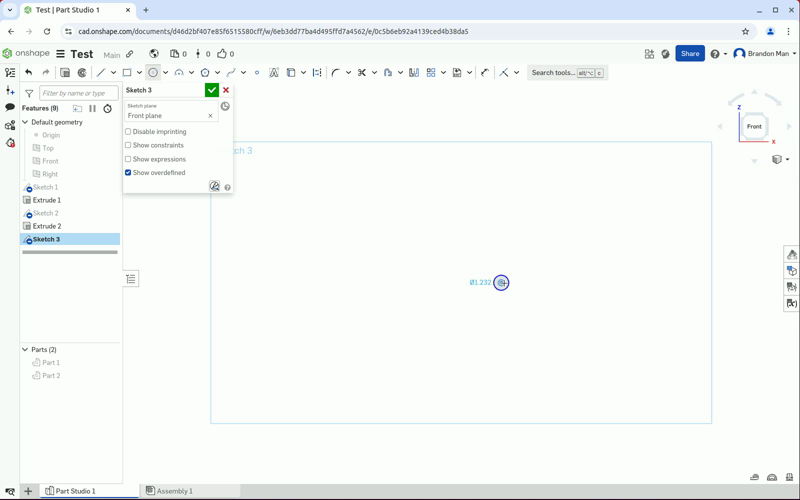
scroll(6)
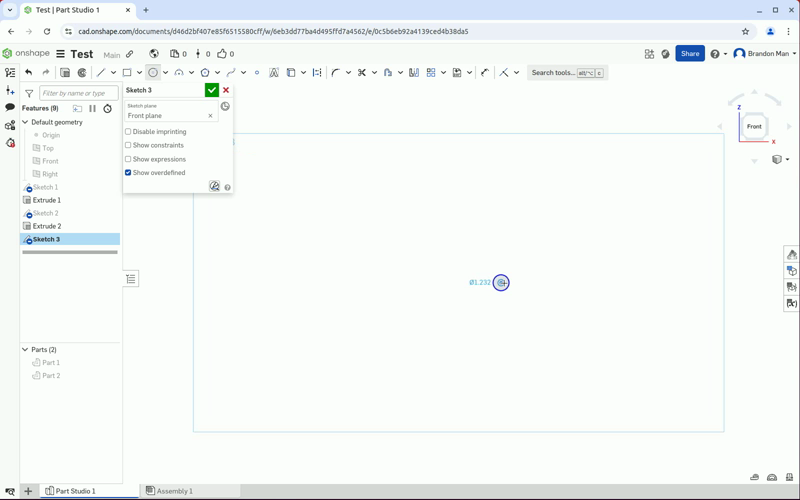
scroll(6)
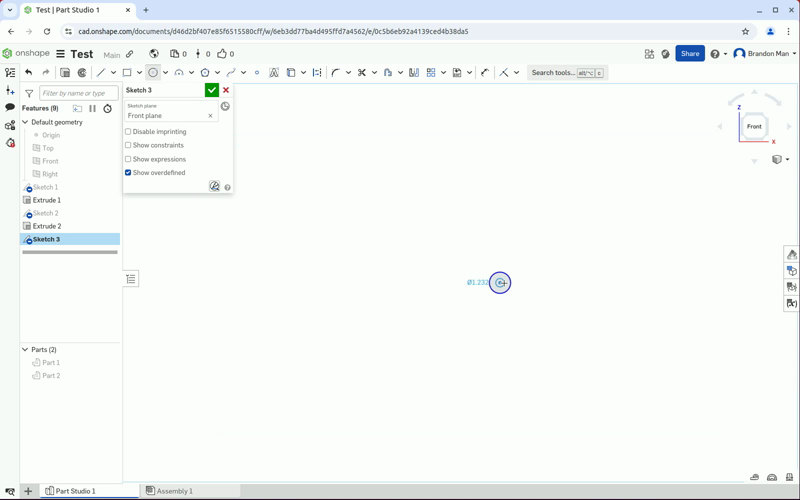
scroll(6)
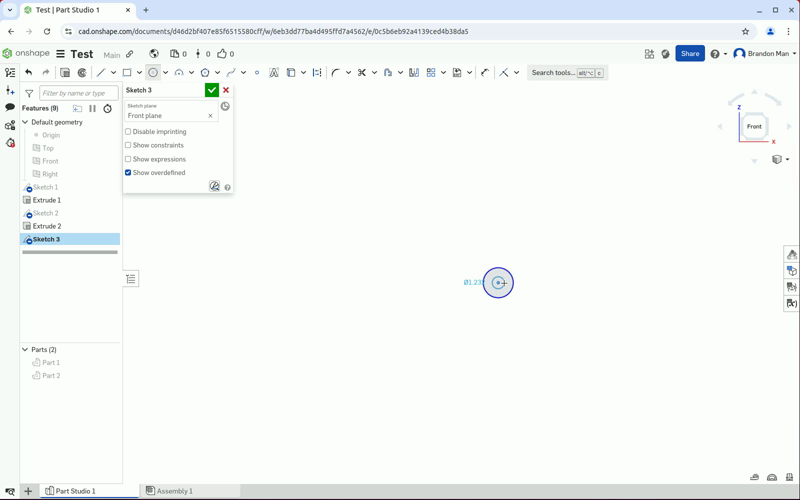
scroll(6)
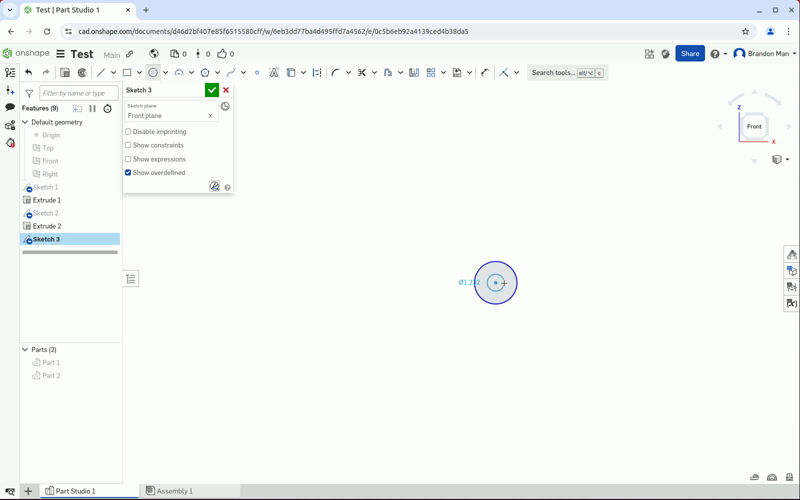
scroll(6)
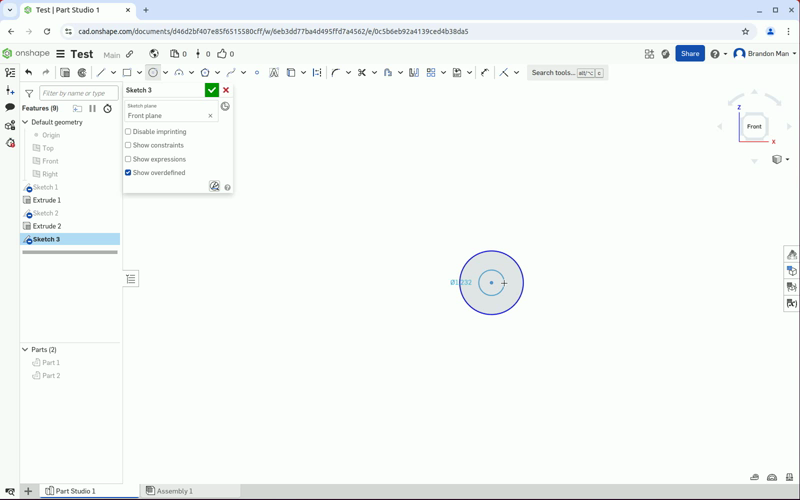
scroll(6)
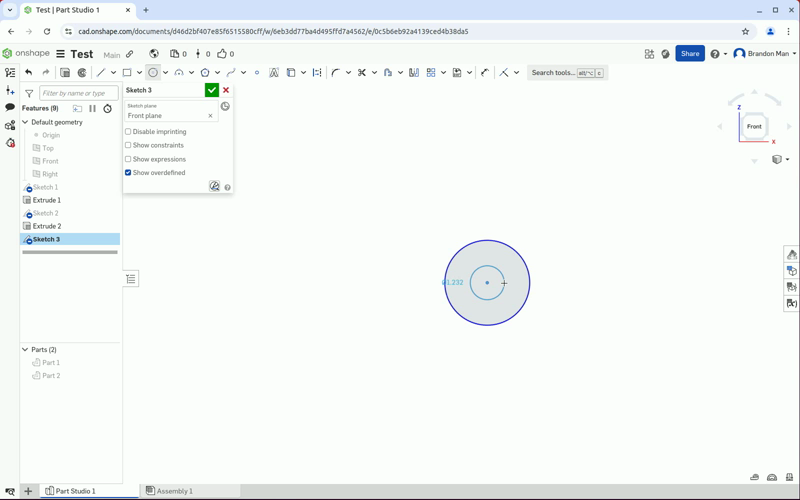
scroll(6)
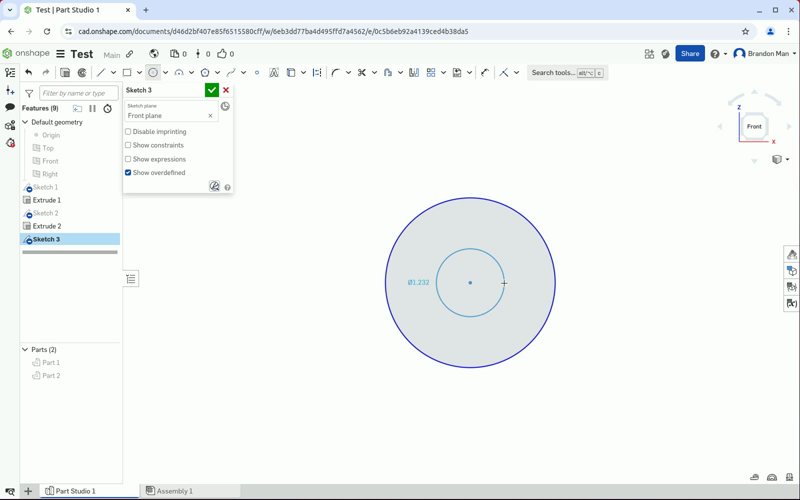
click(504, 282)
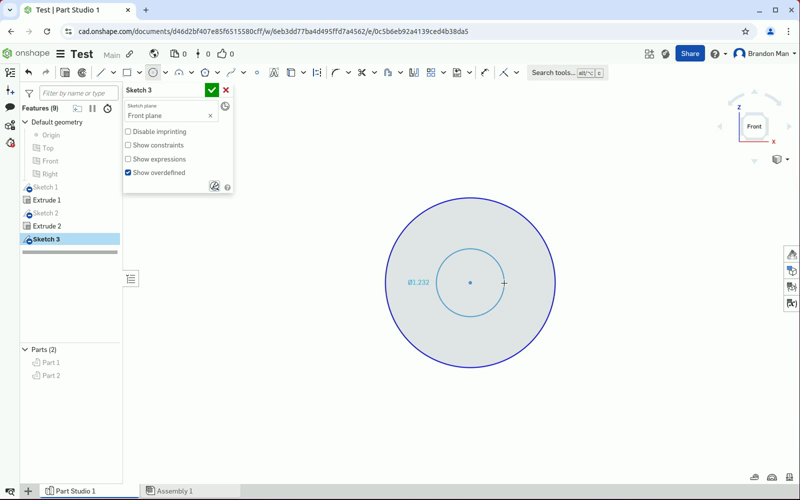
scroll(-6)
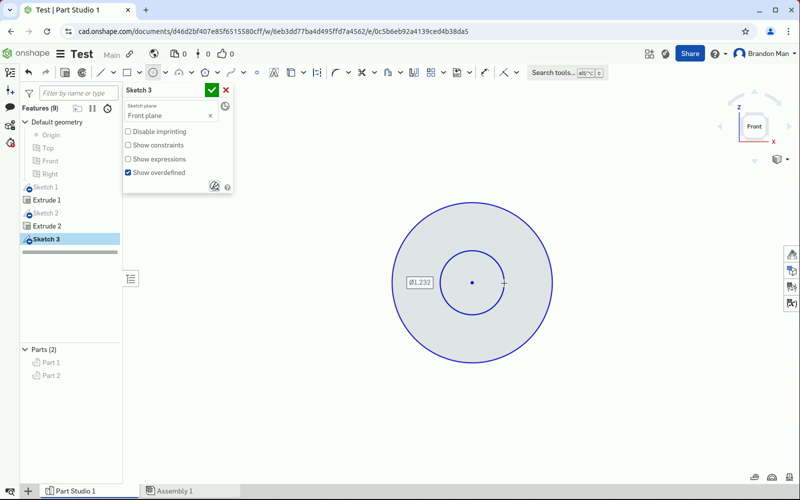
scroll(-6)
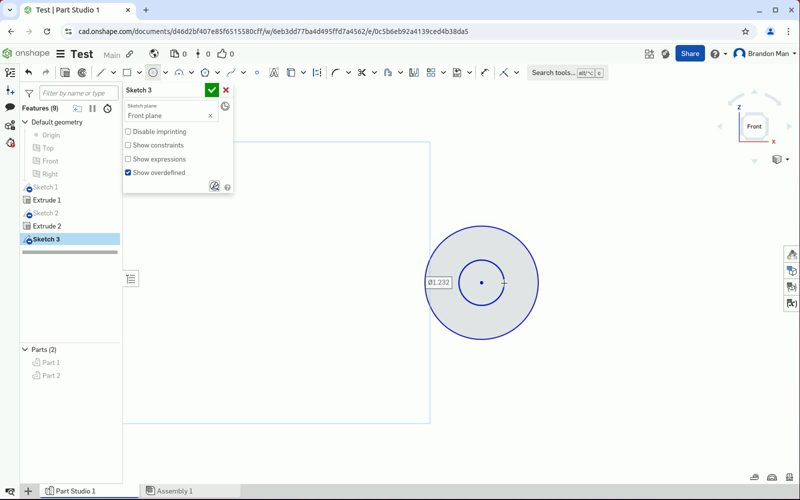
scroll(-6)
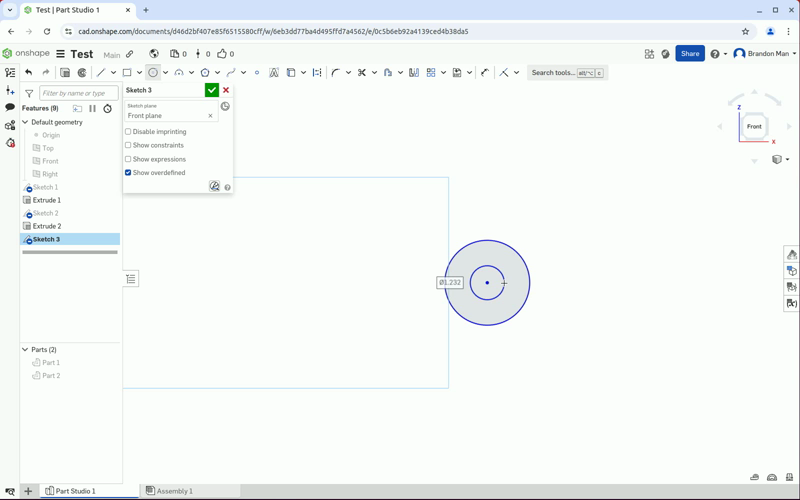
scroll(-6)
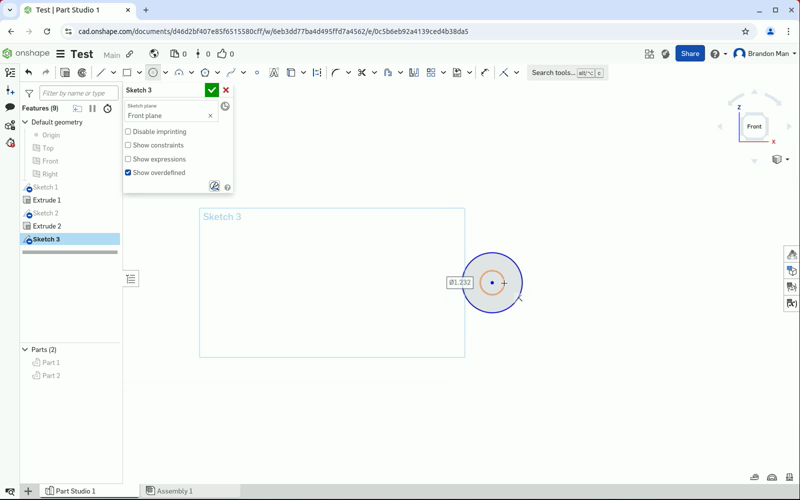
scroll(-6)
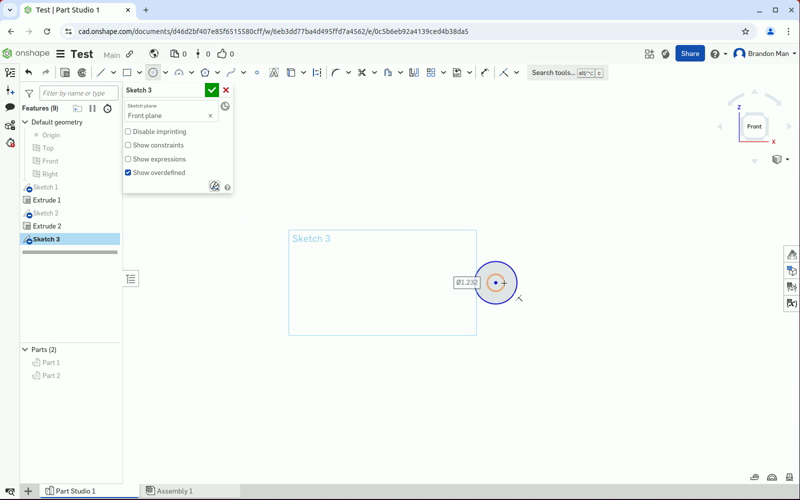
scroll(-6)
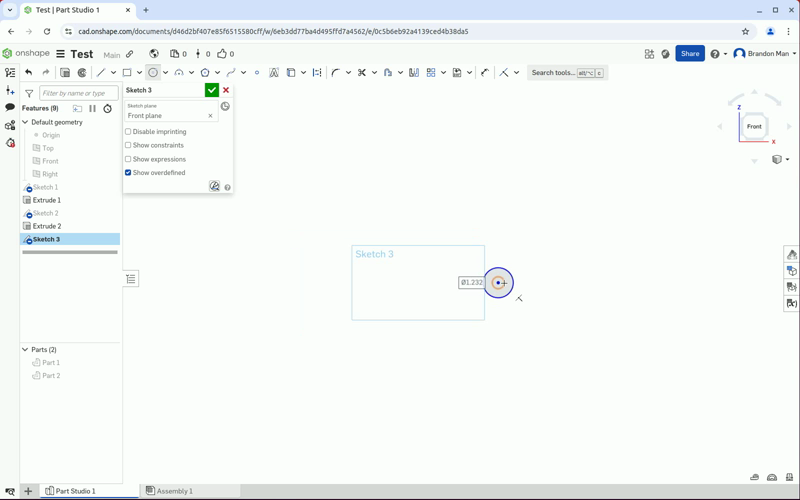
scroll(-6)
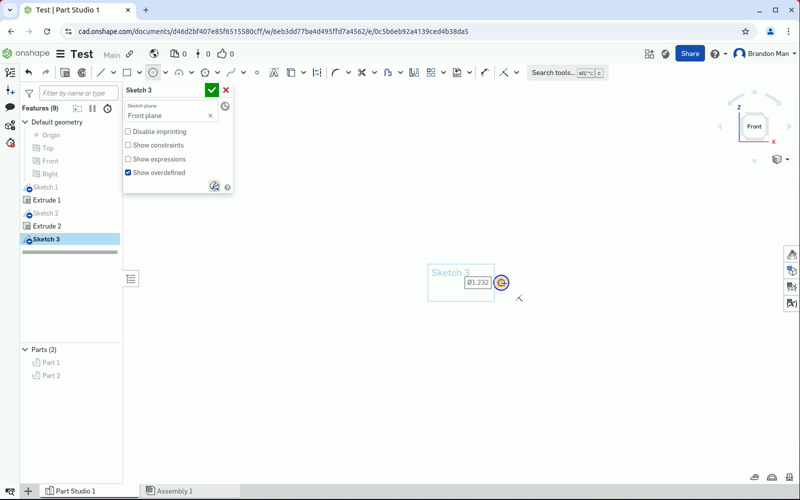
key(esc)
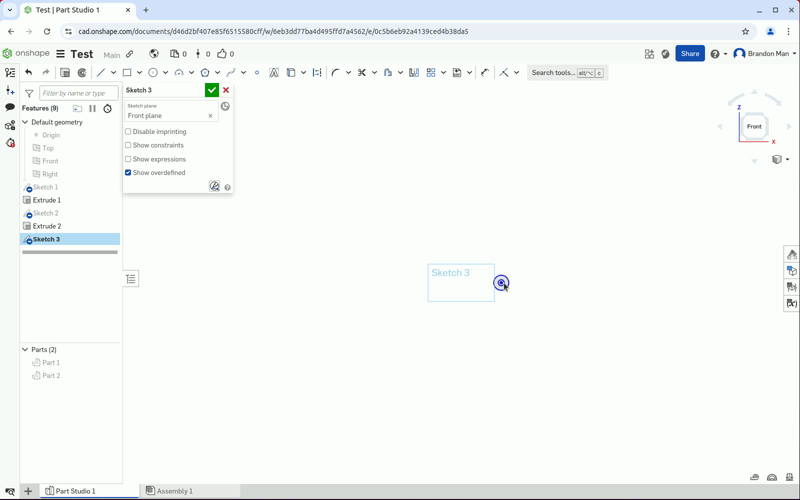
mouse_move(502, 287)
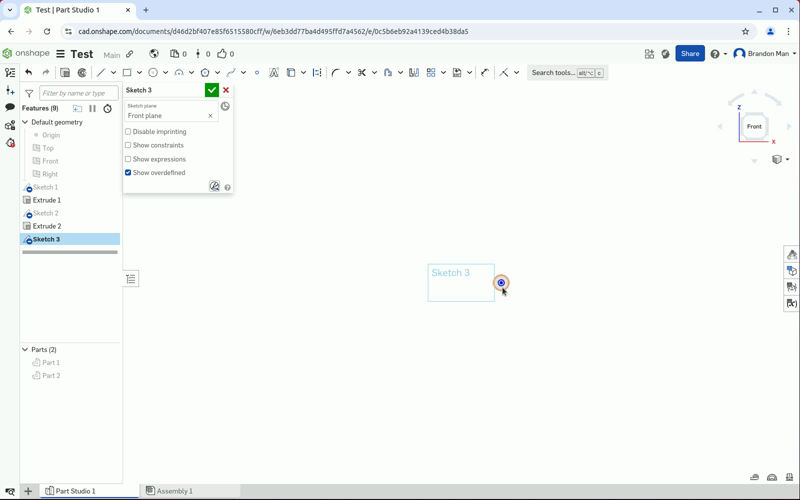
scroll(6)
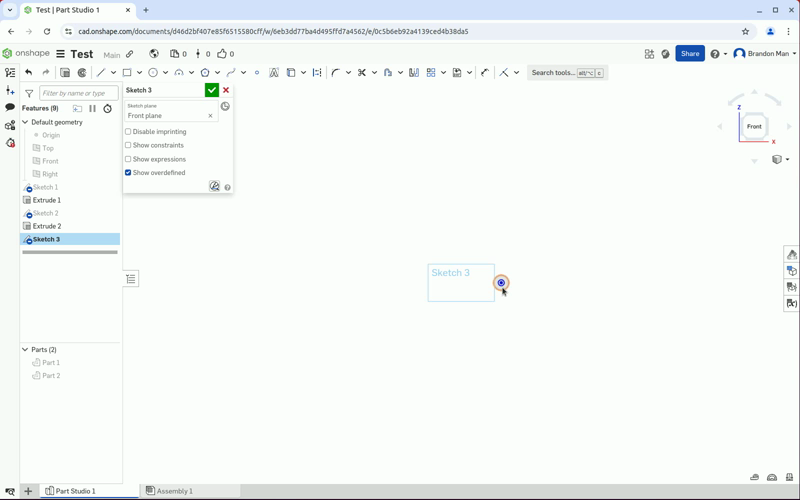
scroll(6)
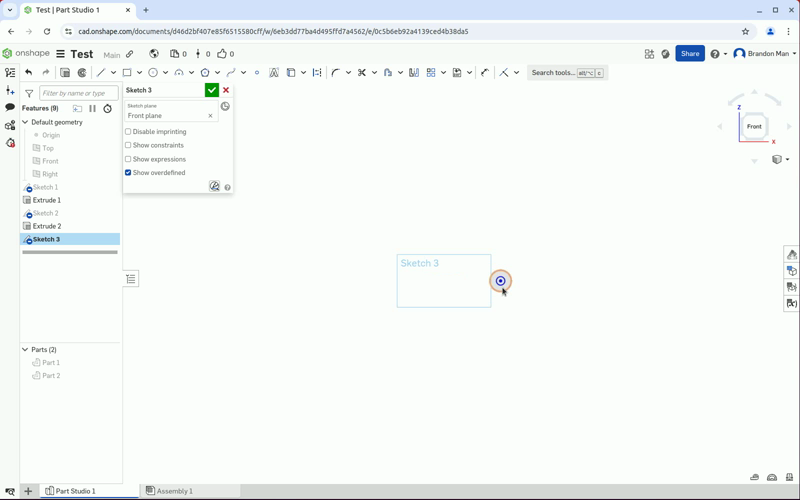
scroll(6)
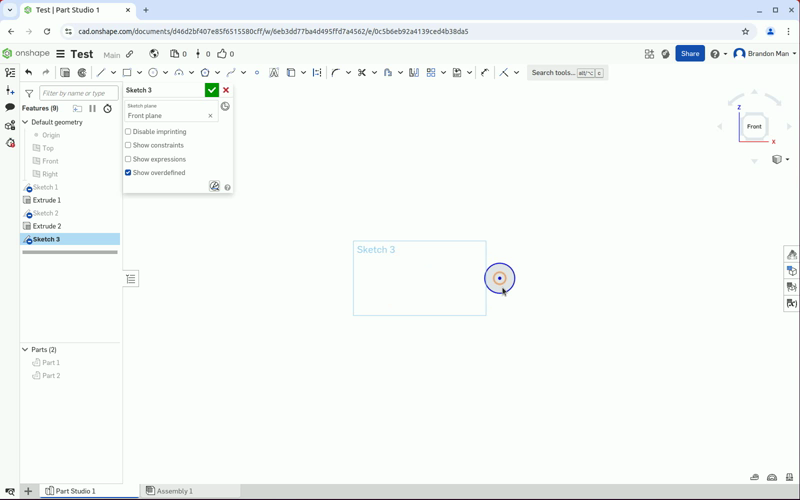
scroll(6)
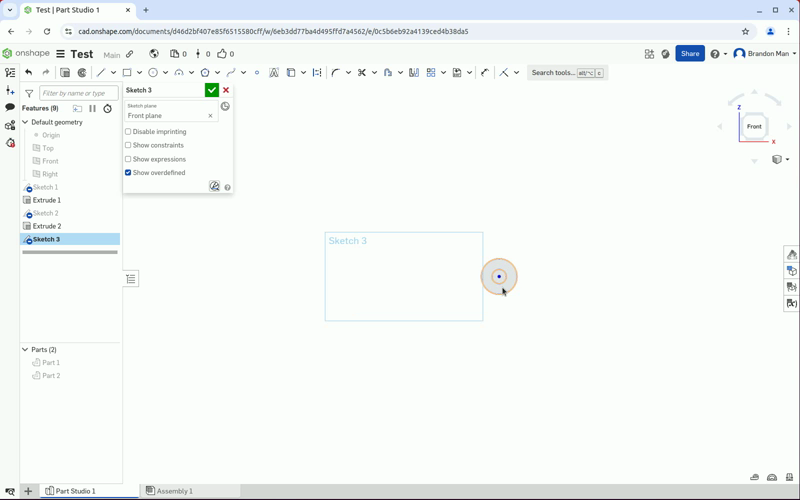
scroll(6)
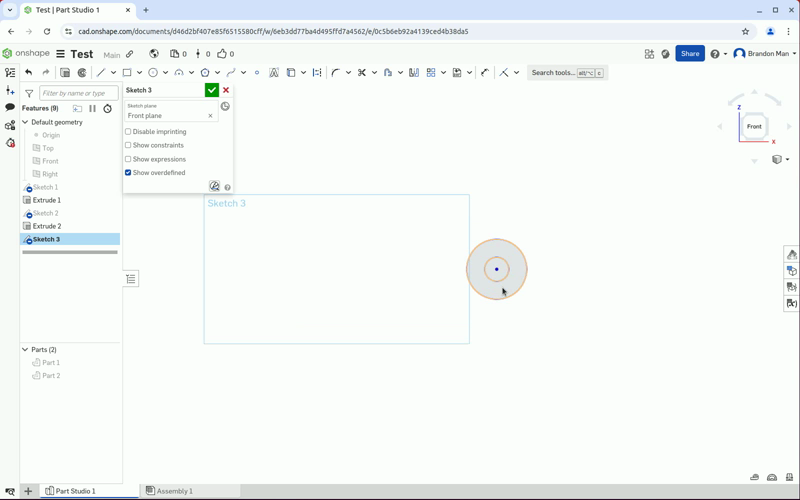
scroll(6)
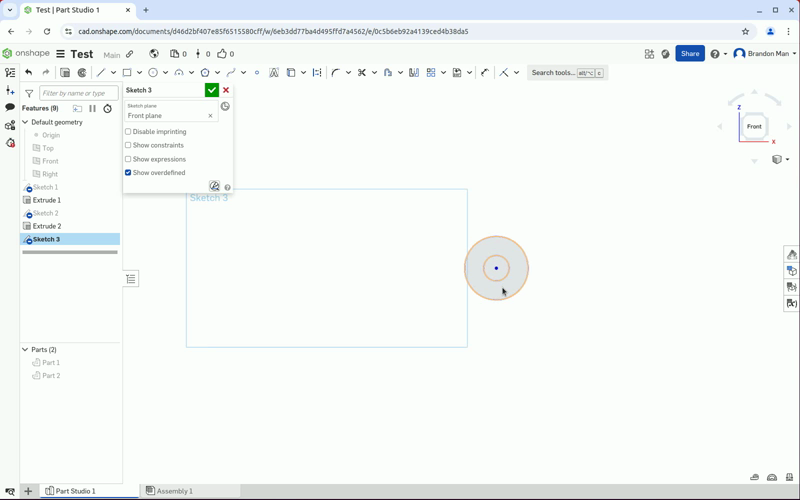
scroll(6)
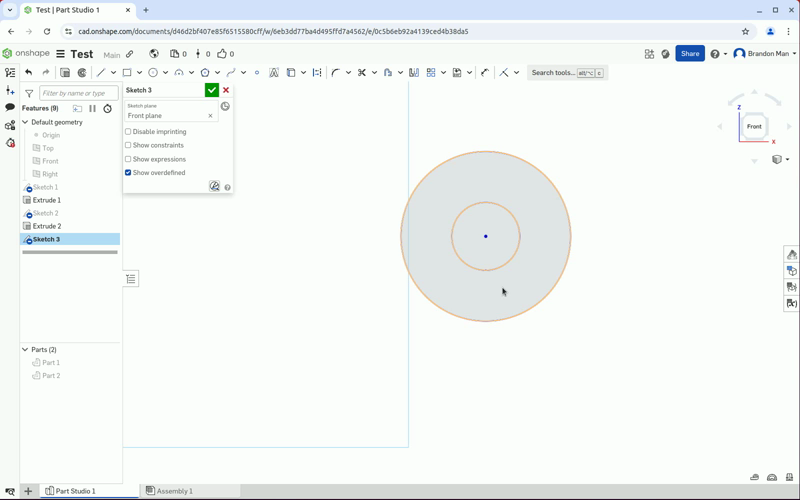
click(502, 287)
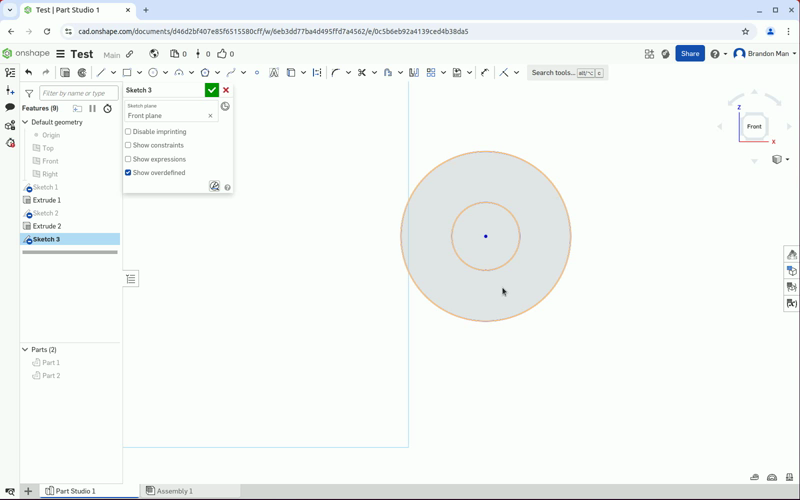
scroll(-6)
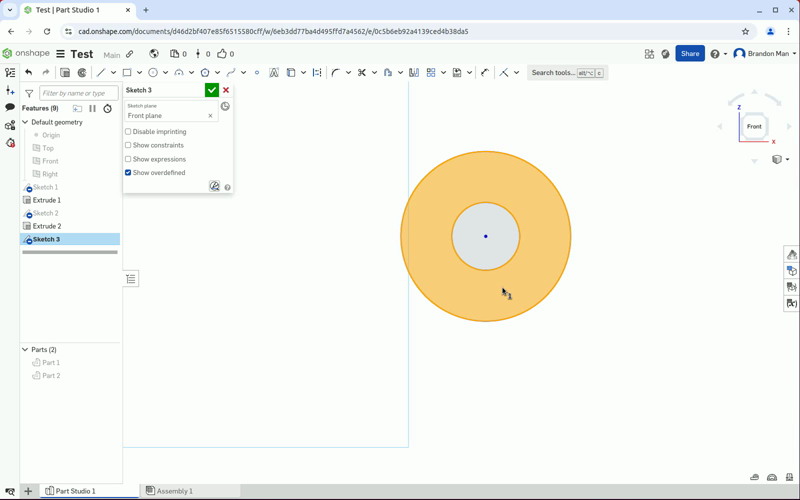
scroll(-6)
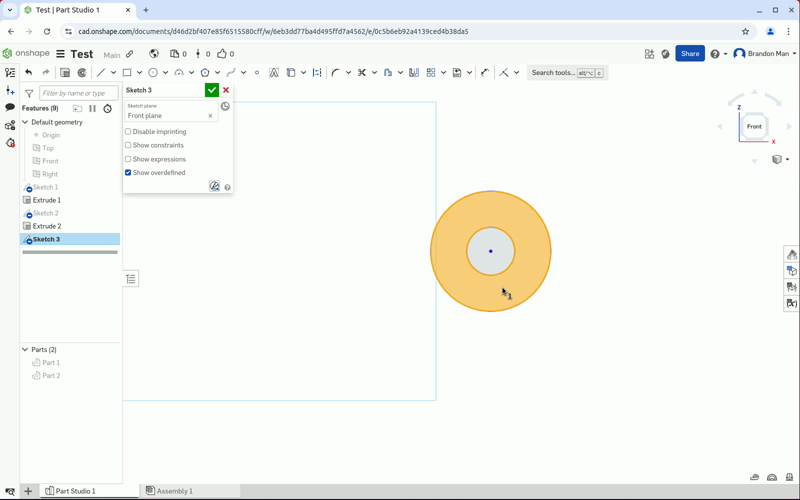
scroll(-6)
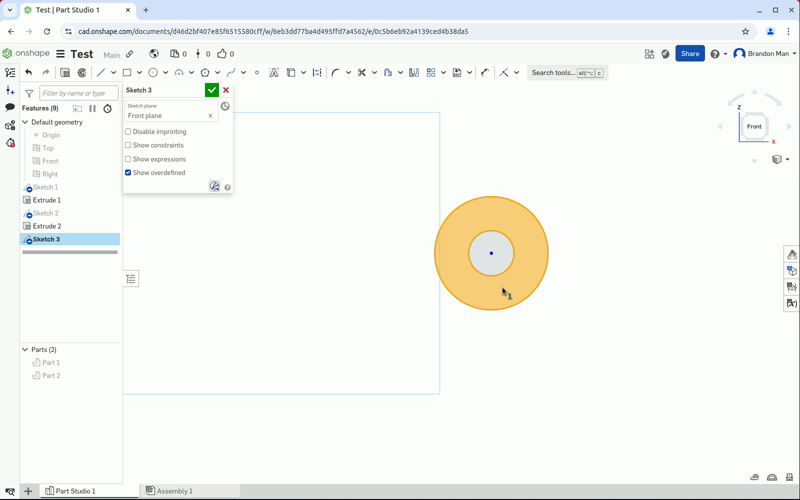
scroll(-6)
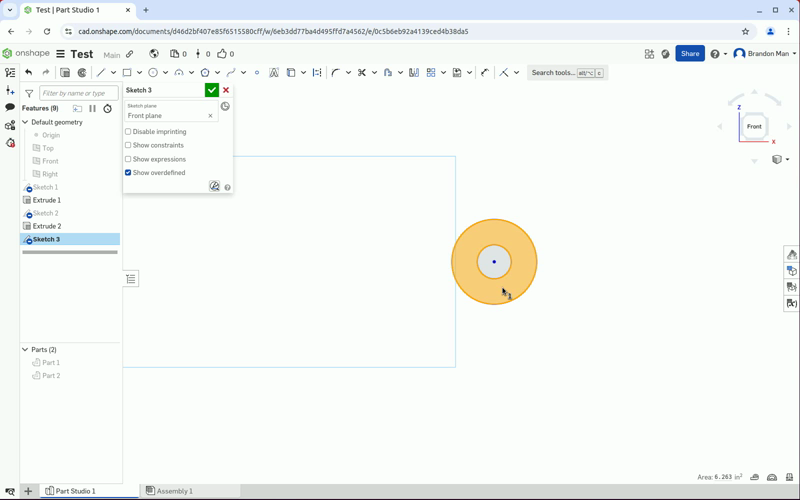
scroll(-6)
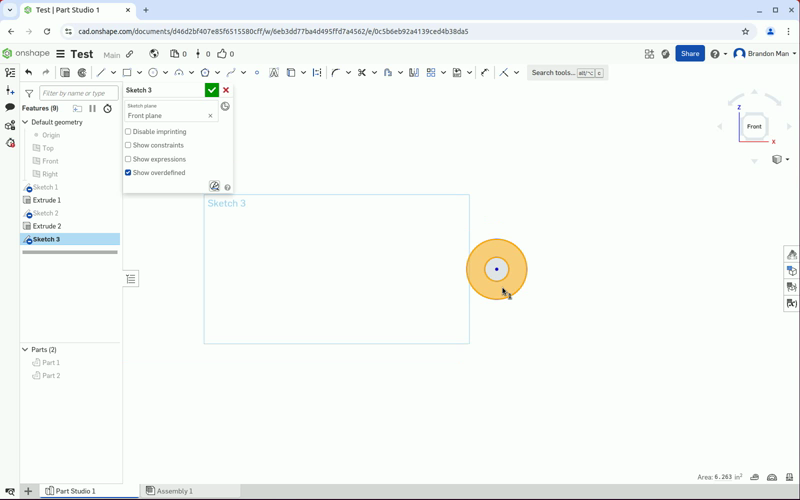
scroll(-6)
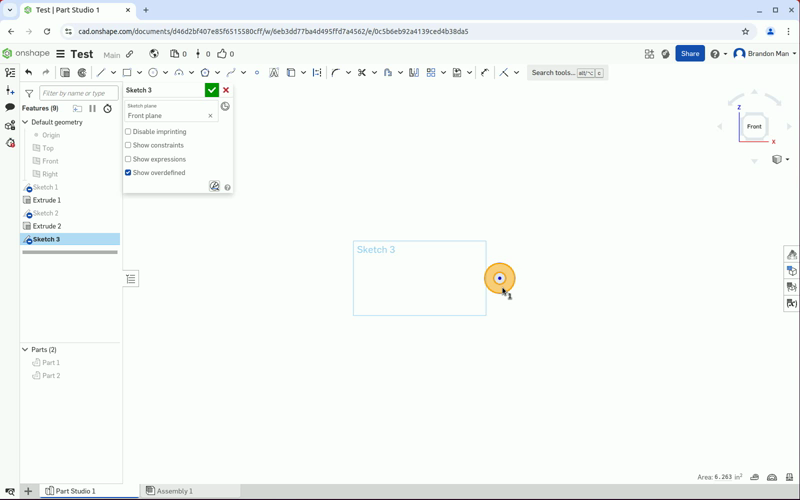
scroll(-6)
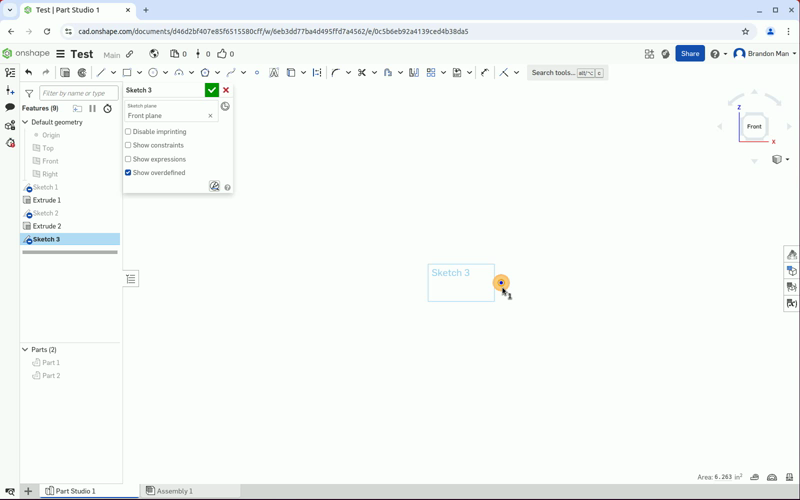
mouse_move(73, 352)
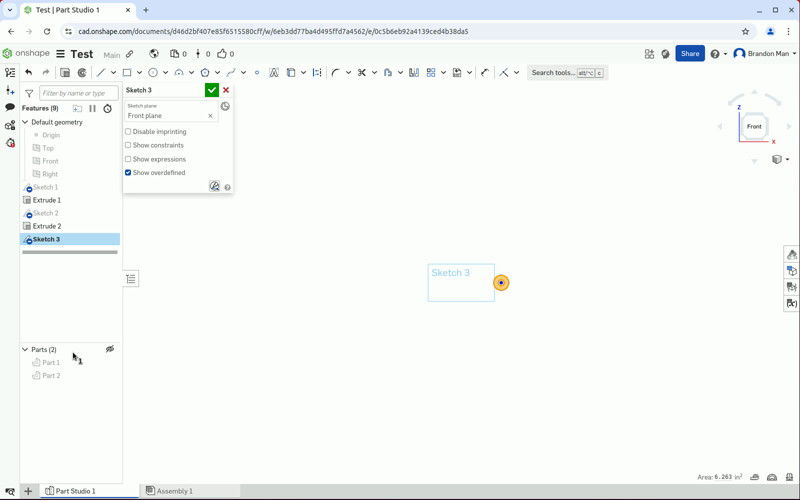
key(shift+y)
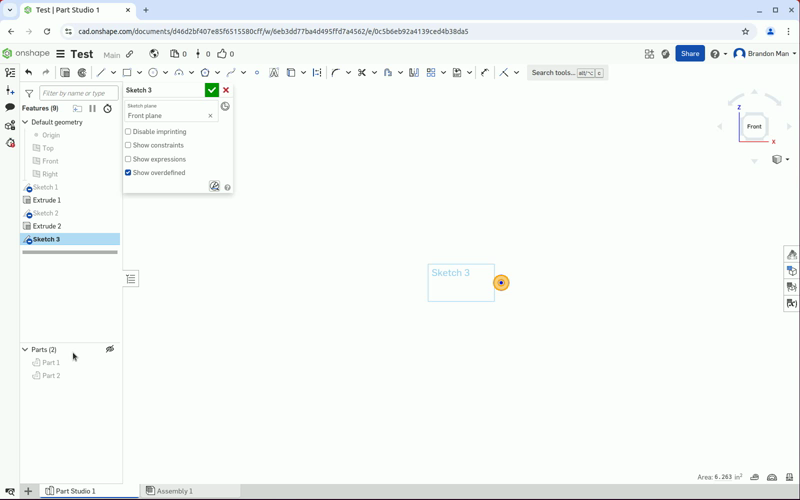
key(shift+e)
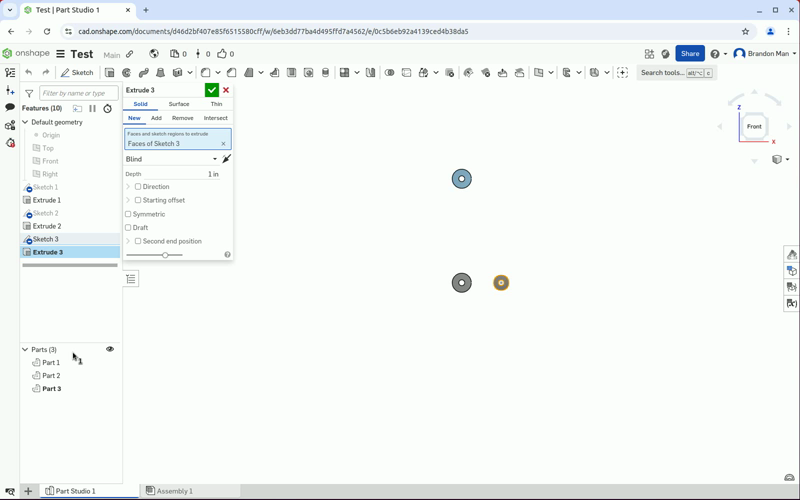
mouse_move(143, 106)
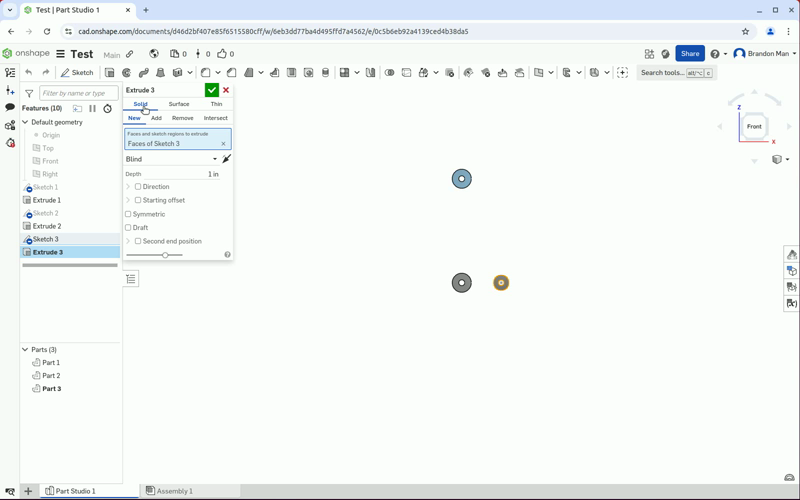
click(143, 106)
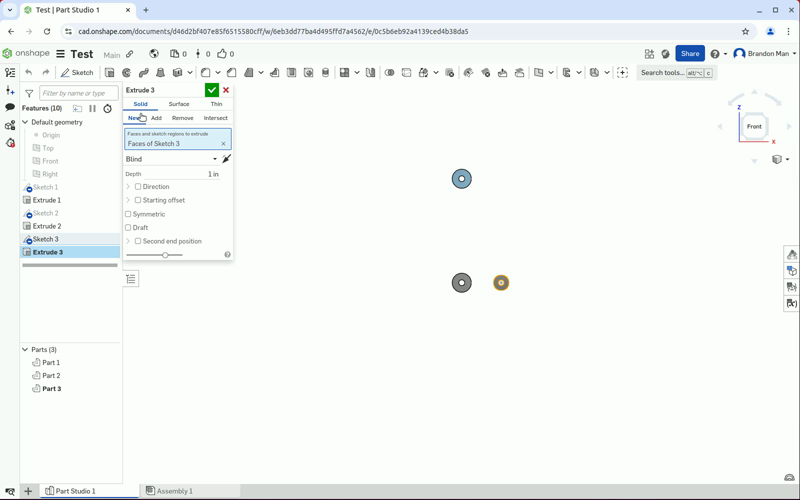
mouse_move(137, 120)
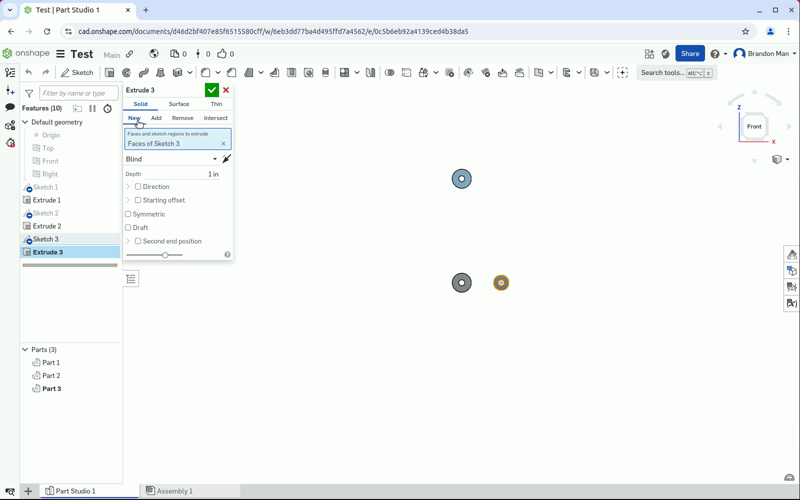
click(137, 120)
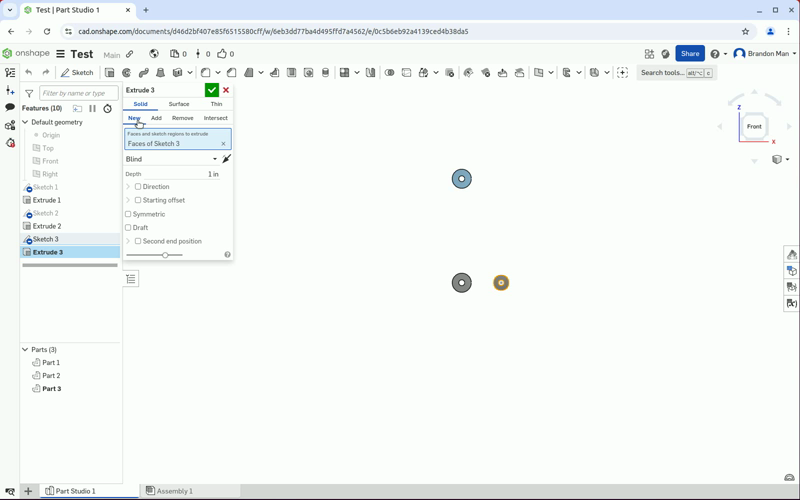
key(tab, 4)
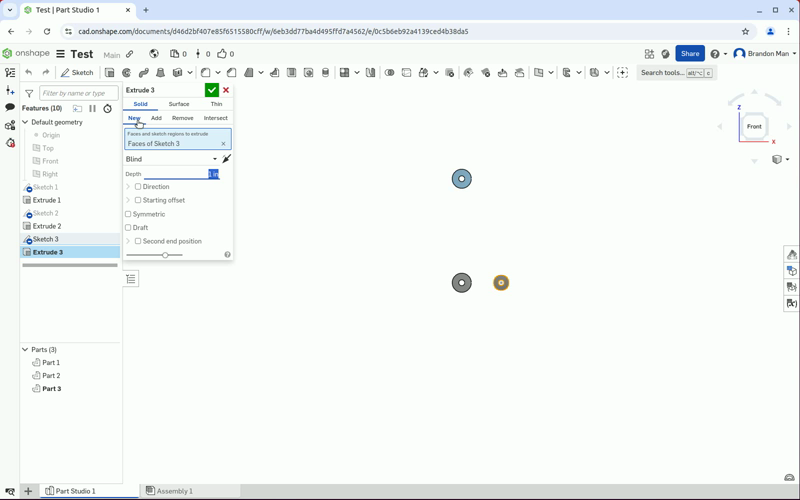
text(0.481)
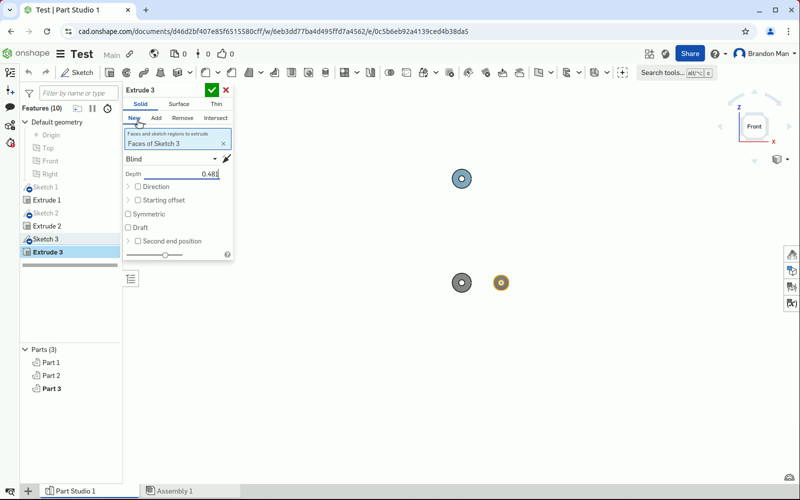
key(enter)
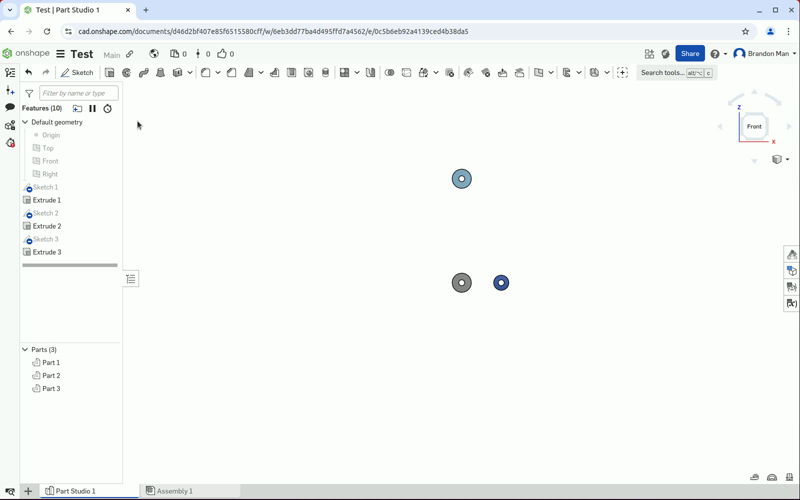
key(shift+h)
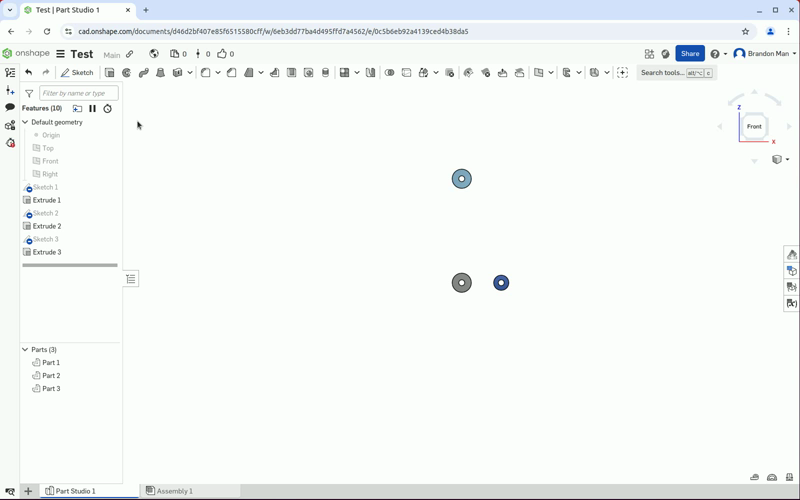
key(shift+h)
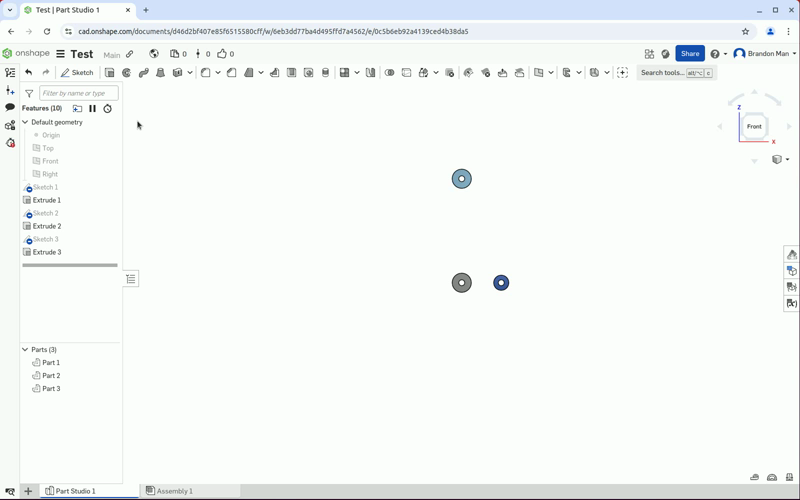
mouse_move(73, 189)
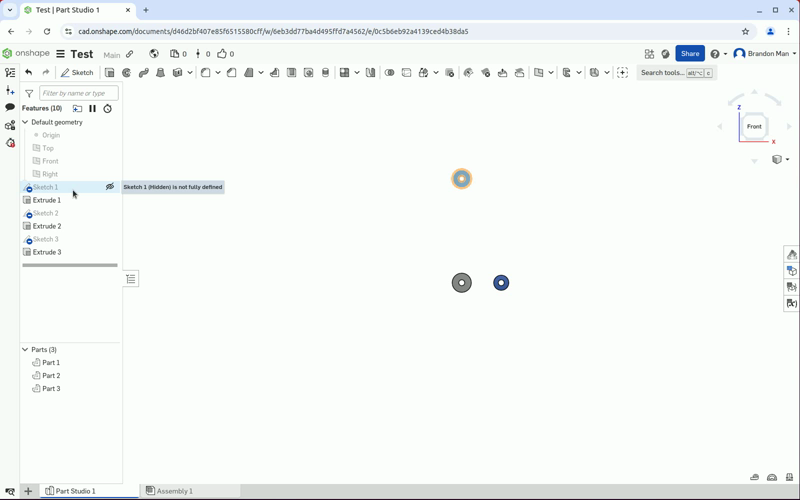
click(73, 189)
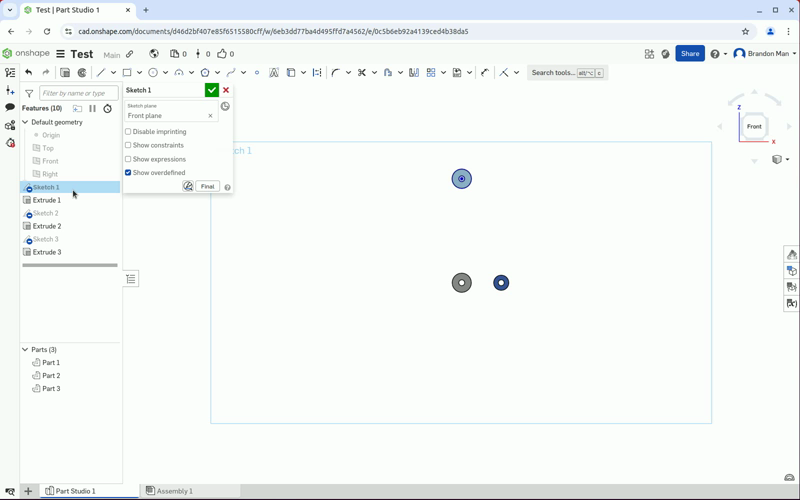
mouse_move(229, 92)
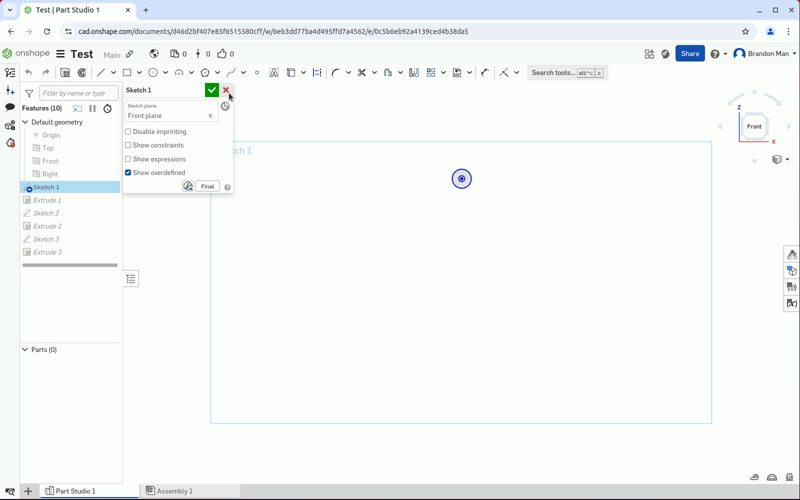
click(229, 92)
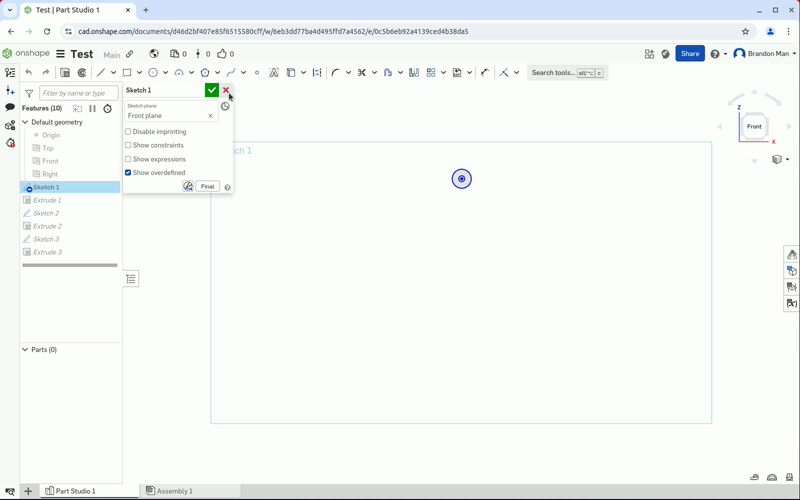
key(shift+s)
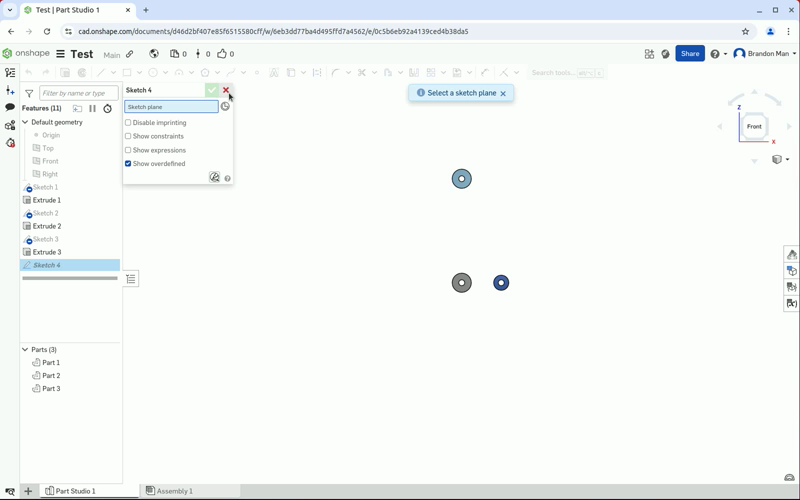
mouse_move(73, 163)
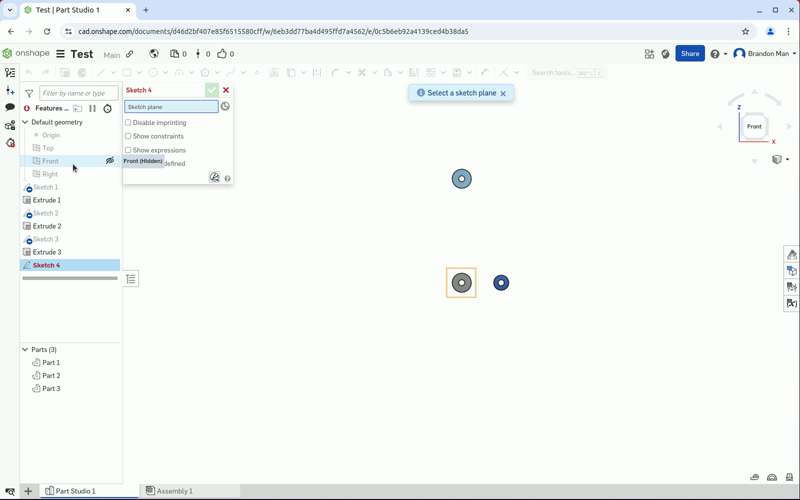
click(73, 163)
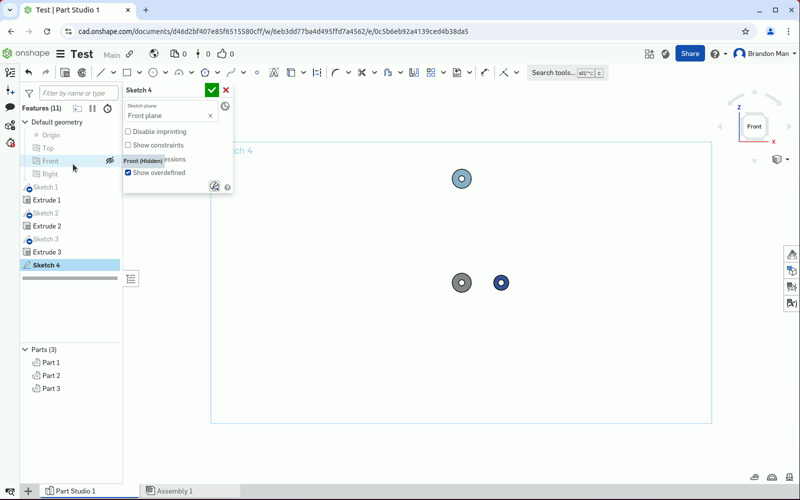
mouse_move(73, 352)
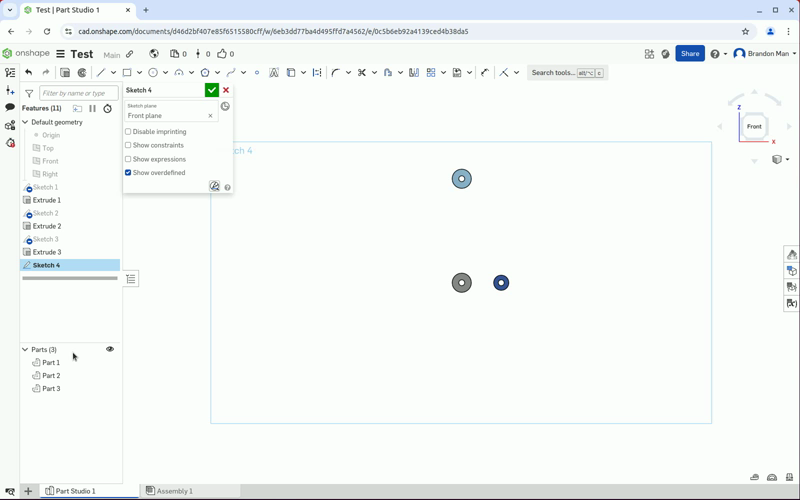
key(y)
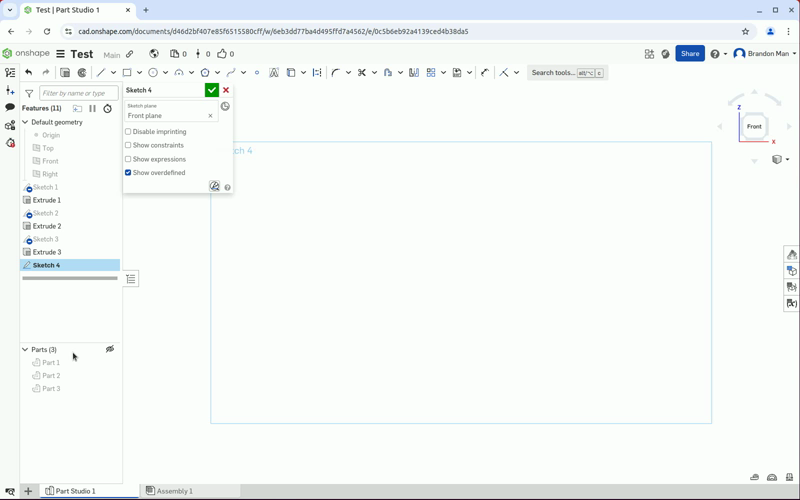
key(a)
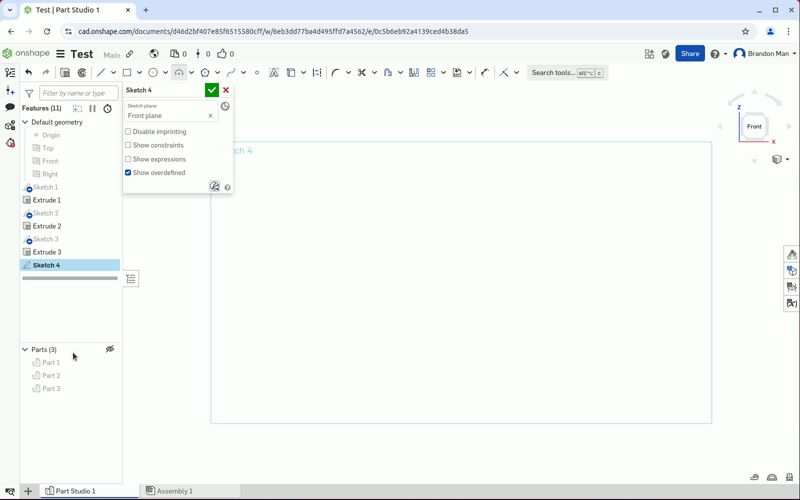
key_down(shift)
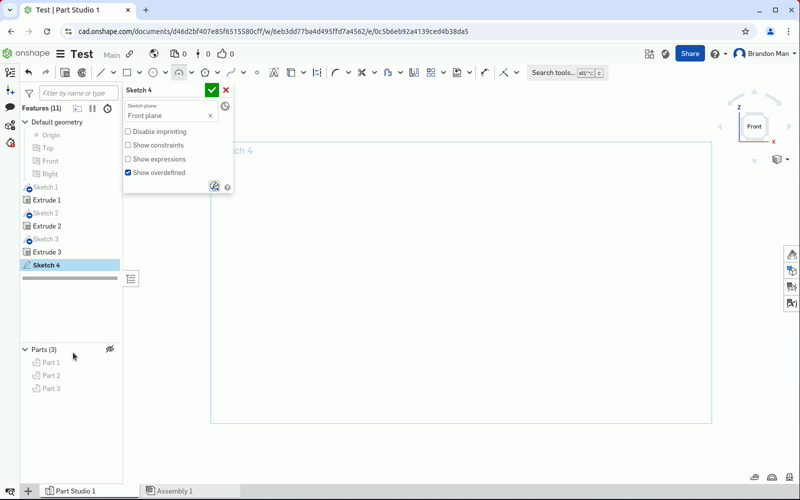
mouse_move(446, 223)
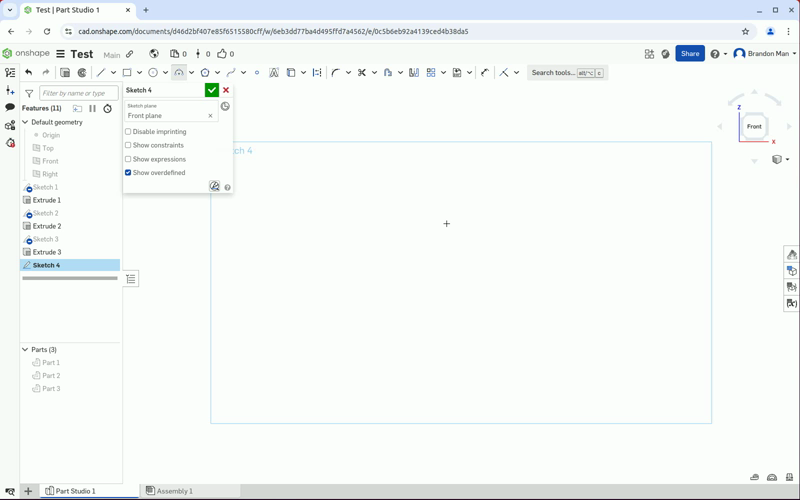
click(446, 223)
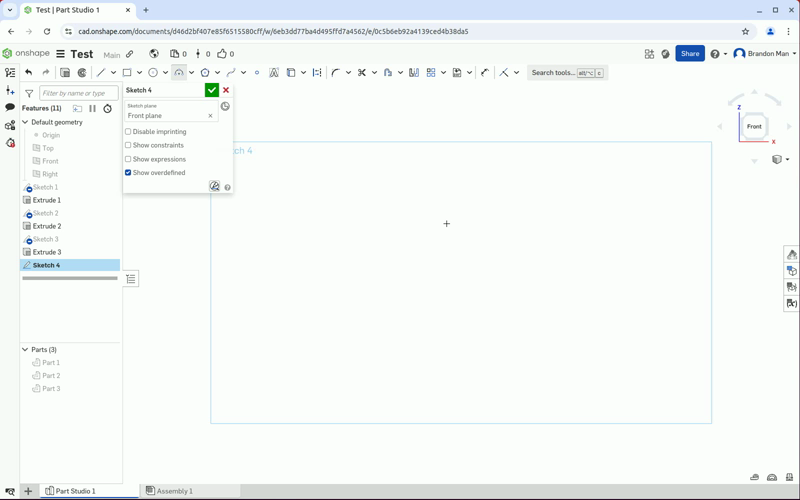
key_up(shift)
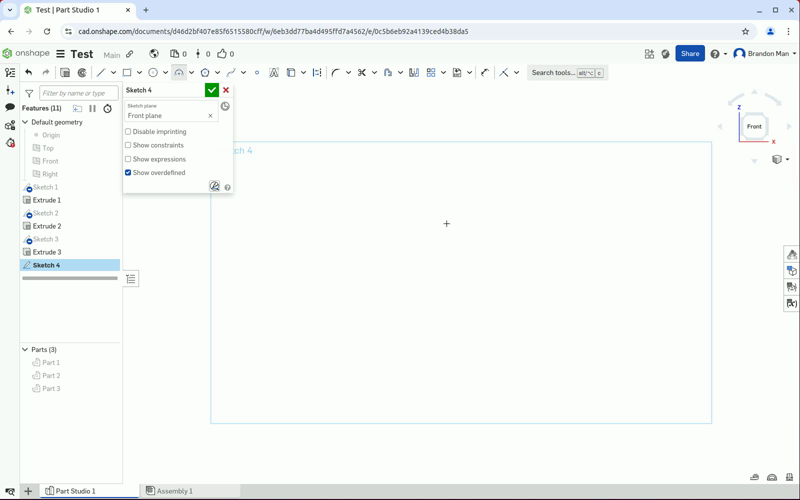
key_down(shift)
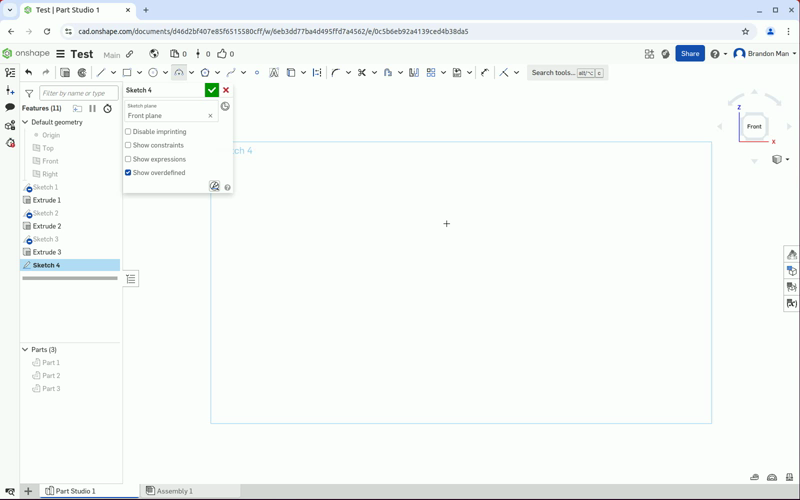
mouse_move(476, 223)
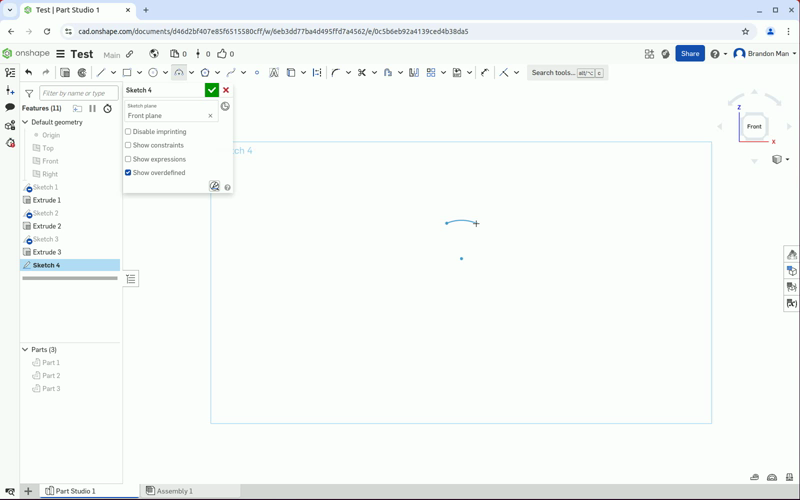
click(476, 223)
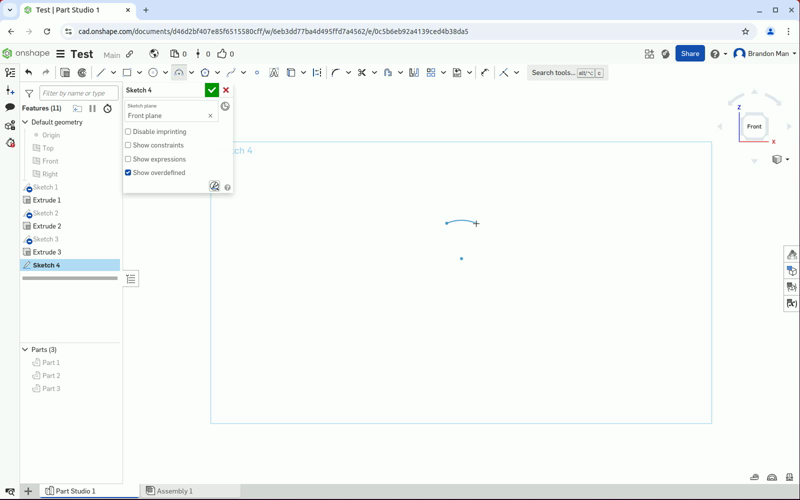
mouse_move(461, 210)
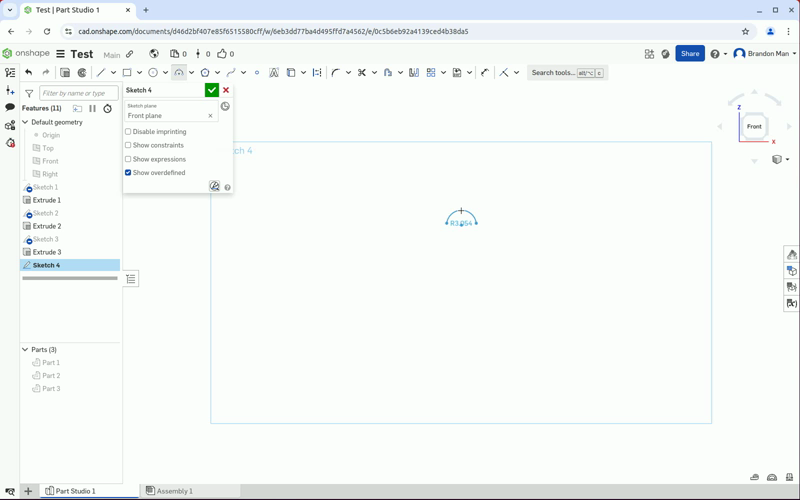
click(461, 210)
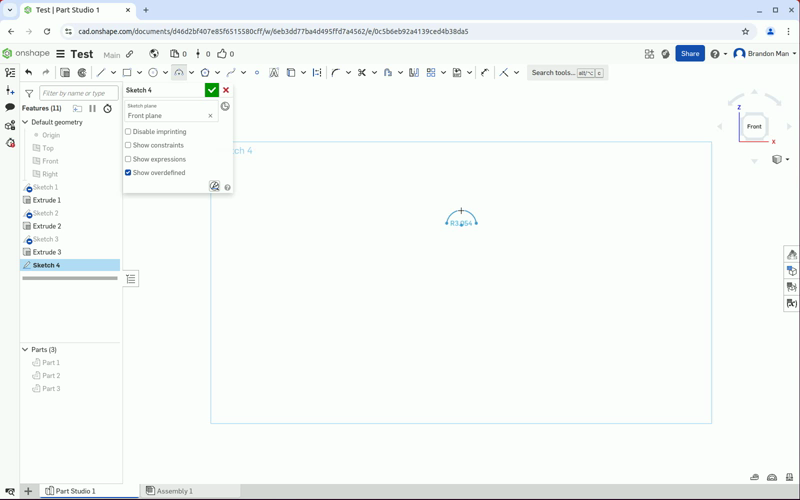
key_up(shift)
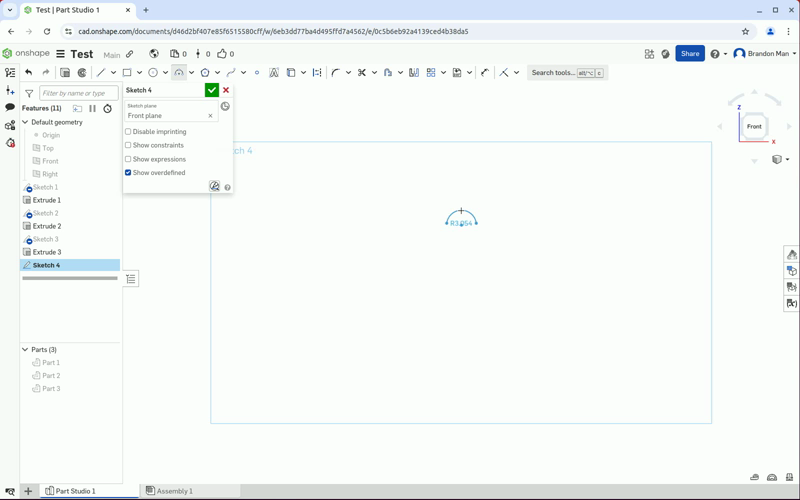
key(esc)
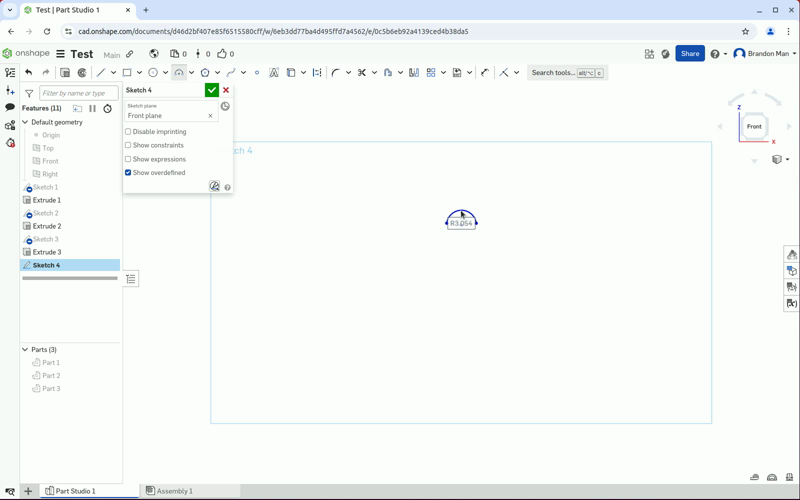
key(l)
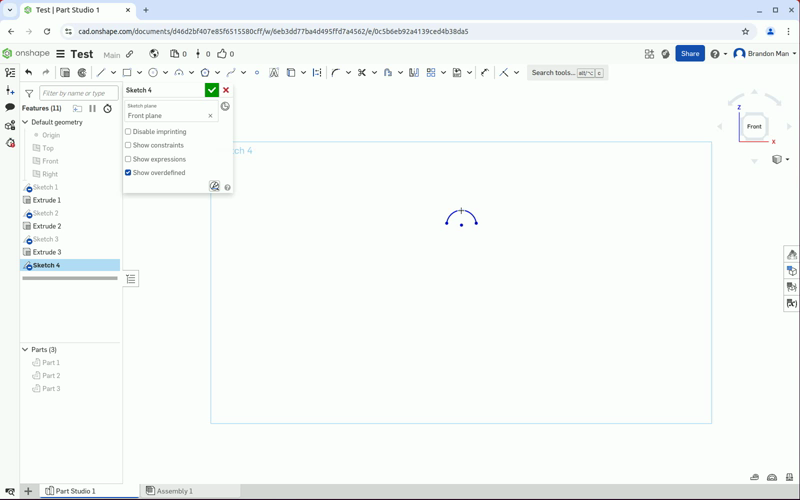
mouse_move(476, 223)
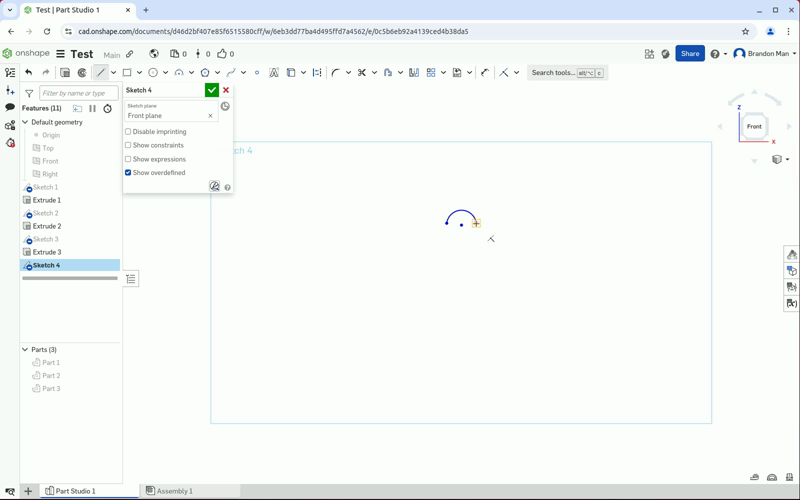
click(476, 223)
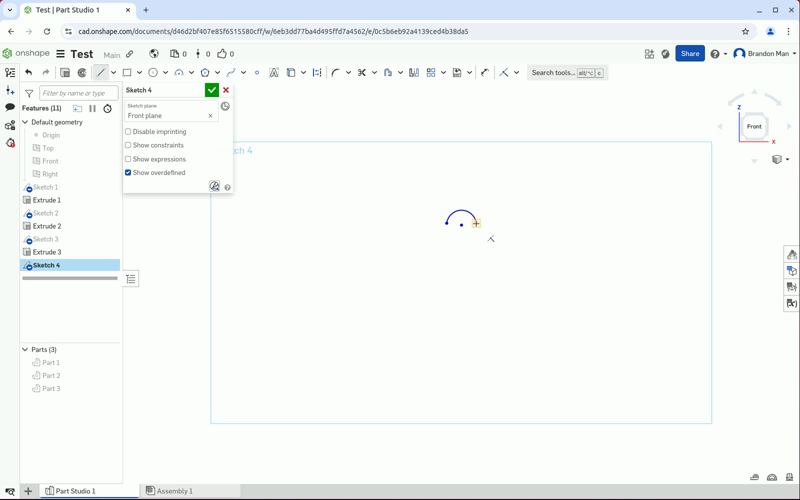
key_down(shift)
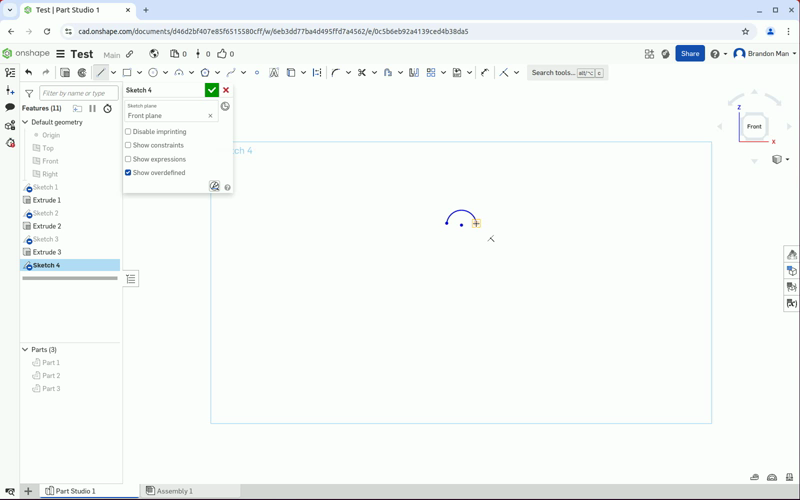
mouse_move(506, 223)
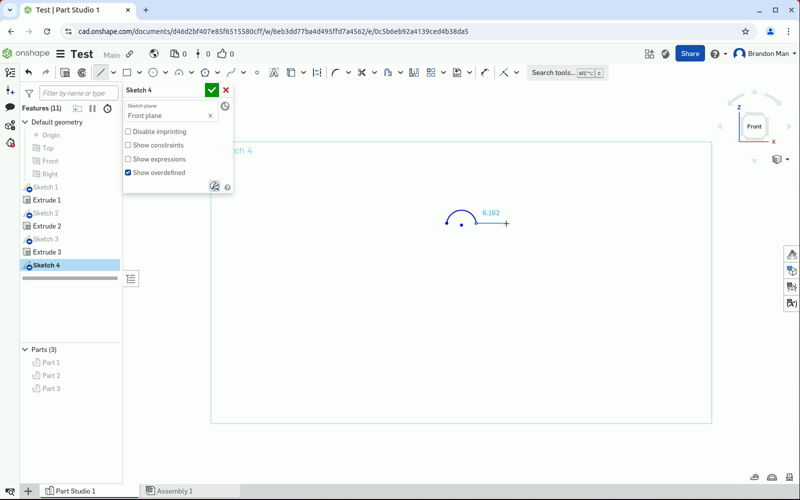
mouse_move(470, 176)
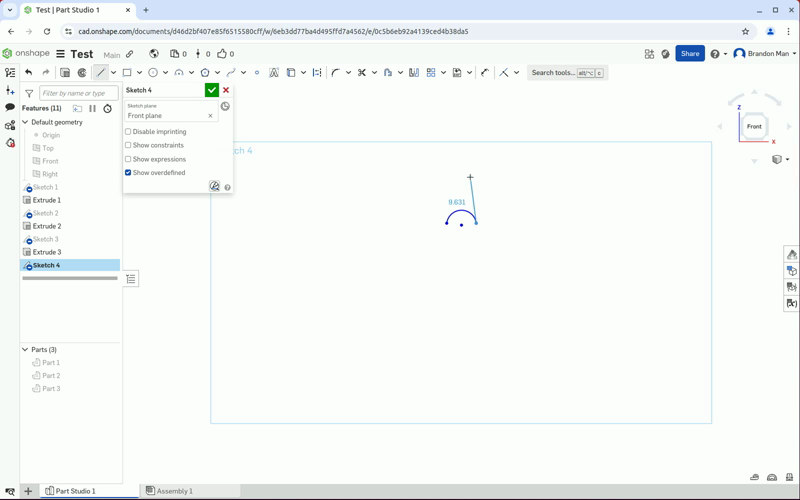
click(470, 176)
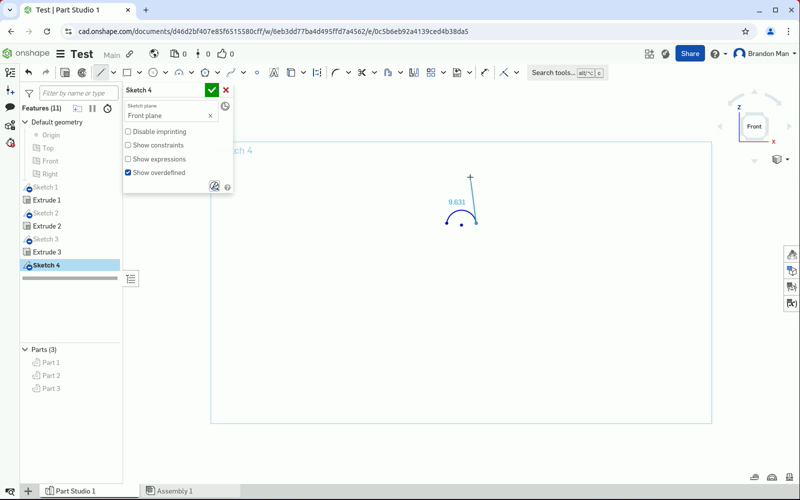
key_up(shift)
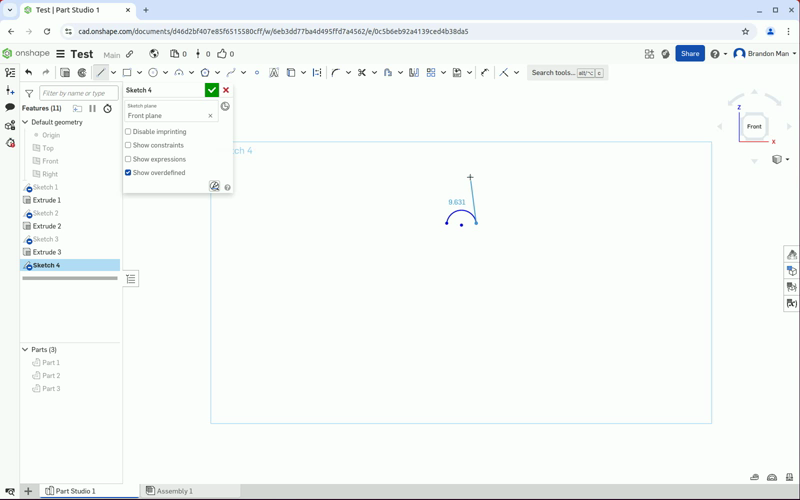
key(esc)
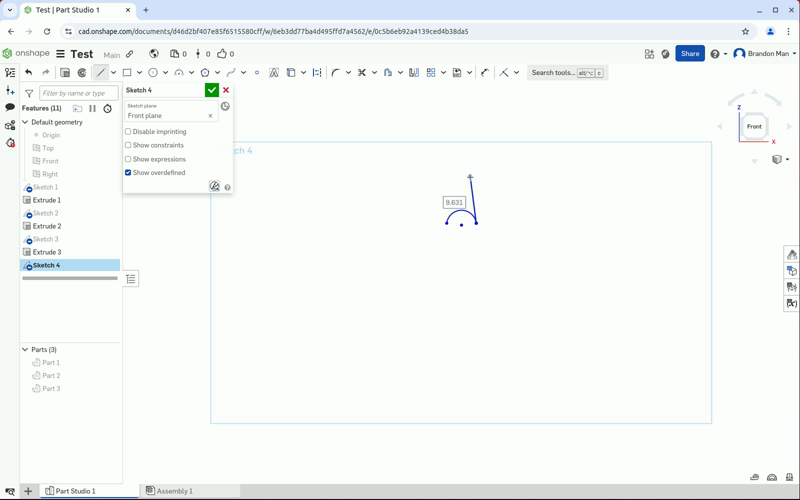
key(a)
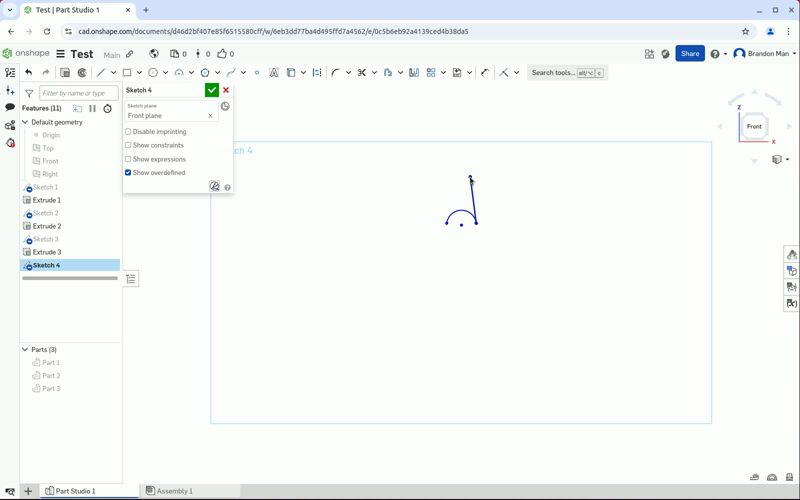
mouse_move(470, 176)
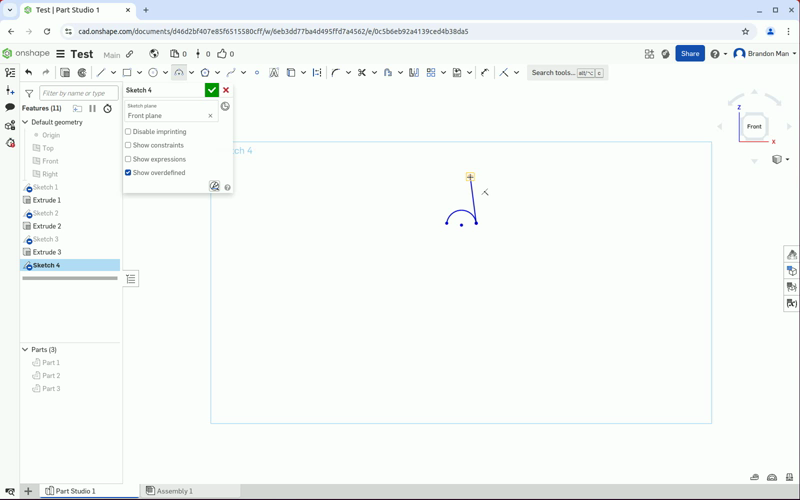
click(470, 176)
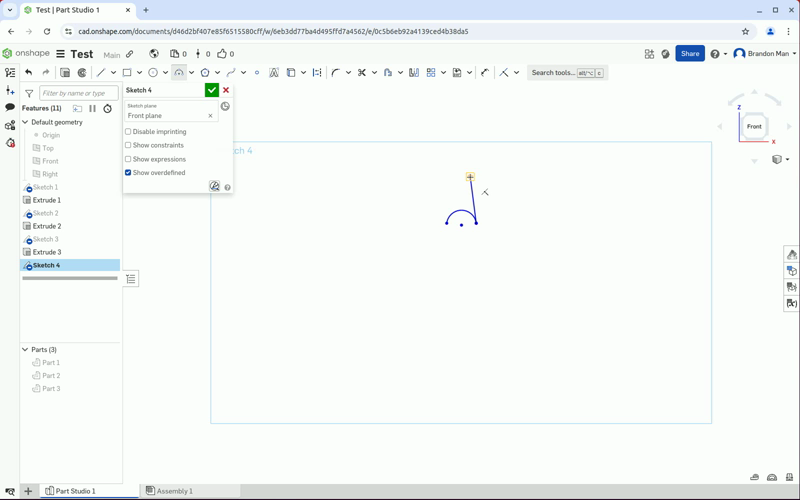
key_down(shift)
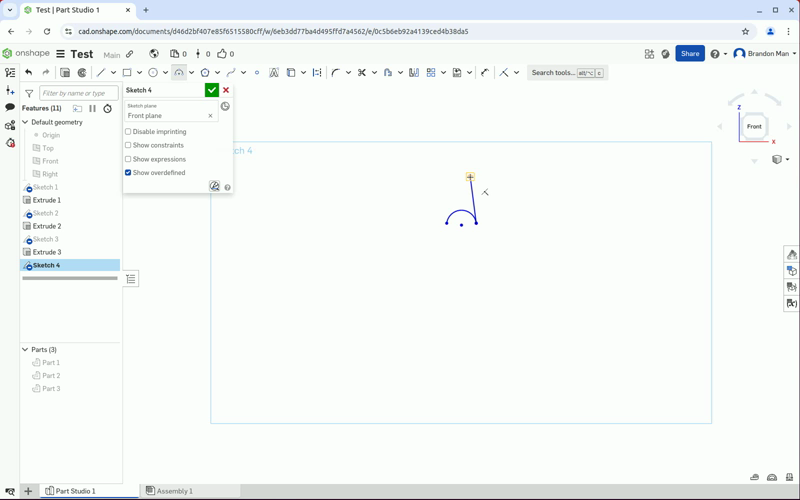
mouse_move(452, 176)
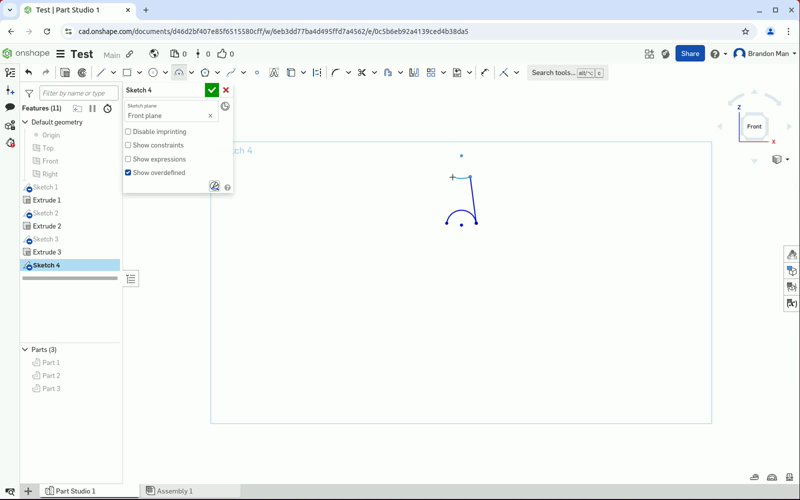
click(452, 176)
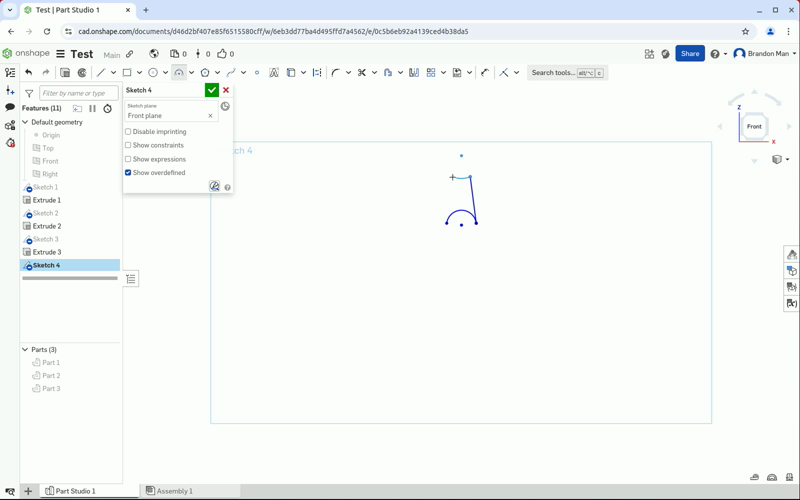
mouse_move(461, 186)
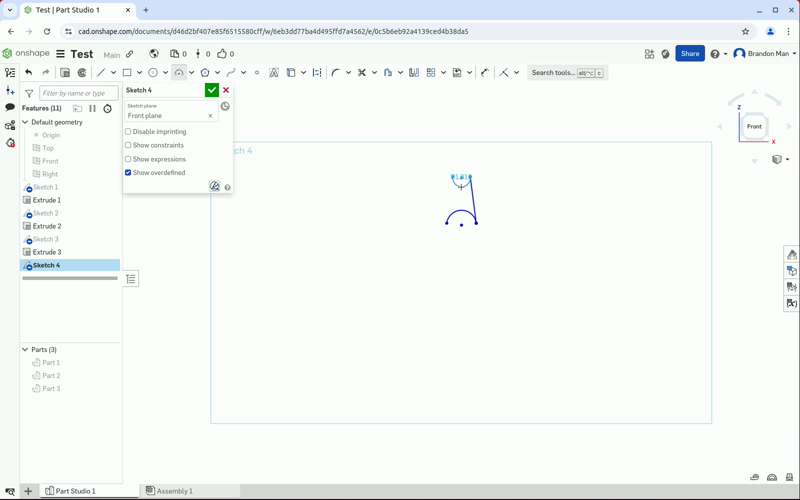
click(461, 186)
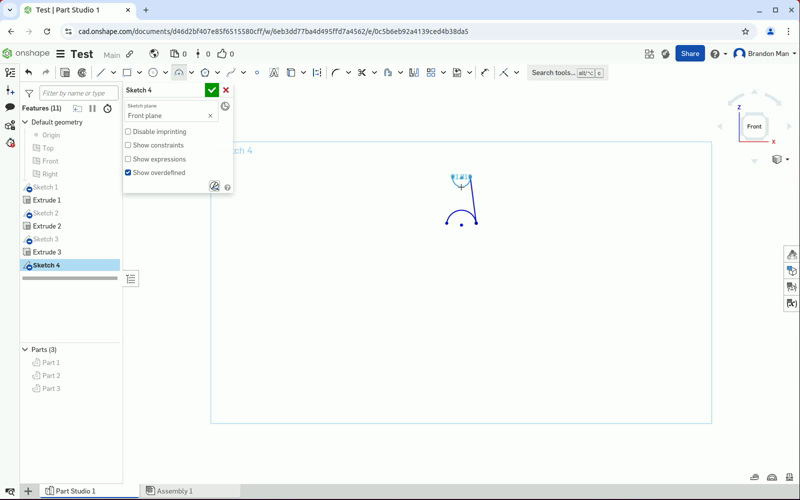
key_up(shift)
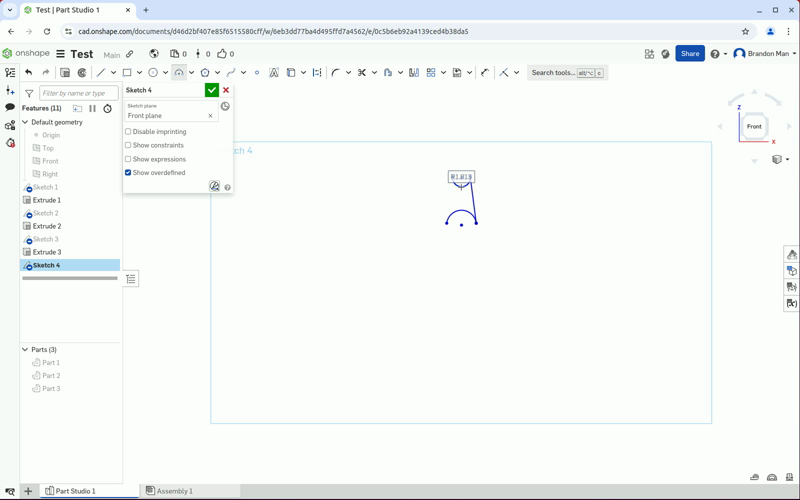
key(esc)
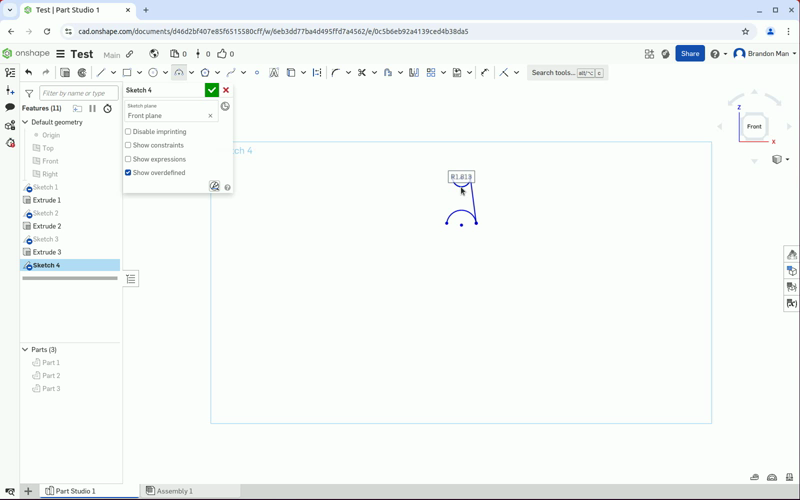
key(l)
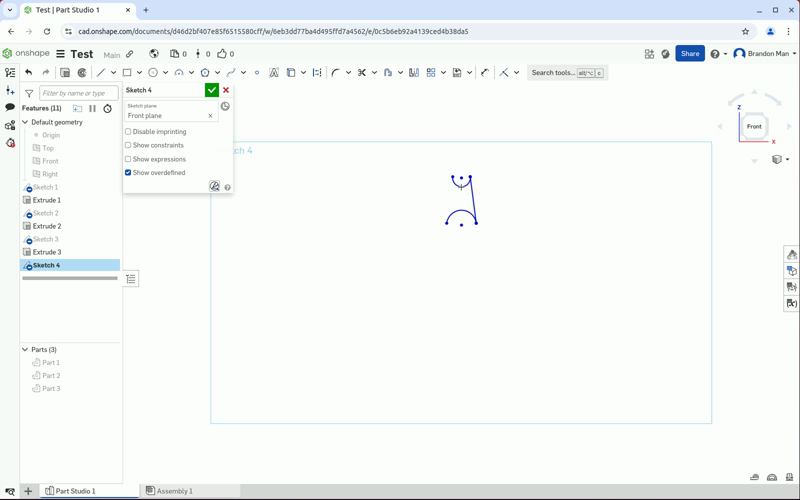
mouse_move(452, 176)
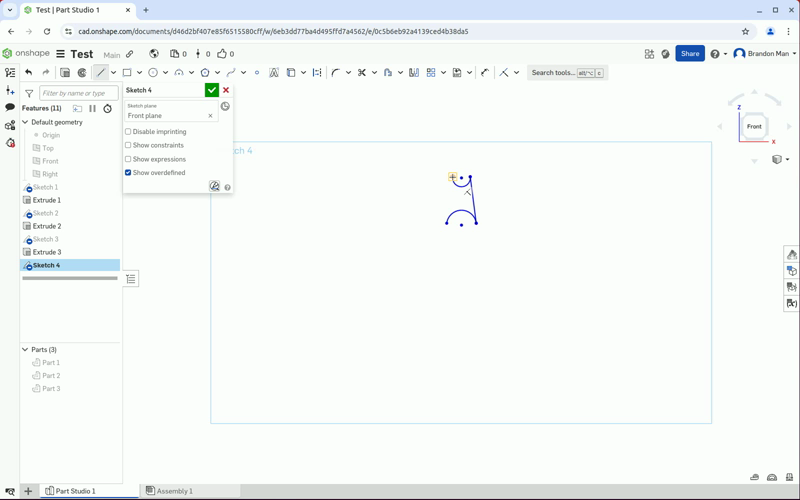
click(452, 176)
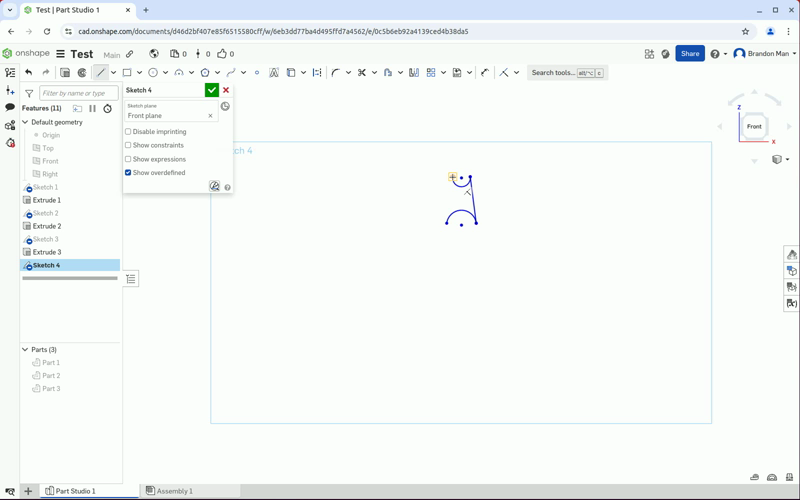
mouse_move(482, 176)
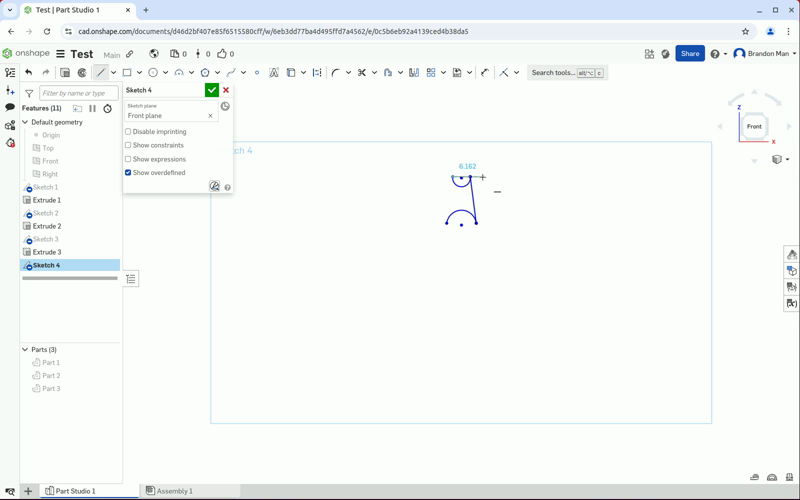
key_down(shift)
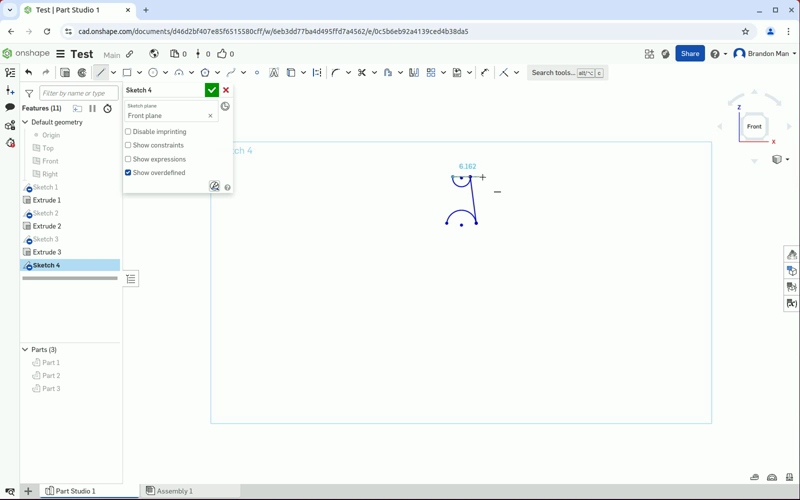
mouse_move(446, 223)
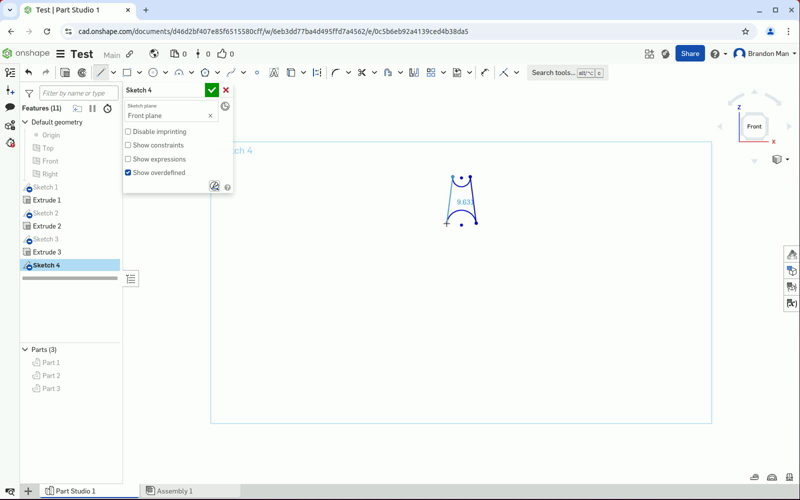
key_up(shift)
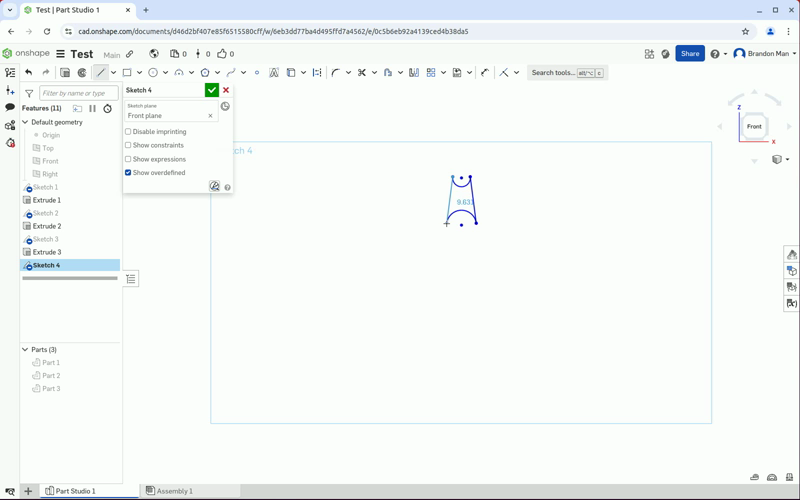
click(446, 223)
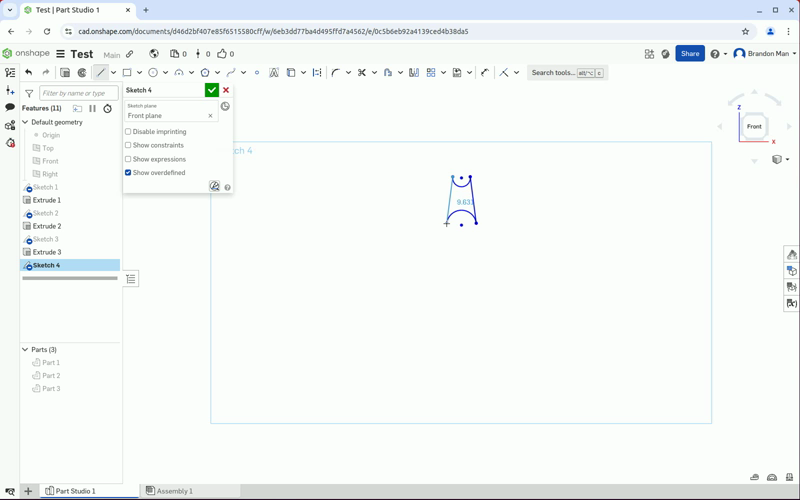
key(esc)
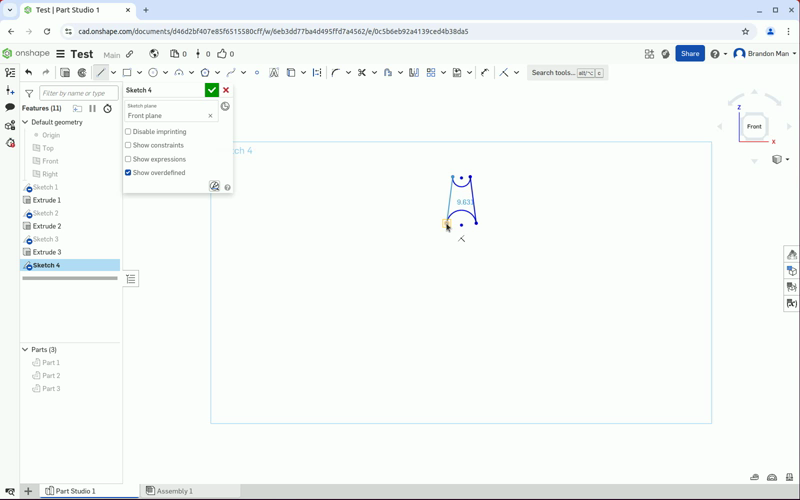
key(c)
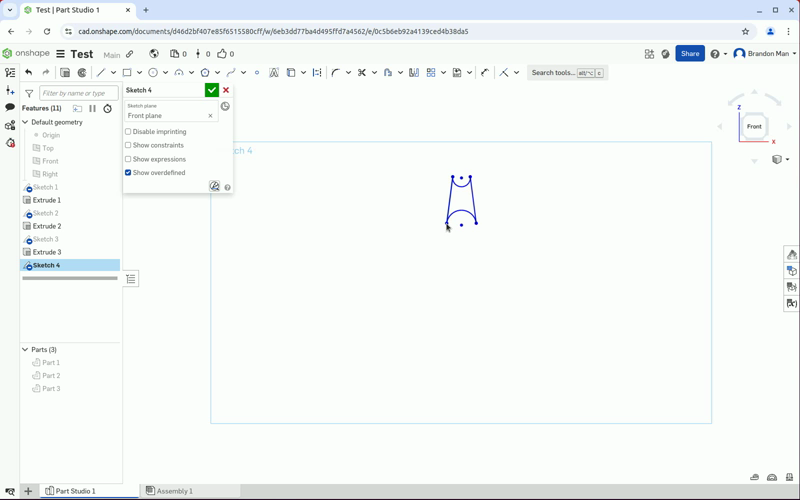
key_down(shift)
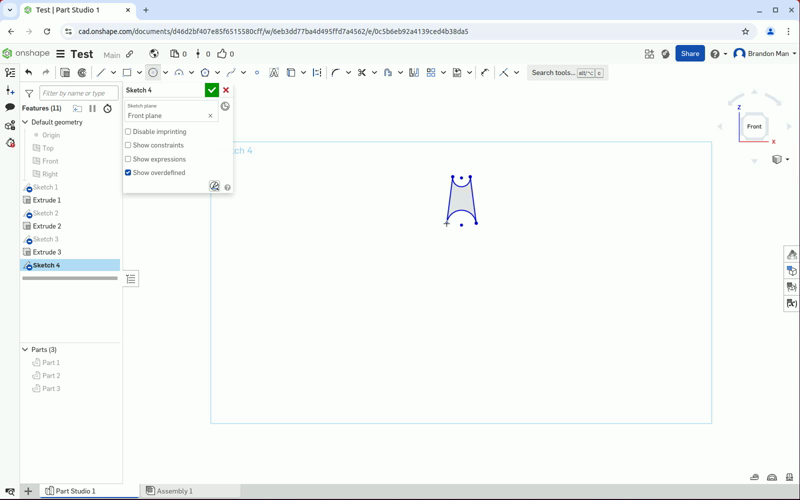
mouse_move(458, 191)
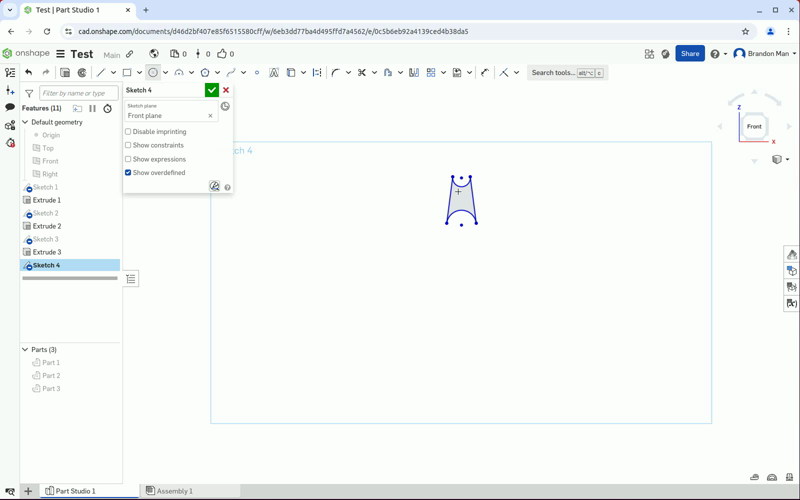
click(458, 191)
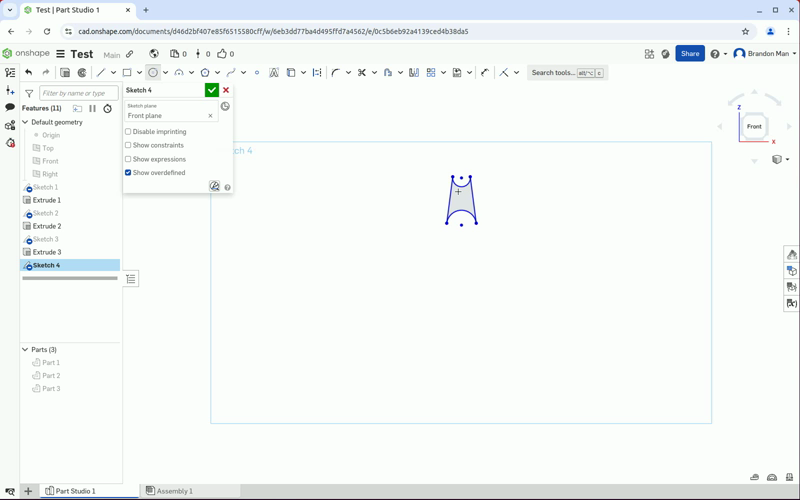
key_up(shift)
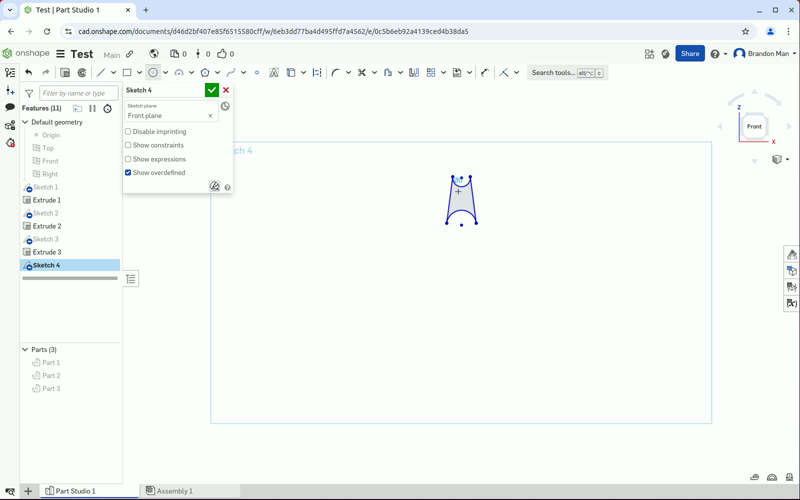
mouse_move(461, 191)
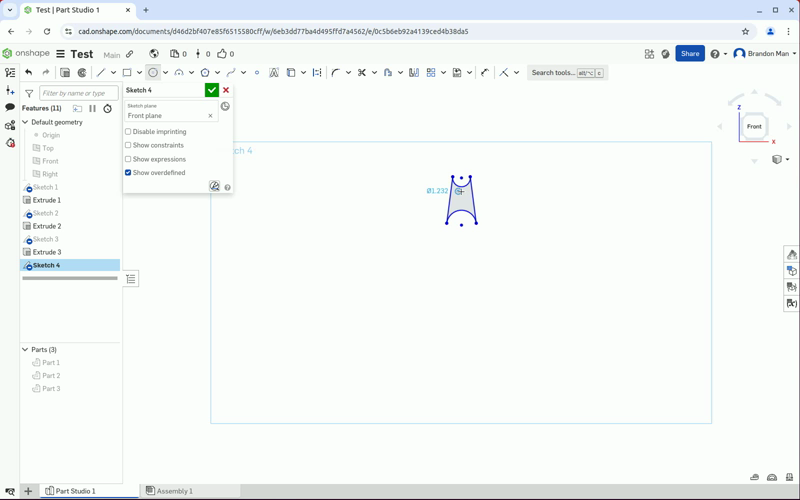
scroll(6)
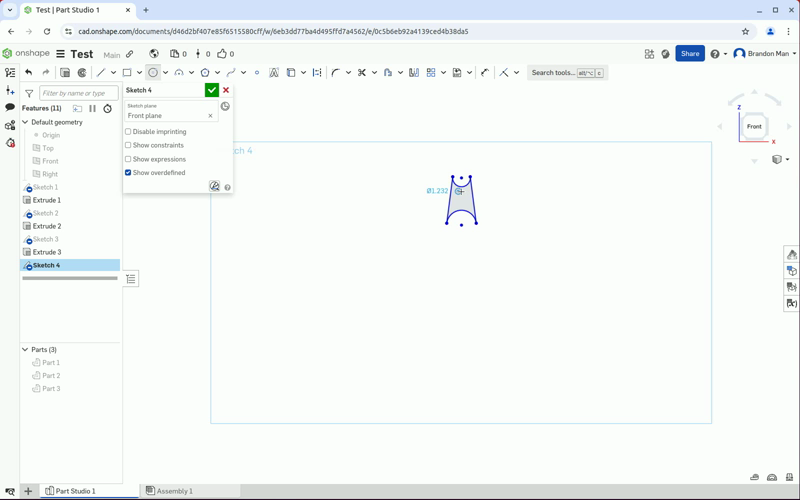
scroll(6)
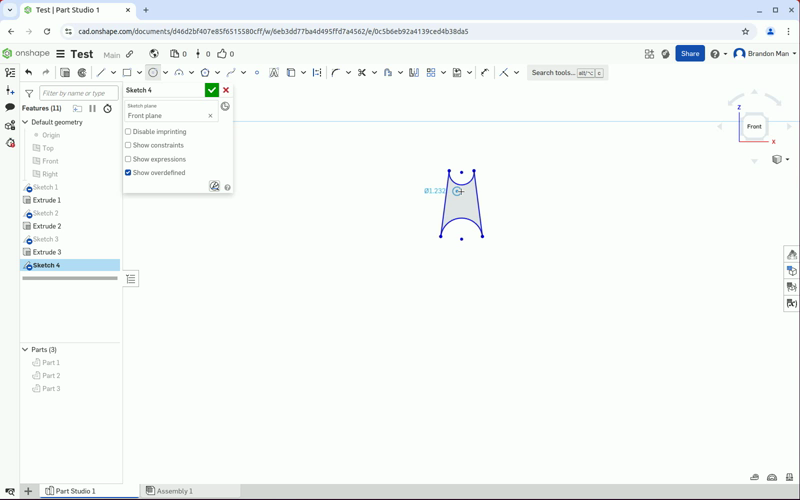
scroll(6)
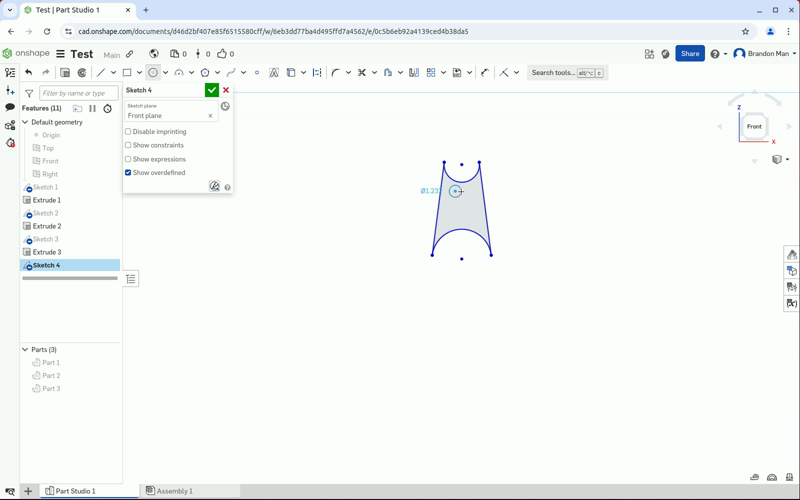
scroll(6)
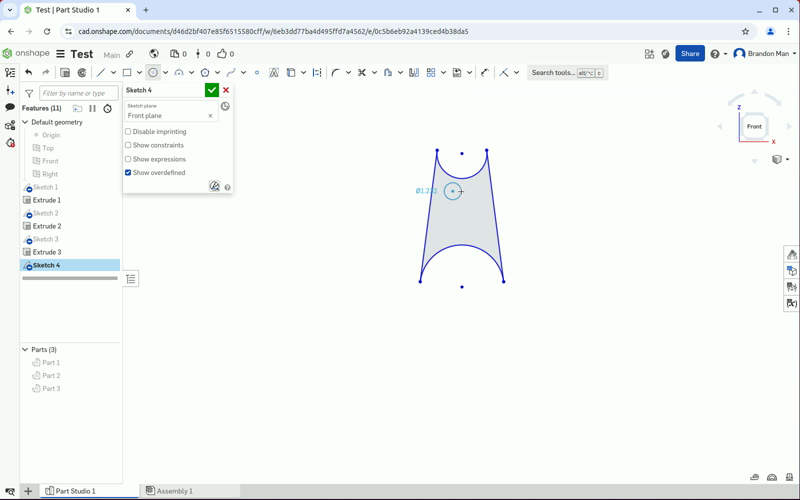
scroll(6)
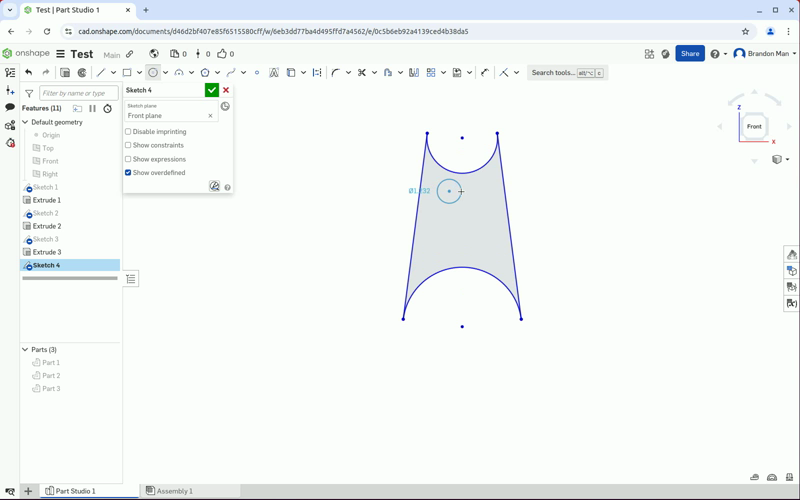
scroll(6)
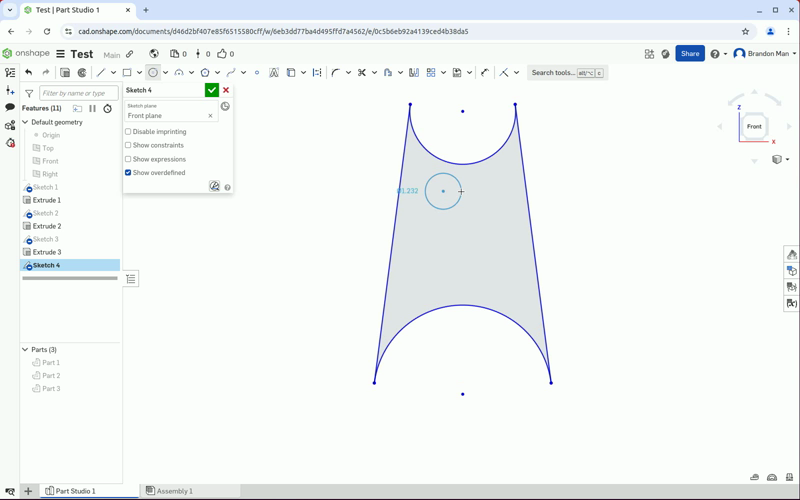
scroll(6)
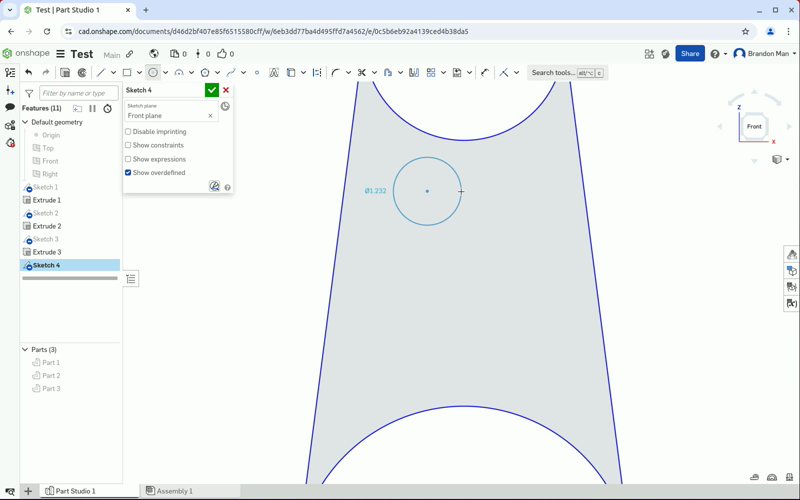
click(461, 191)
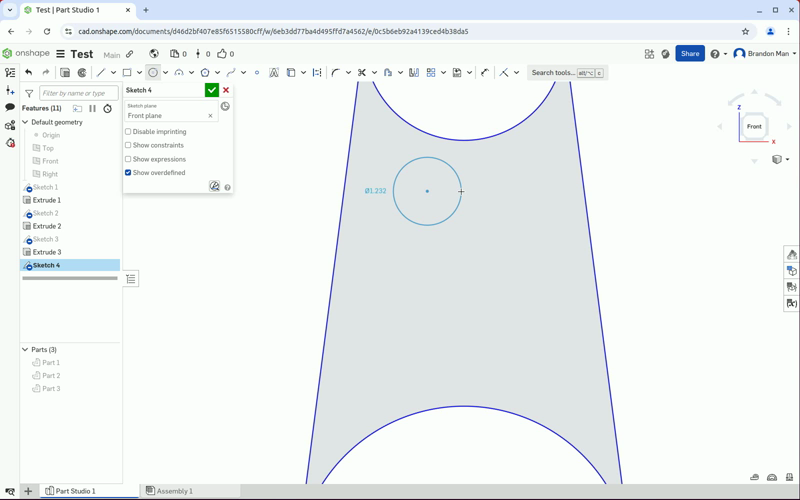
scroll(-6)
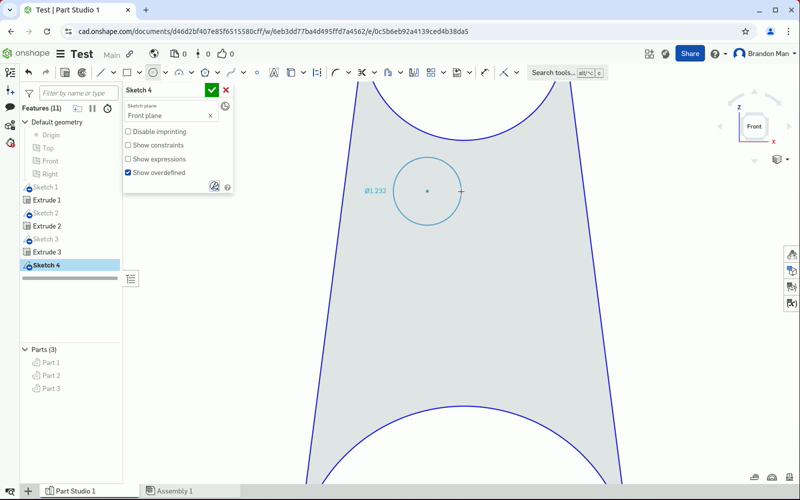
scroll(-6)
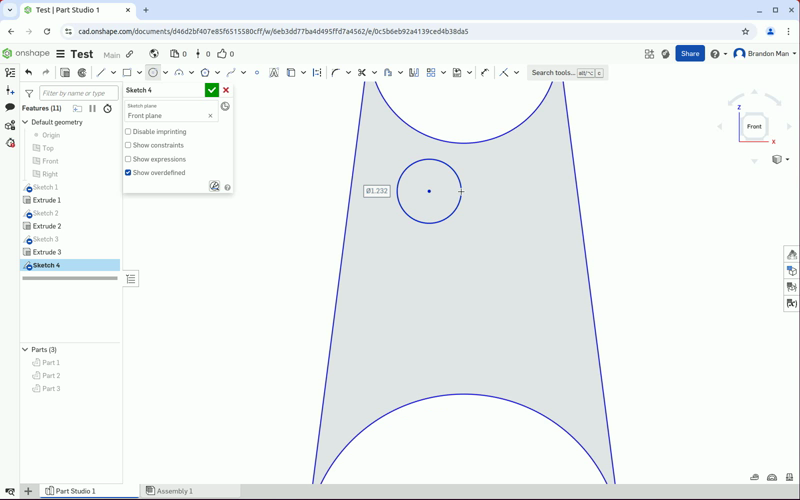
scroll(-6)
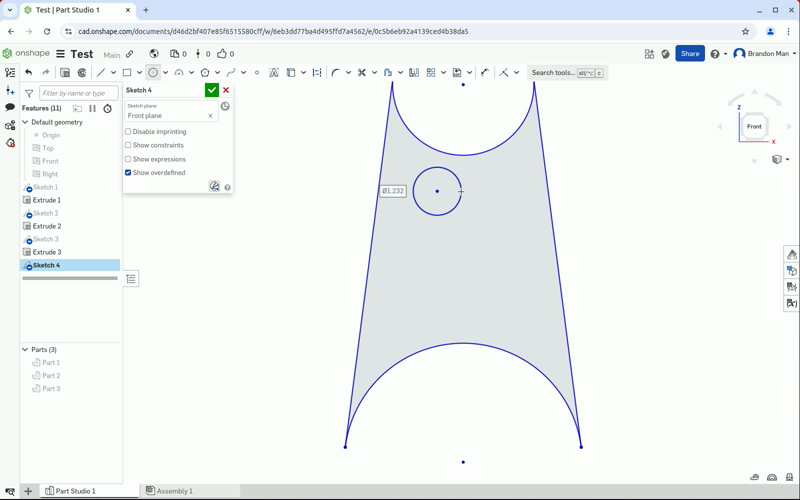
scroll(-6)
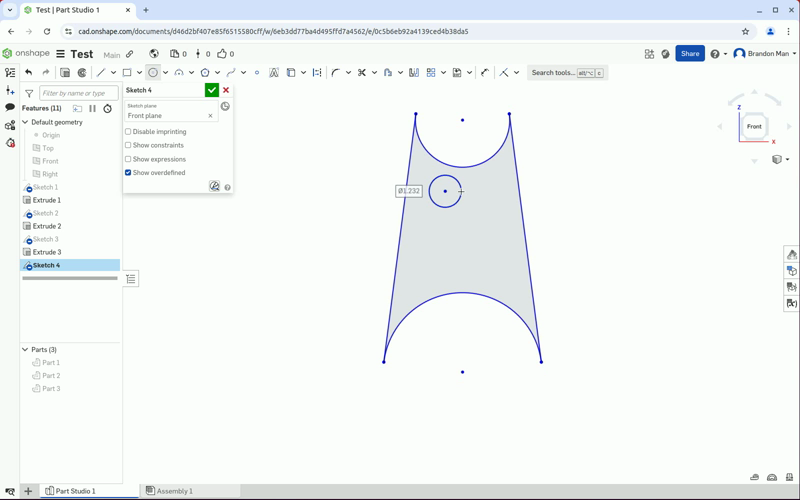
scroll(-6)
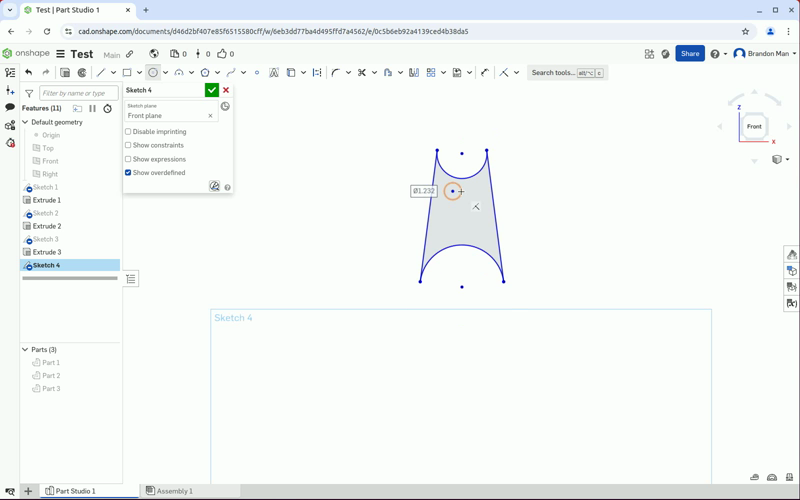
scroll(-6)
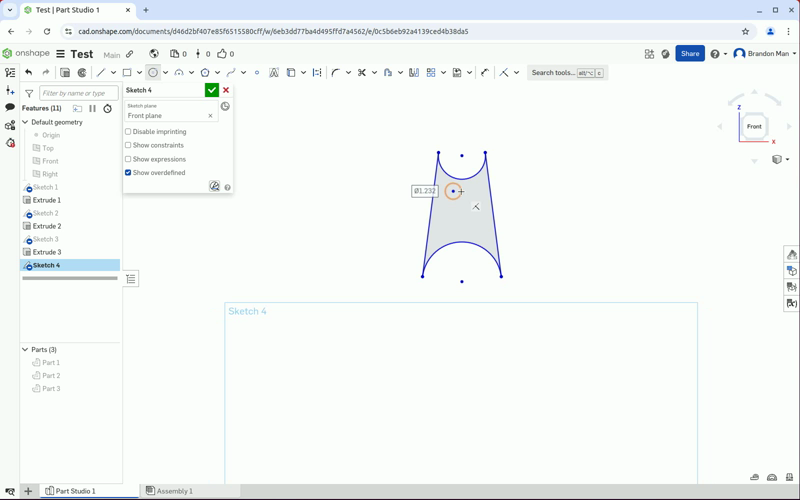
scroll(-6)
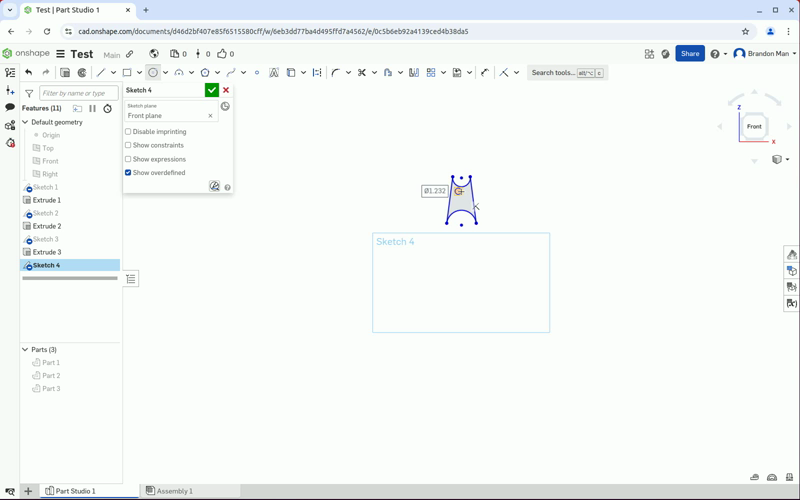
key(esc)
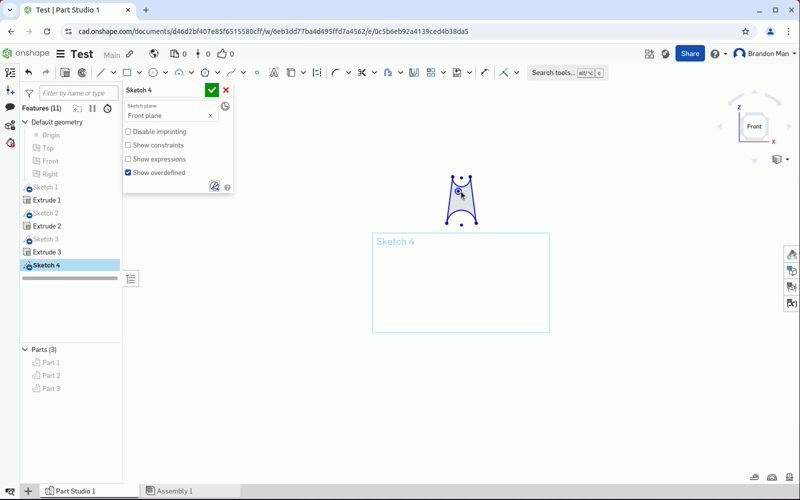
mouse_move(465, 189)
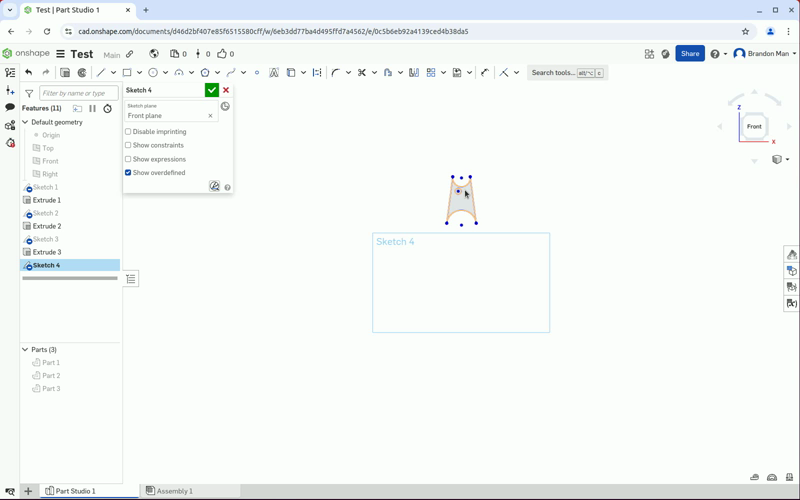
scroll(6)
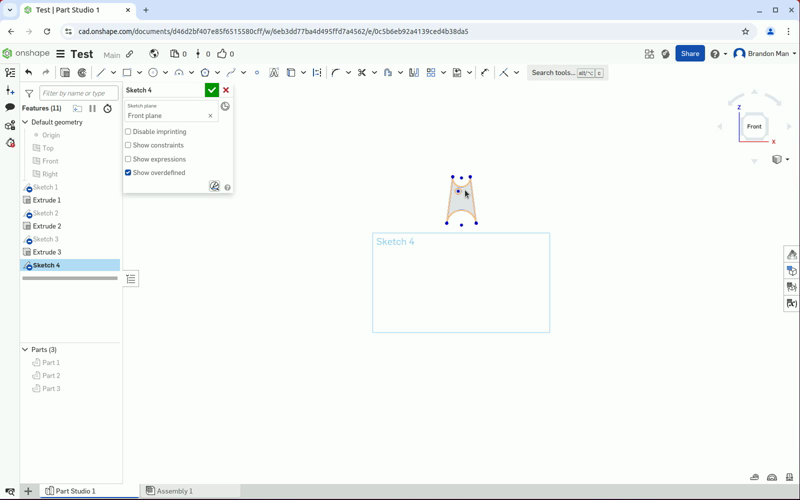
scroll(6)
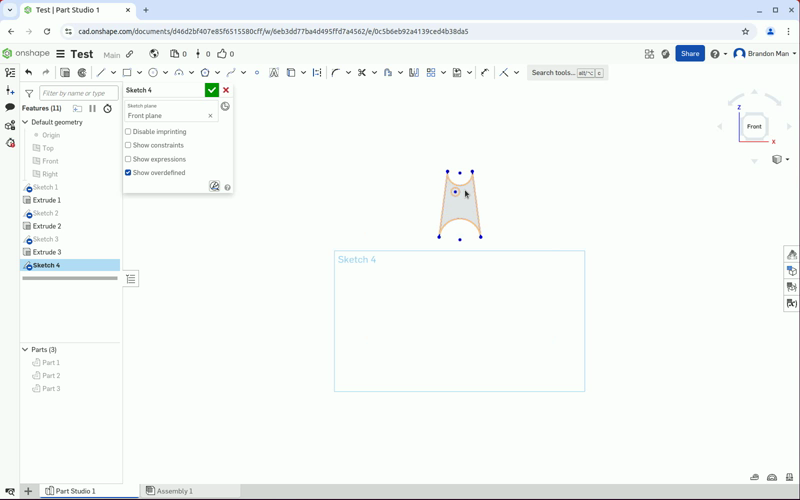
scroll(6)
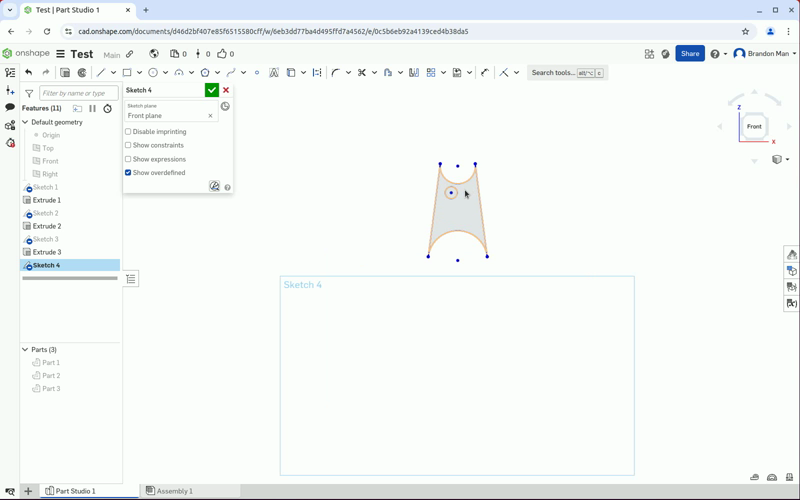
scroll(6)
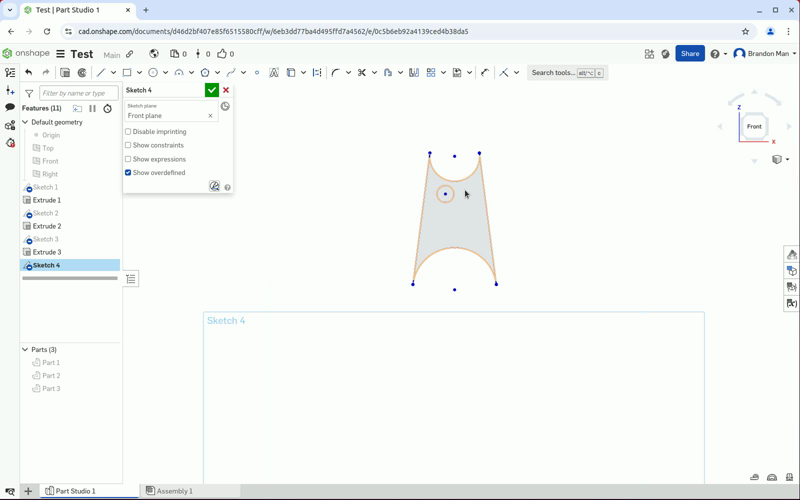
scroll(6)
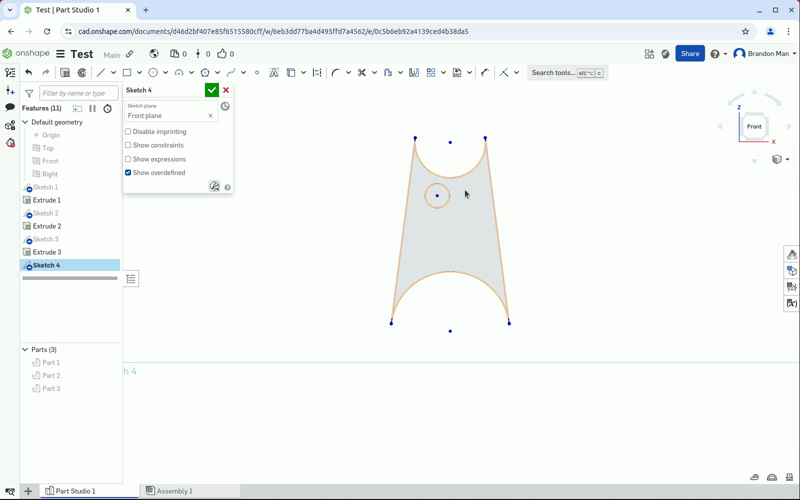
scroll(6)
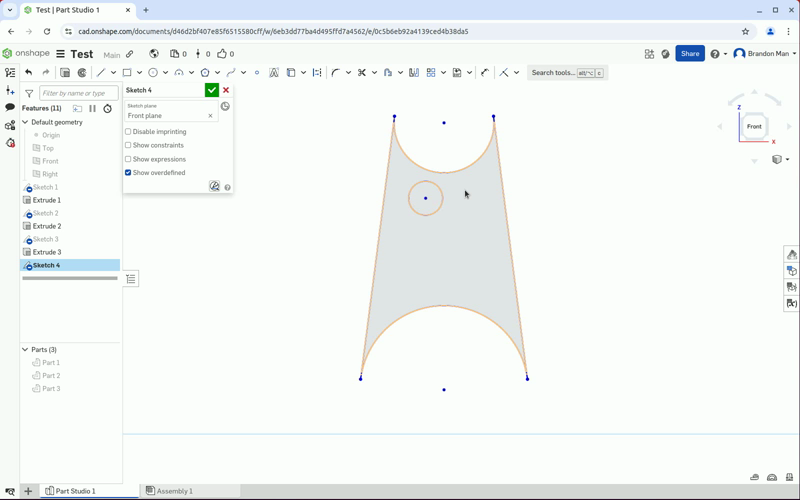
scroll(6)
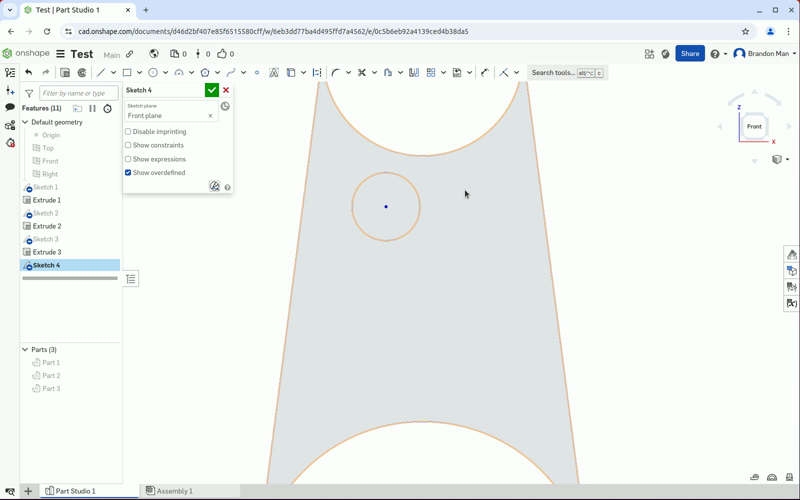
click(465, 189)
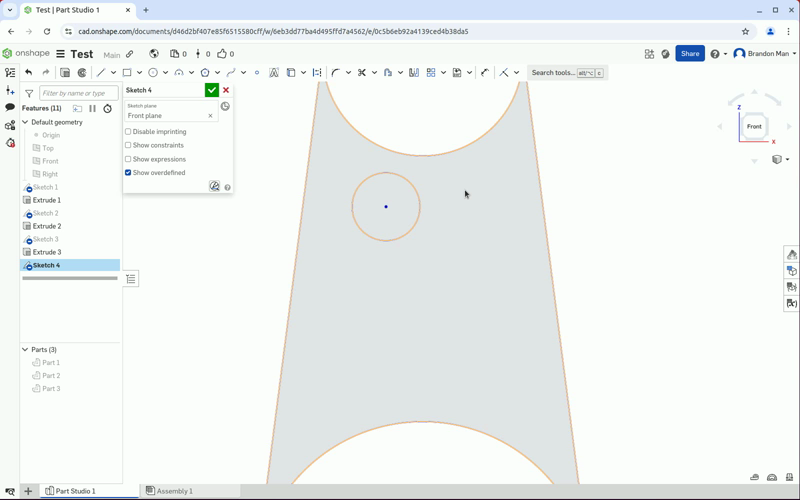
scroll(-6)
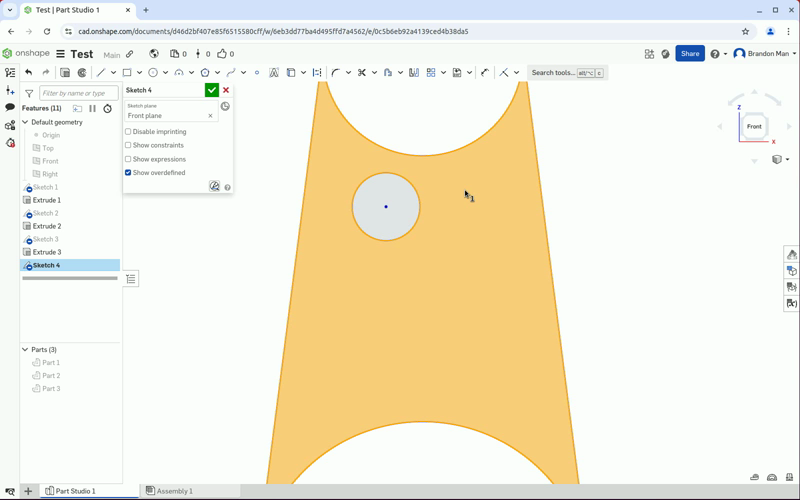
scroll(-6)
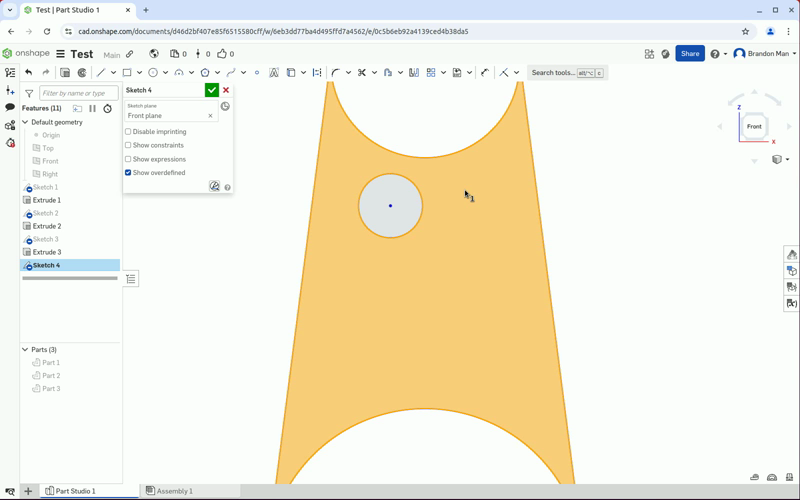
scroll(-6)
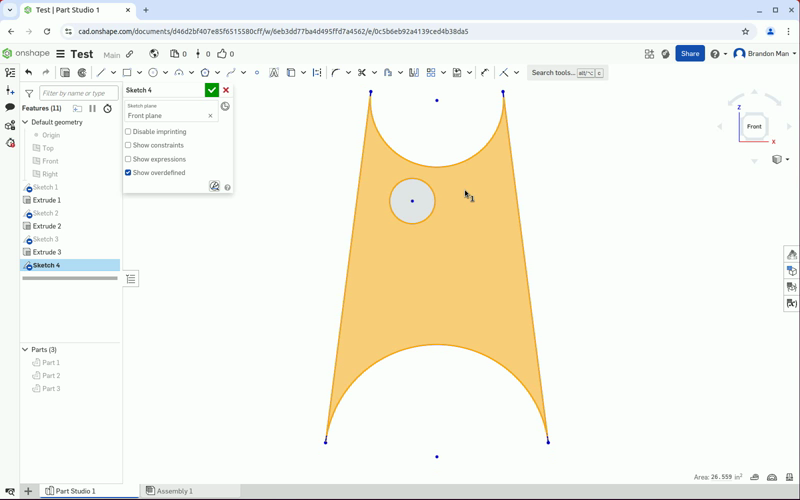
scroll(-6)
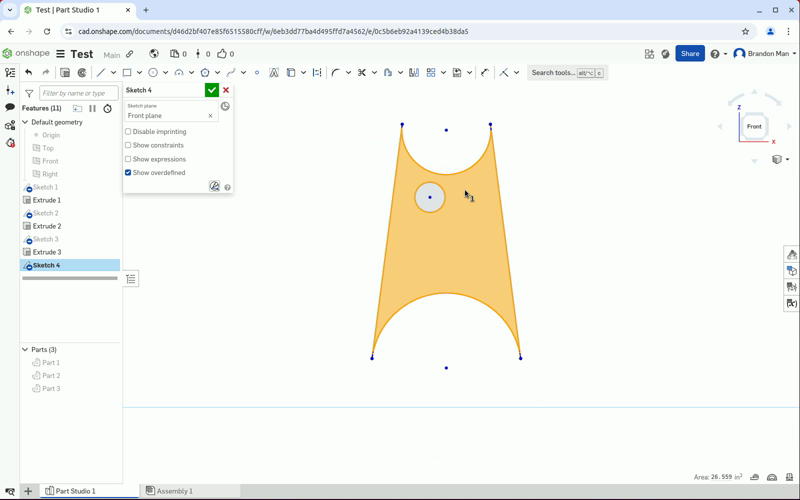
scroll(-6)
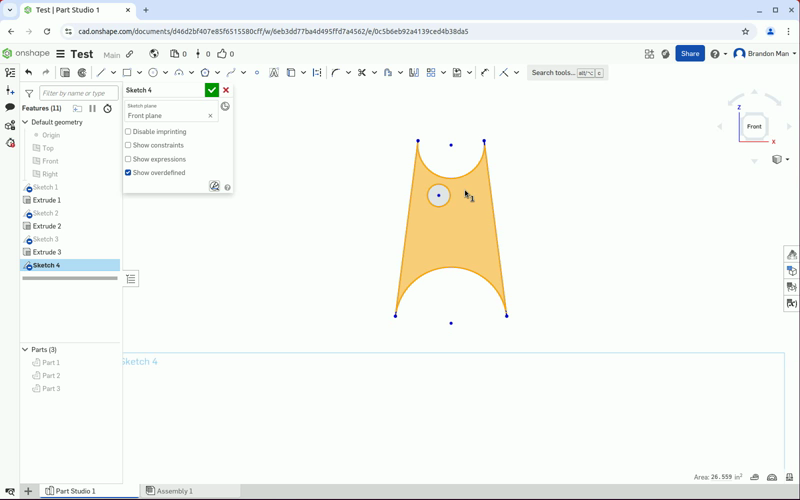
scroll(-6)
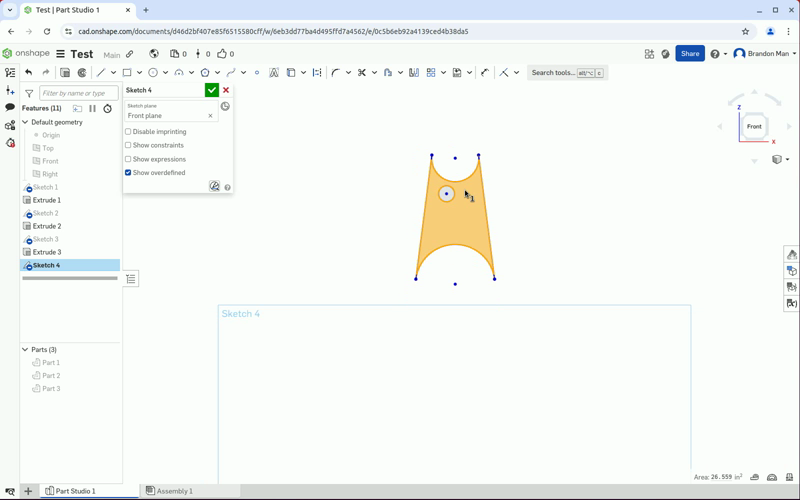
scroll(-6)
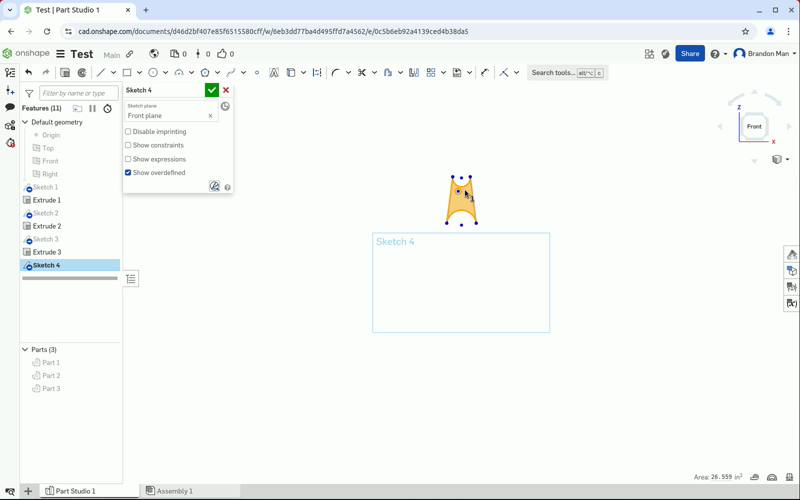
mouse_move(73, 352)
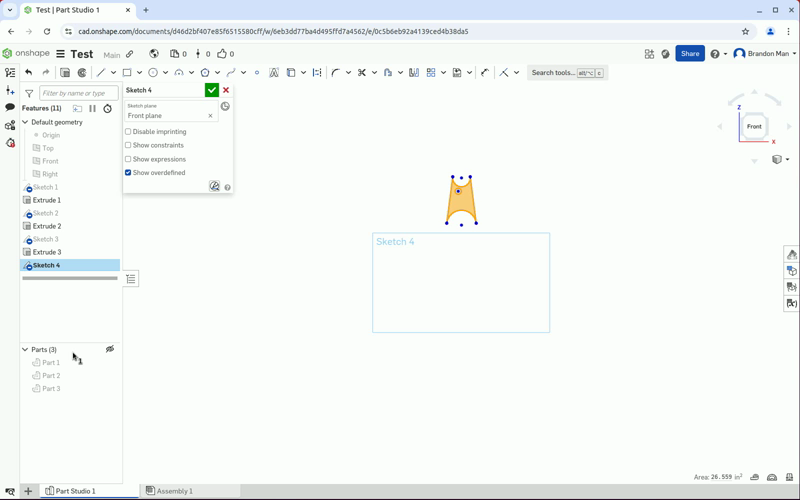
key(shift+y)
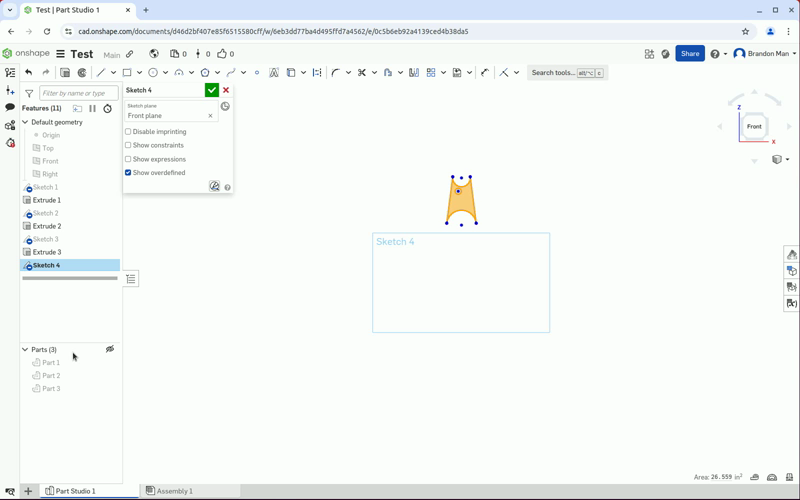
key(shift+e)
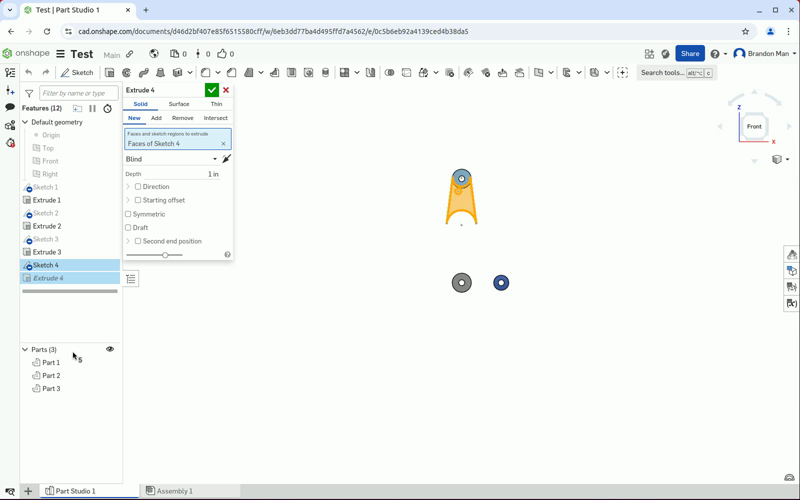
mouse_move(143, 106)
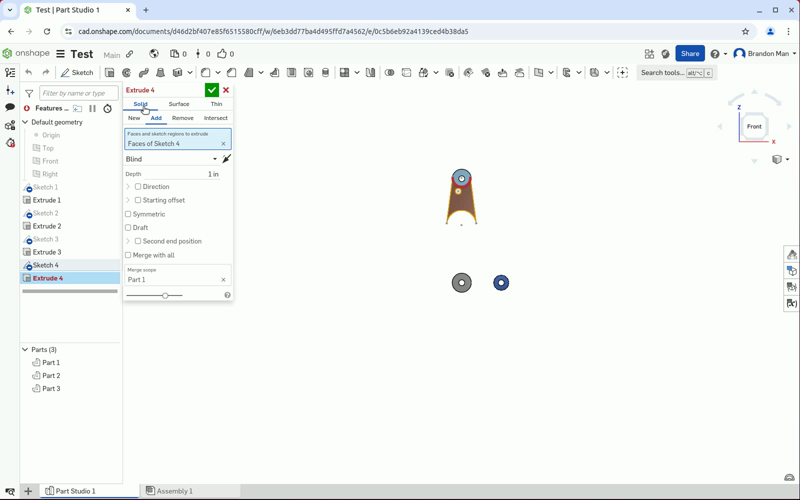
click(143, 106)
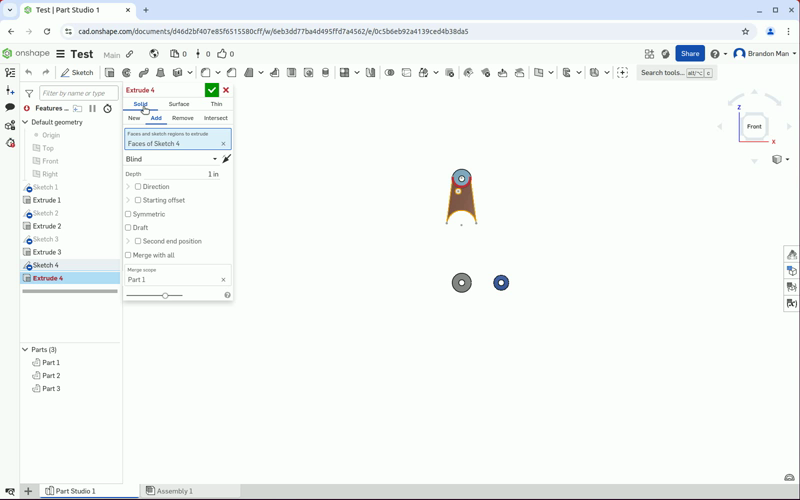
mouse_move(137, 120)
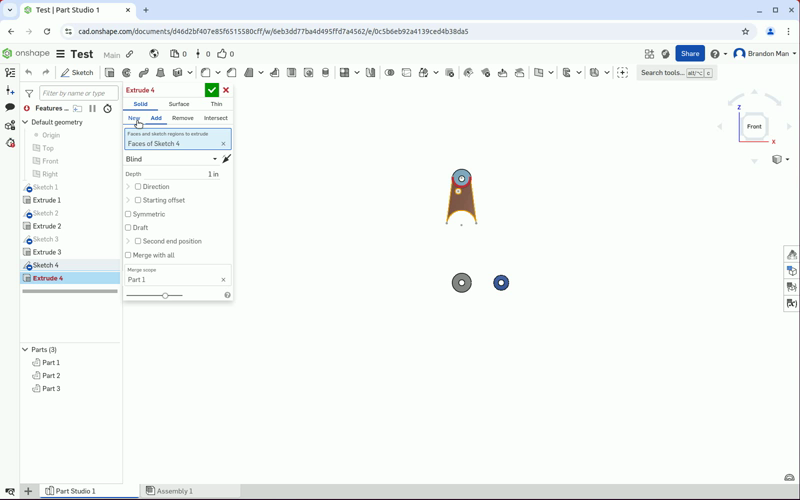
click(137, 120)
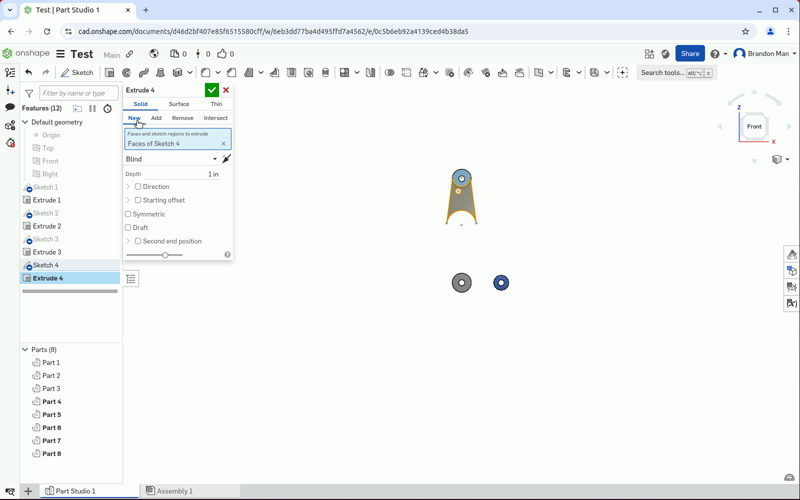
key(tab, 4)
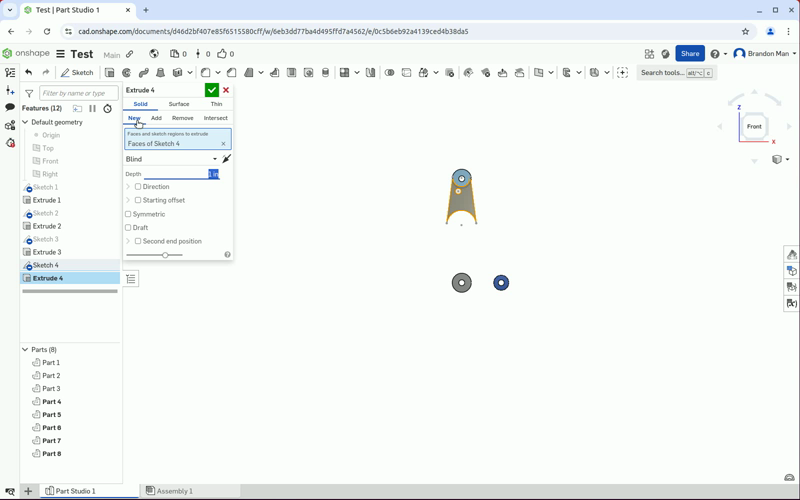
text(0.481)
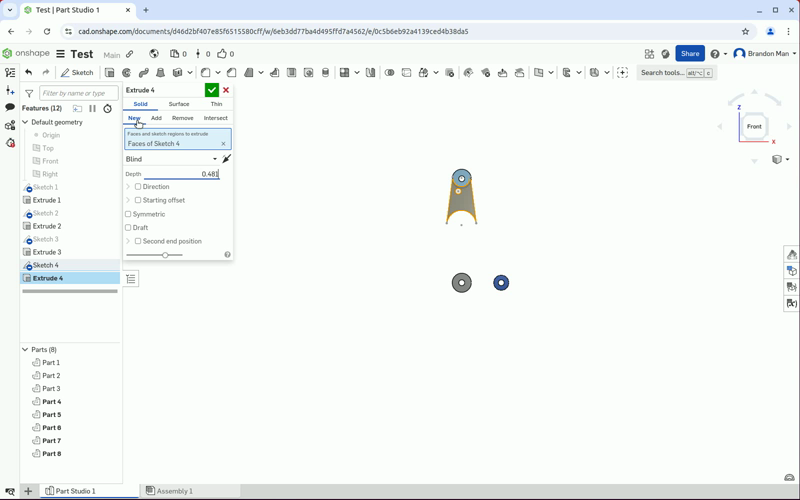
key(enter)
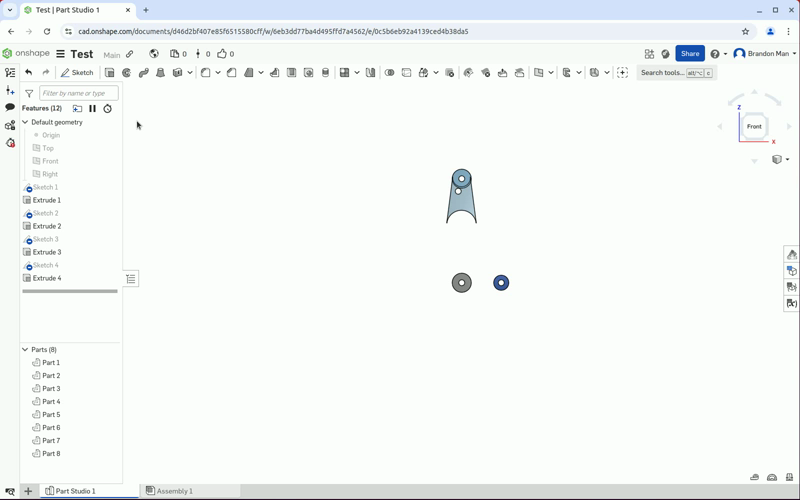
key(shift+h)
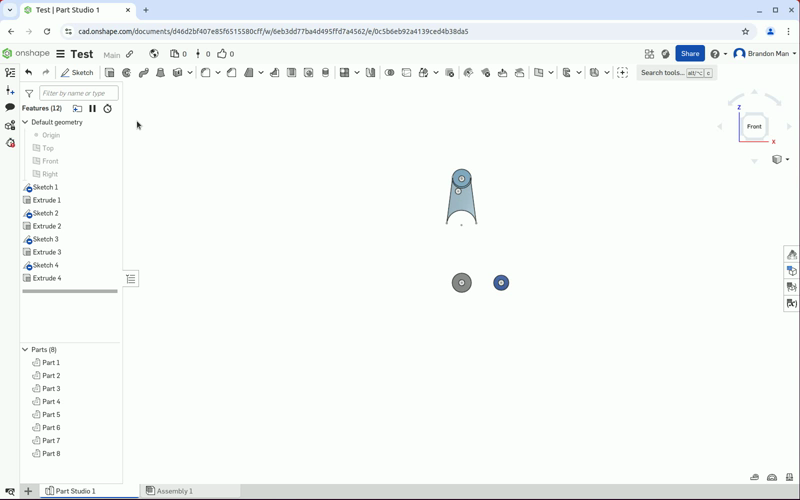
key(shift+h)
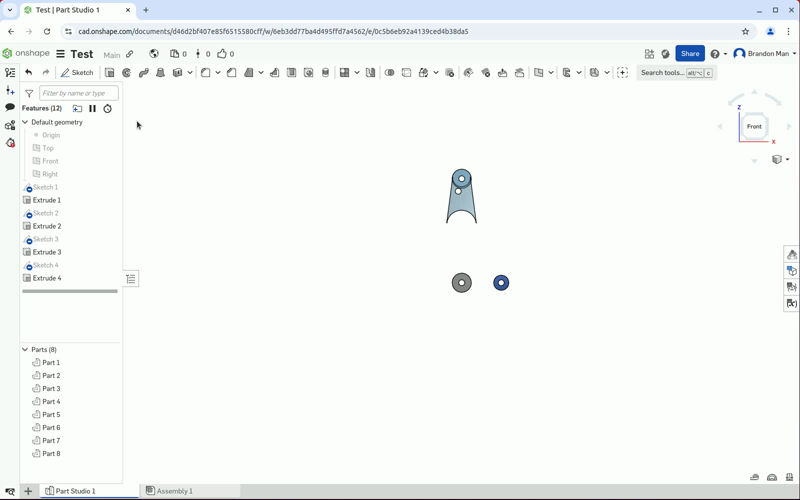
mouse_move(73, 189)
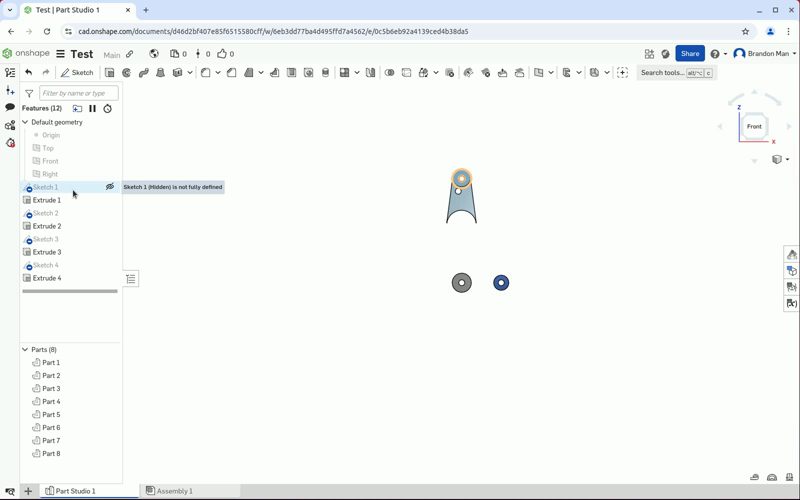
click(73, 189)
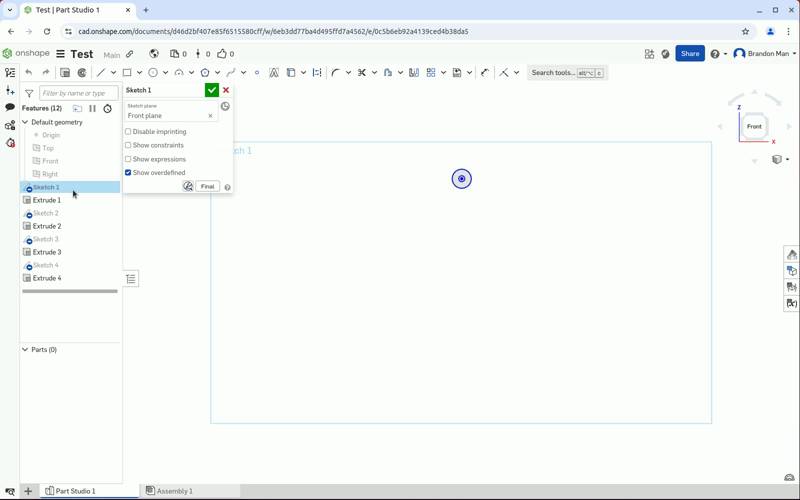
mouse_move(229, 92)
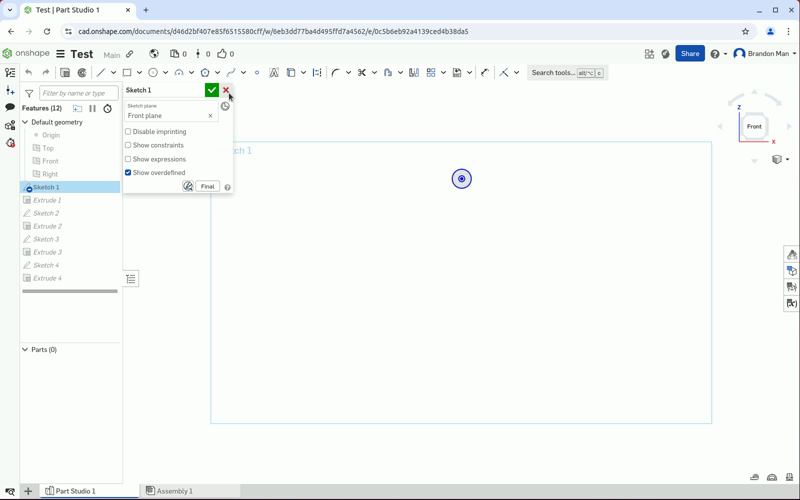
click(229, 92)
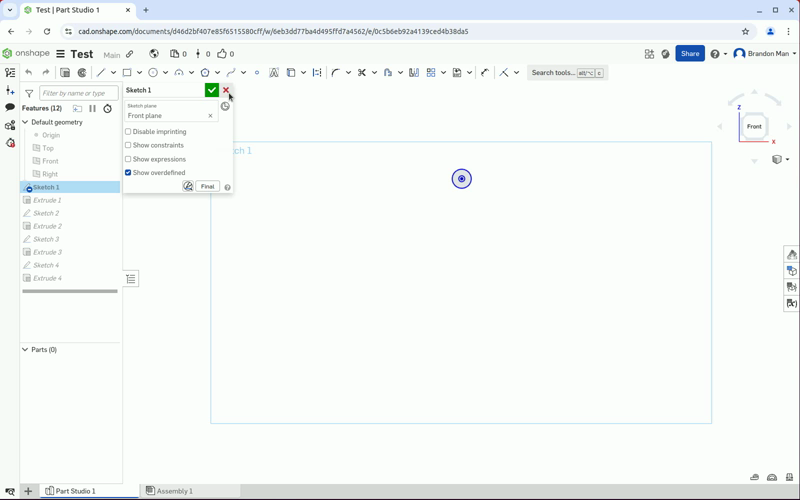
key(shift+s)
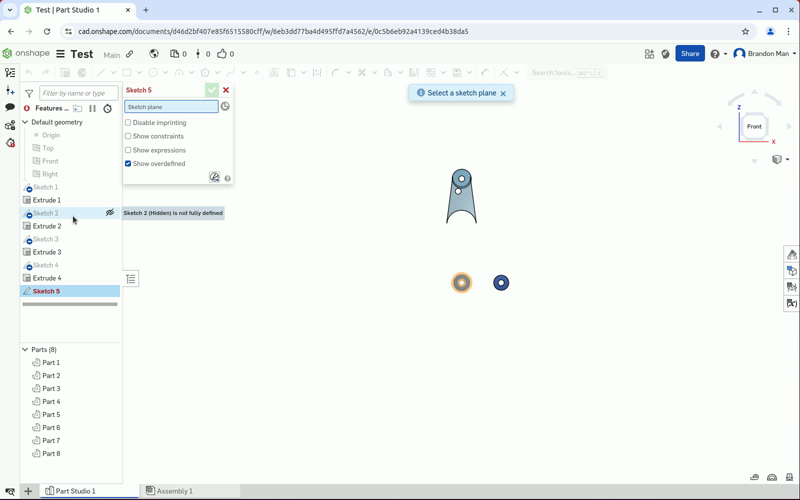
scroll(3)
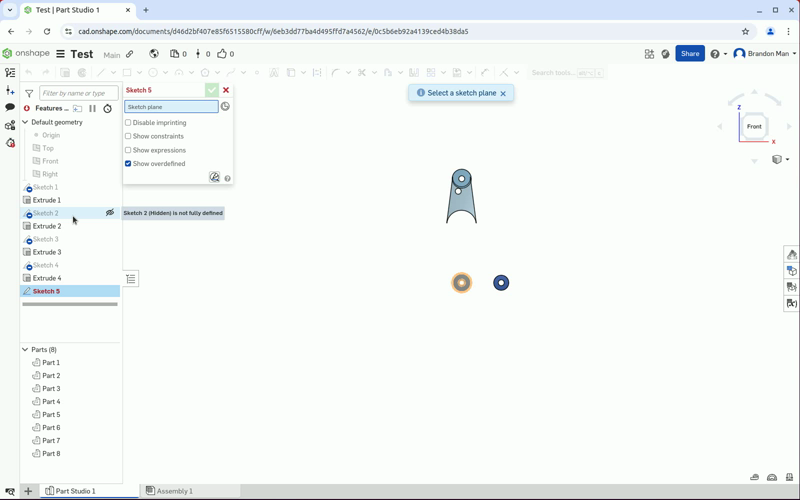
mouse_move(73, 163)
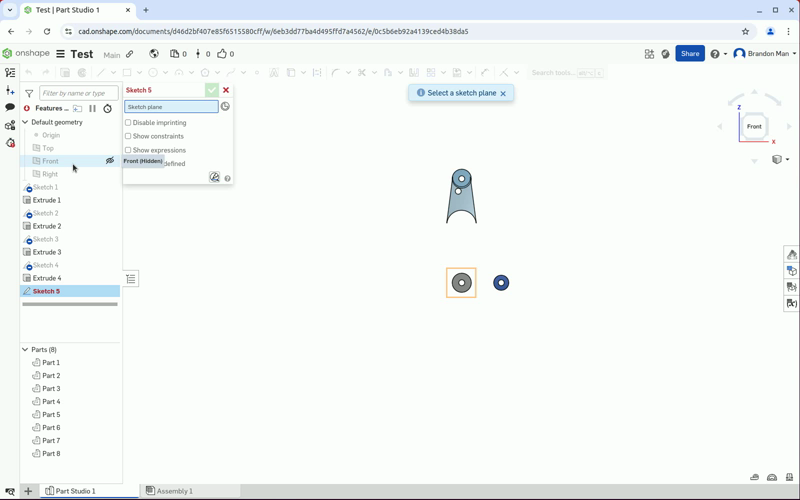
click(73, 163)
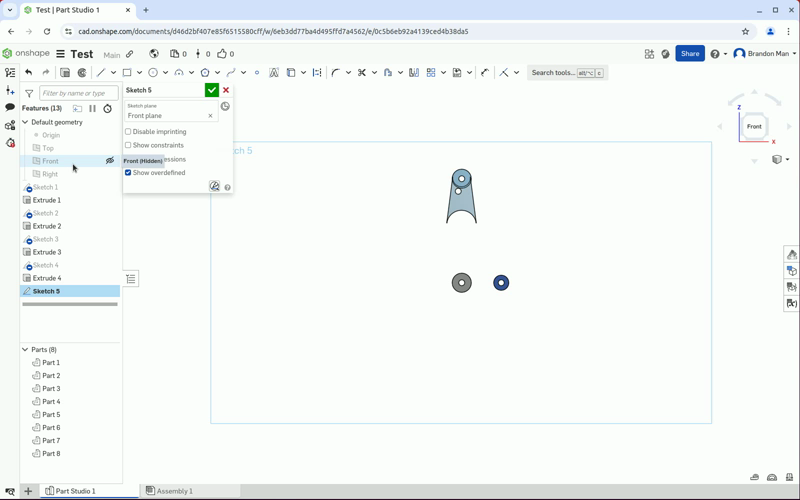
mouse_move(73, 352)
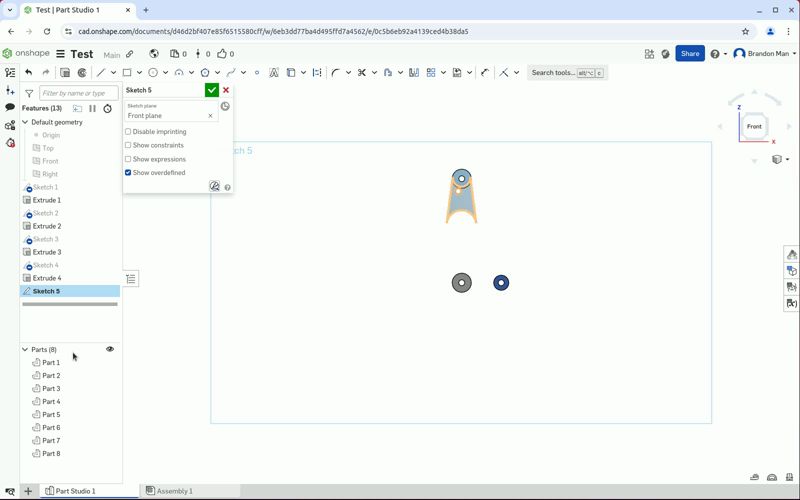
key(y)
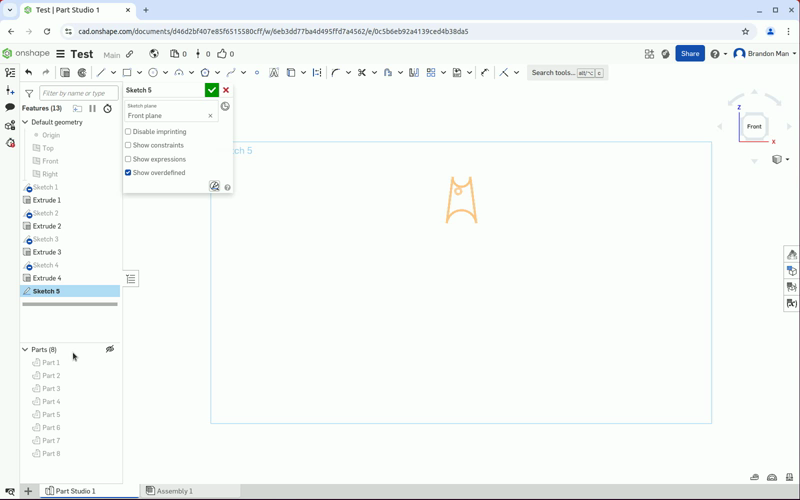
key(c)
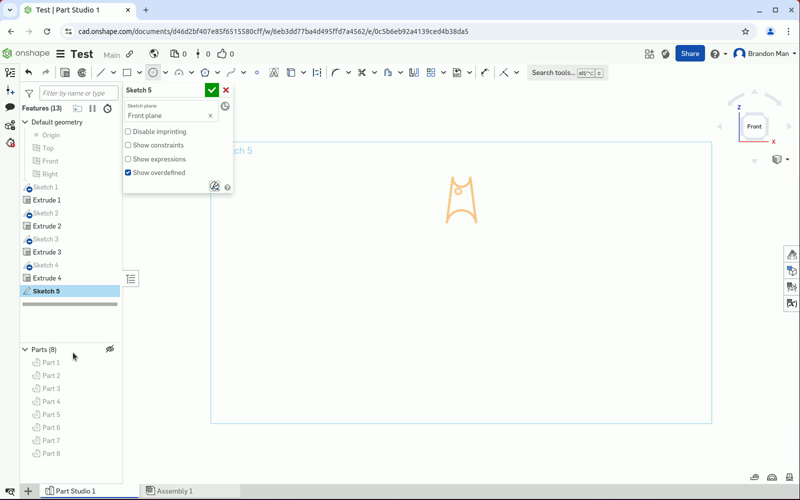
key_down(shift)
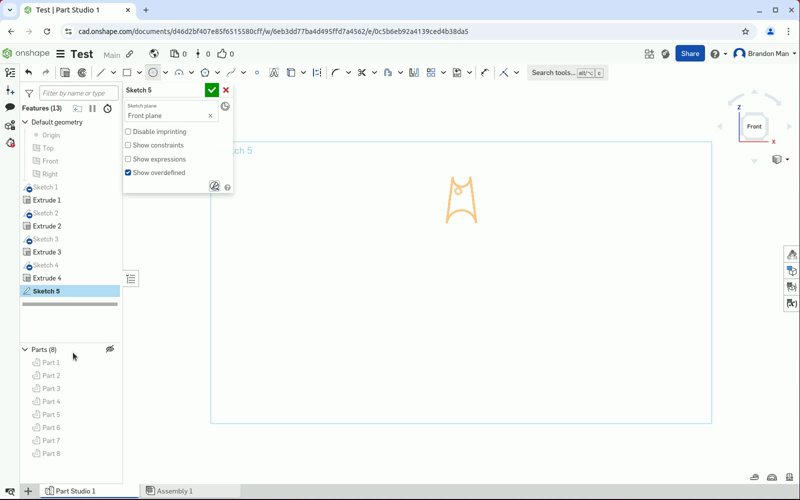
mouse_move(461, 225)
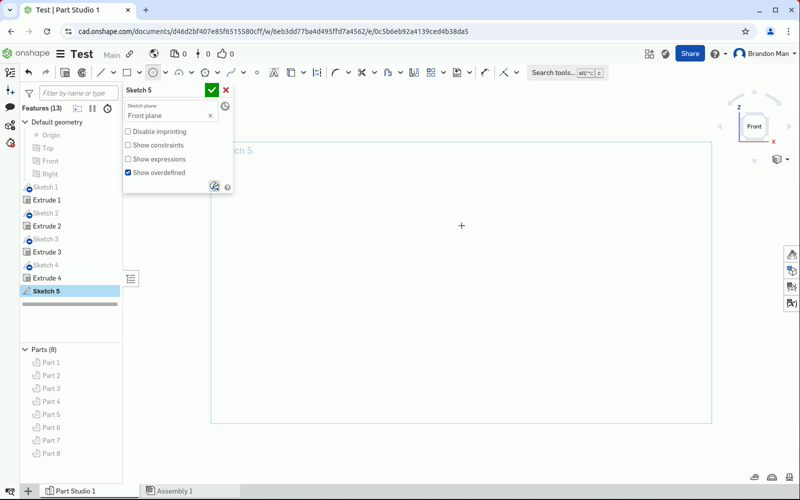
click(461, 225)
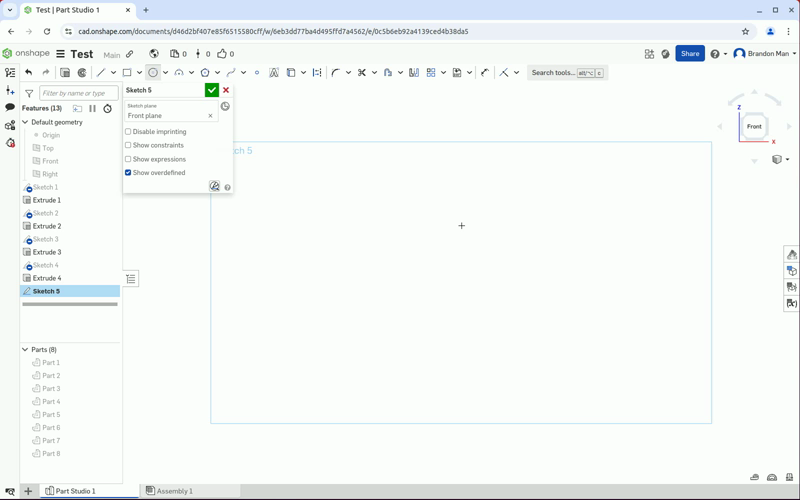
key_up(shift)
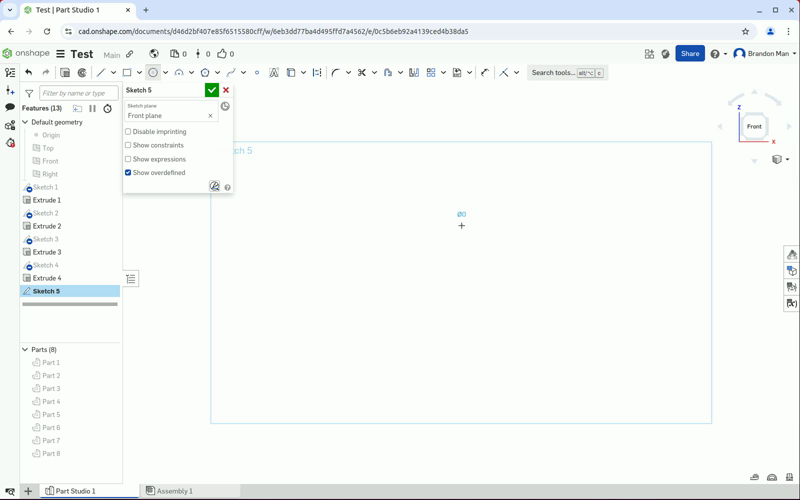
mouse_move(477, 225)
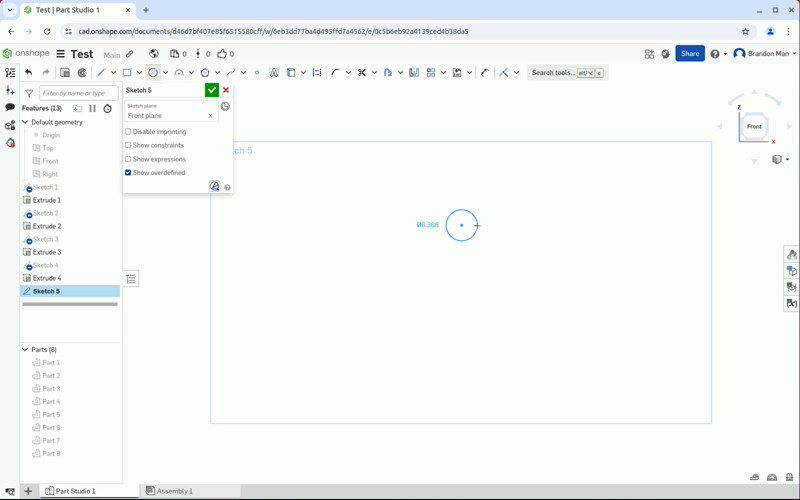
click(477, 225)
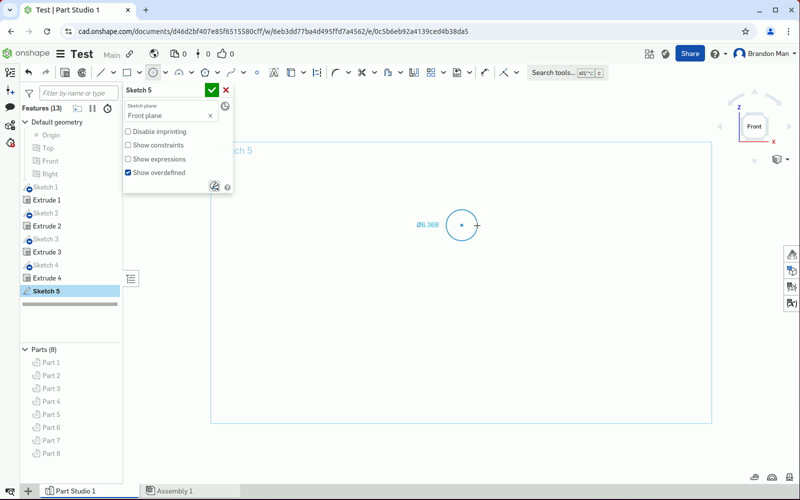
key(esc)
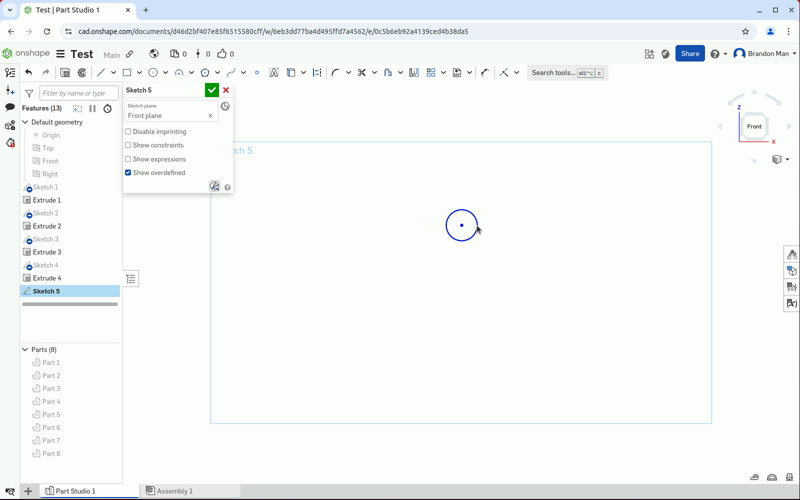
key(c)
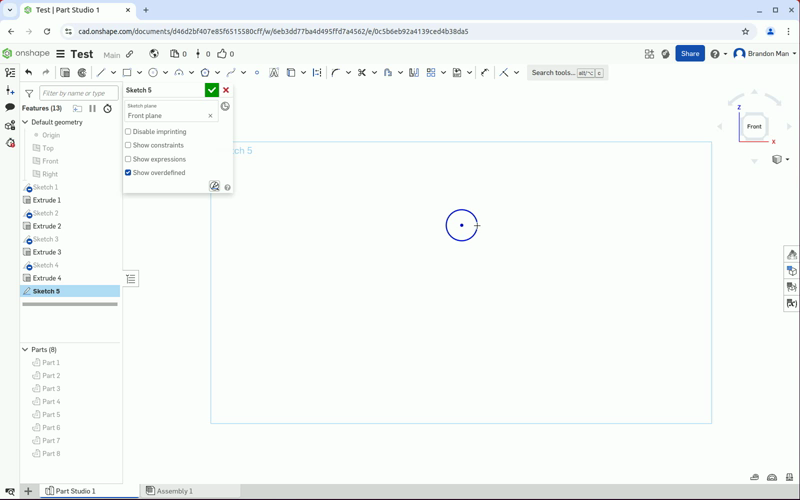
key_down(shift)
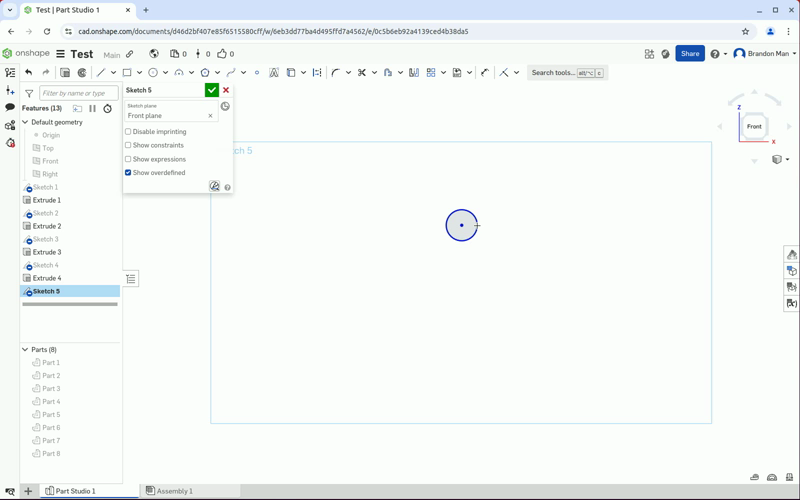
mouse_move(461, 225)
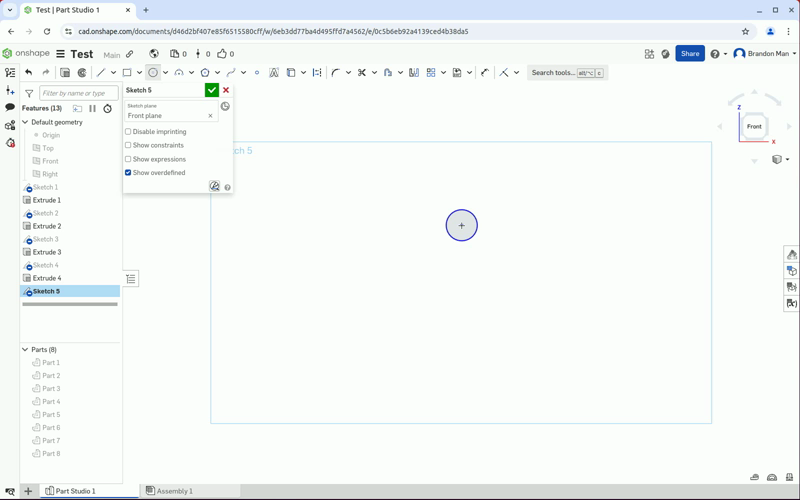
click(461, 225)
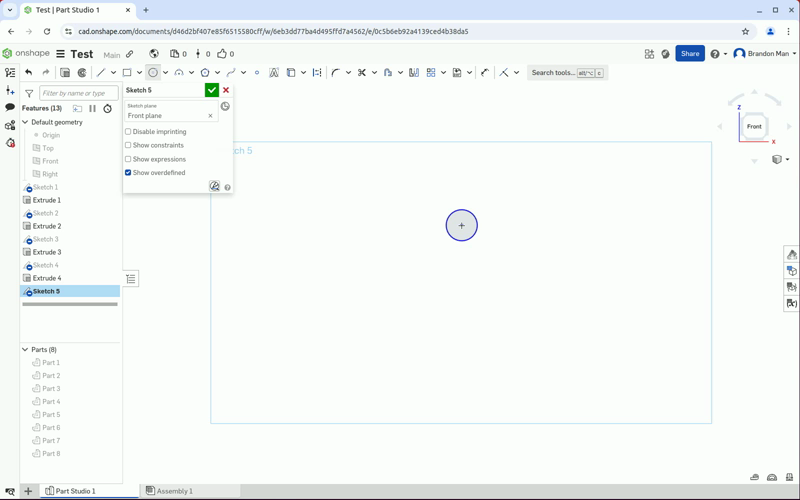
key_up(shift)
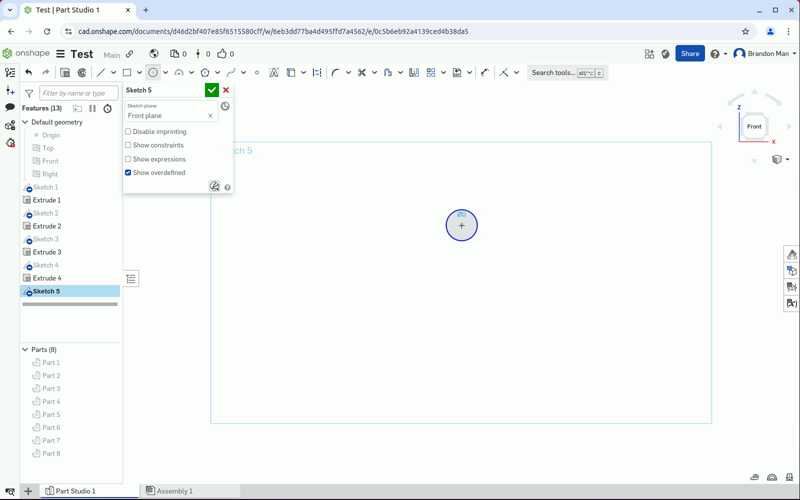
mouse_move(465, 225)
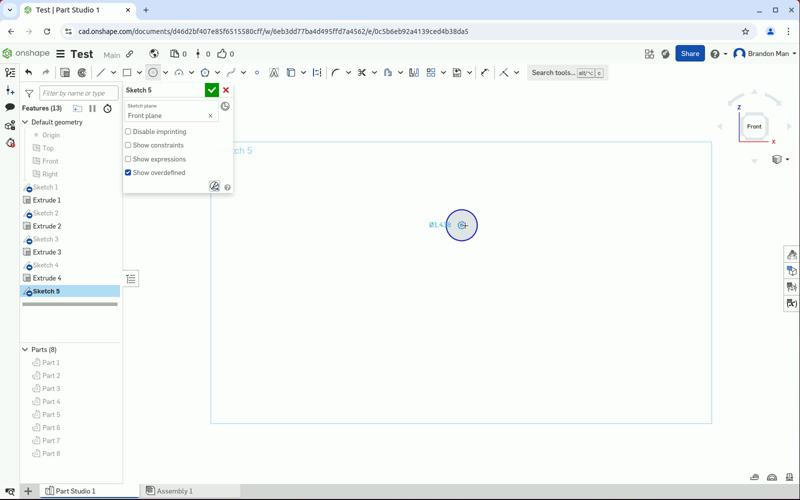
scroll(6)
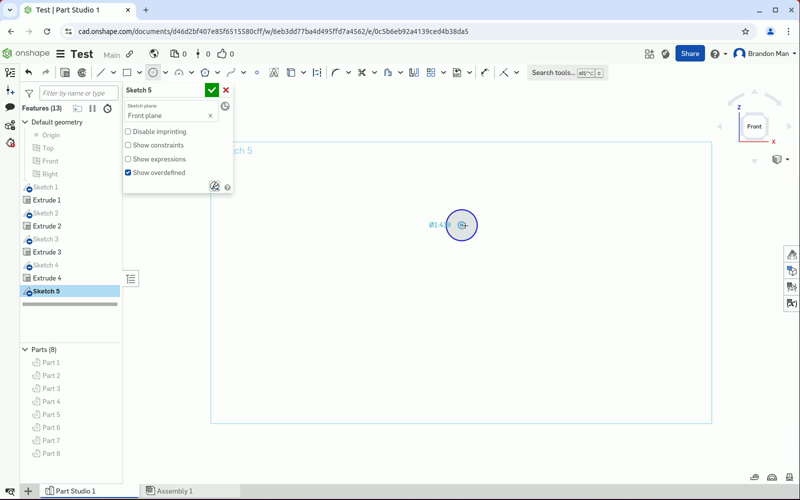
scroll(6)
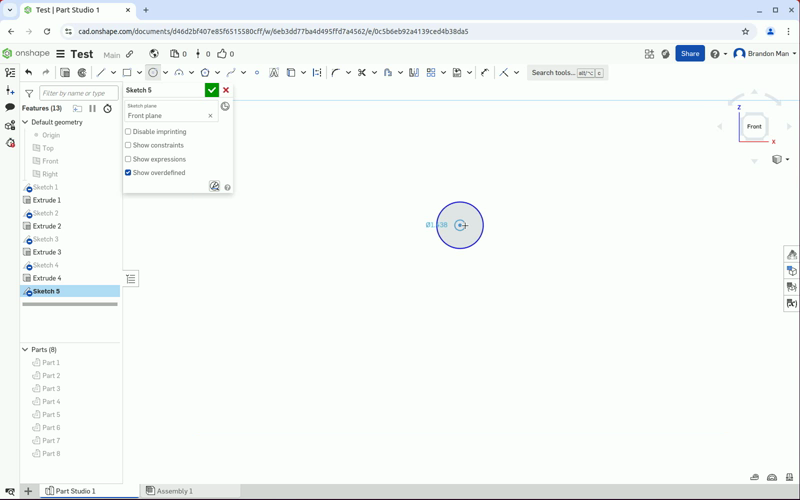
scroll(6)
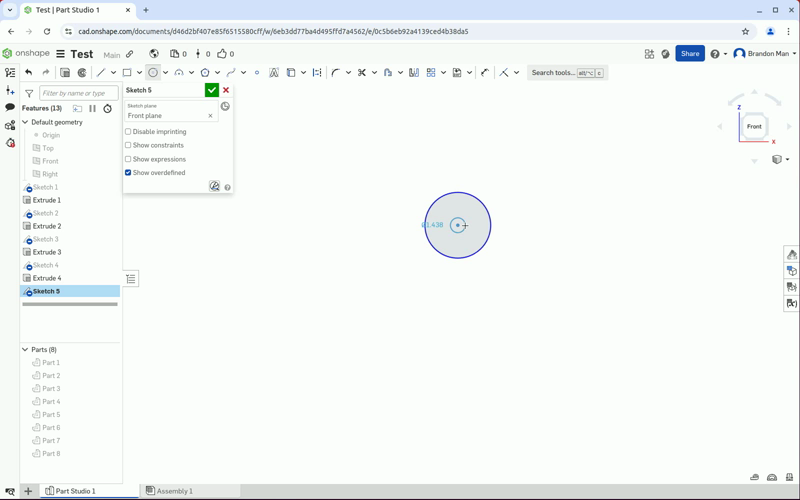
scroll(6)
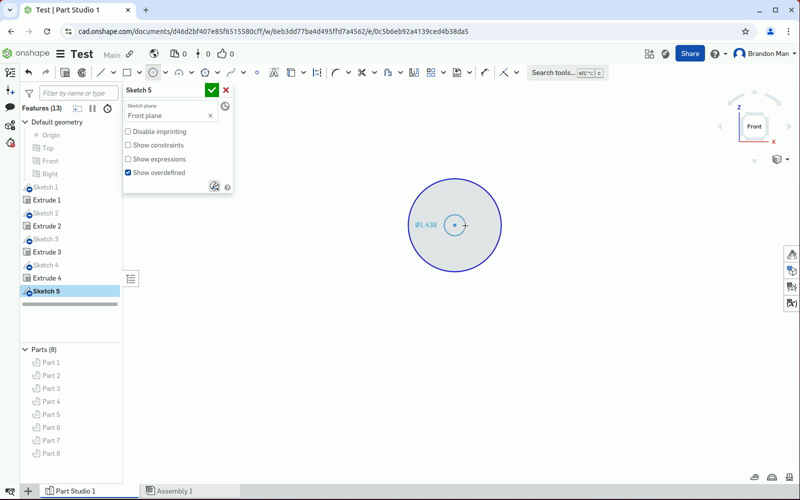
scroll(6)
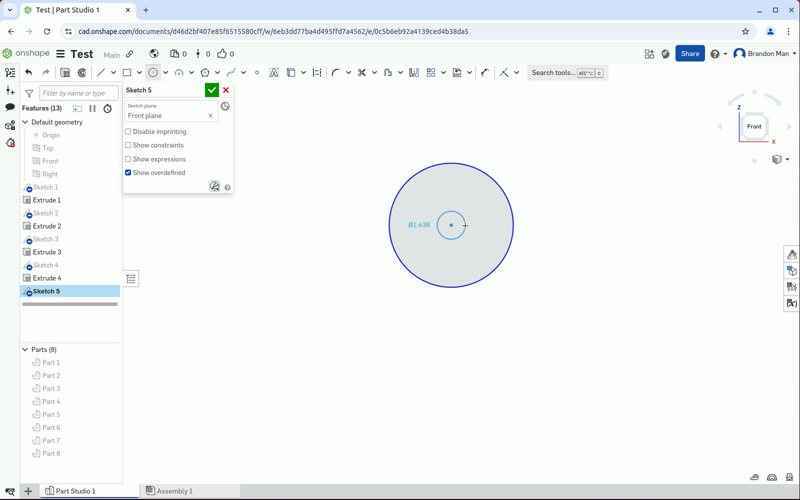
scroll(6)
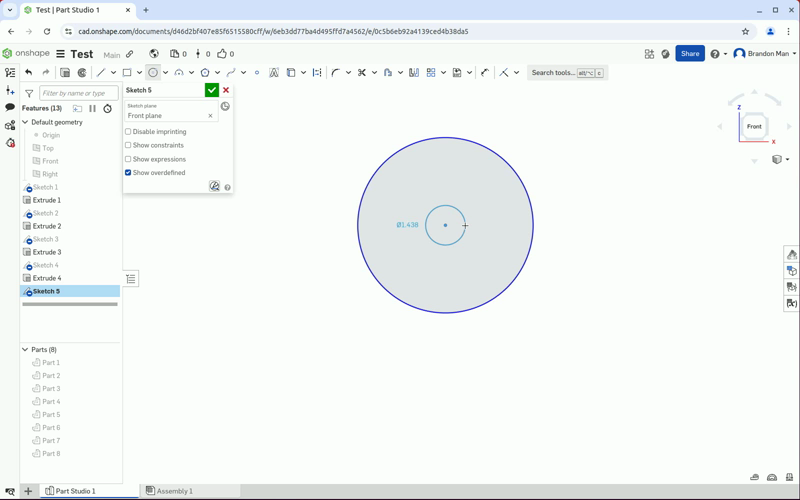
scroll(6)
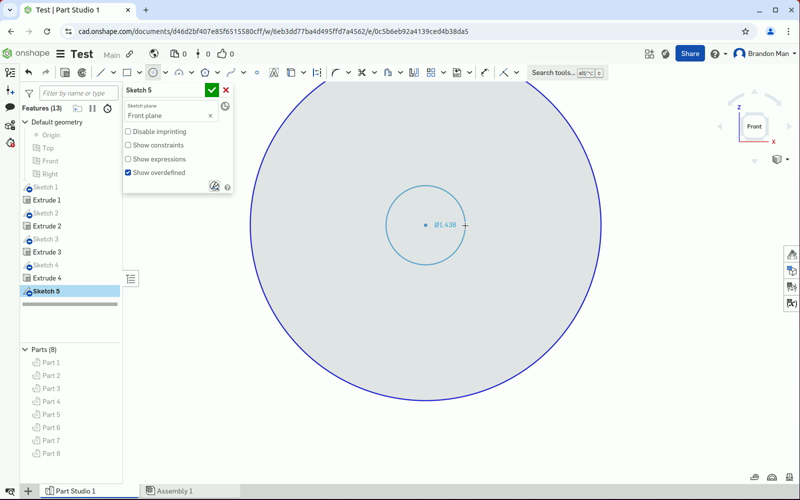
click(465, 225)
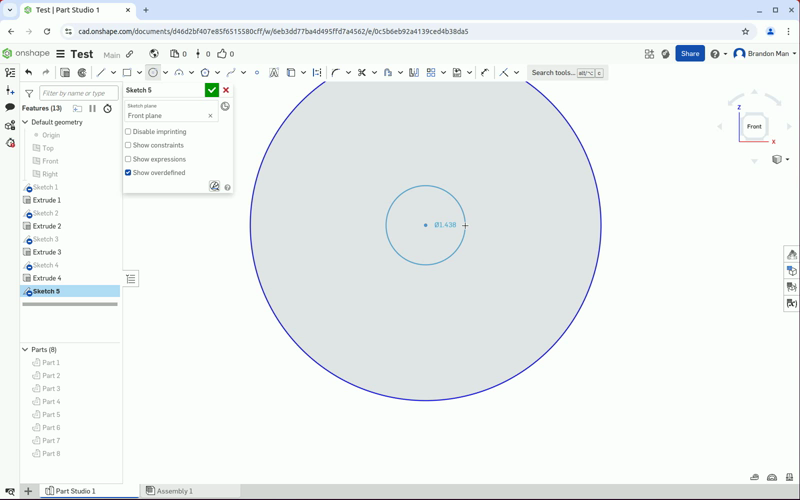
scroll(-6)
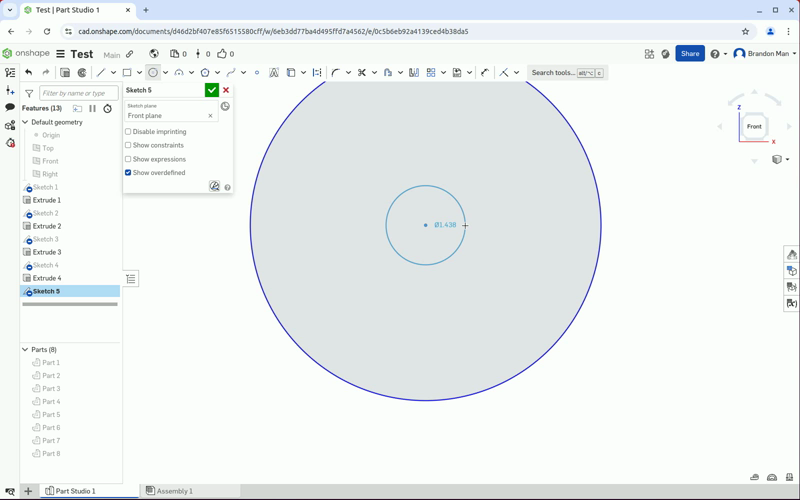
scroll(-6)
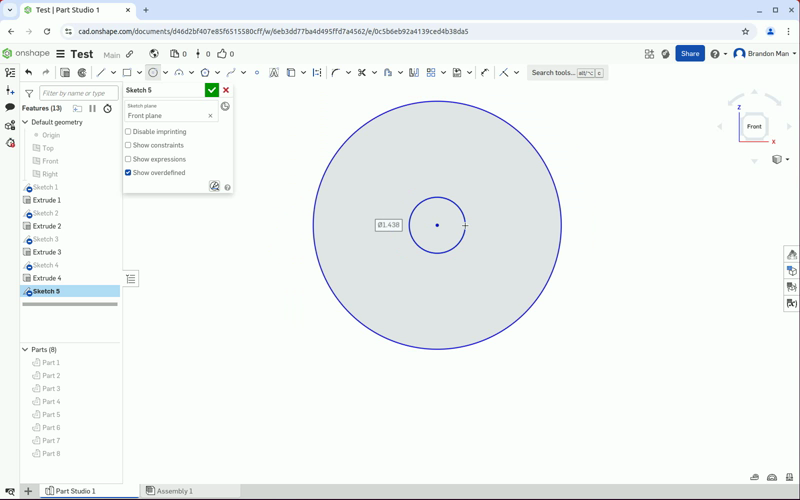
scroll(-6)
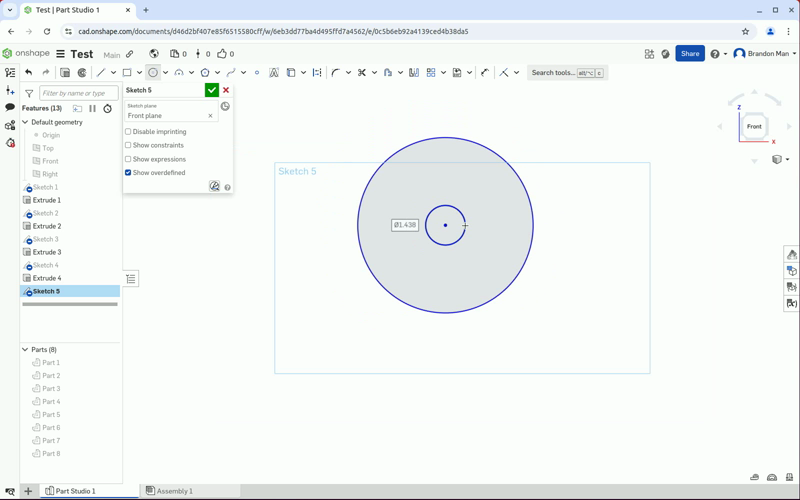
scroll(-6)
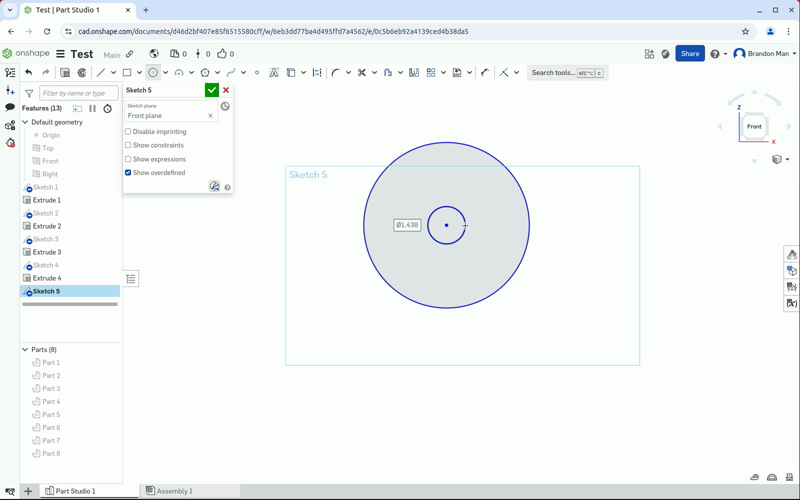
scroll(-6)
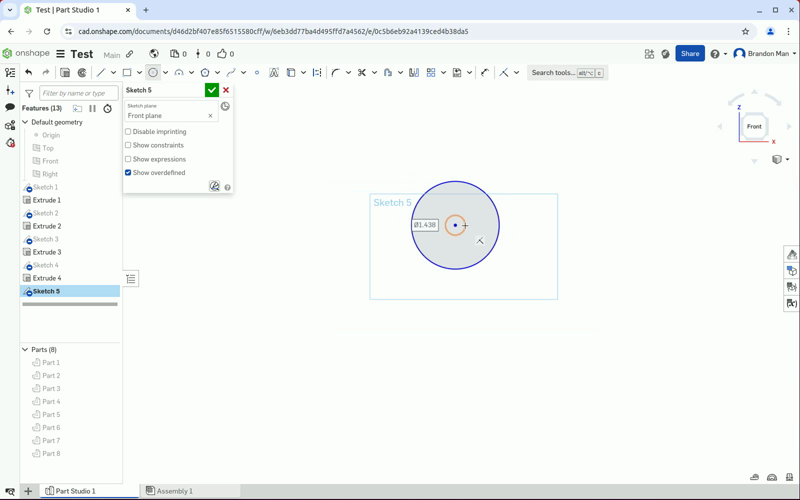
scroll(-6)
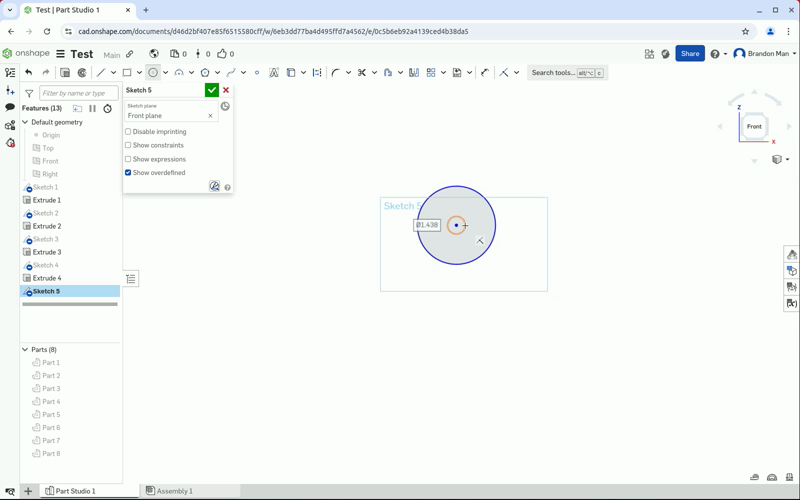
scroll(-6)
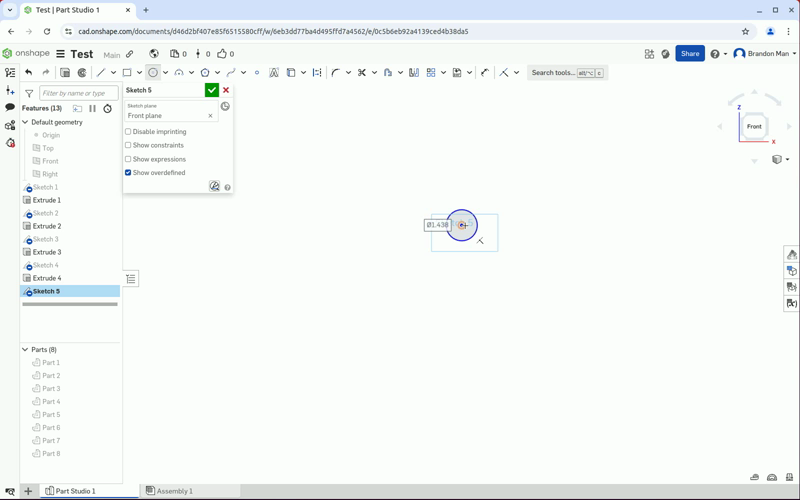
key(esc)
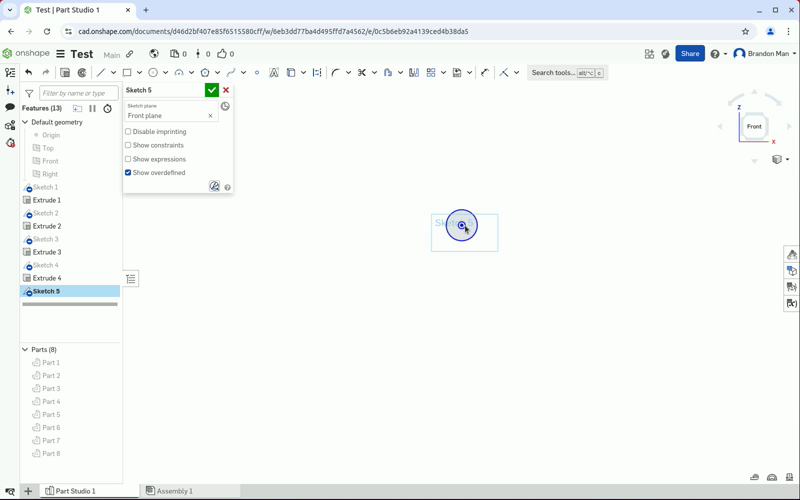
mouse_move(457, 217)
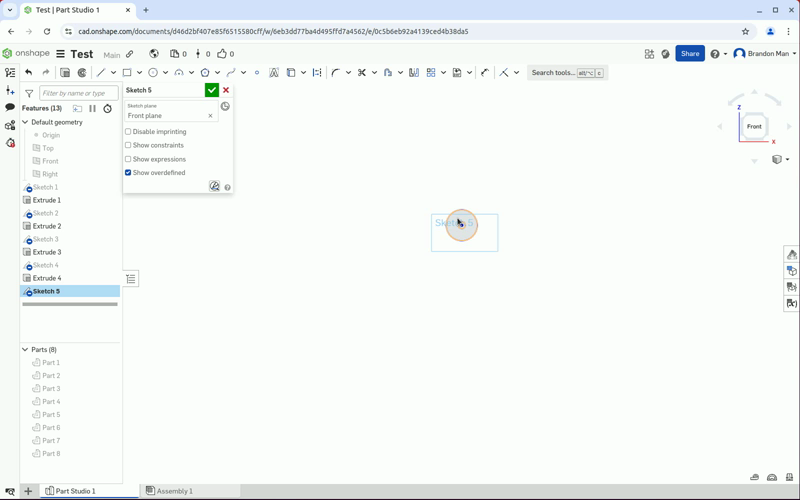
scroll(6)
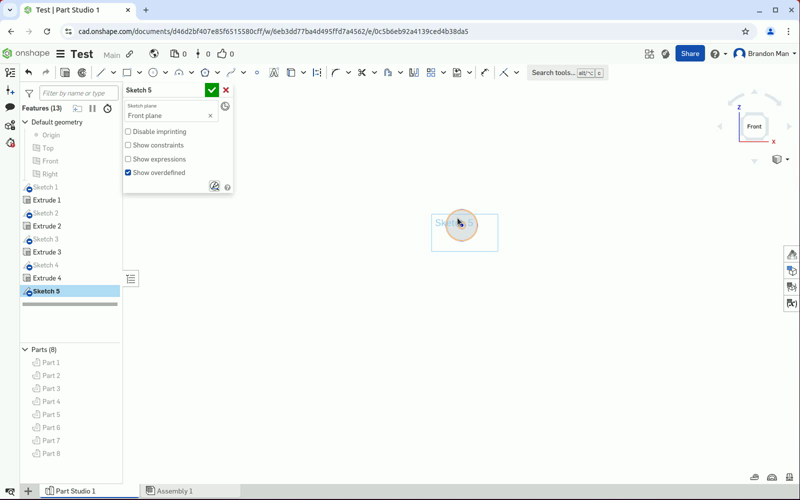
scroll(6)
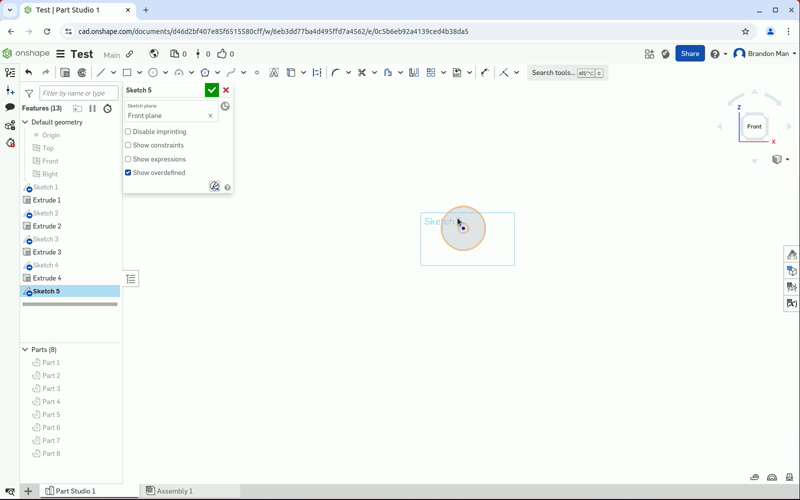
scroll(6)
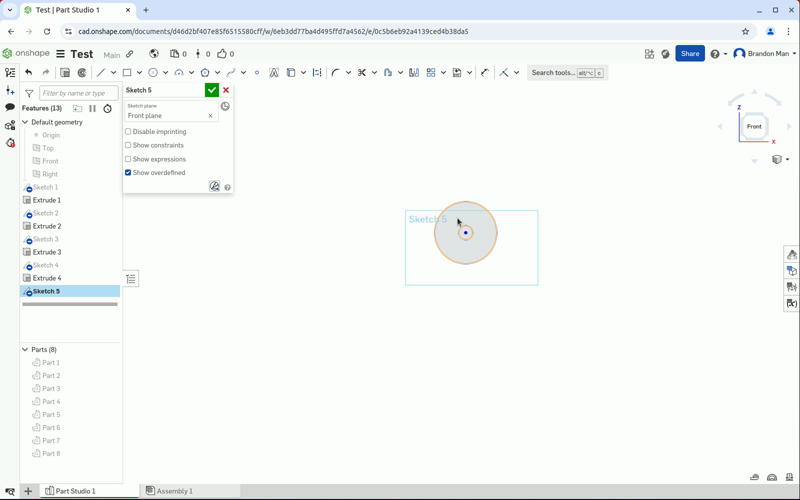
scroll(6)
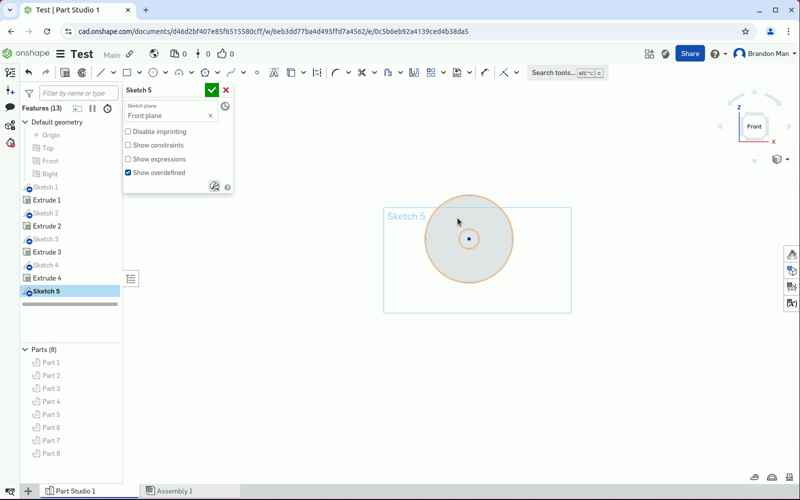
scroll(6)
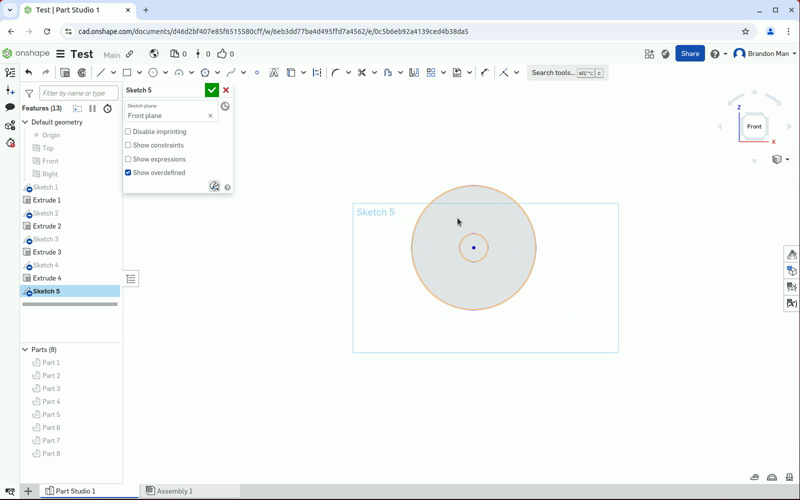
scroll(6)
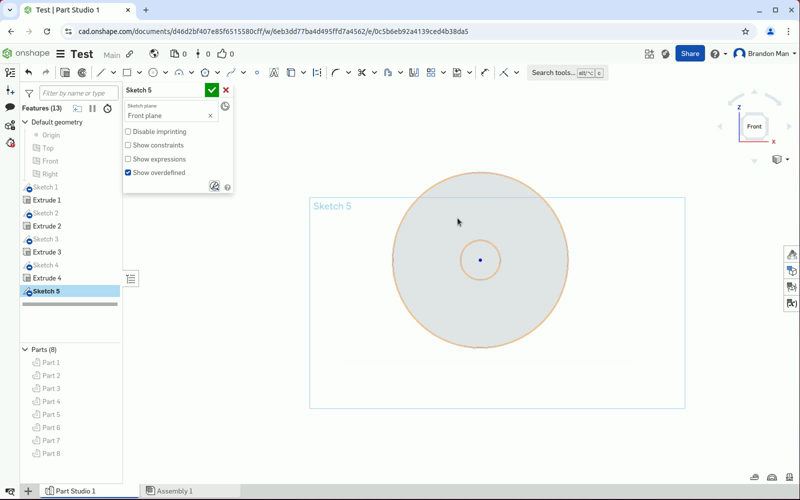
scroll(6)
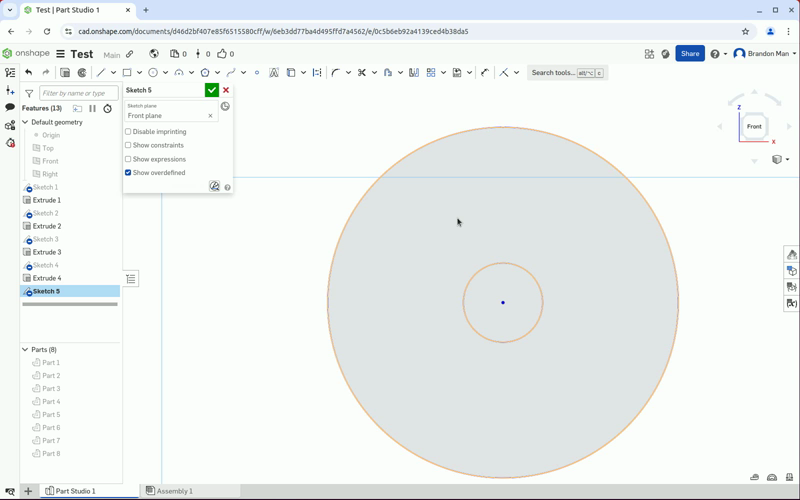
click(457, 217)
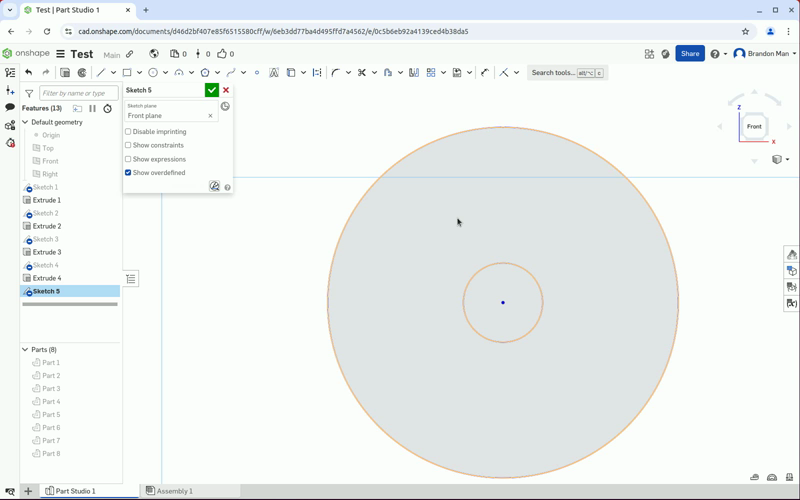
scroll(-6)
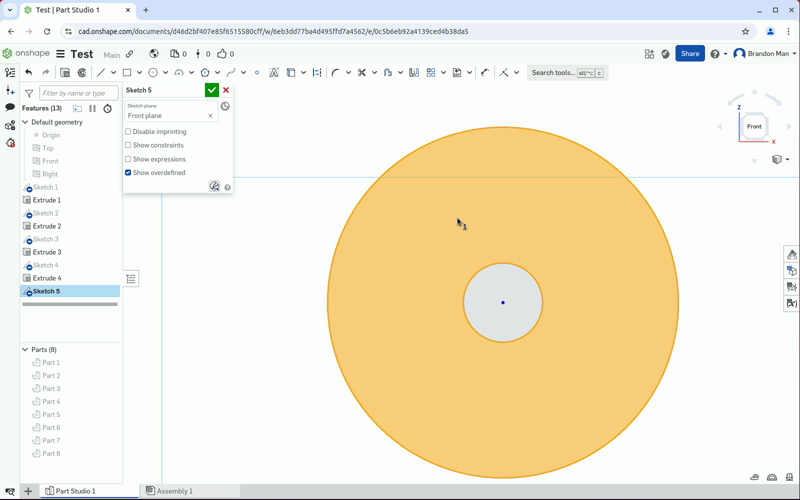
scroll(-6)
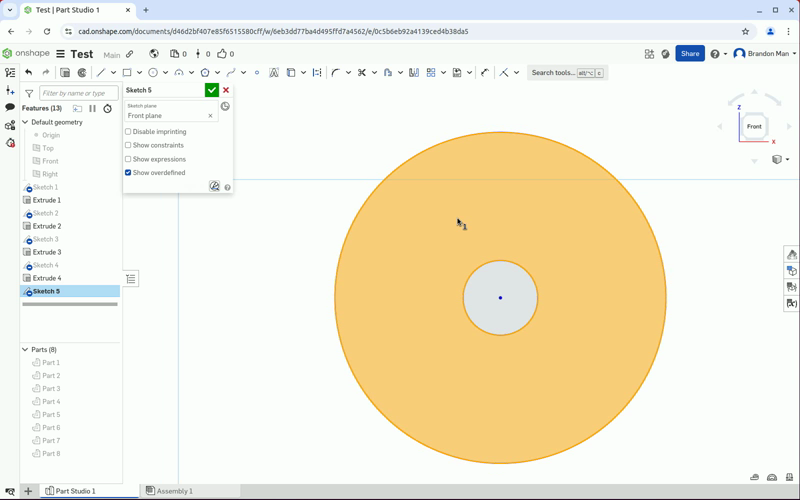
scroll(-6)
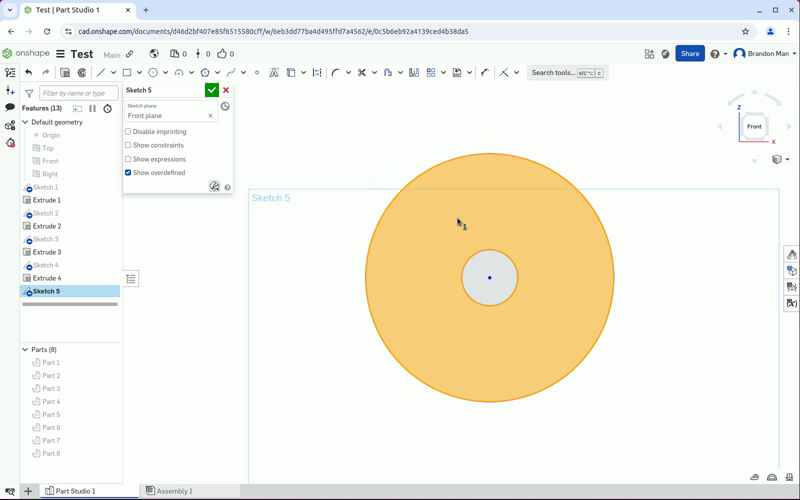
scroll(-6)
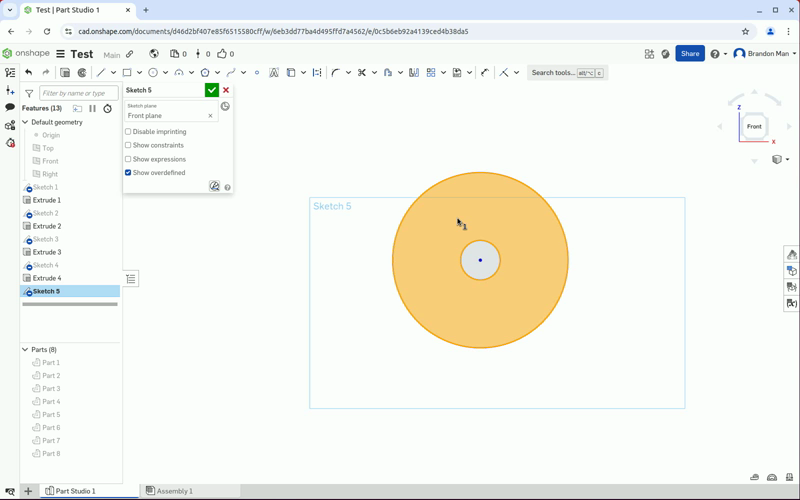
scroll(-6)
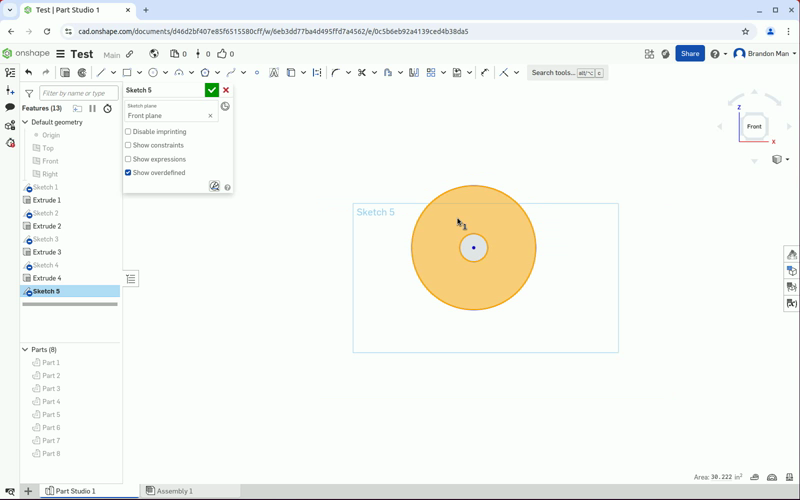
scroll(-6)
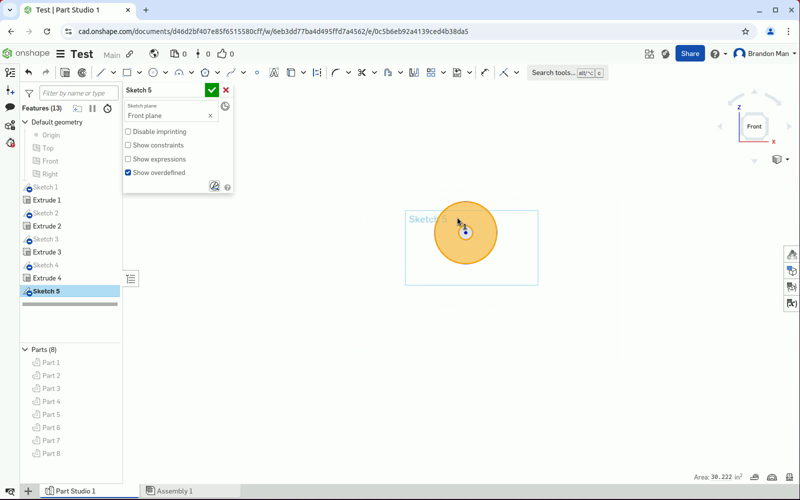
scroll(-6)
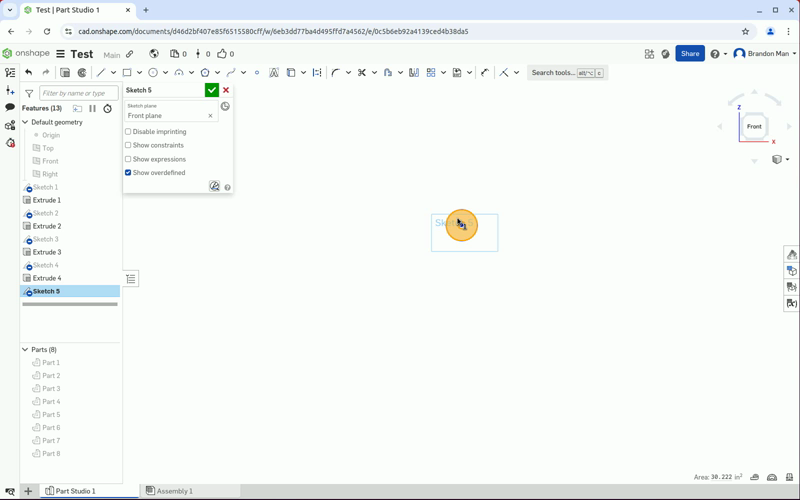
mouse_move(73, 352)
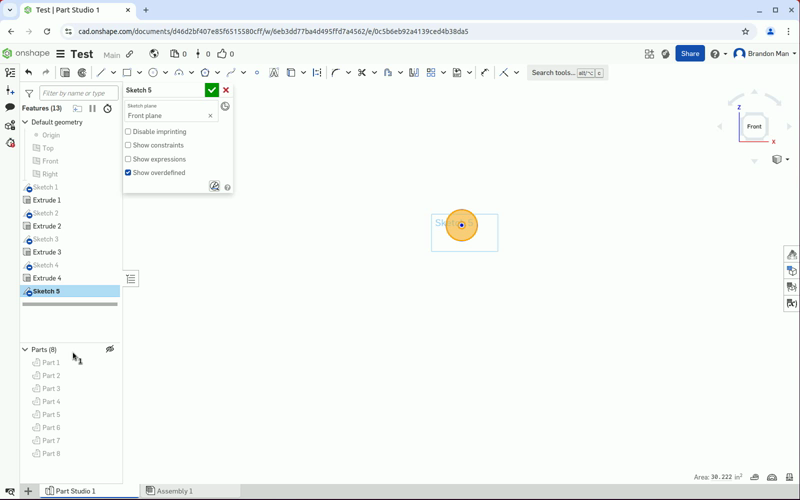
key(shift+y)
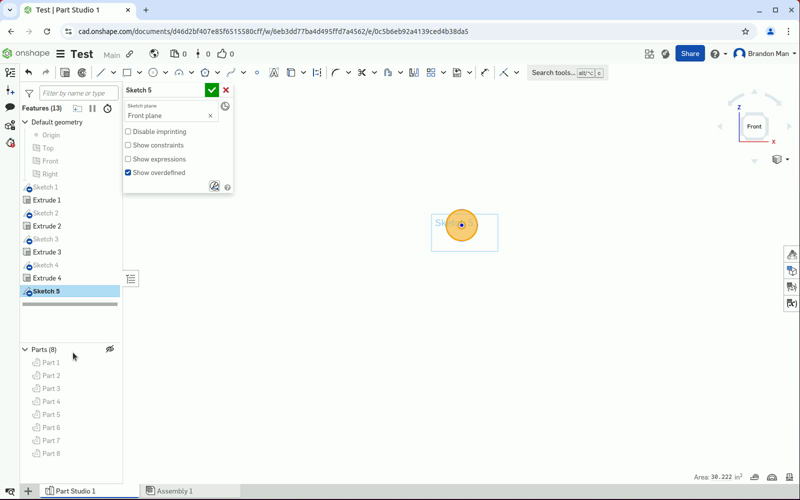
key(shift+e)
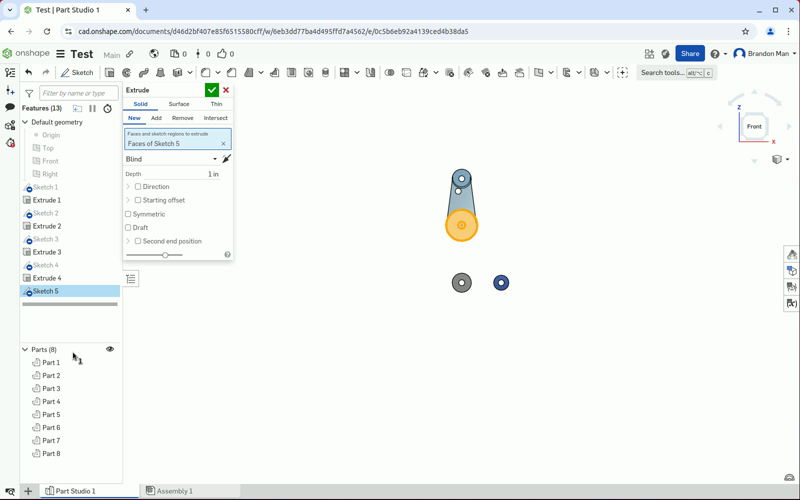
mouse_move(143, 106)
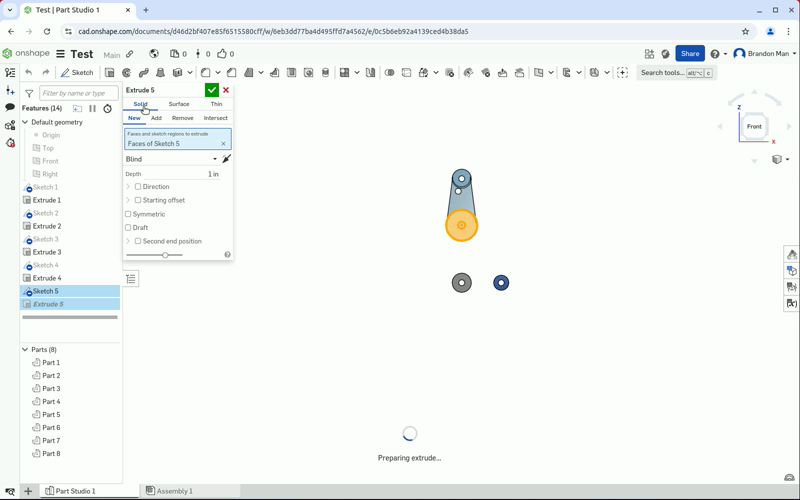
click(143, 106)
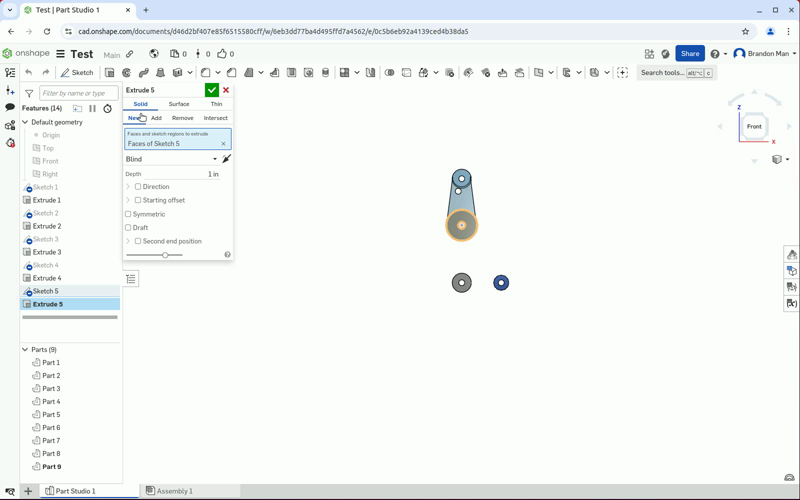
mouse_move(137, 120)
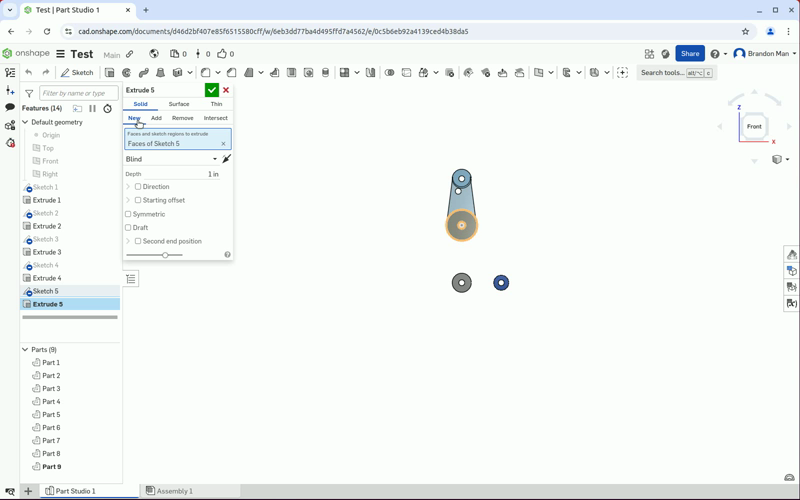
click(137, 120)
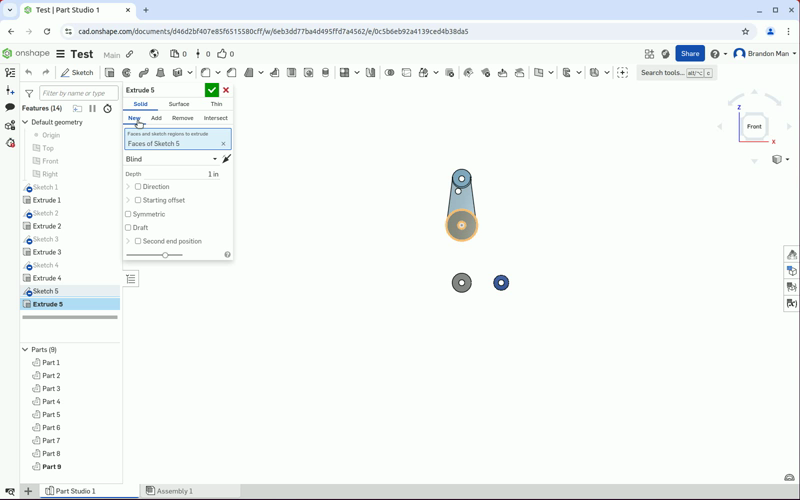
key(tab, 4)
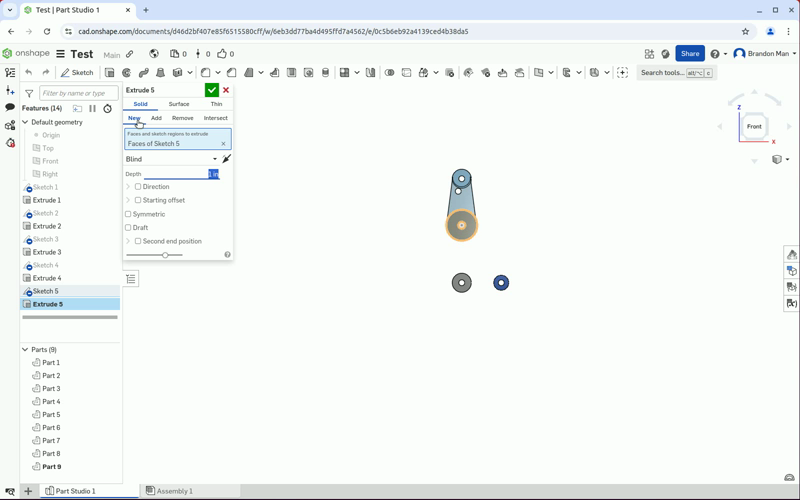
text(0.481)
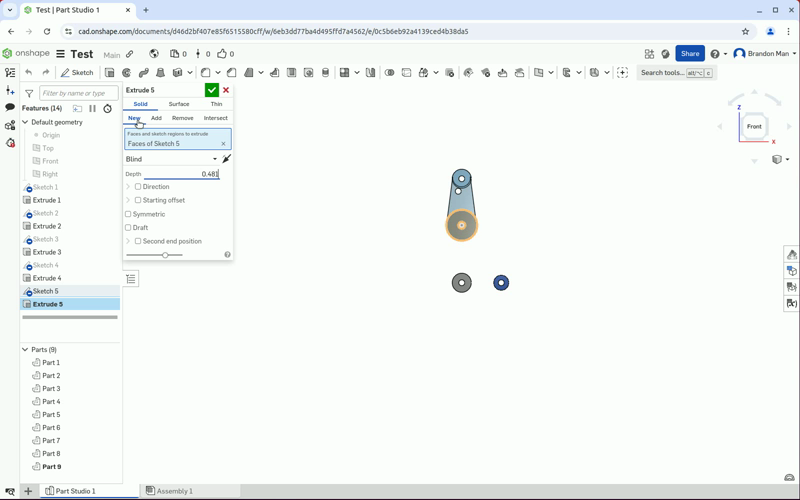
key(enter)
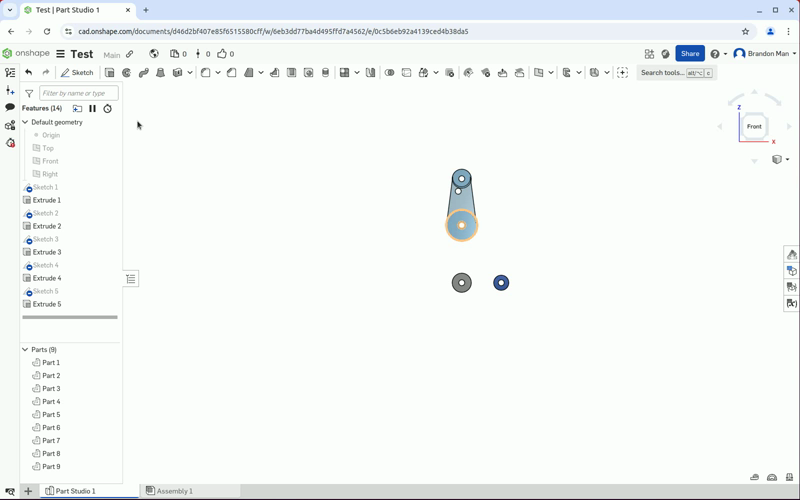
key(shift+h)
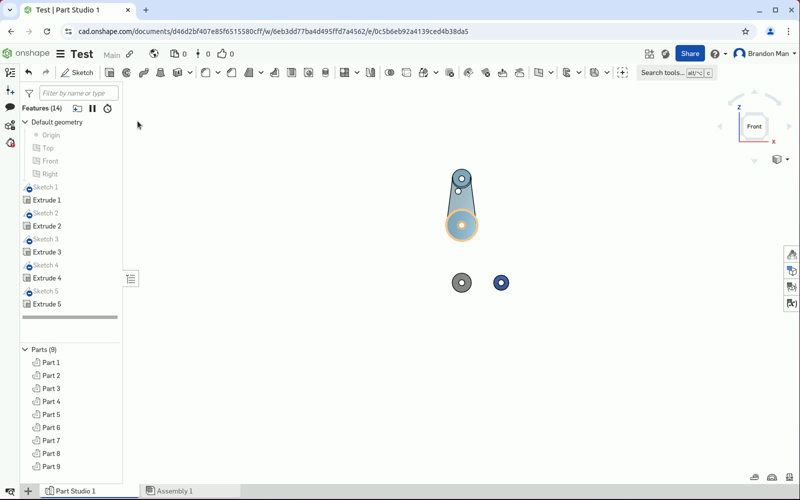
key(shift+h)
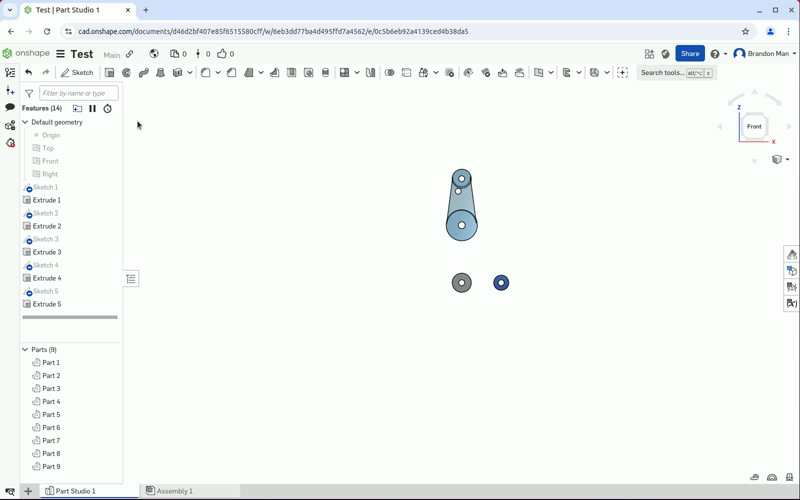
mouse_move(73, 189)
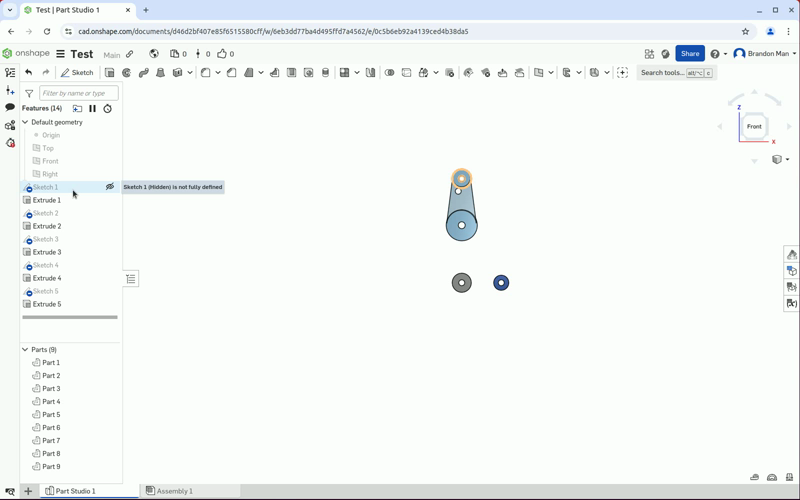
click(73, 189)
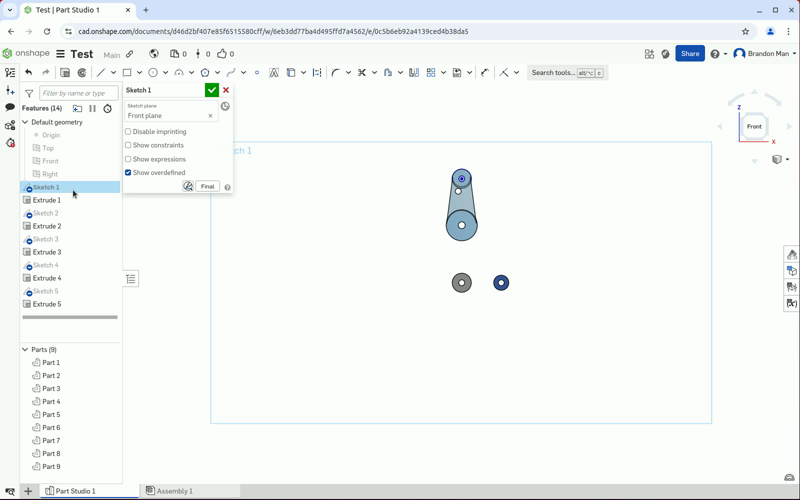
mouse_move(229, 92)
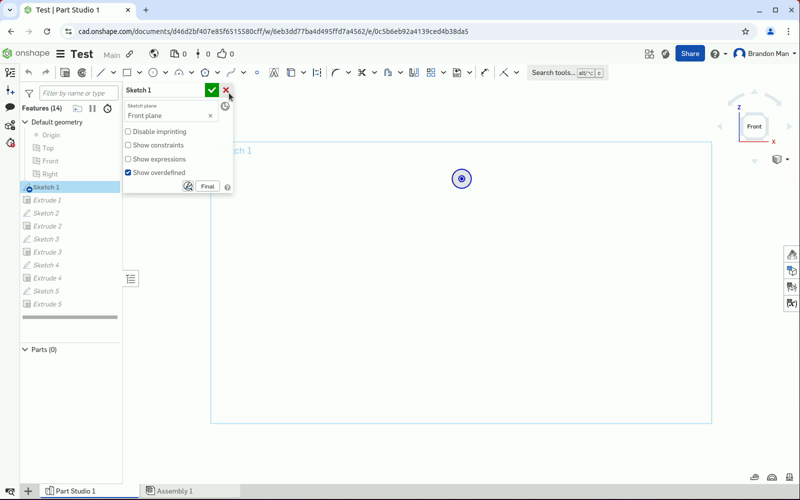
click(229, 92)
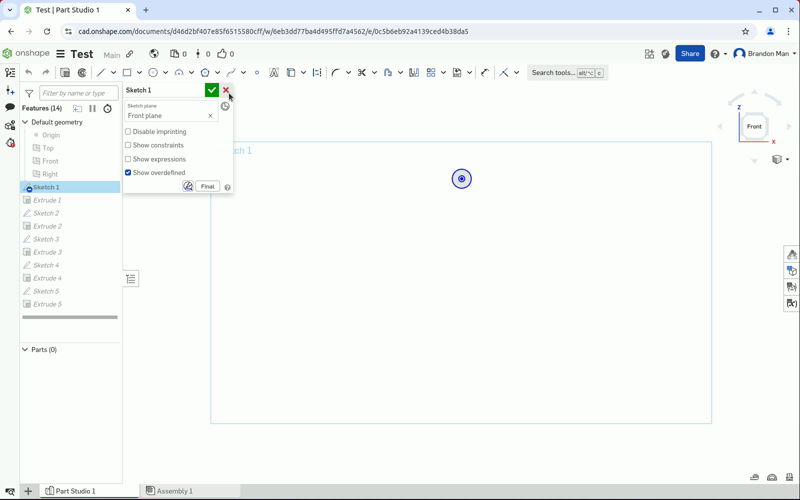
key(shift+s)
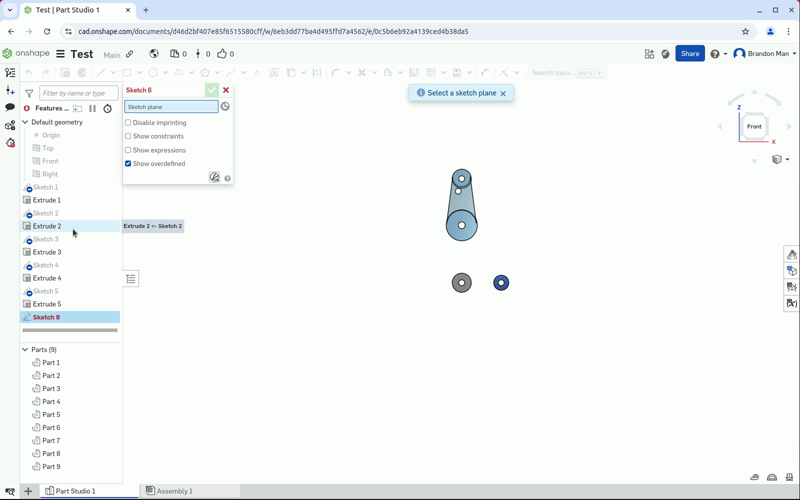
scroll(3)
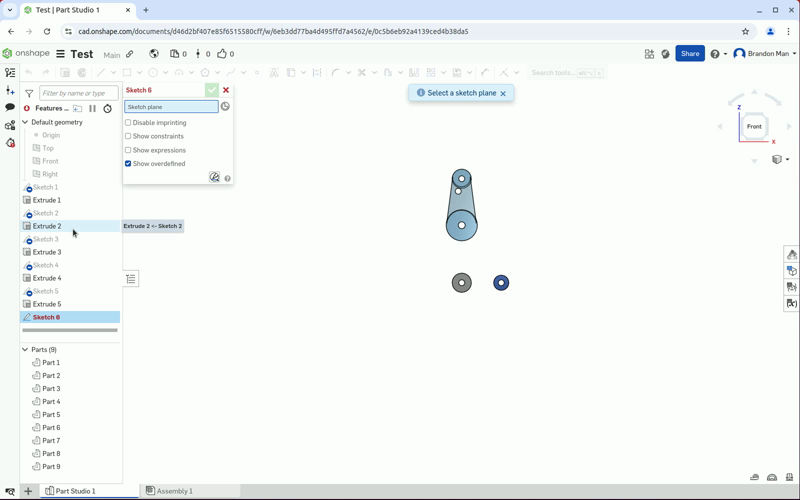
mouse_move(73, 163)
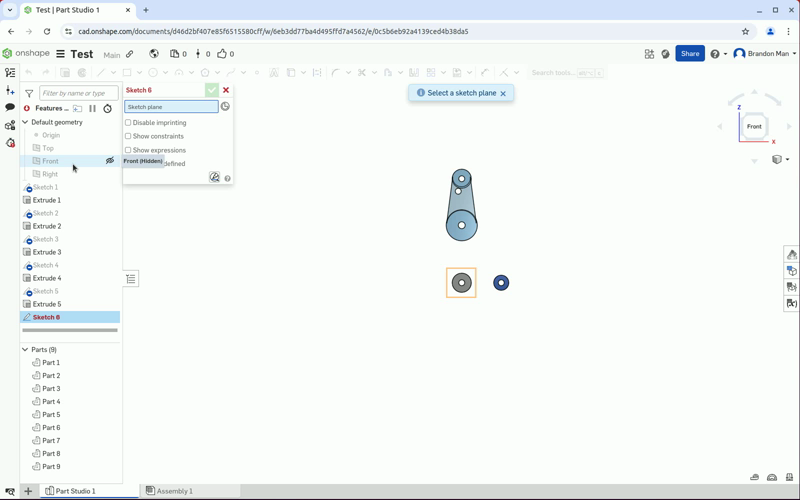
click(73, 163)
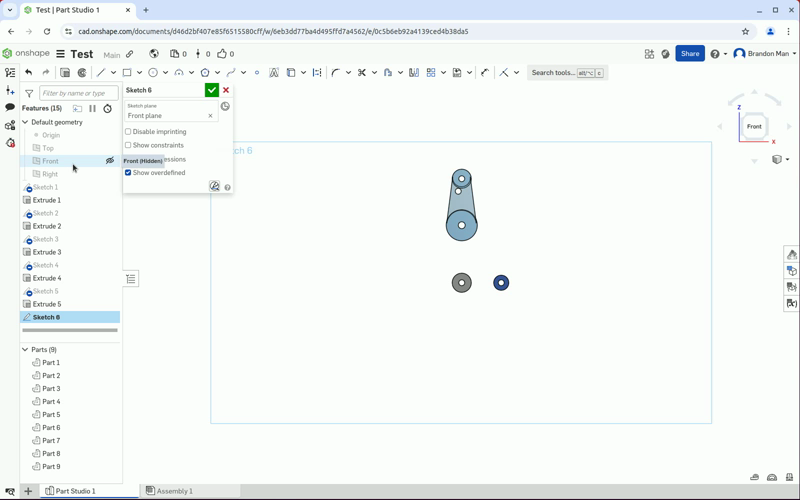
mouse_move(73, 352)
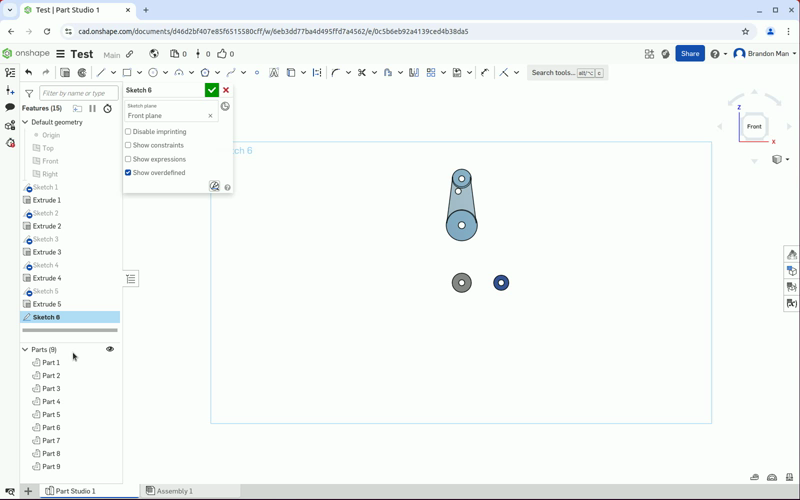
key(y)
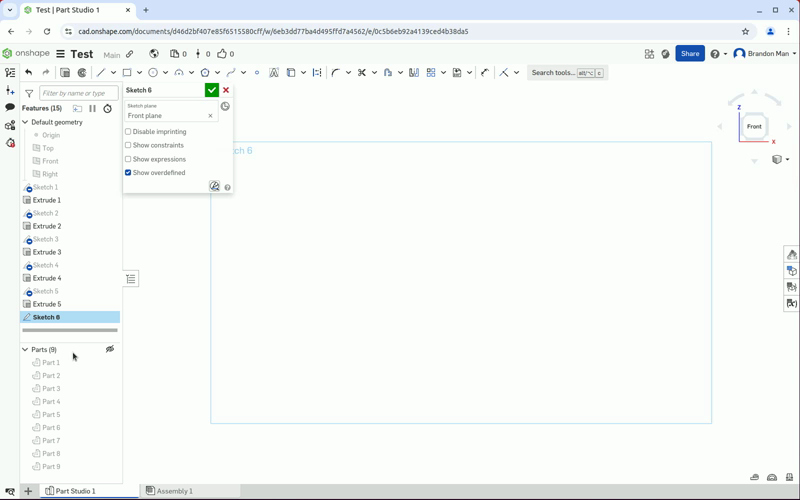
key(l)
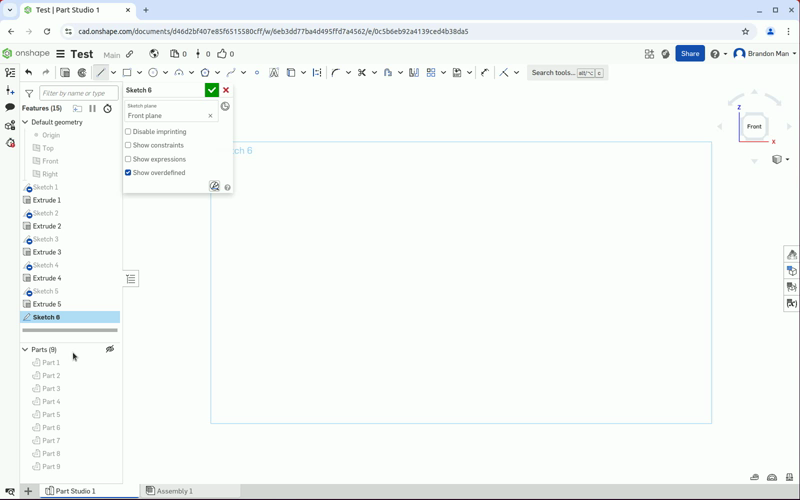
key_down(shift)
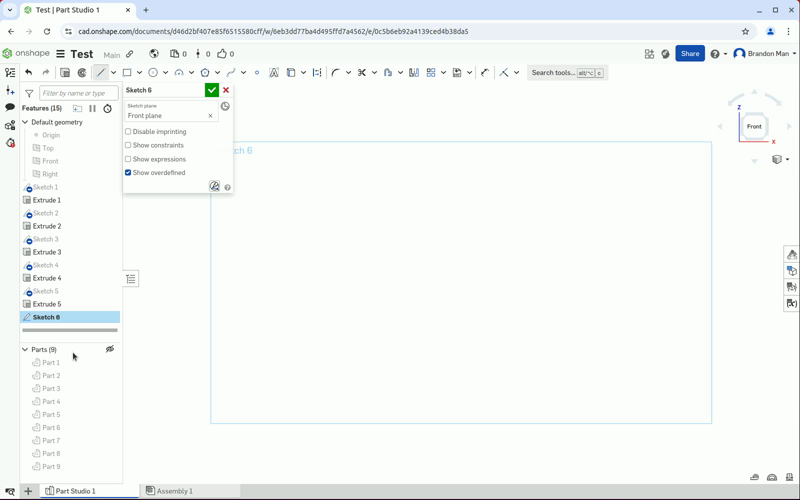
mouse_move(446, 226)
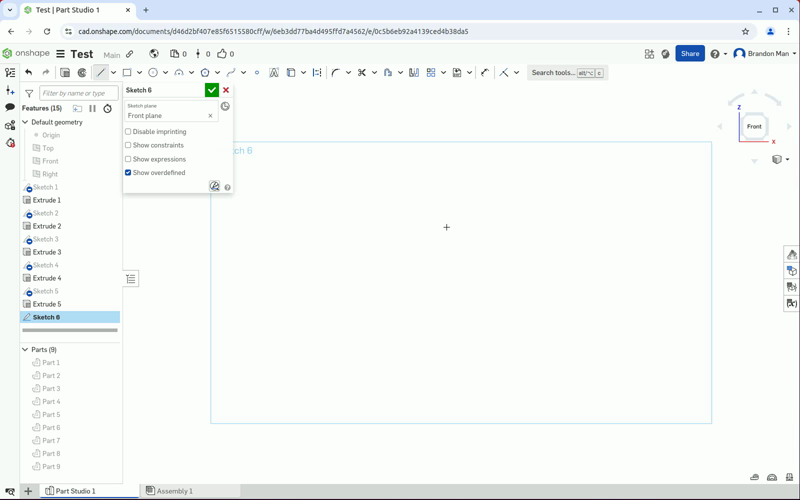
click(446, 226)
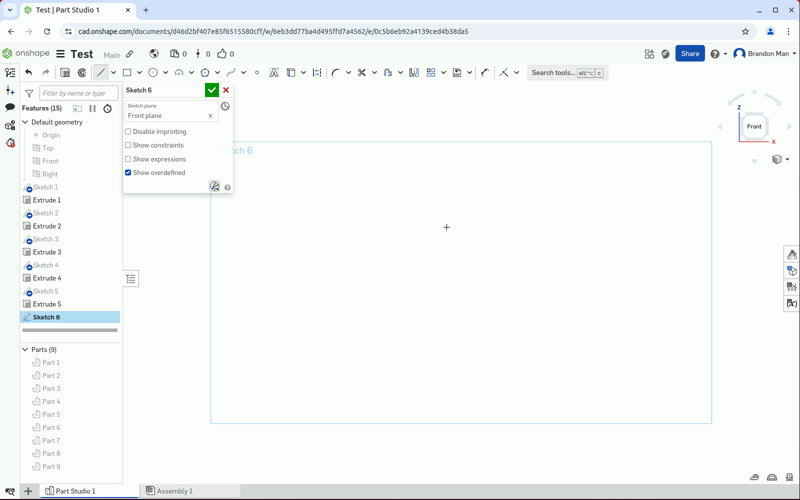
key_up(shift)
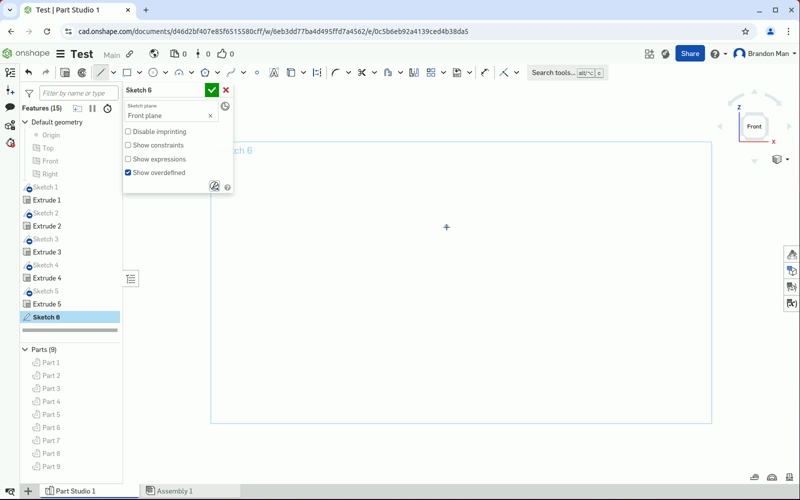
key_down(shift)
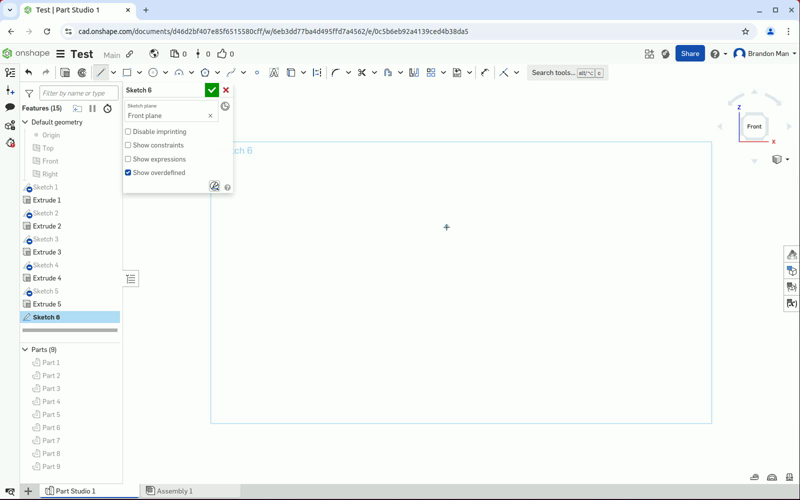
mouse_move(476, 226)
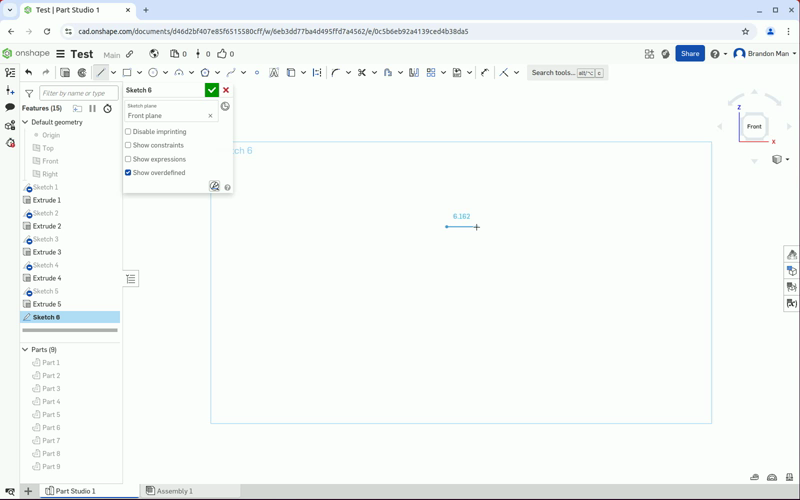
mouse_move(452, 282)
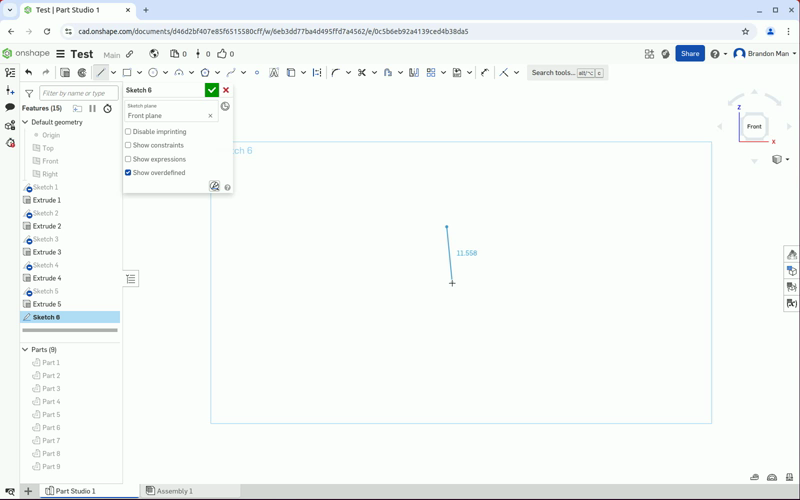
click(452, 282)
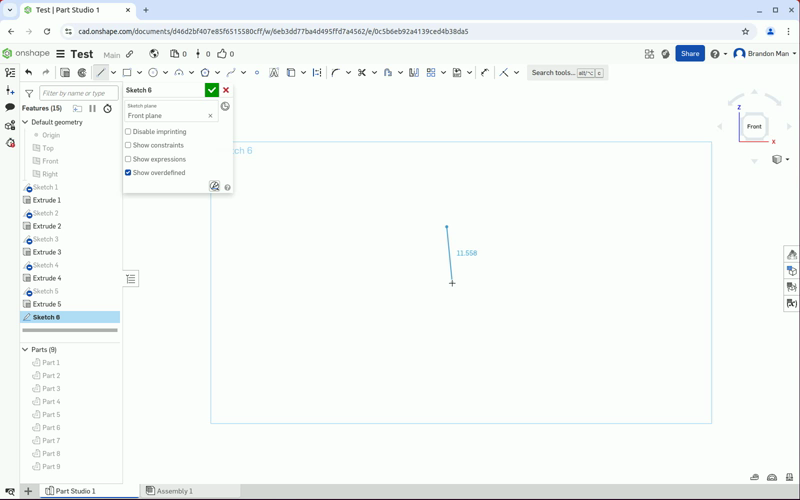
key_up(shift)
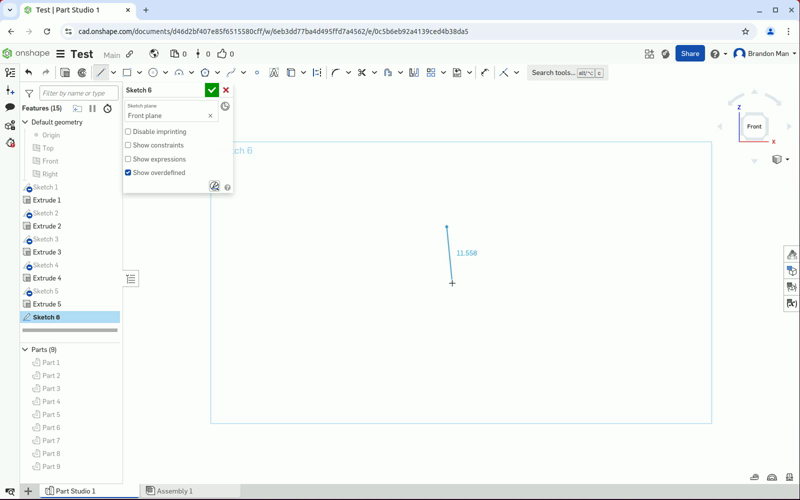
key(esc)
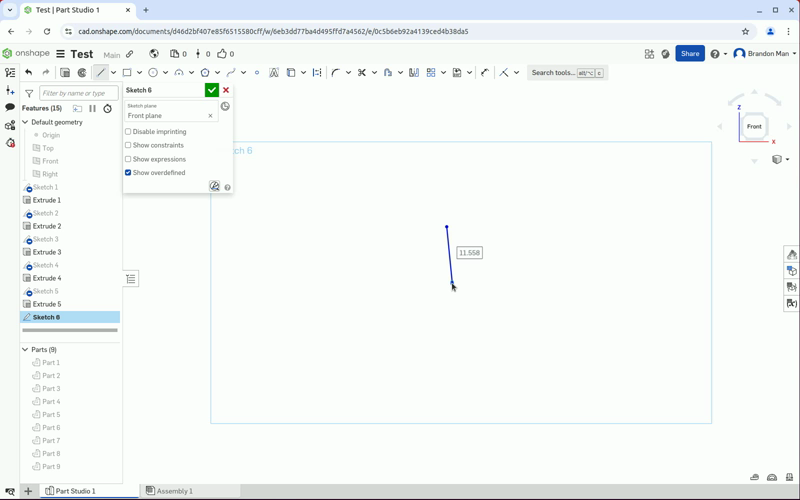
key(a)
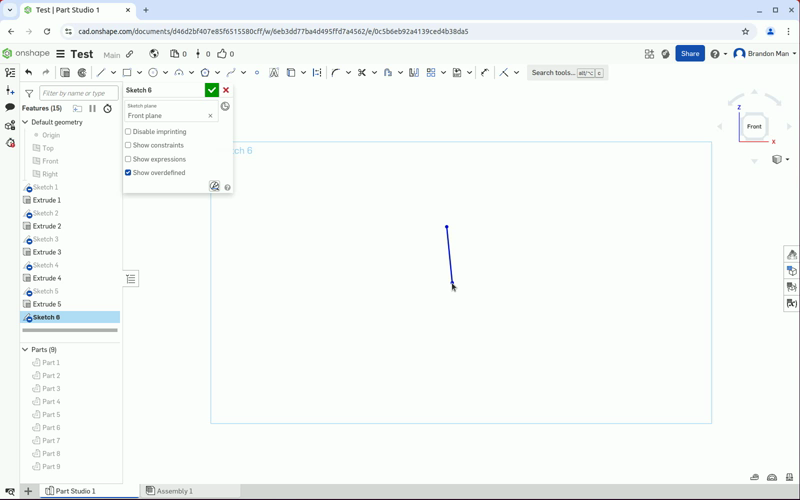
mouse_move(452, 282)
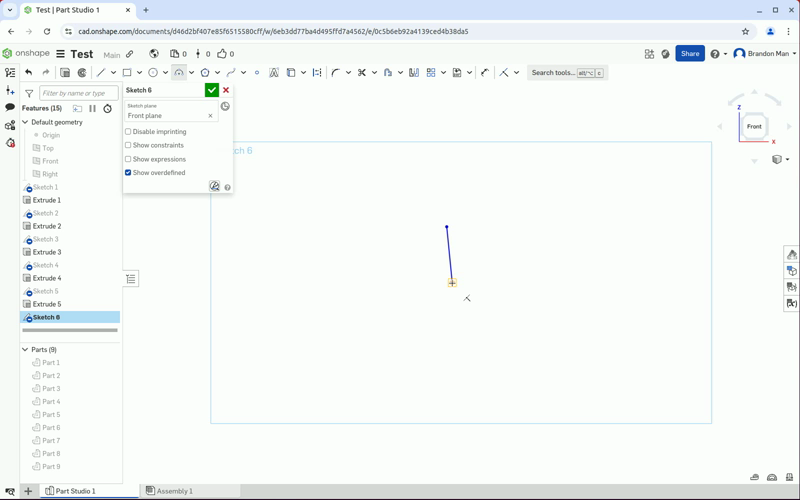
click(452, 282)
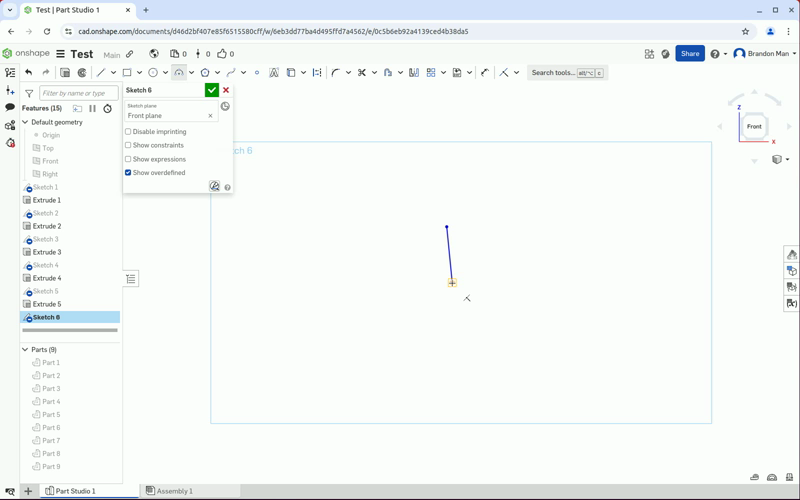
key_down(shift)
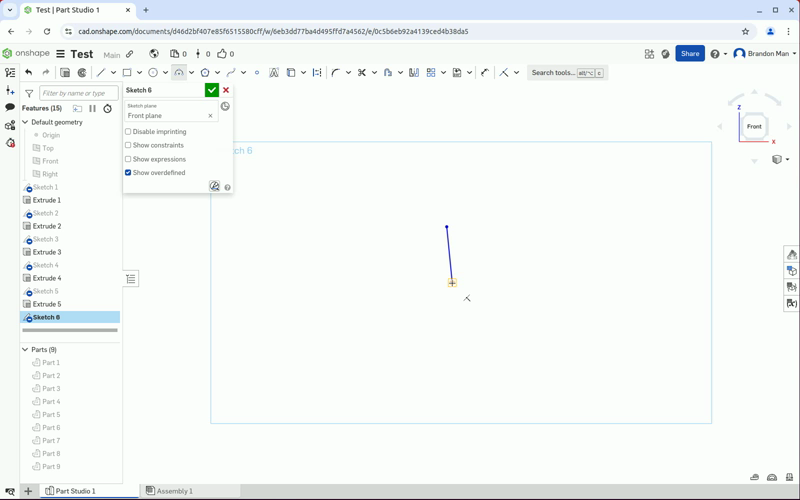
mouse_move(461, 291)
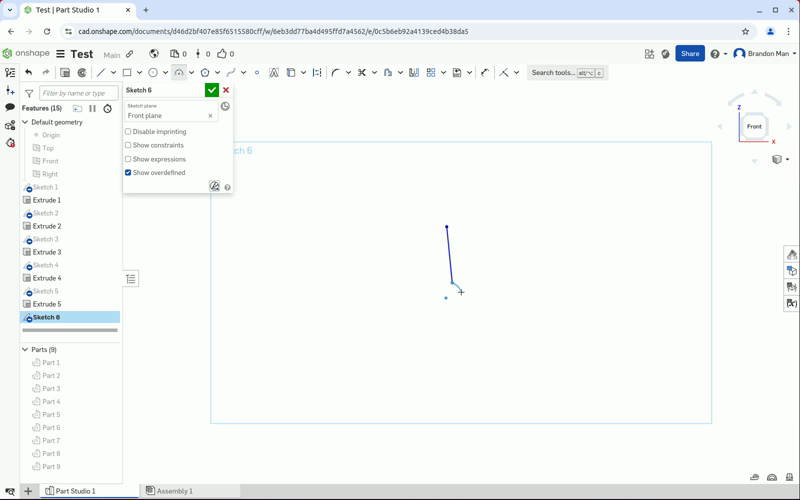
click(461, 291)
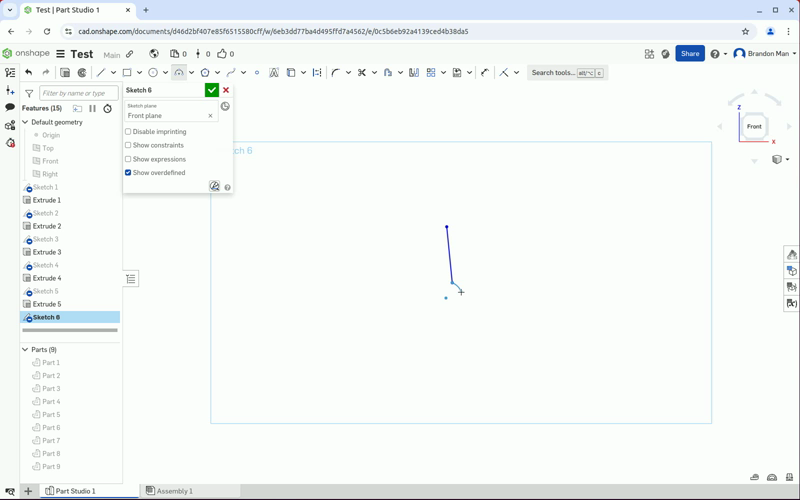
mouse_move(467, 276)
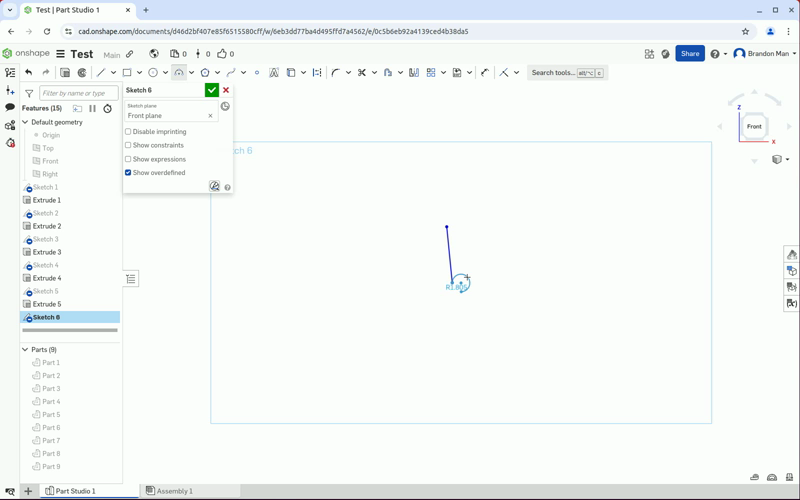
click(467, 276)
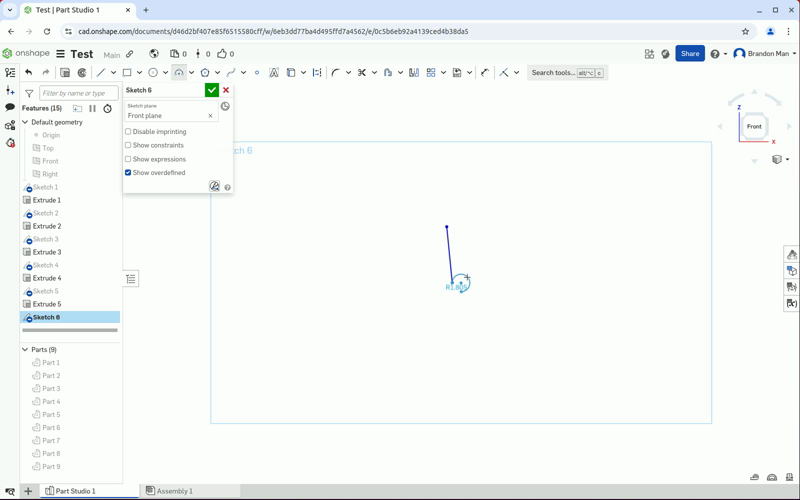
key_up(shift)
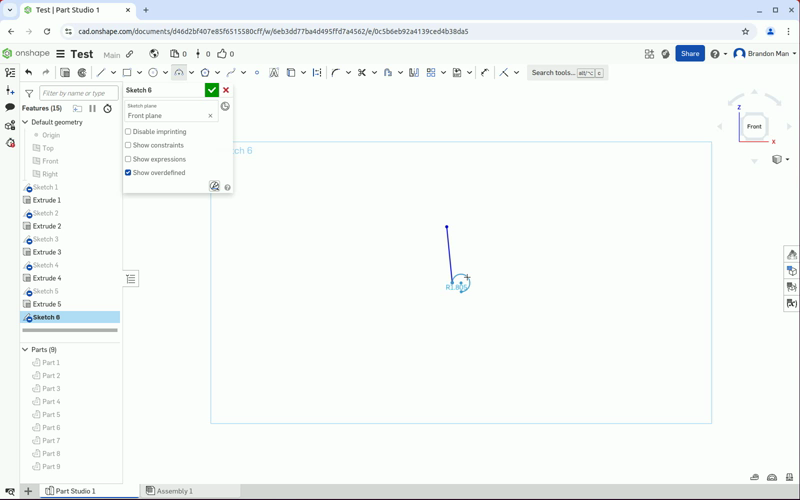
key(esc)
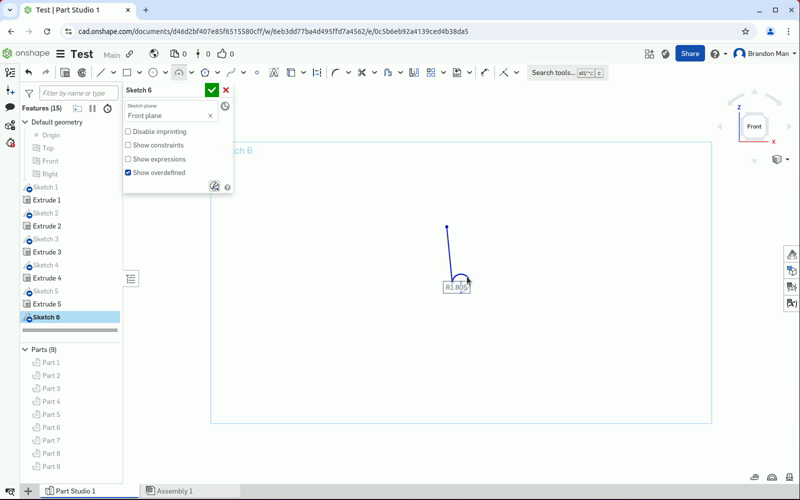
key(l)
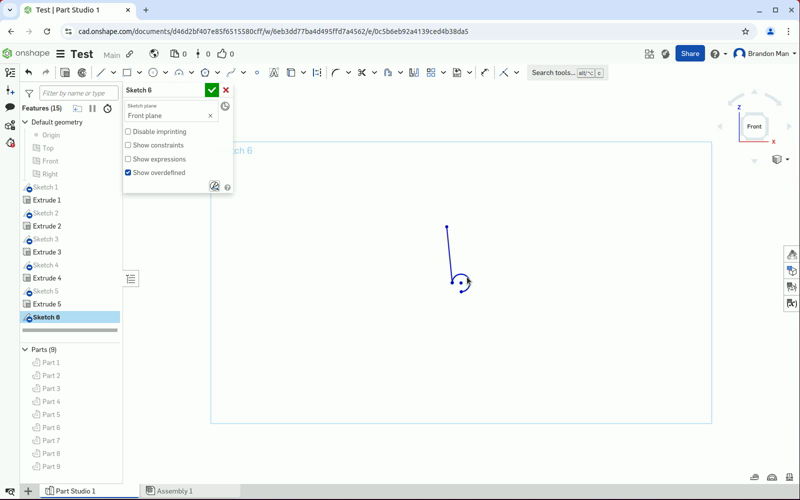
mouse_move(461, 291)
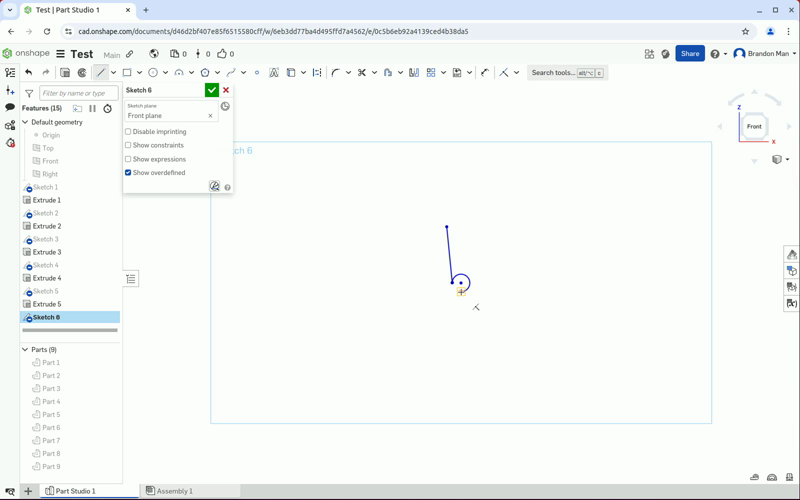
click(461, 291)
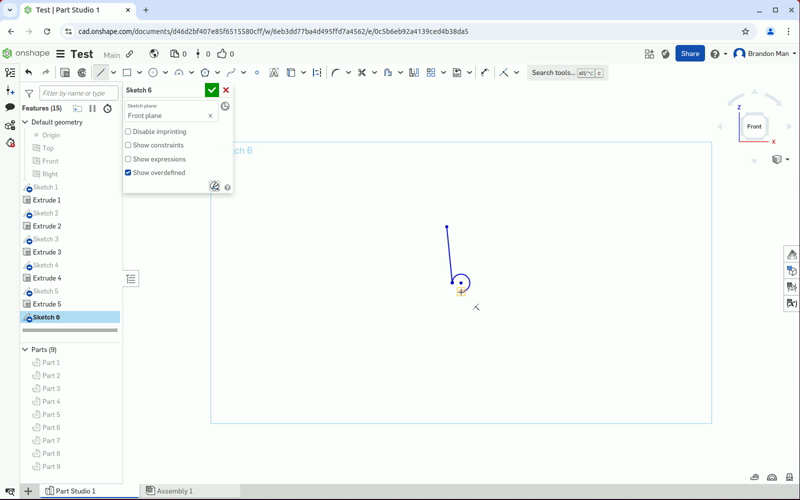
key_down(shift)
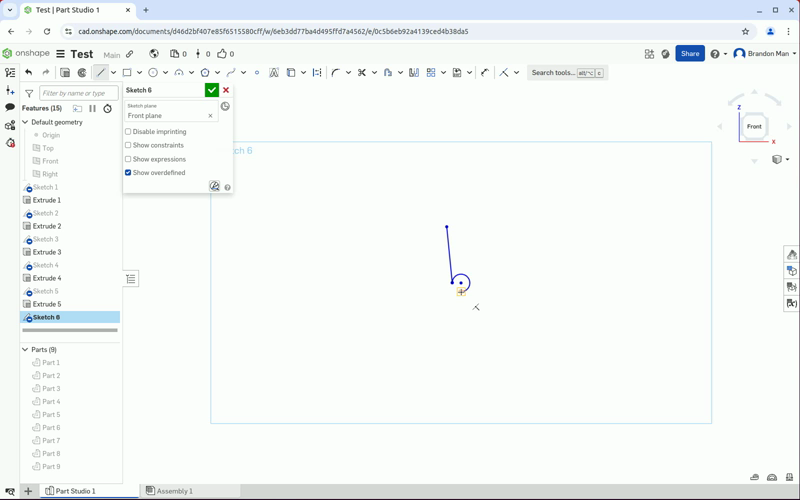
mouse_move(491, 291)
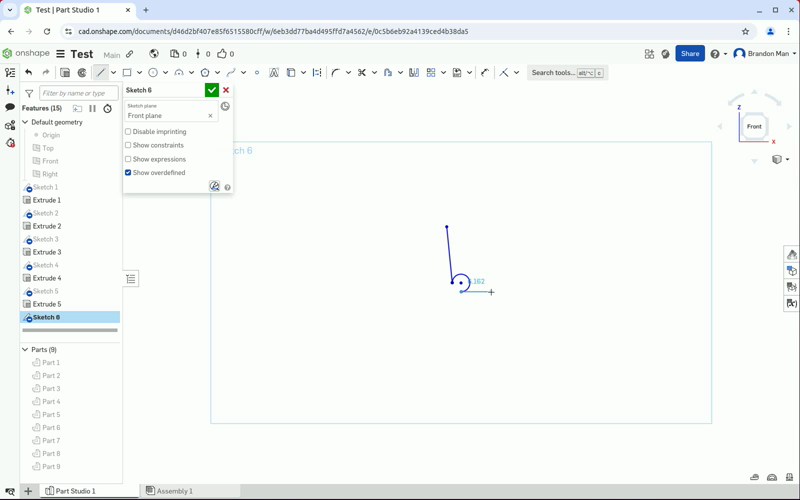
mouse_move(502, 290)
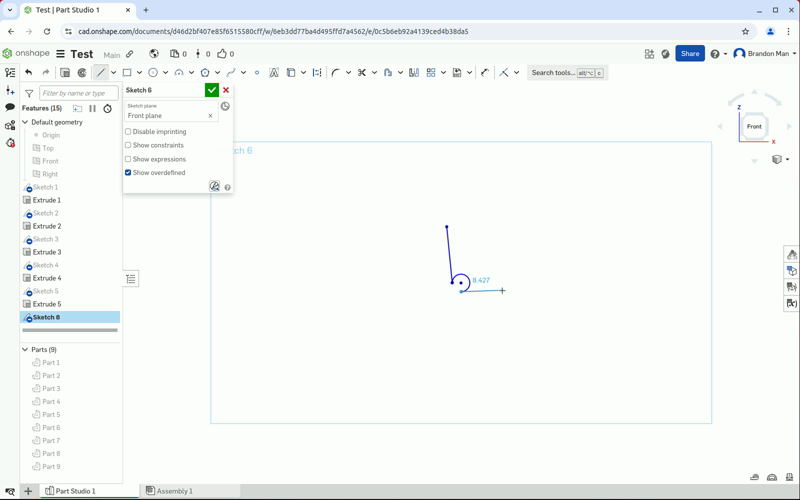
click(502, 290)
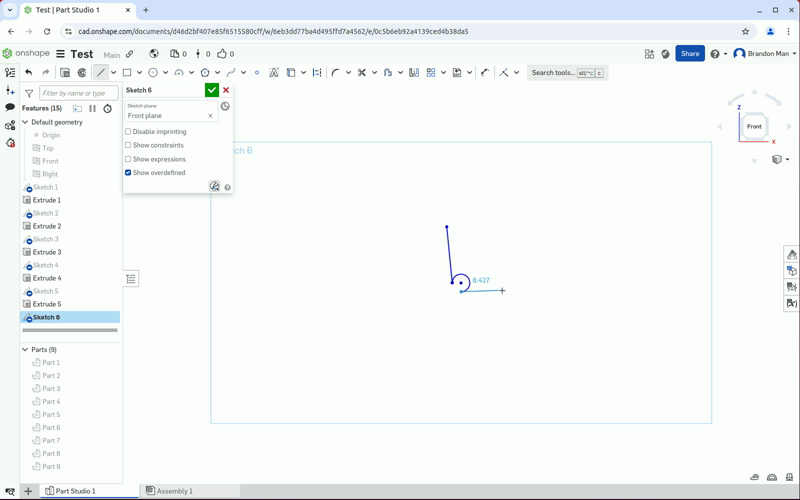
key_up(shift)
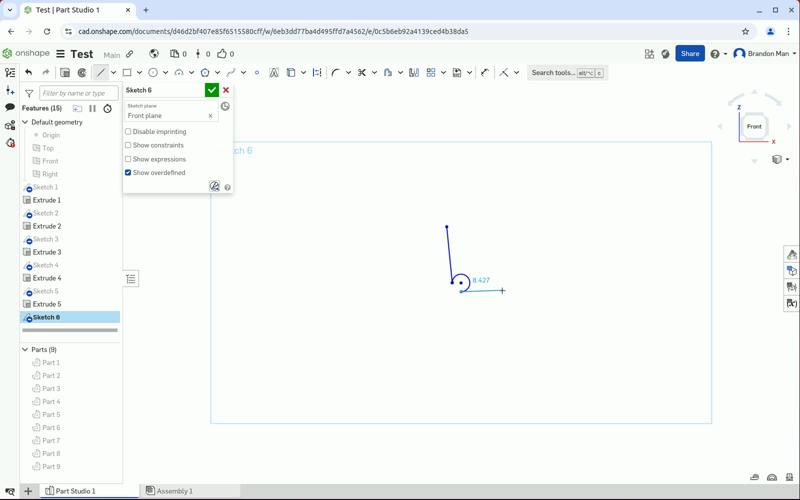
key(esc)
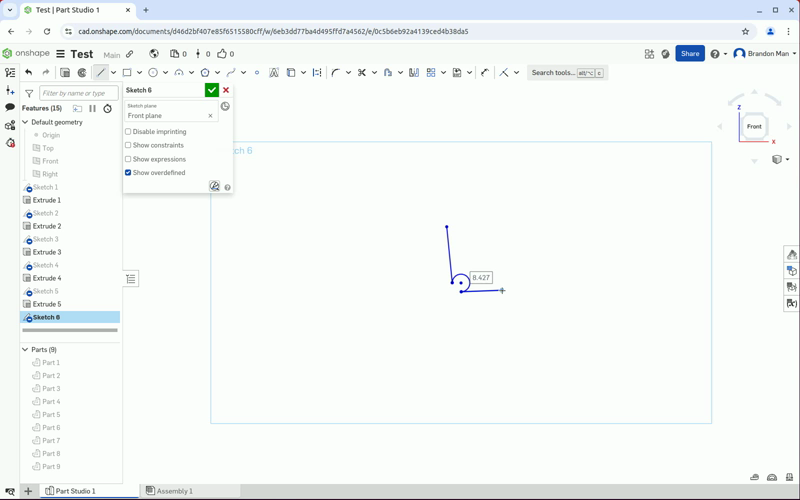
key(a)
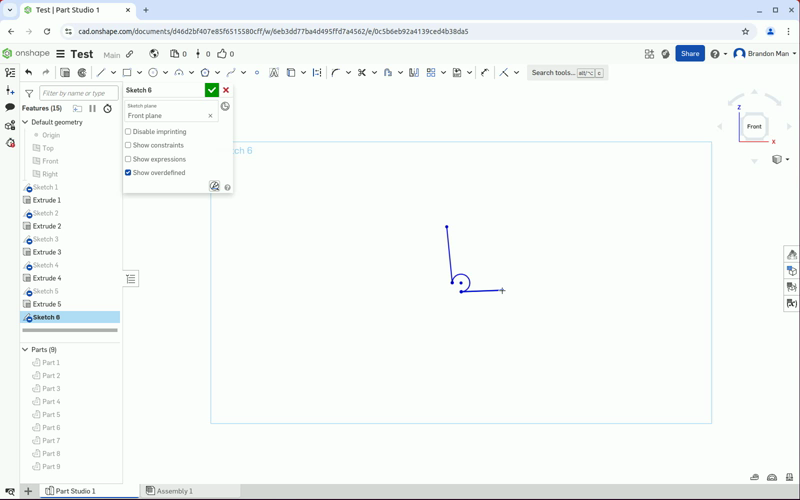
mouse_move(502, 290)
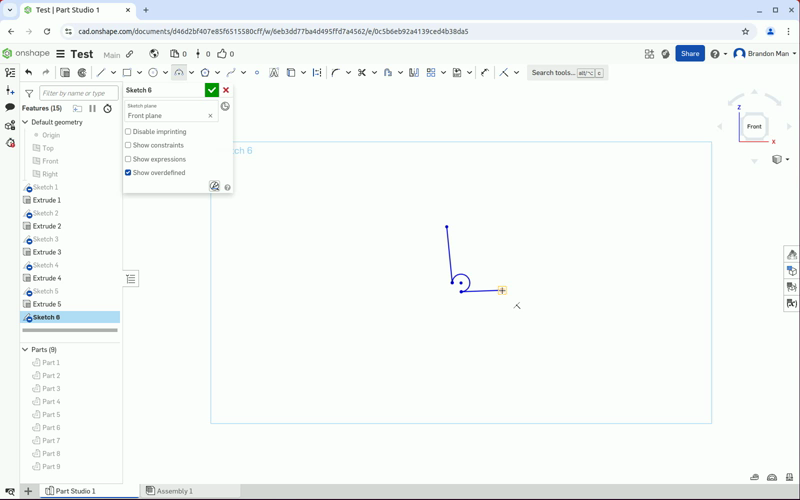
click(502, 290)
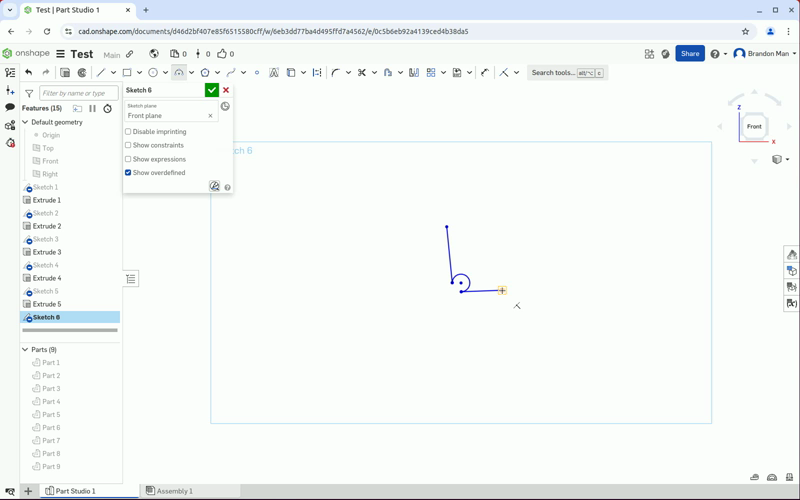
key_down(shift)
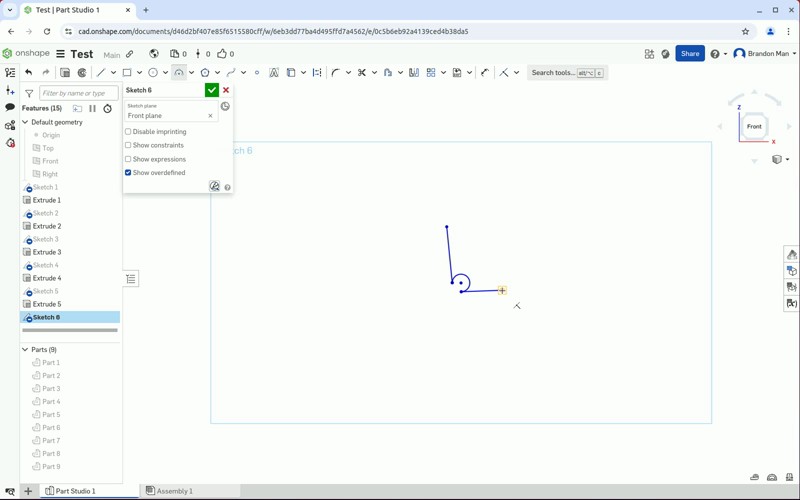
mouse_move(502, 276)
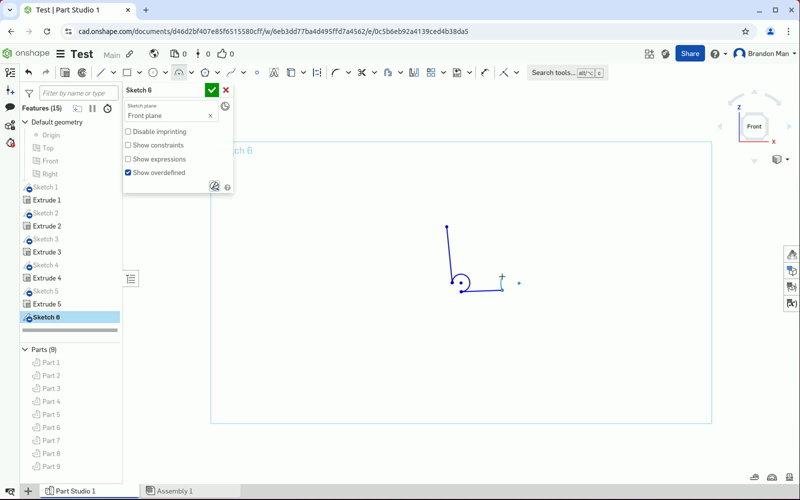
click(502, 276)
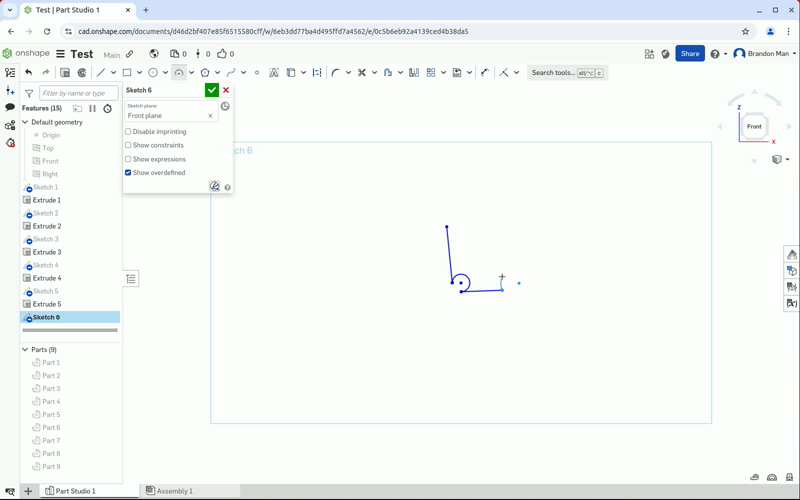
mouse_move(494, 282)
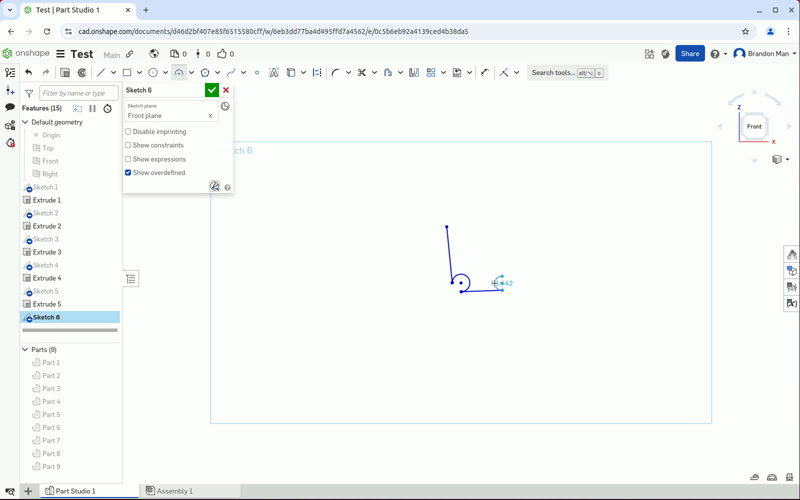
click(494, 282)
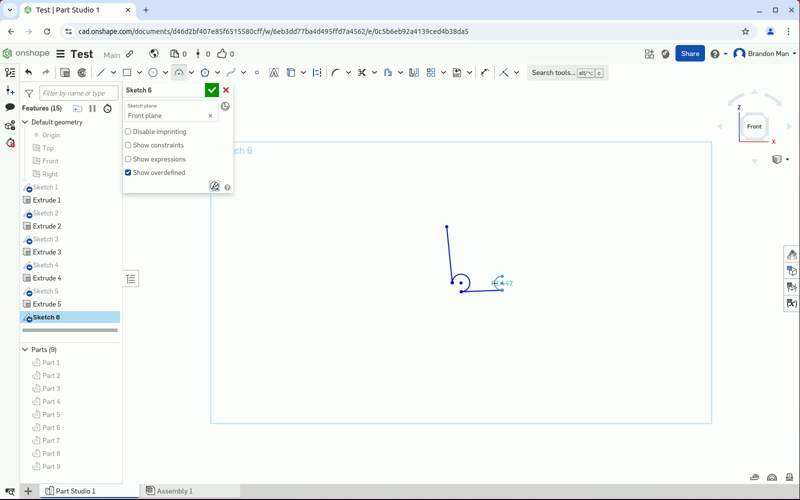
key_up(shift)
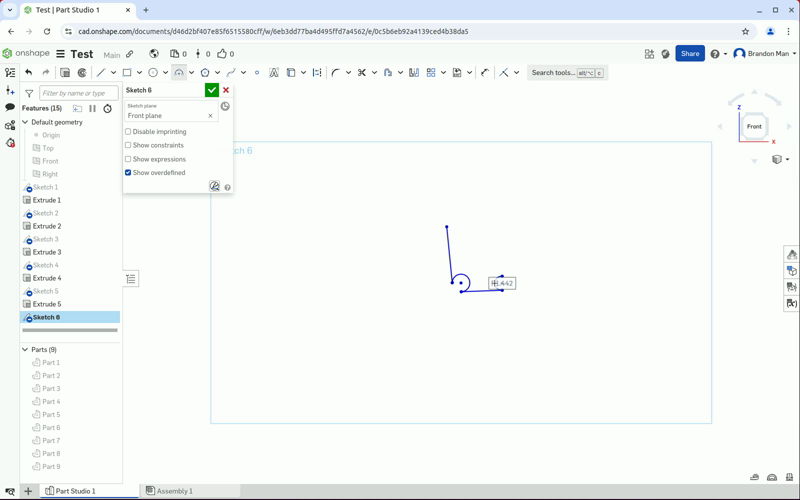
key(esc)
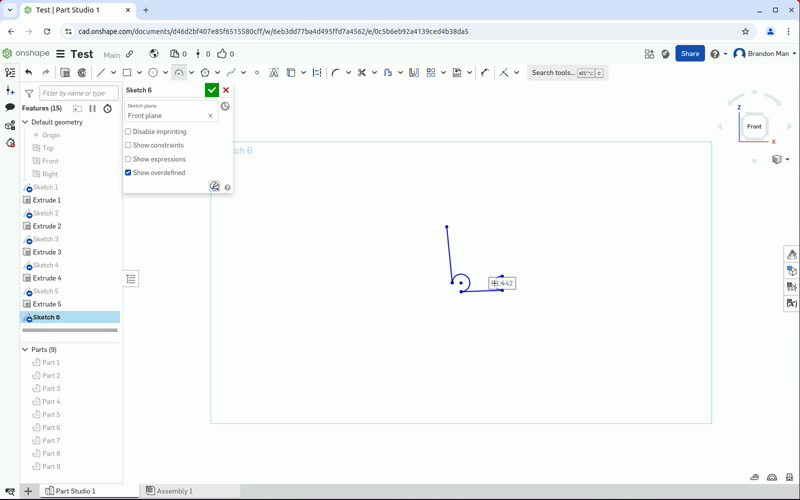
key(l)
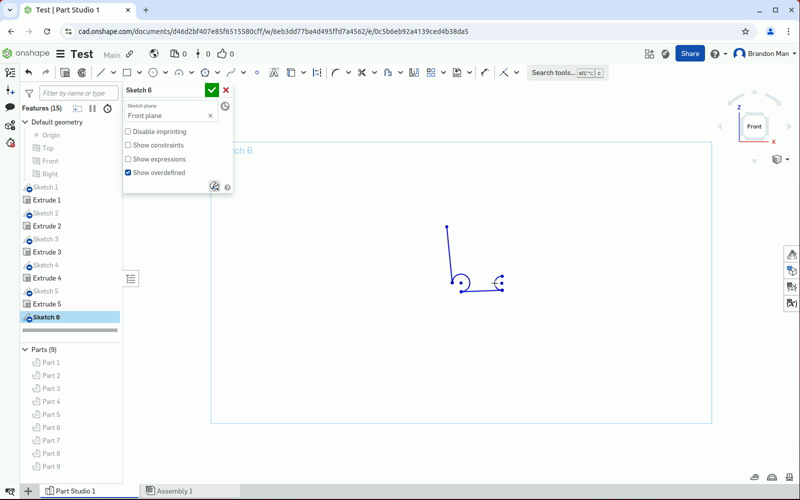
mouse_move(502, 276)
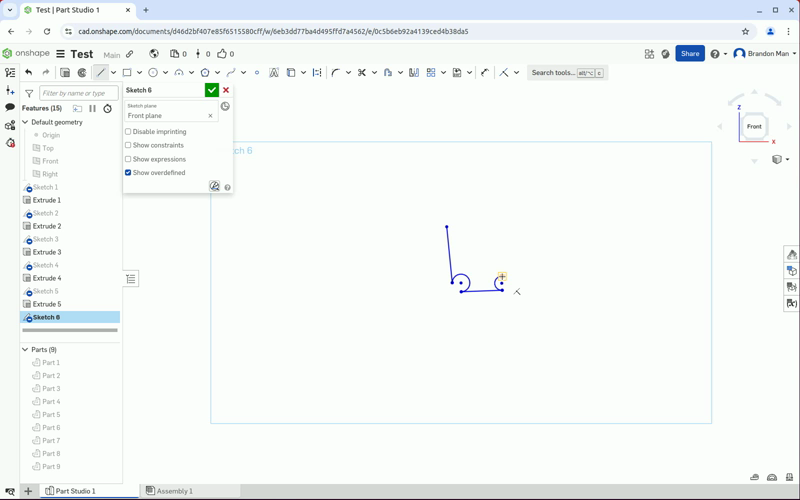
click(502, 276)
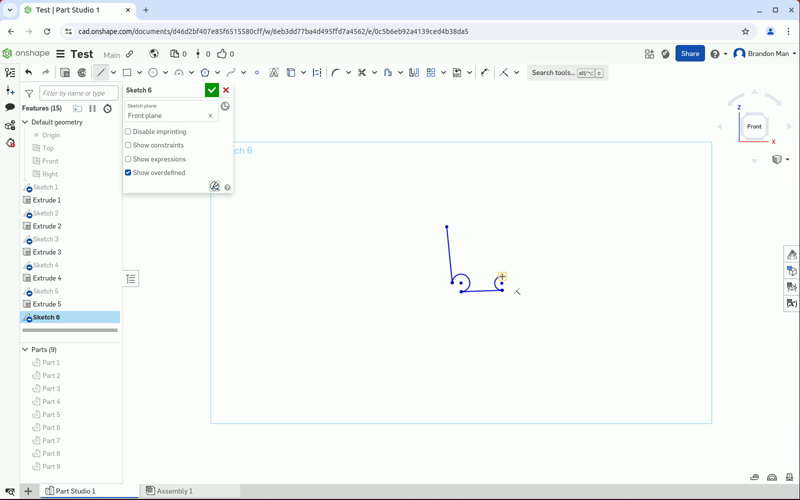
key_down(shift)
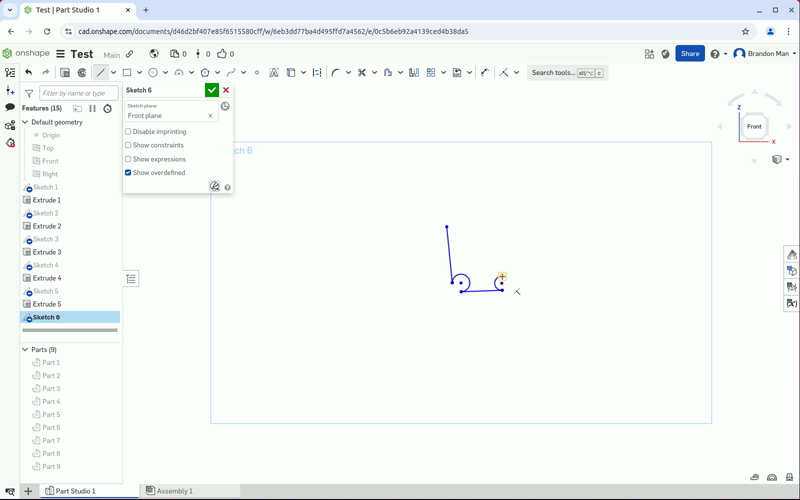
mouse_move(532, 276)
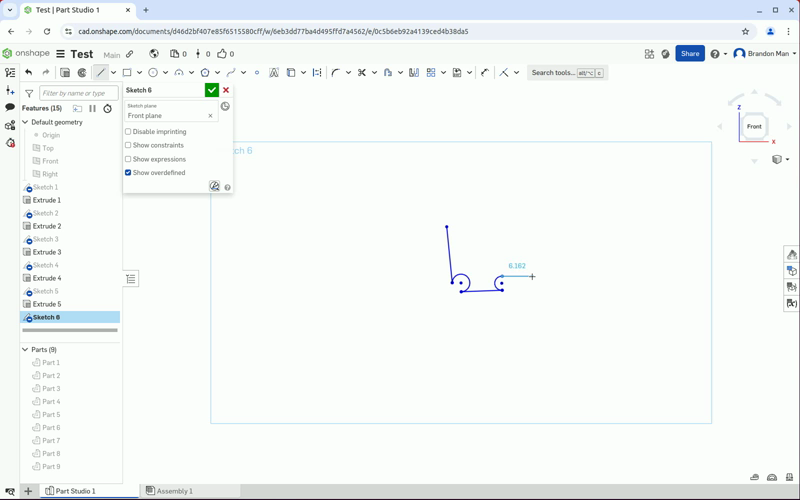
mouse_move(478, 275)
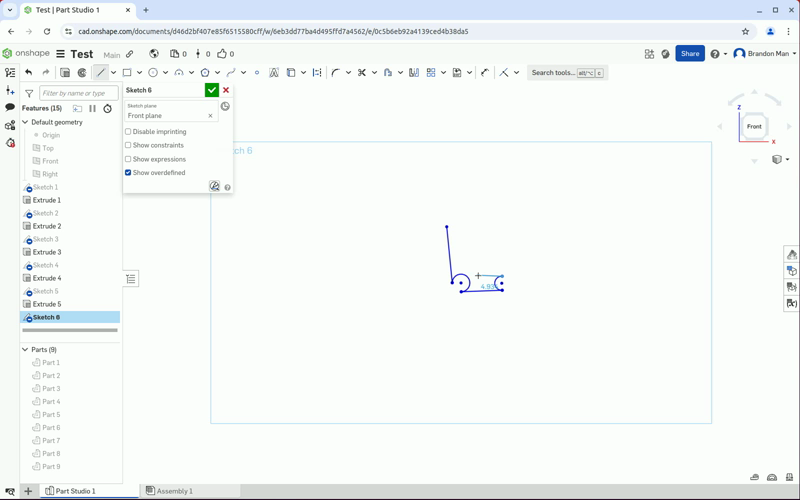
click(478, 275)
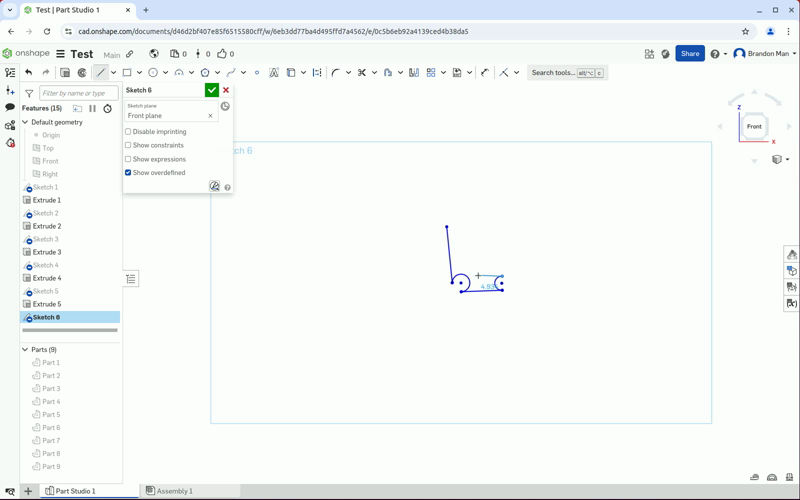
key_up(shift)
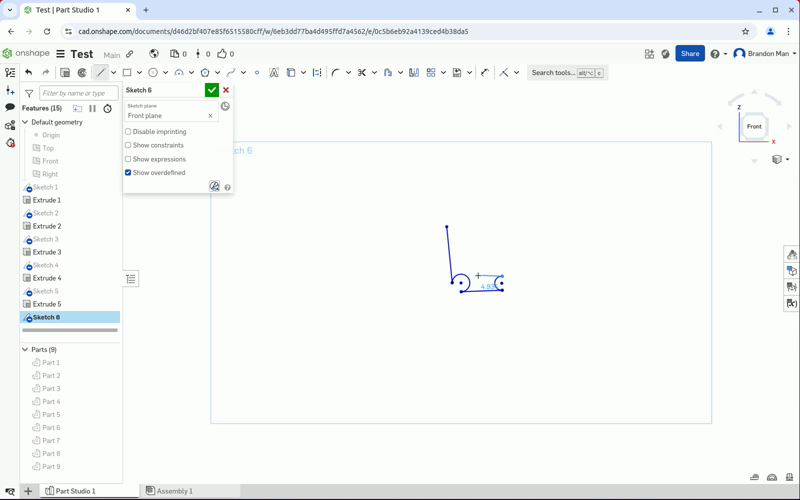
key(esc)
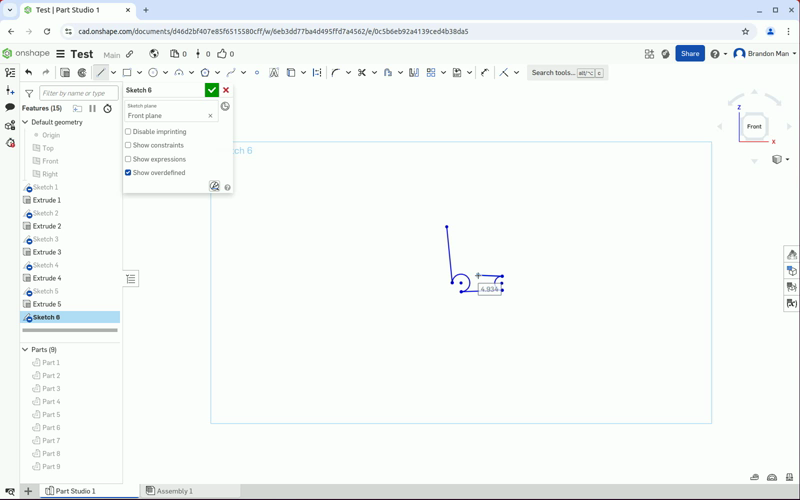
key(a)
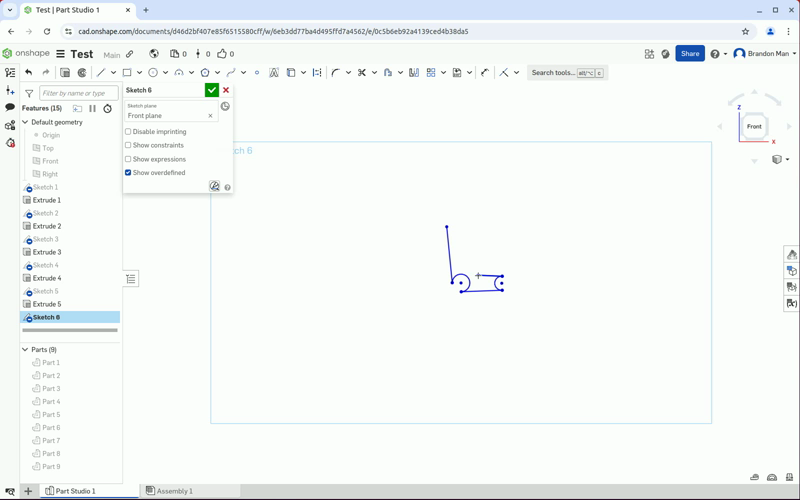
mouse_move(478, 275)
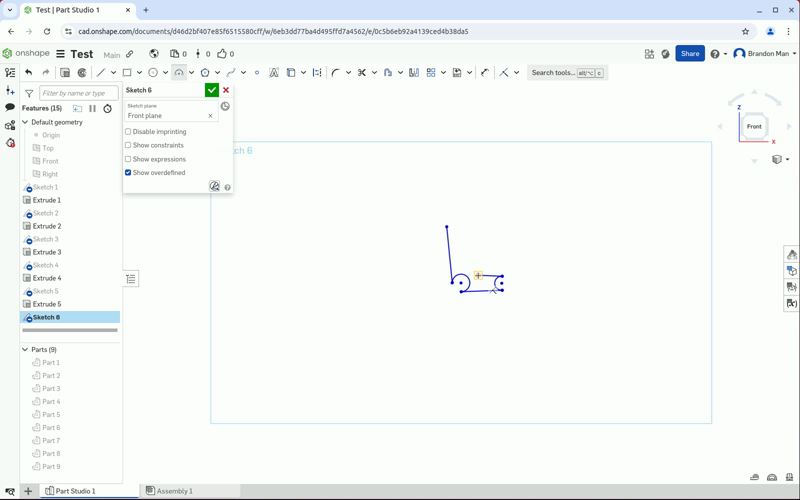
click(478, 275)
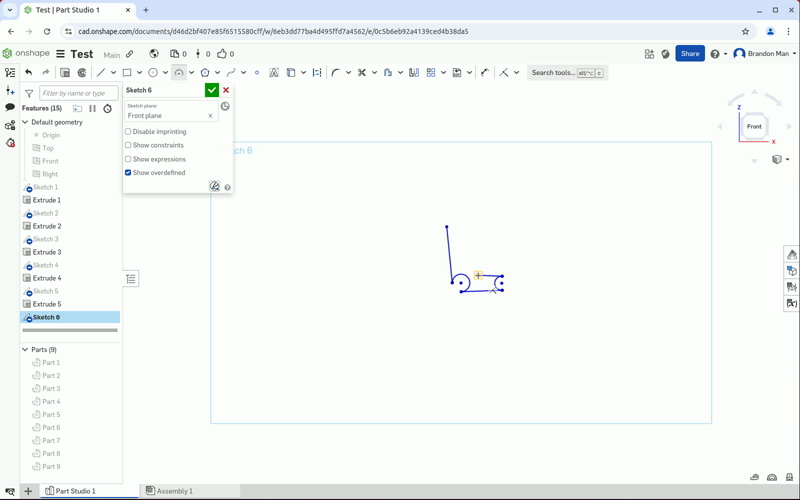
key_down(shift)
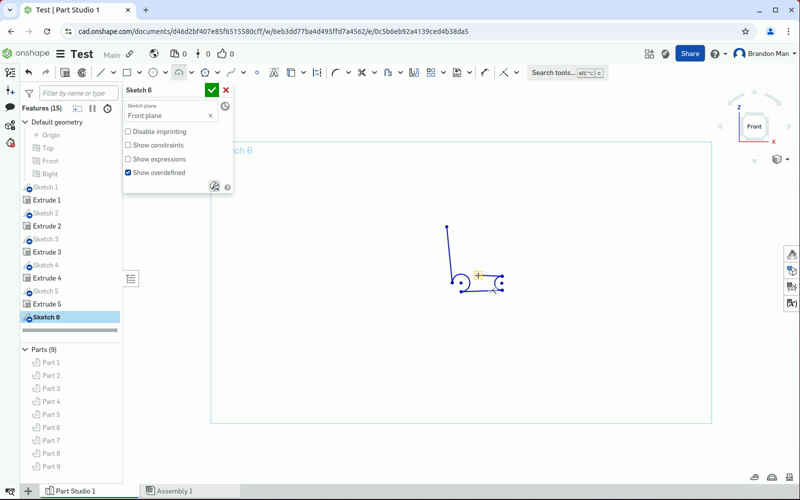
mouse_move(471, 267)
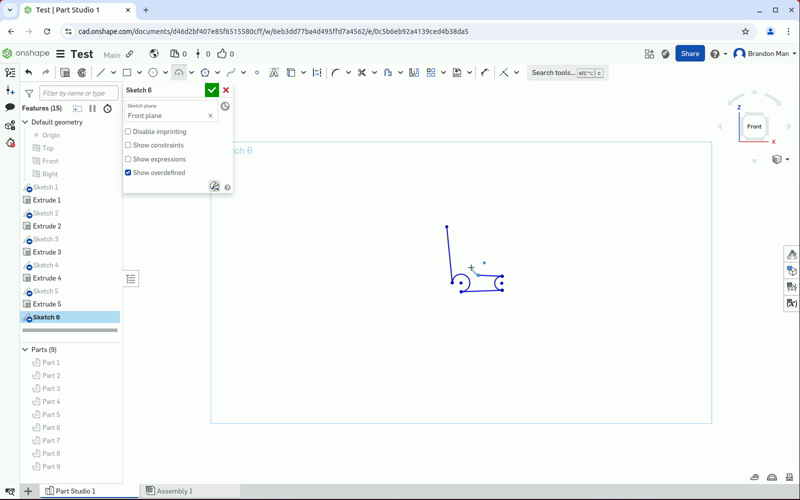
click(471, 267)
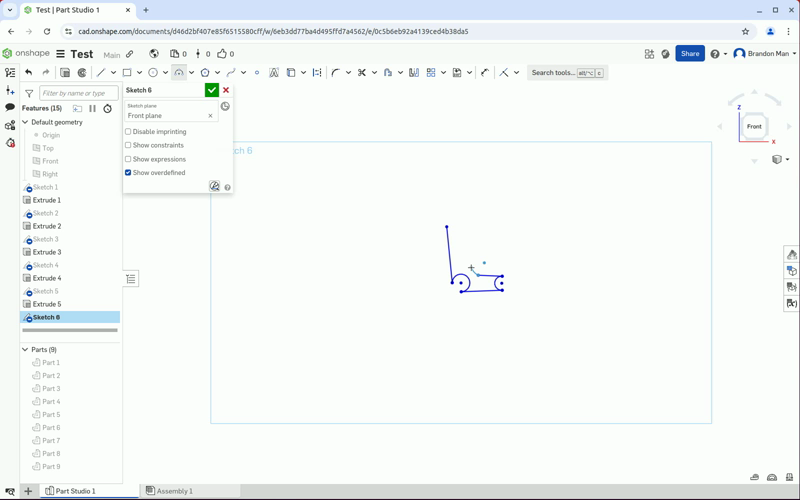
mouse_move(472, 272)
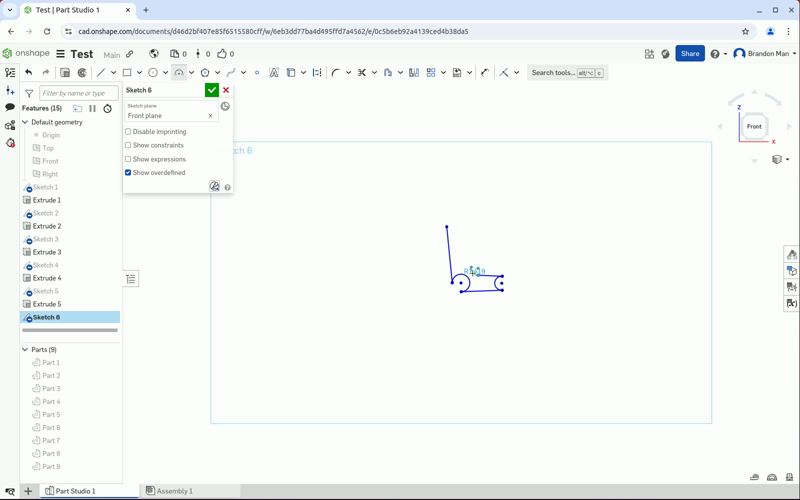
click(472, 272)
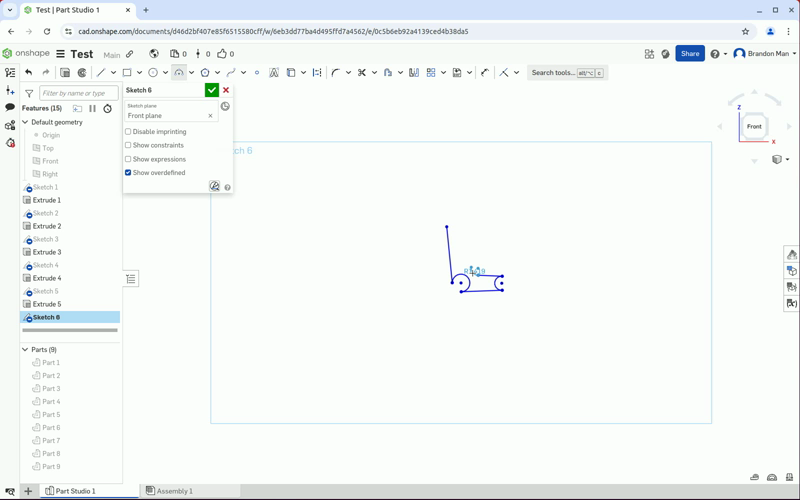
key_up(shift)
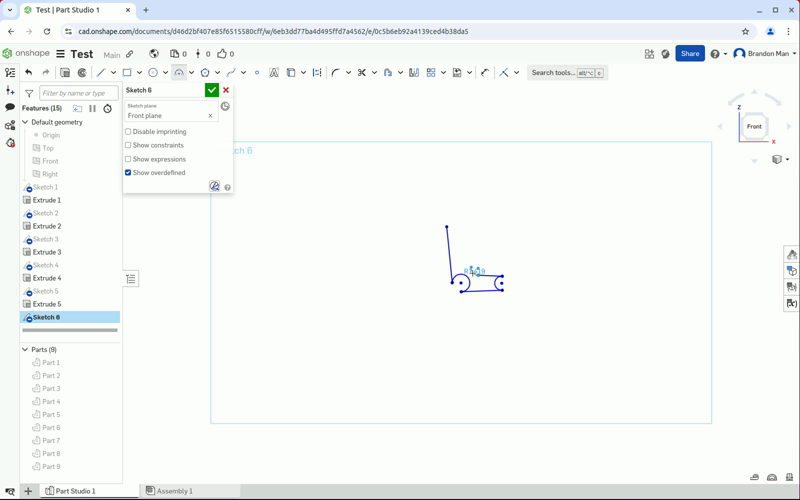
key(esc)
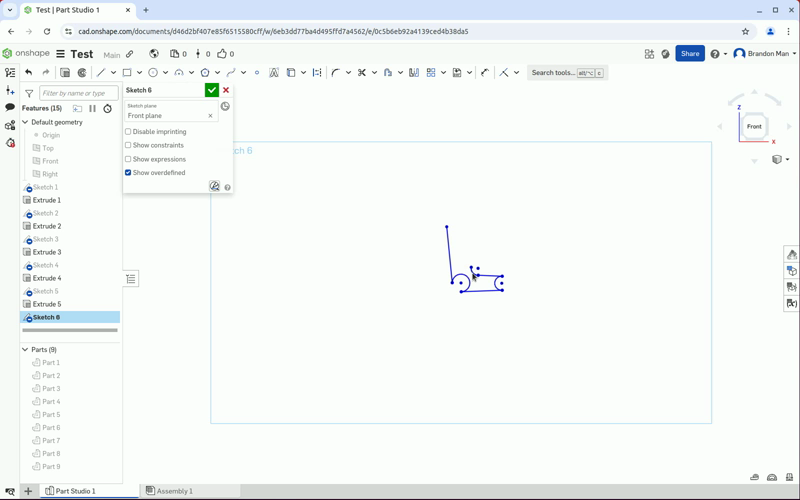
key(l)
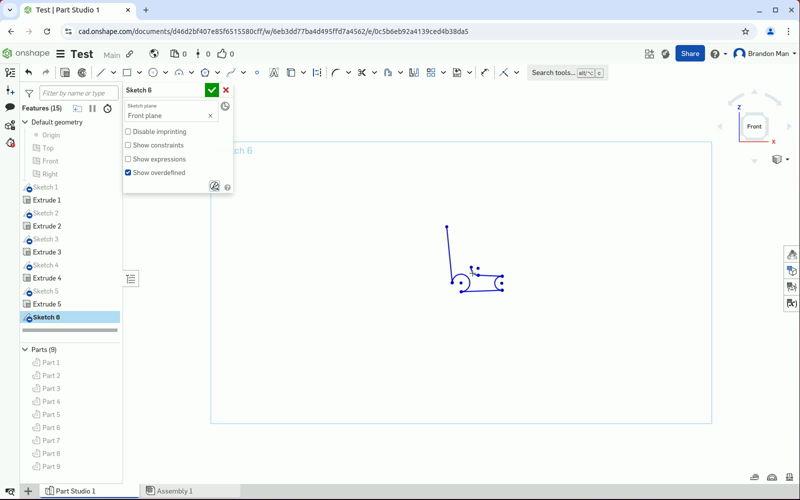
mouse_move(471, 267)
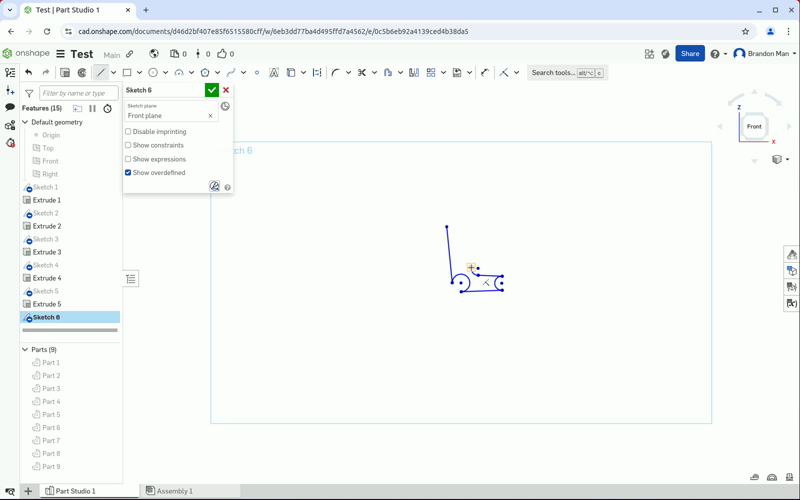
click(471, 267)
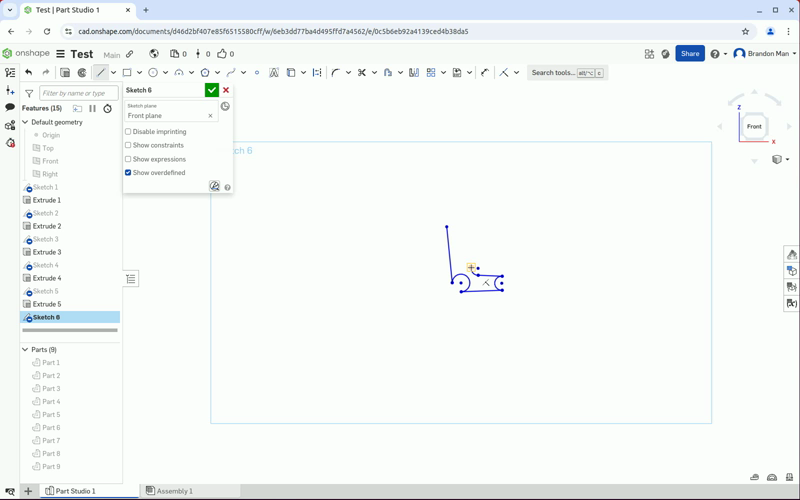
key_down(shift)
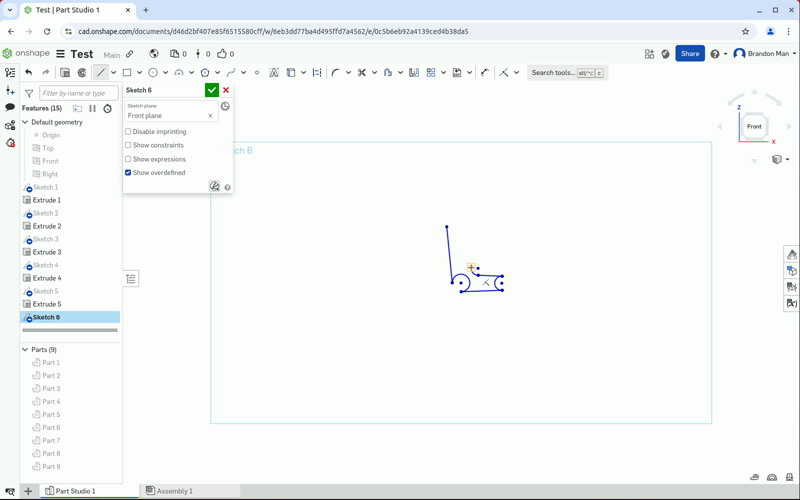
mouse_move(501, 267)
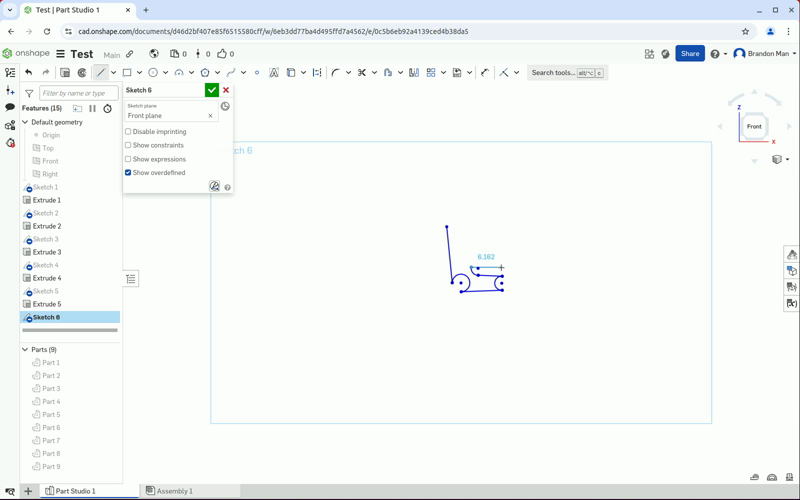
mouse_move(475, 226)
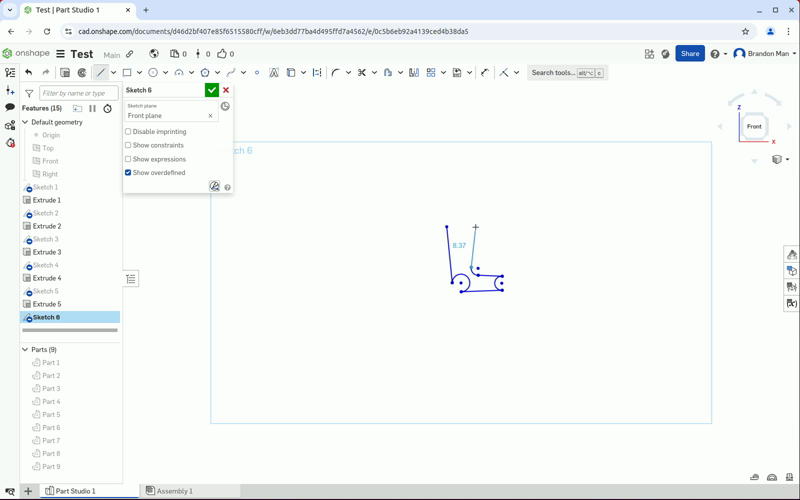
click(475, 226)
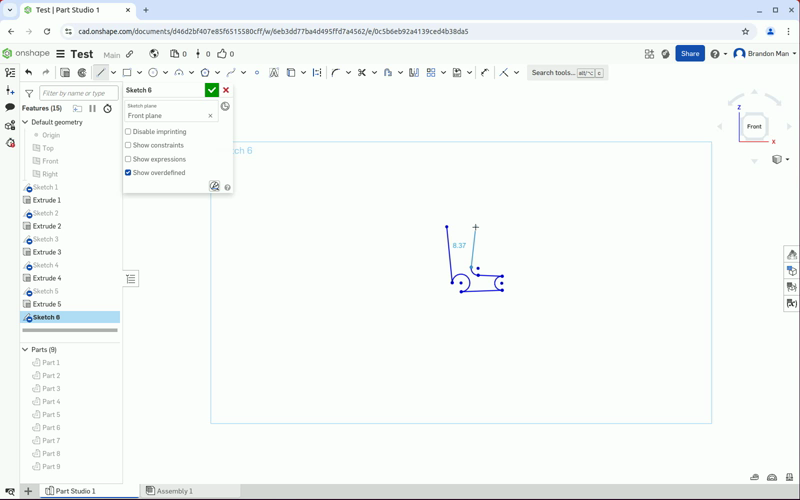
key_up(shift)
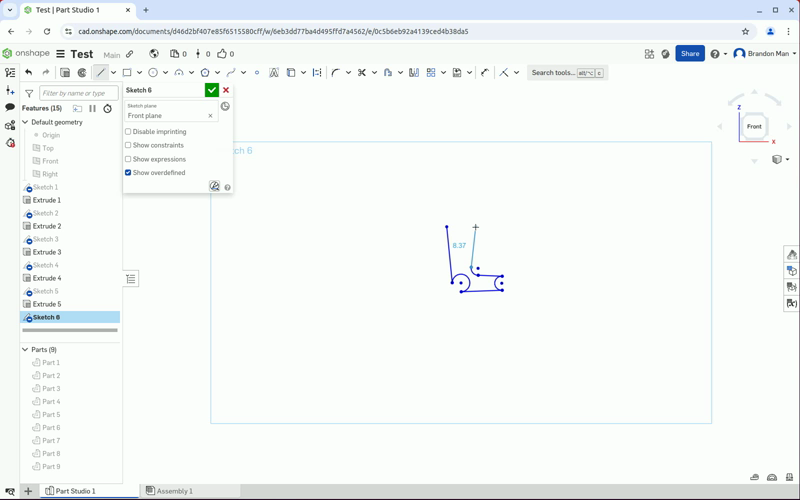
key(esc)
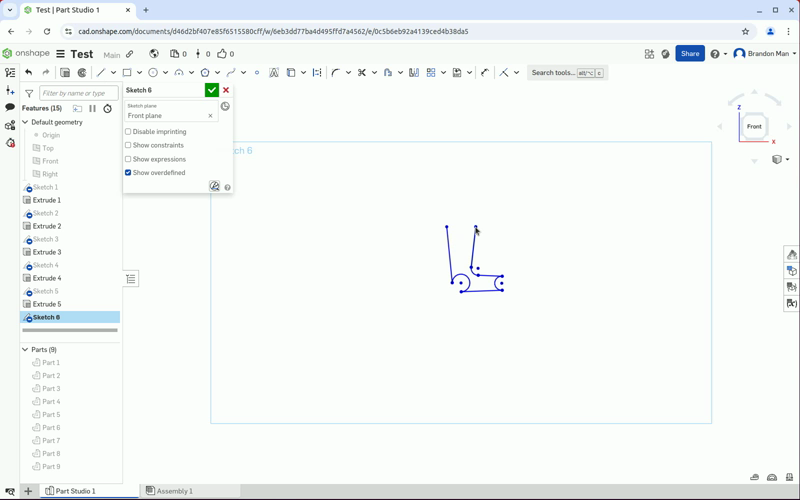
key(a)
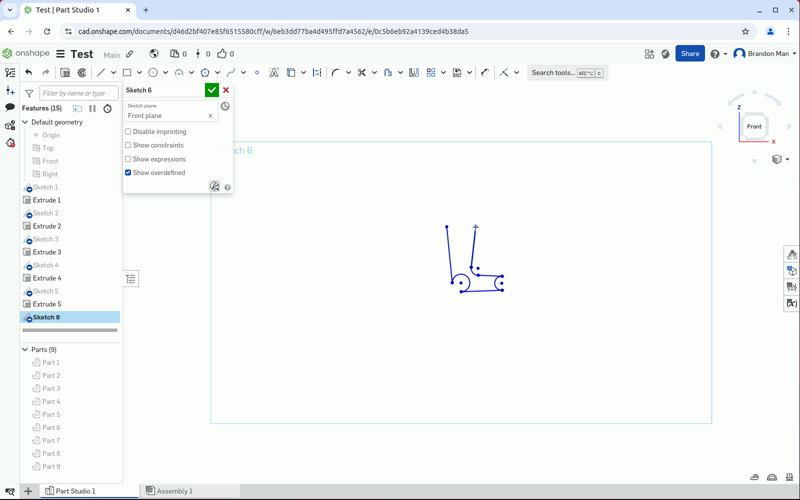
mouse_move(475, 226)
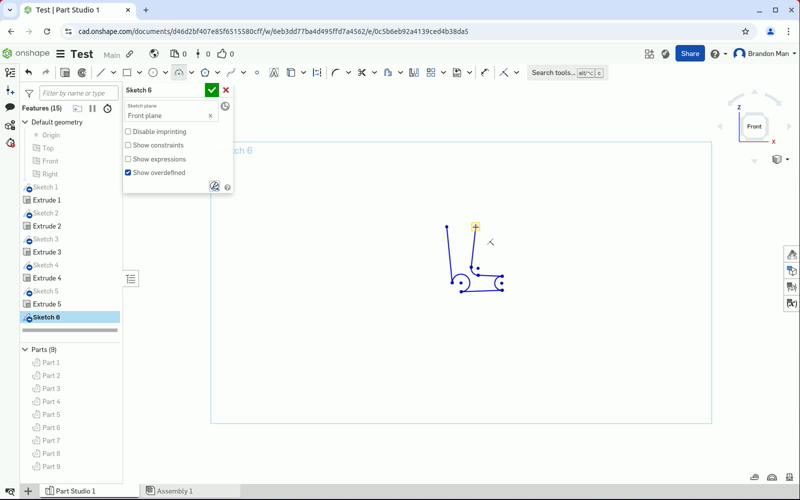
click(475, 226)
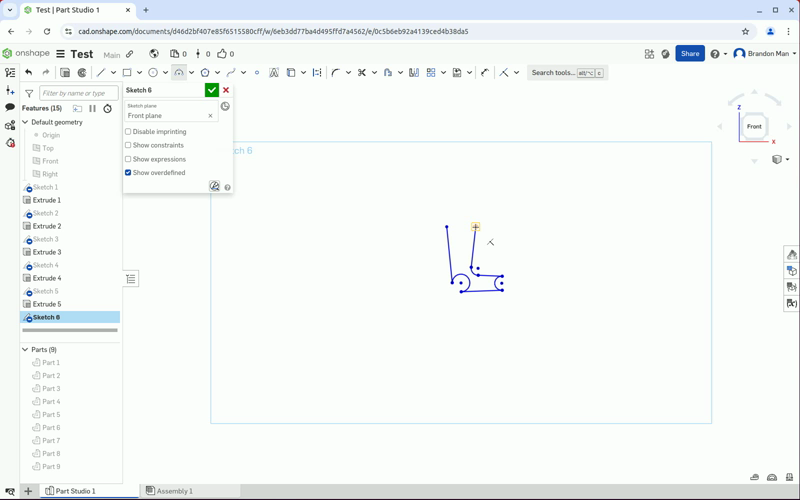
mouse_move(446, 226)
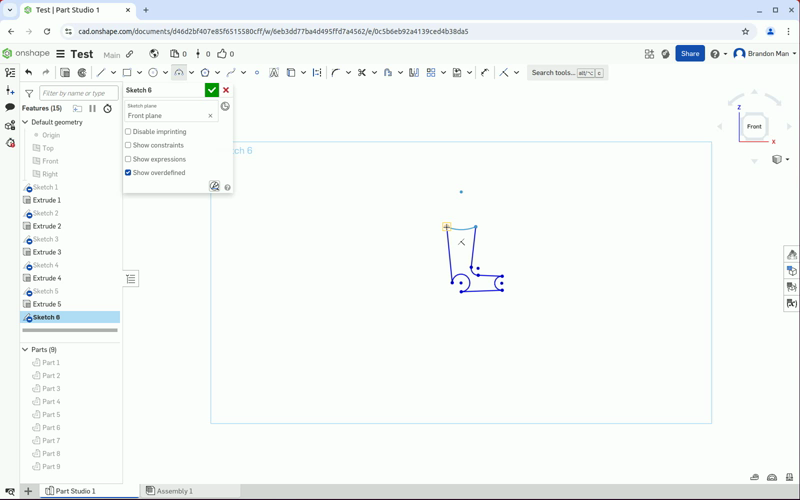
click(446, 226)
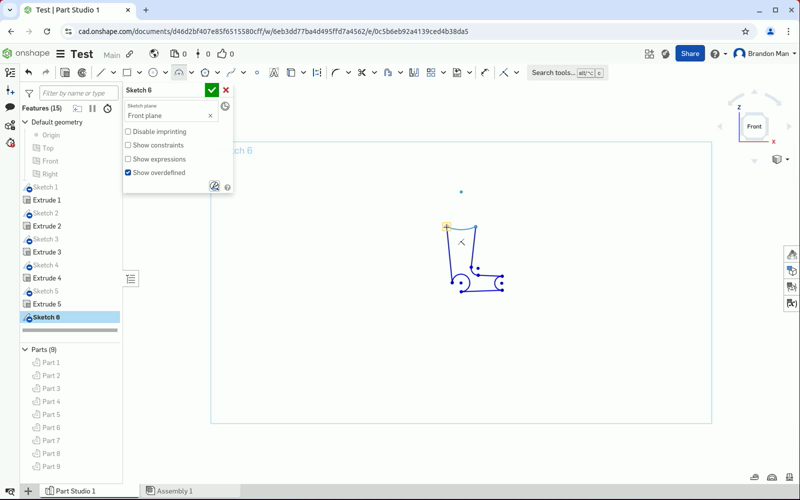
key_down(shift)
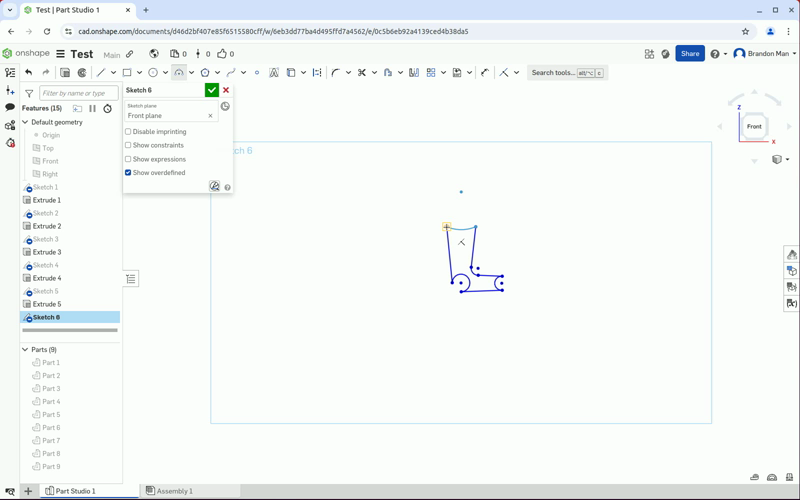
mouse_move(461, 239)
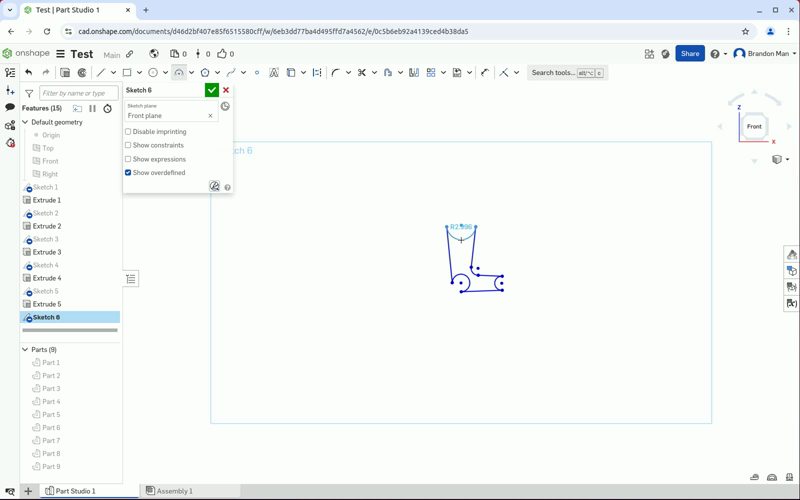
click(461, 239)
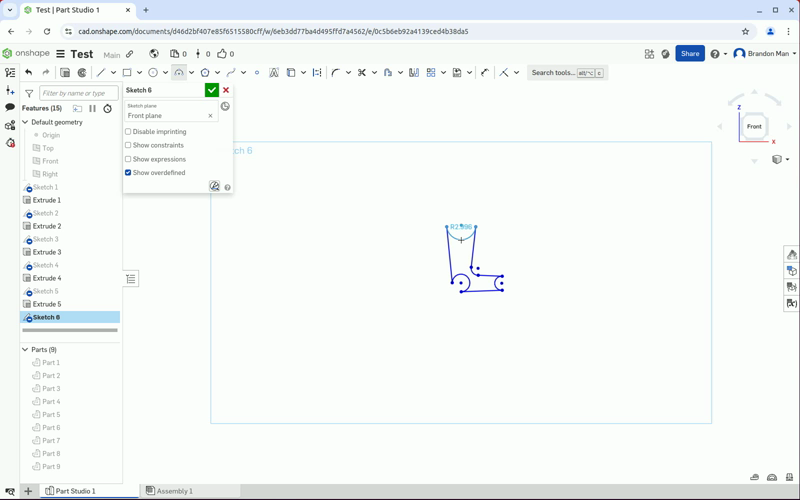
key_up(shift)
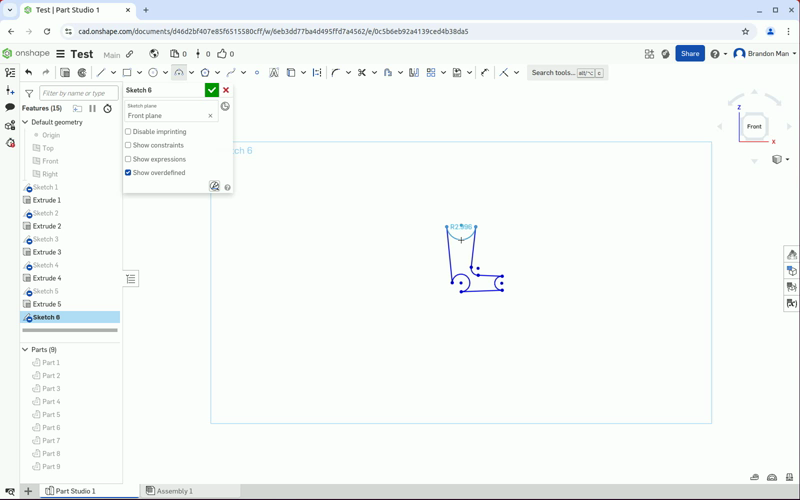
key(esc)
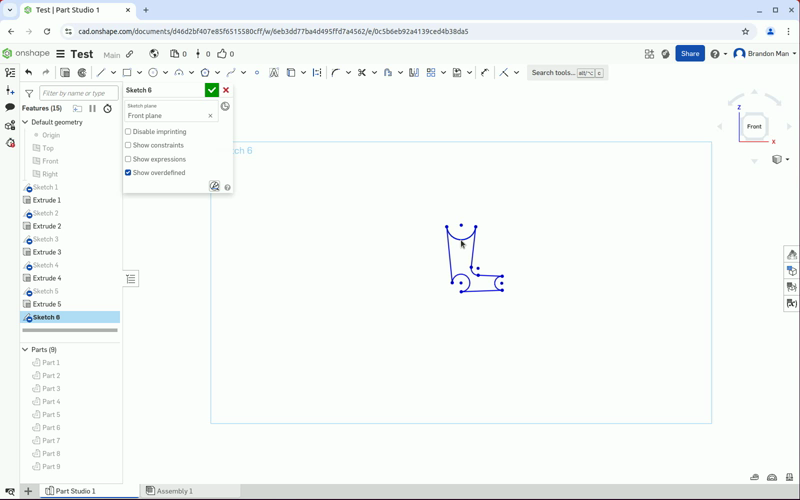
mouse_move(456, 249)
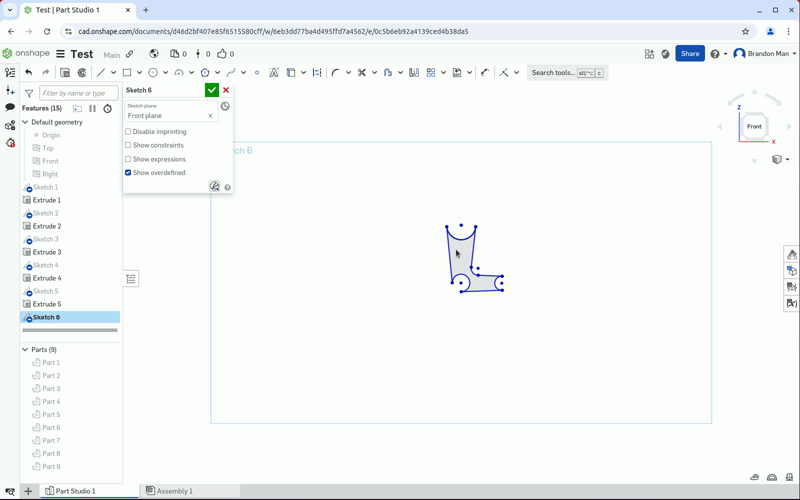
scroll(6)
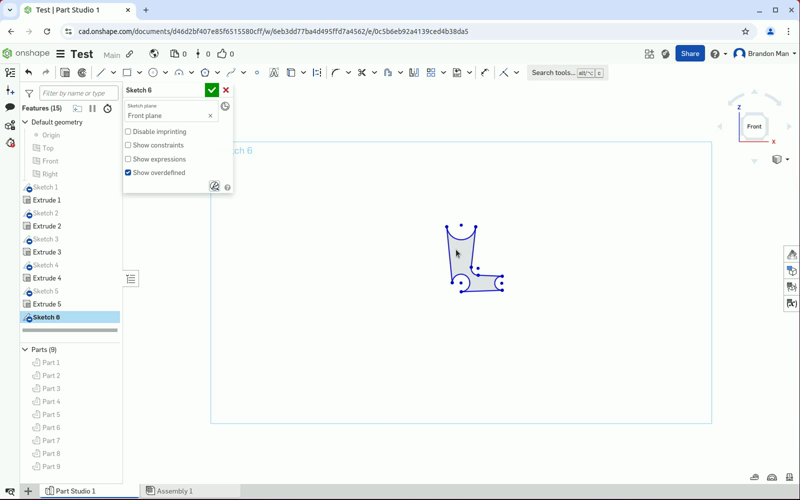
scroll(6)
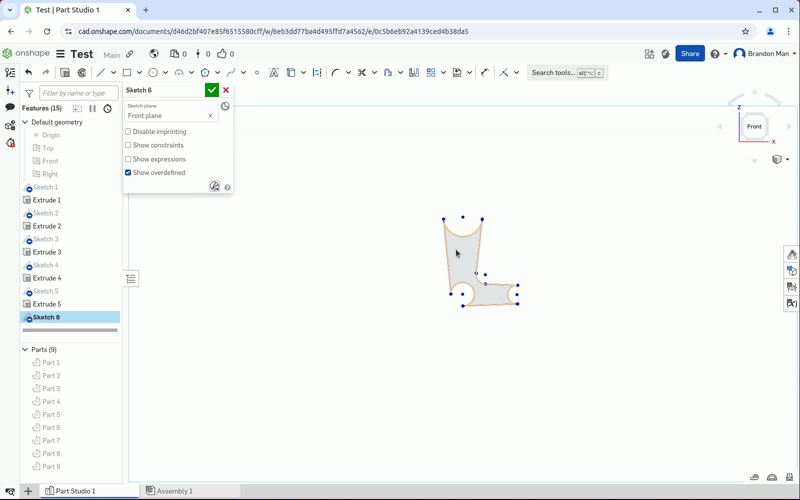
scroll(6)
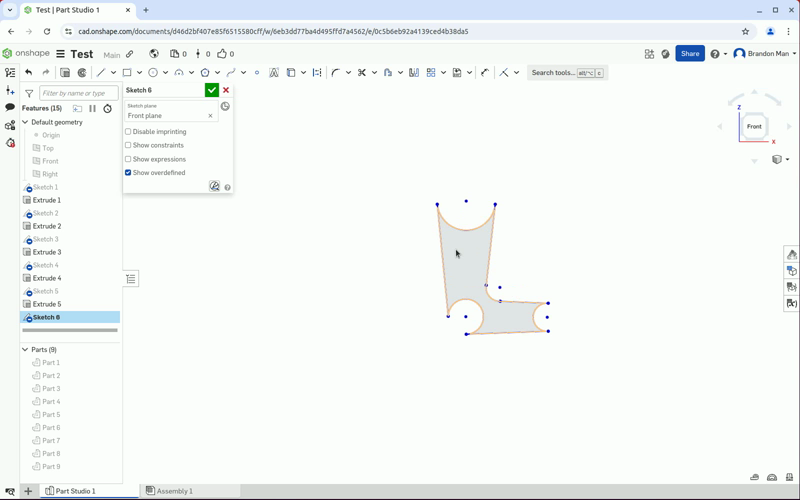
scroll(6)
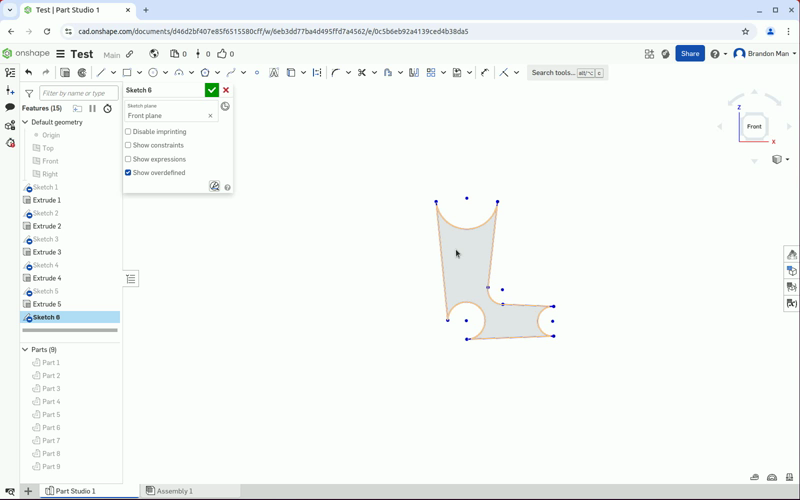
scroll(6)
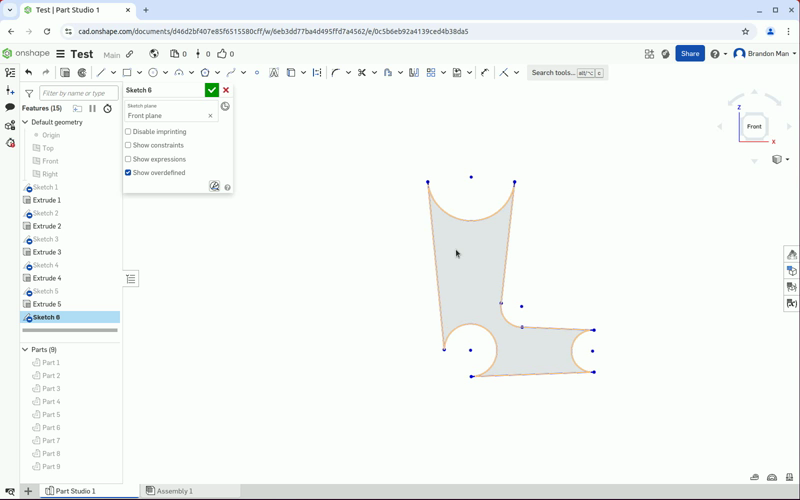
scroll(6)
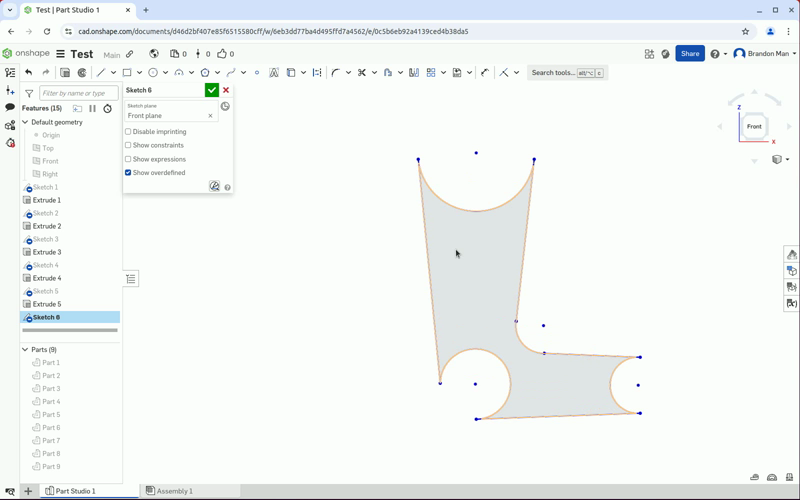
scroll(6)
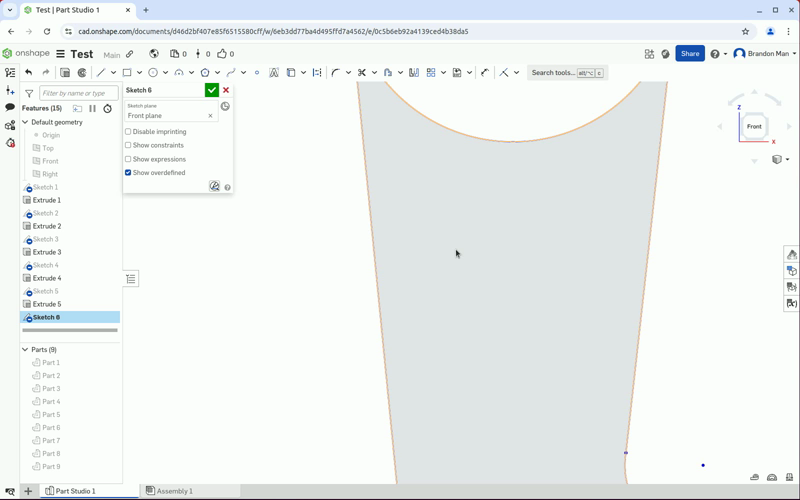
click(456, 249)
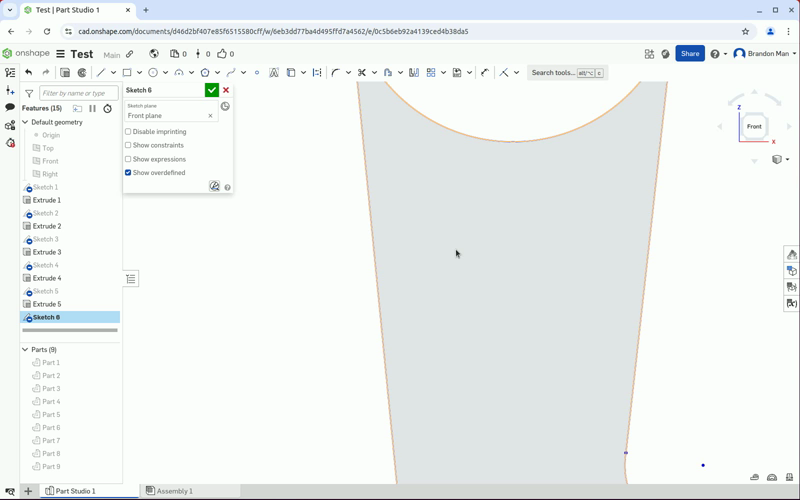
scroll(-6)
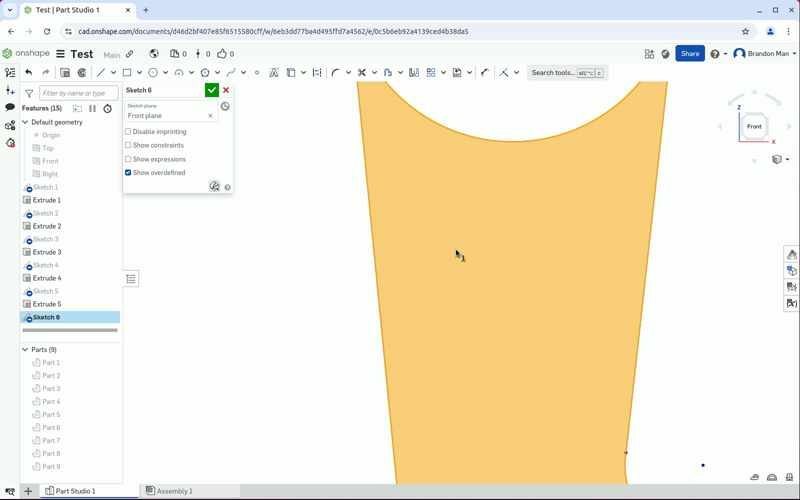
scroll(-6)
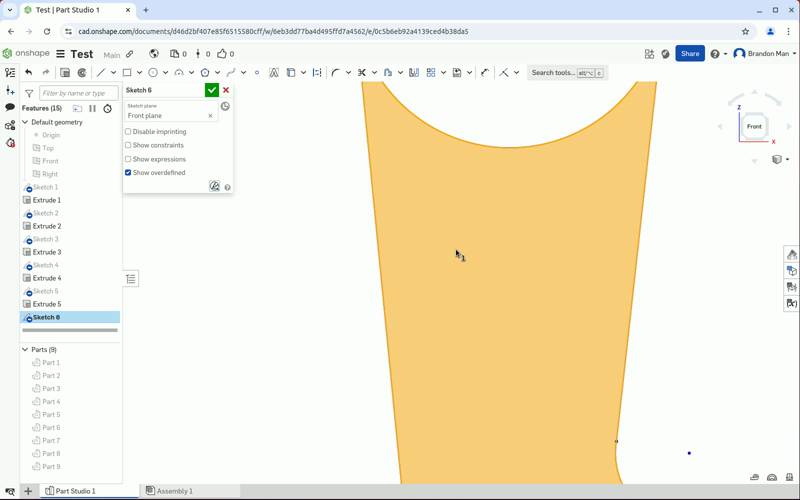
scroll(-6)
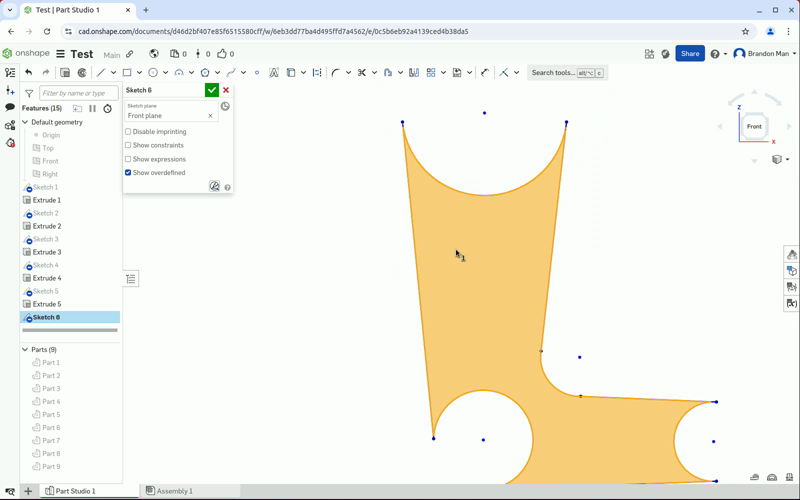
scroll(-6)
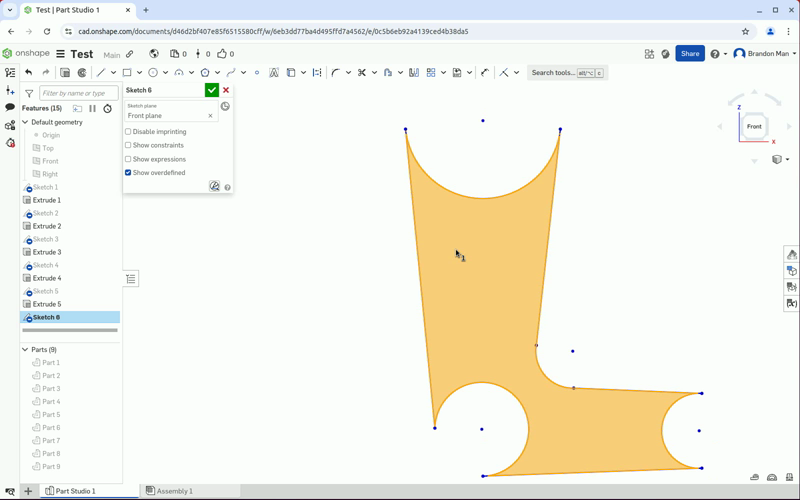
scroll(-6)
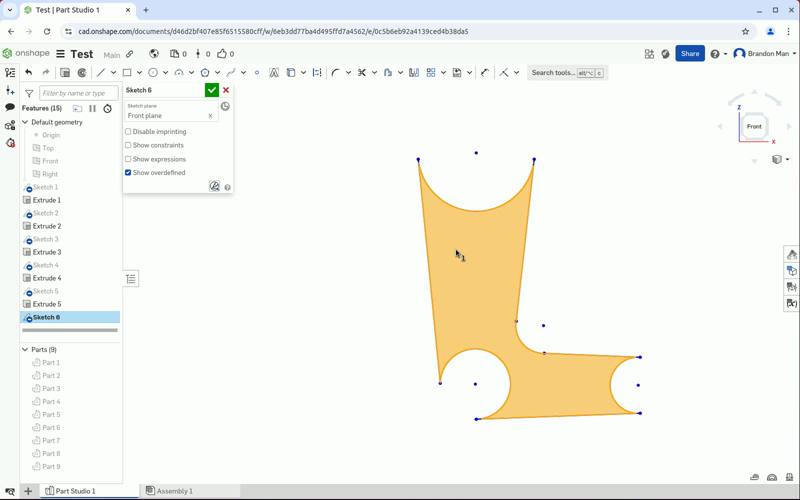
scroll(-6)
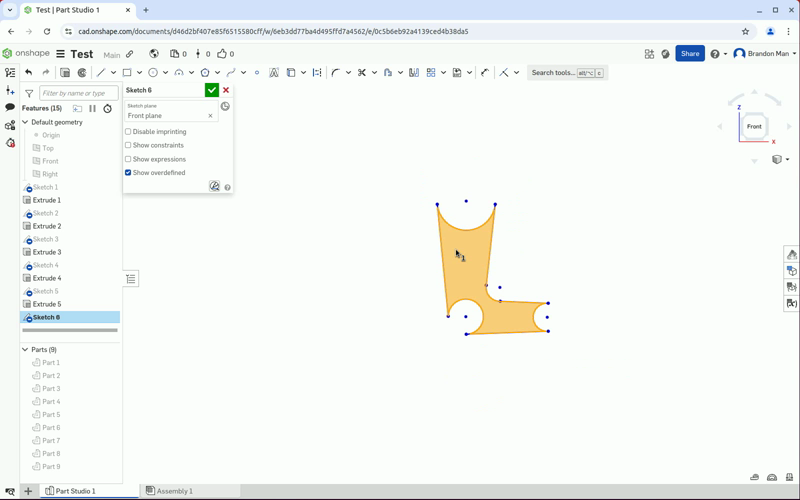
scroll(-6)
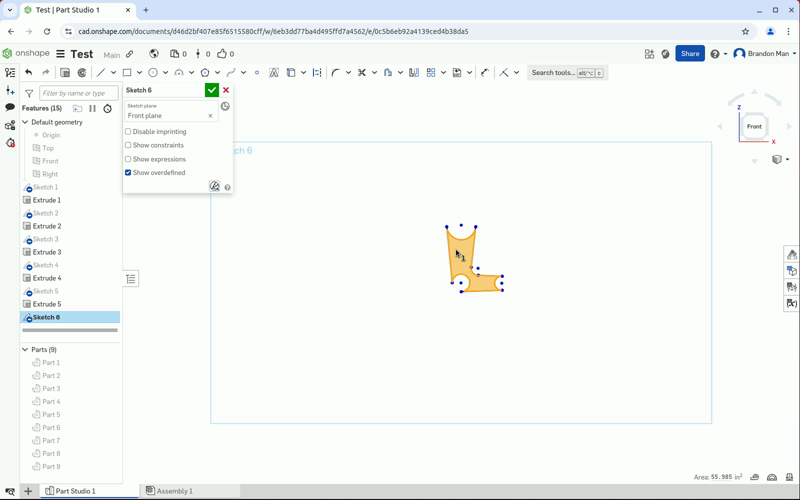
mouse_move(73, 352)
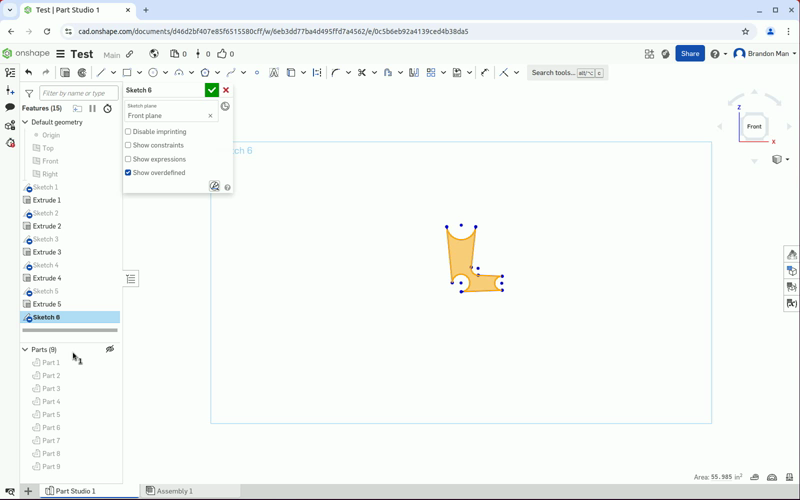
key(shift+y)
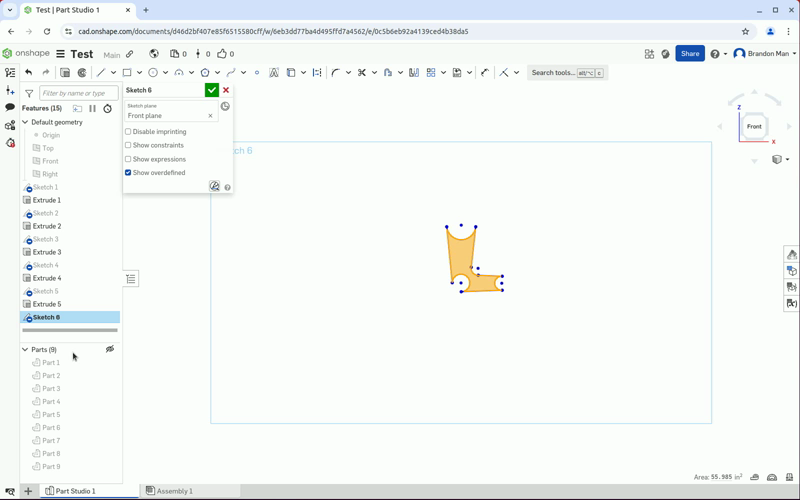
key(shift+e)
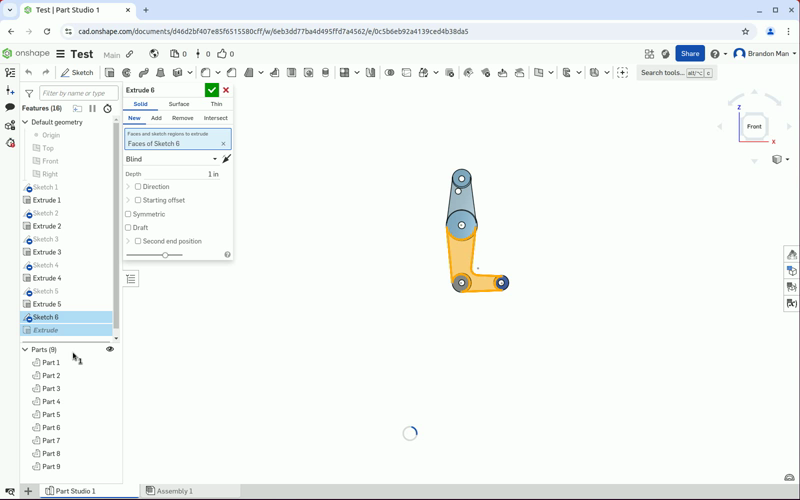
mouse_move(143, 106)
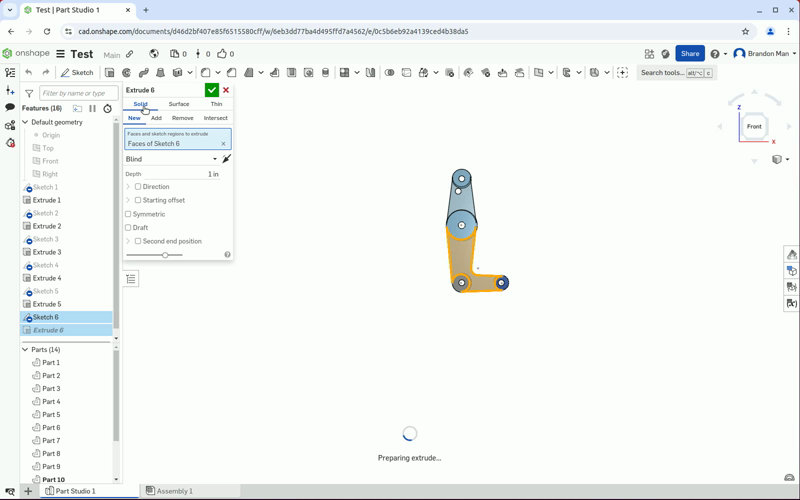
click(143, 106)
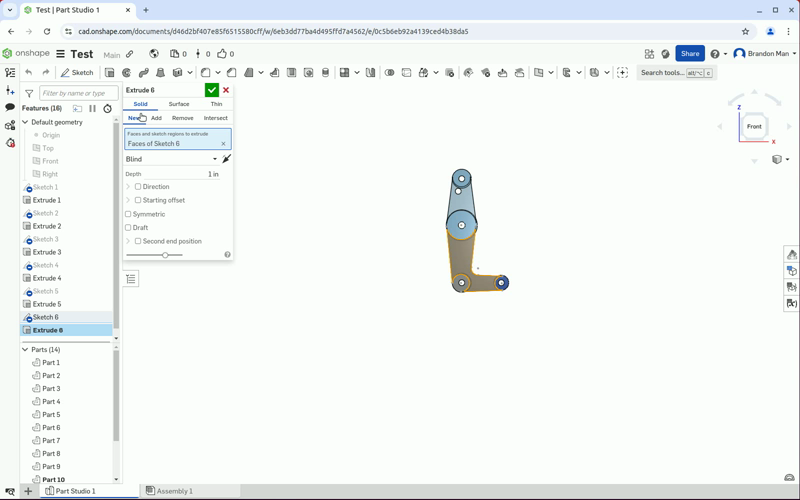
mouse_move(137, 120)
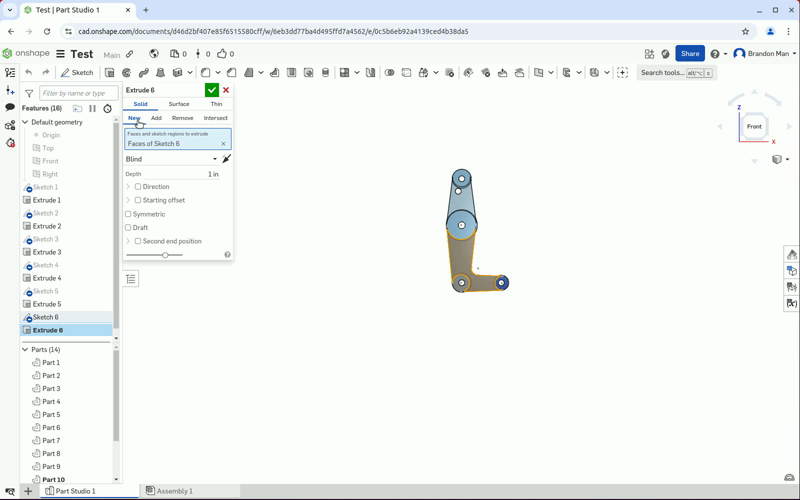
click(137, 120)
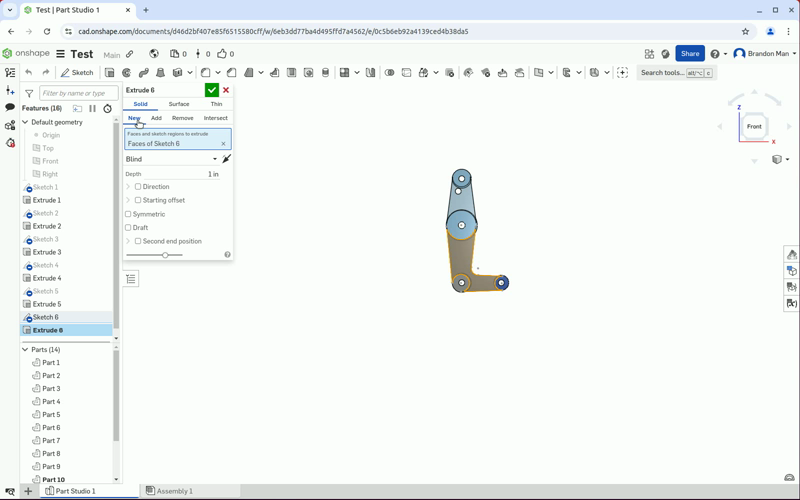
key(tab, 4)
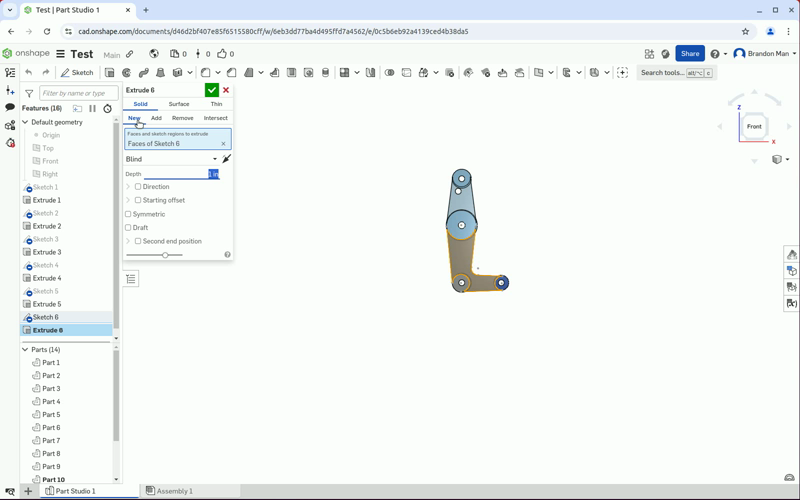
text(0.481)
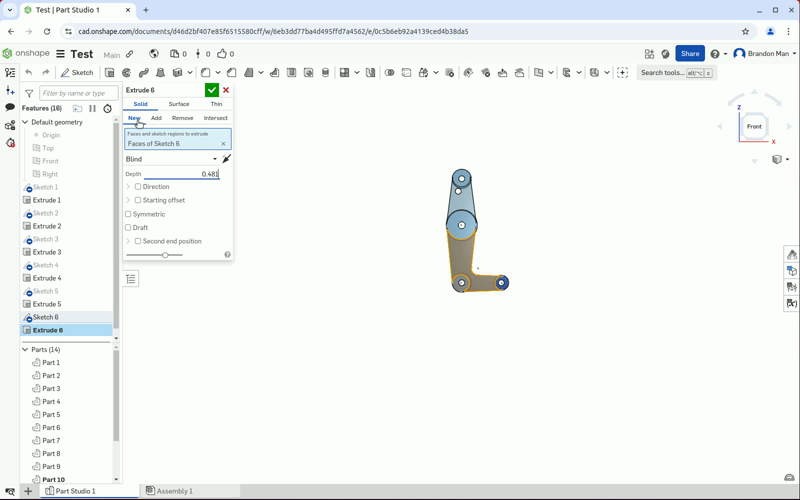
key(enter)
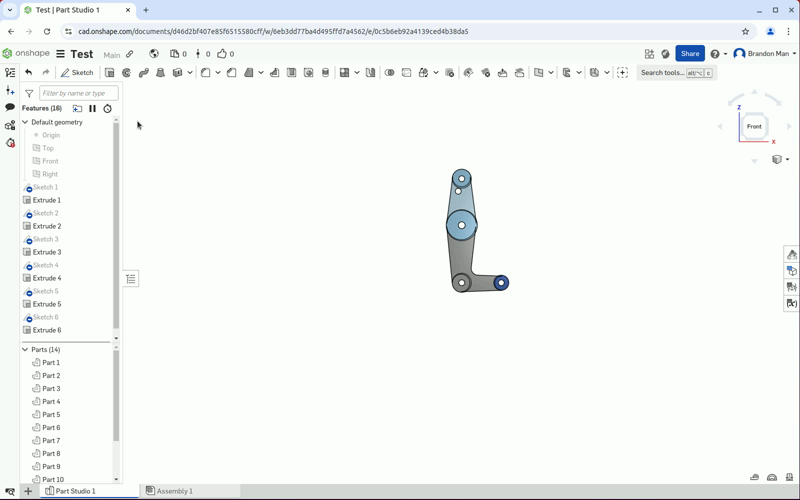
key(shift+h)
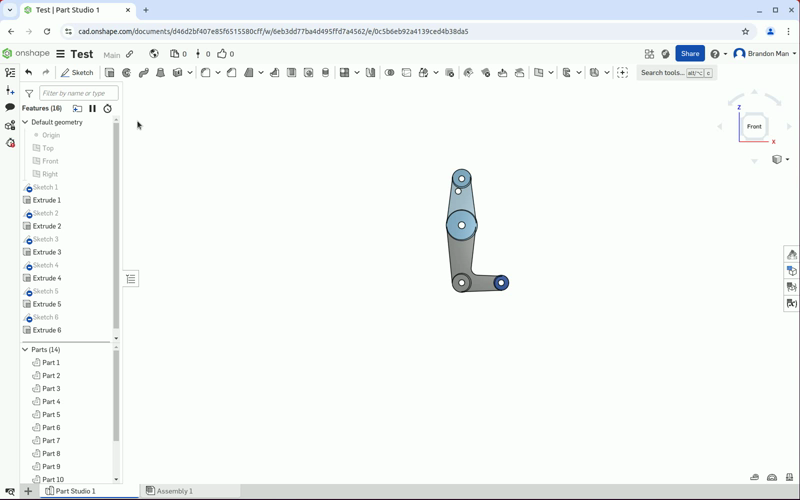
key(shift+h)
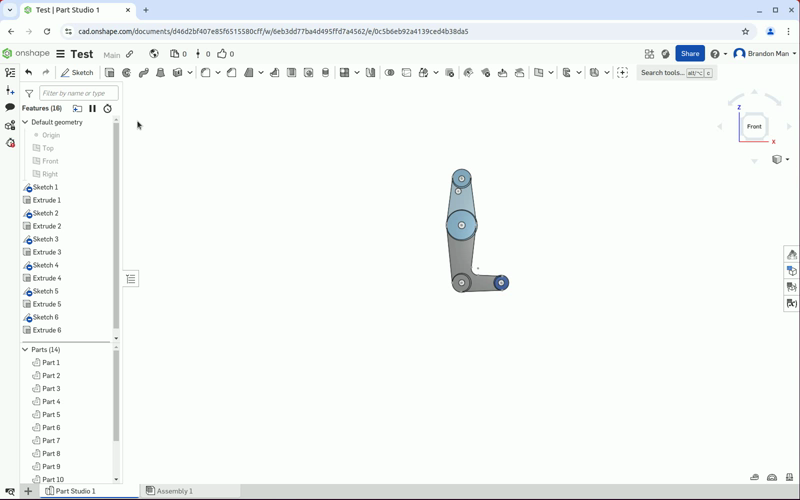
key(shift+7)
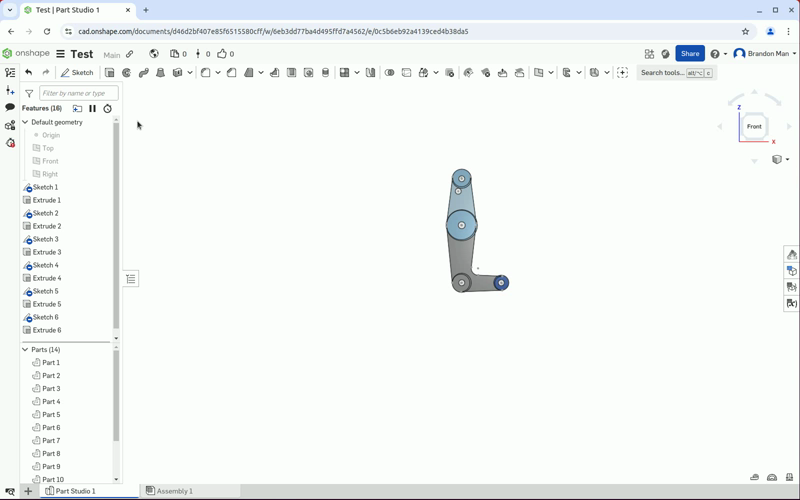
key(left, 2)
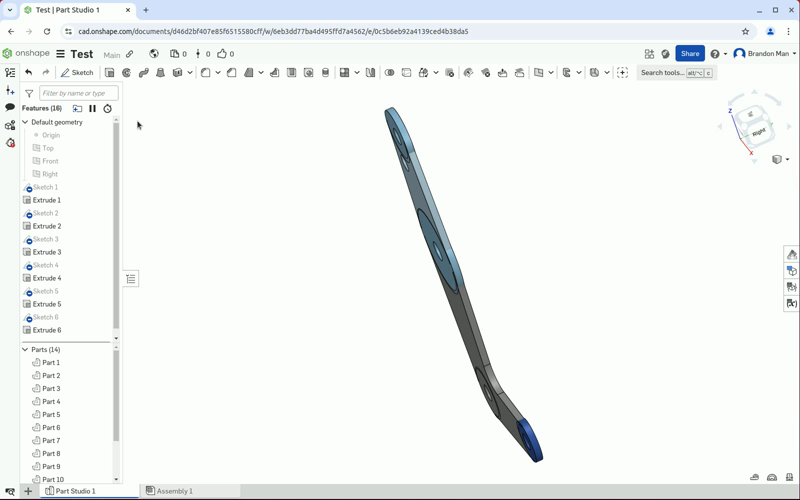
key(down, 2)
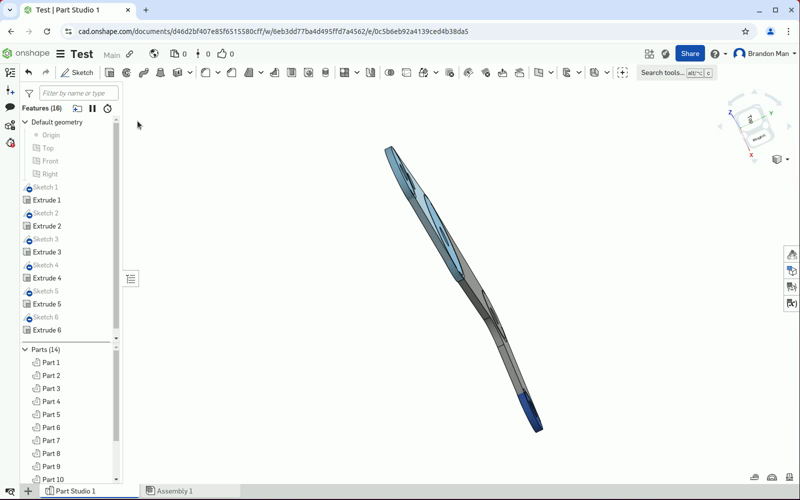
key(up, 2)
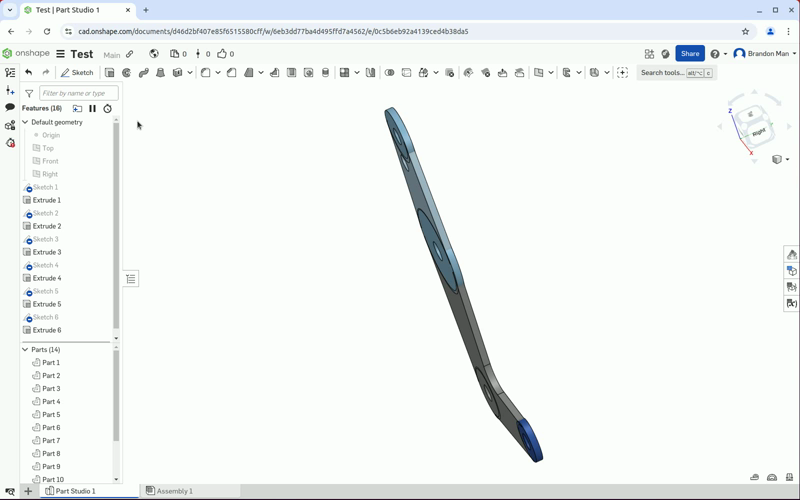
key(right, 2)
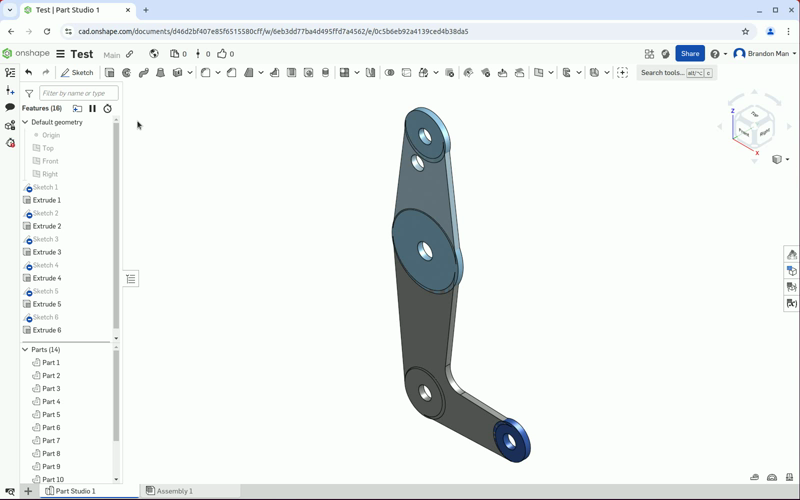
mouse_move(69, 189)
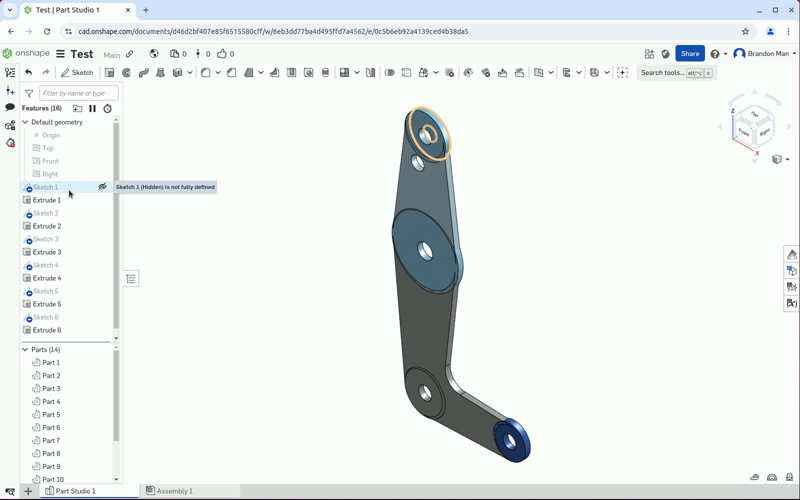
click(69, 189)